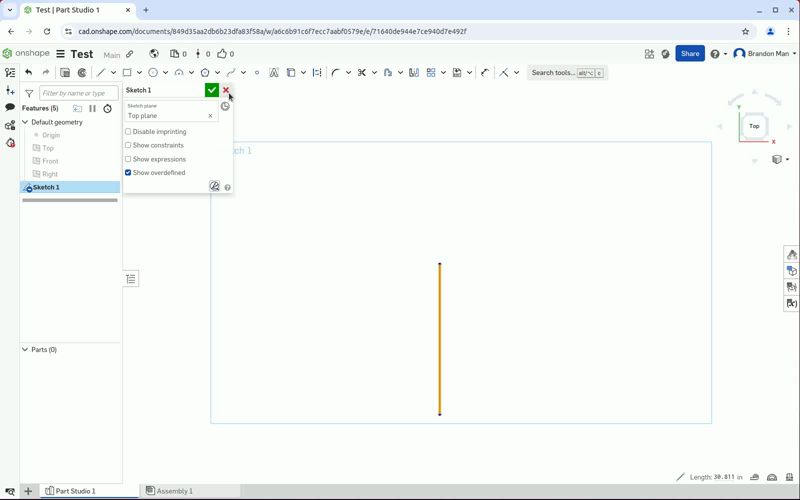
key(shift+h)
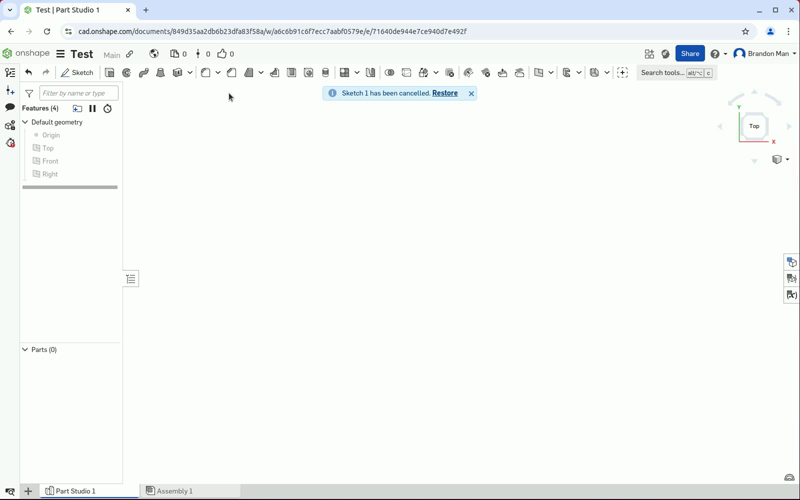
mouse_move(73, 352)
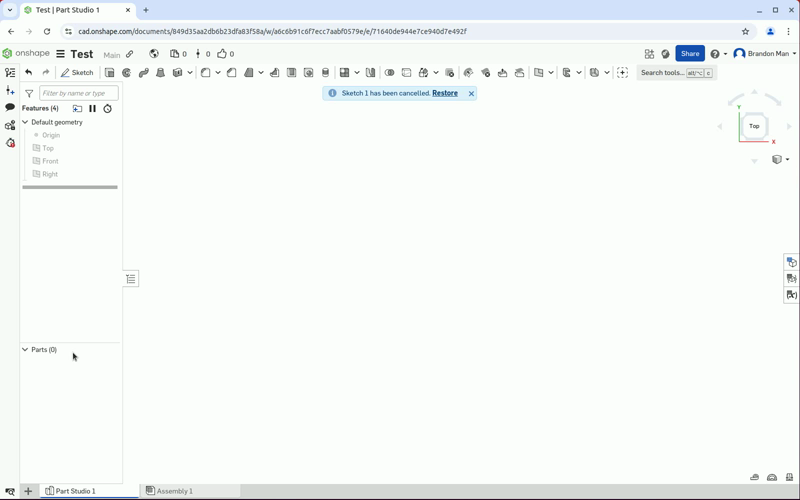
key(y)
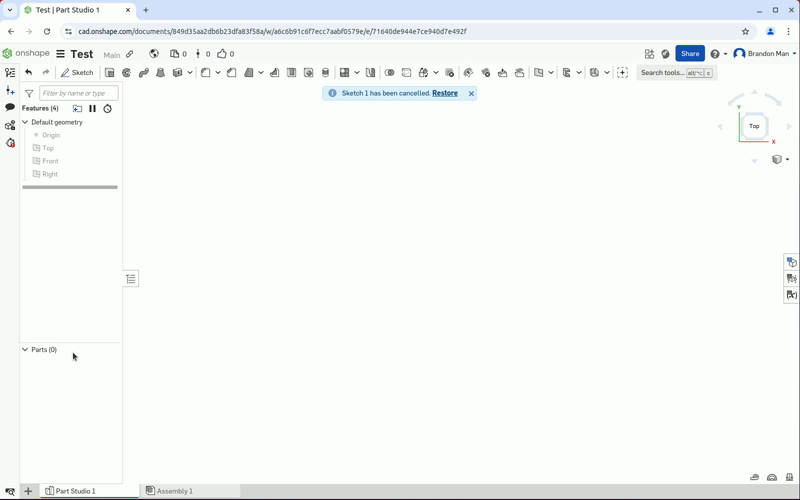
key(shift+p)
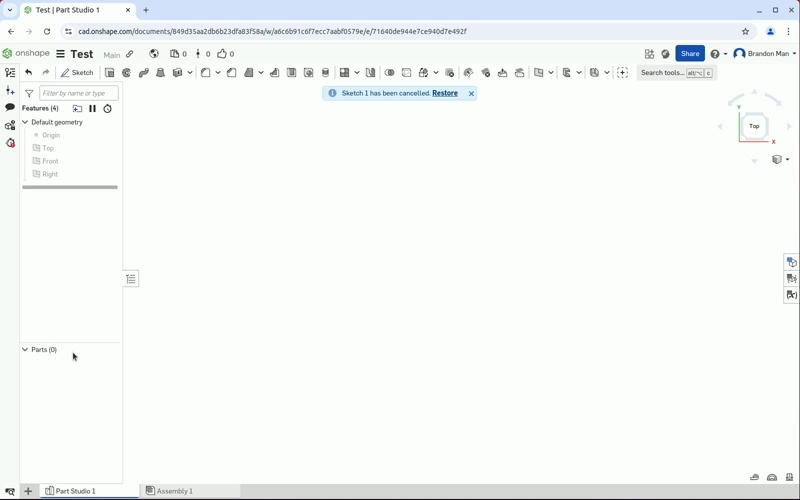
key(space)
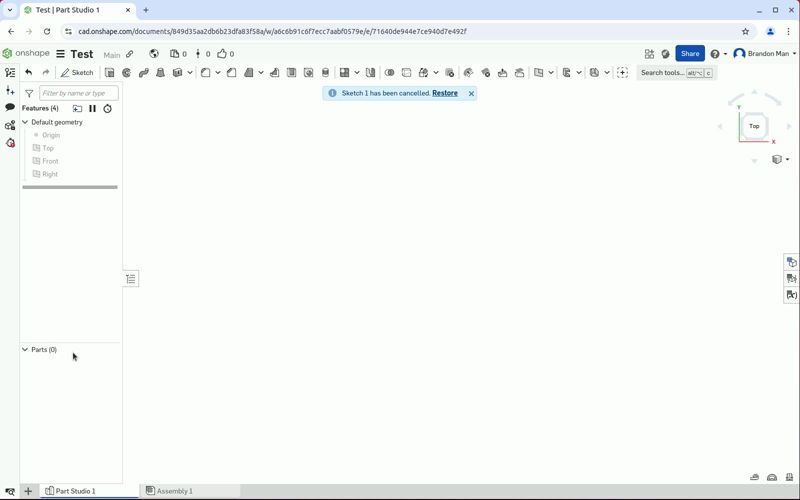
key_down(shift)
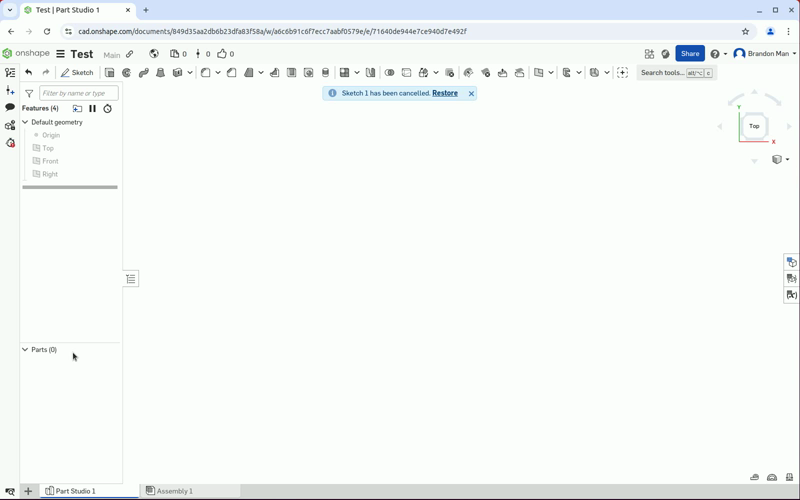
key(up)
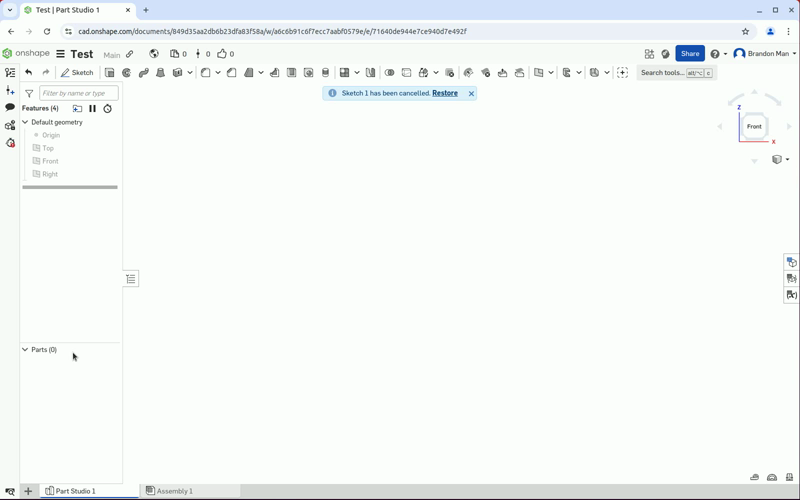
key_up(shift)
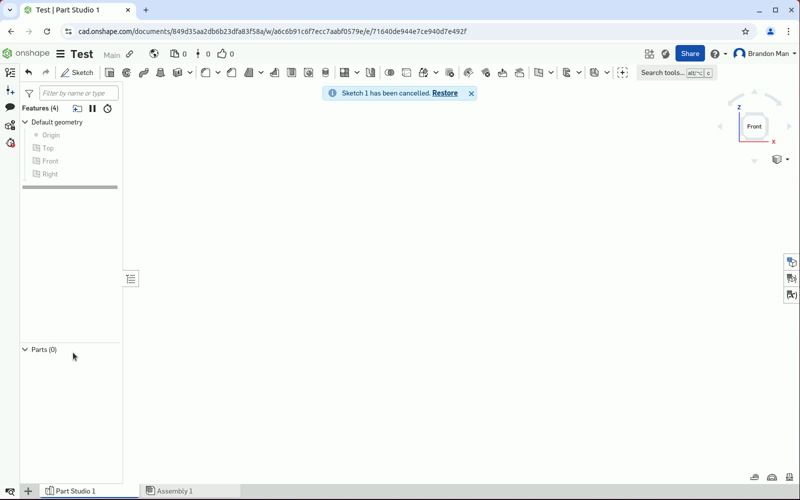
mouse_move(73, 352)
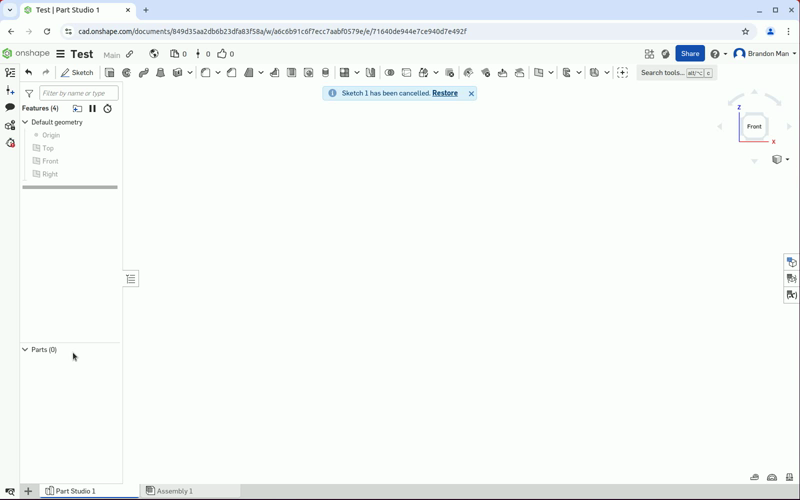
key(shift+y)
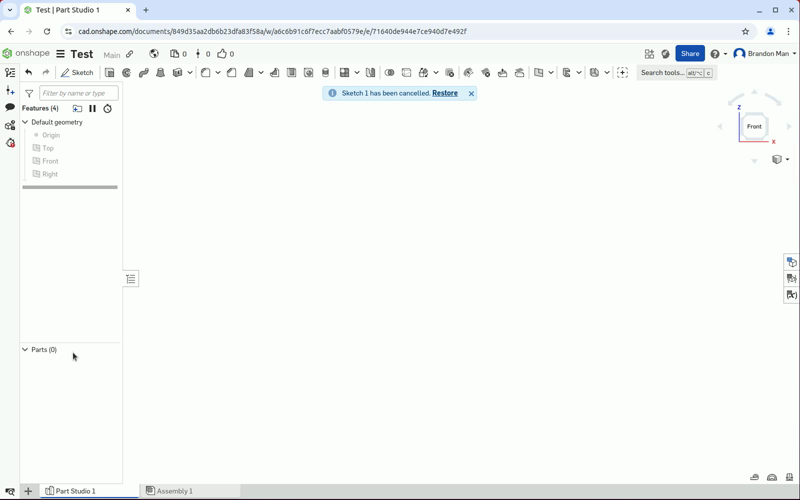
key(shift+s)
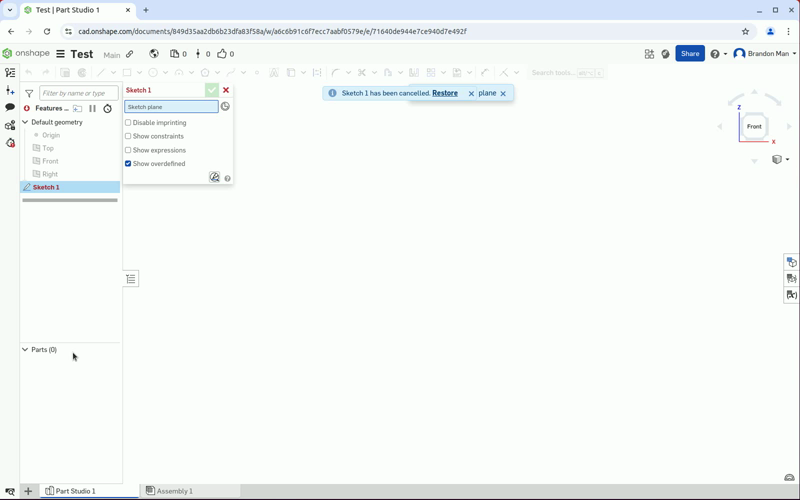
mouse_move(73, 163)
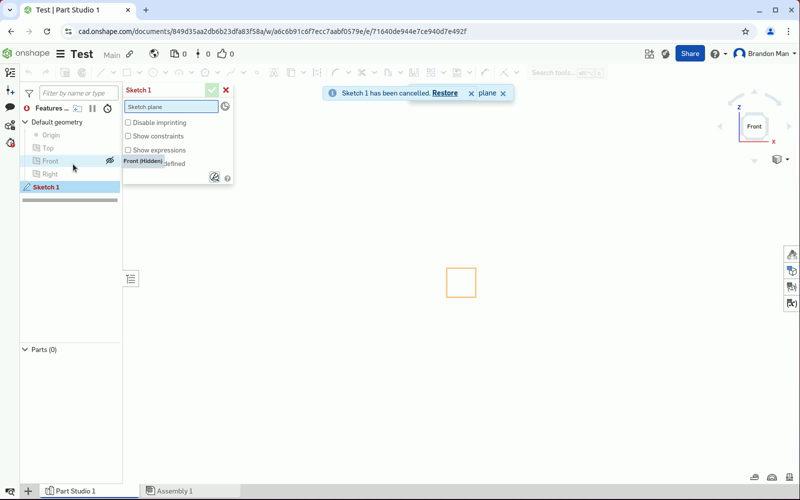
click(73, 163)
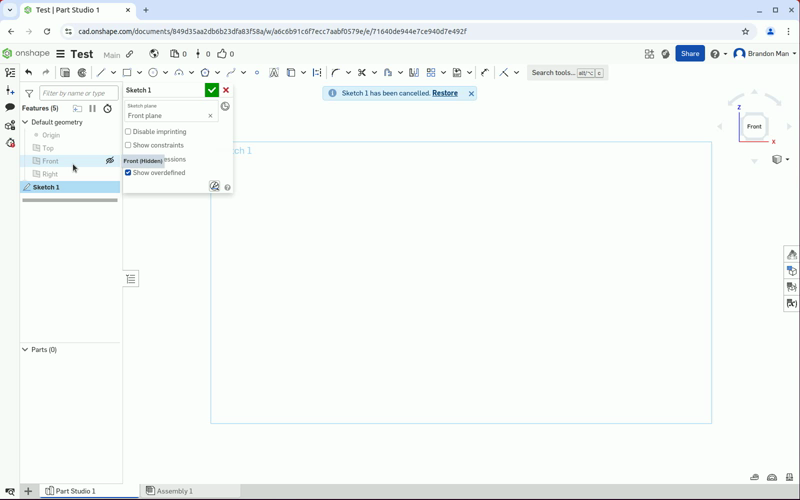
mouse_move(73, 352)
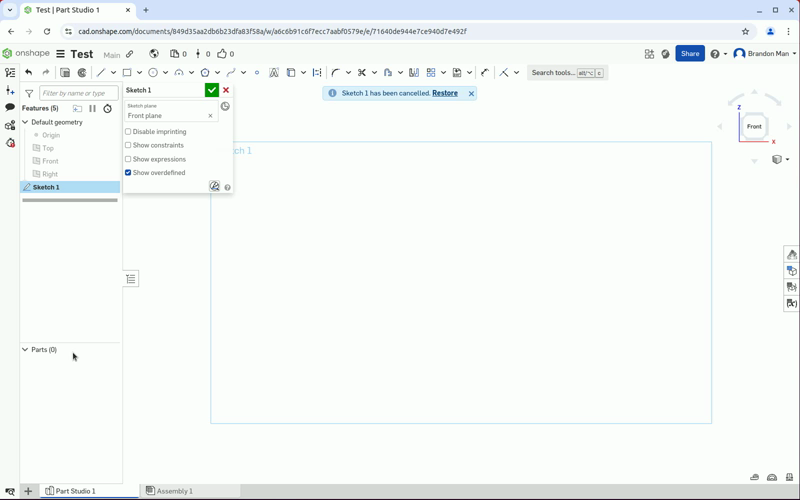
key(y)
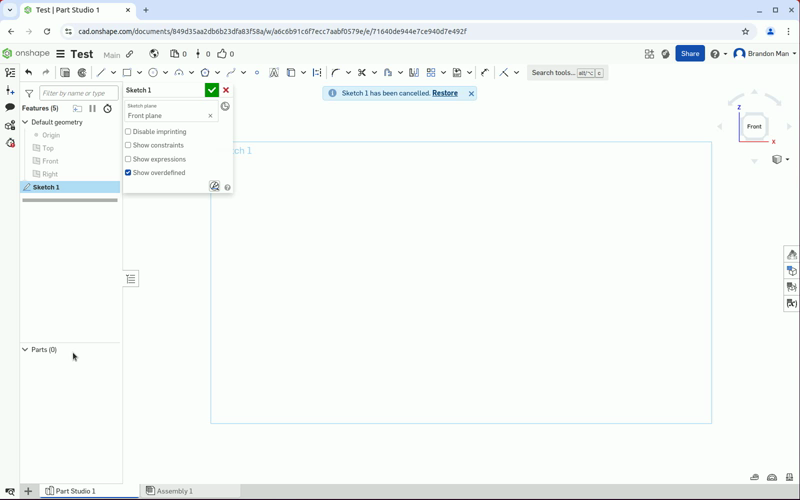
key(a)
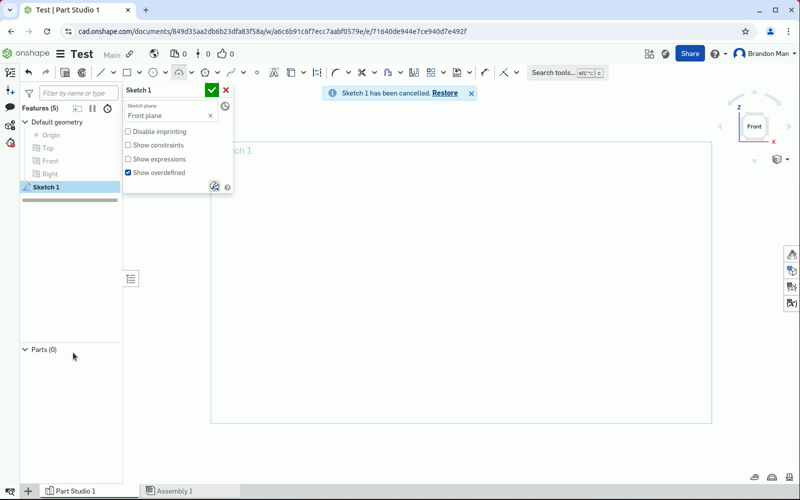
key_down(shift)
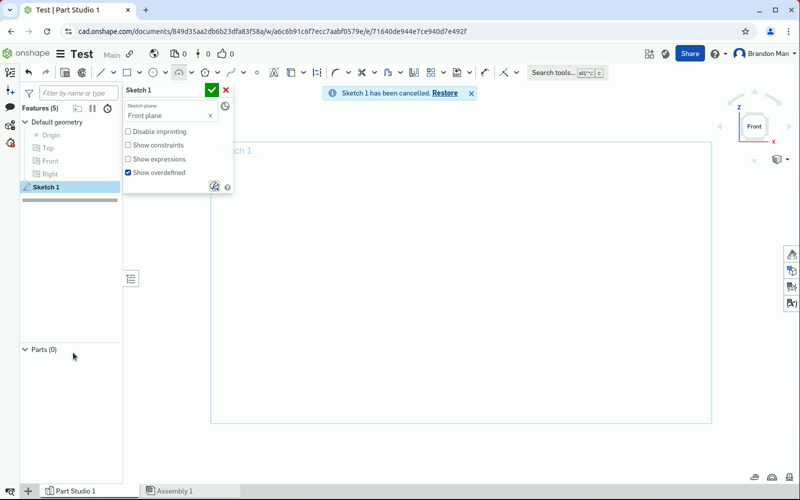
mouse_move(446, 223)
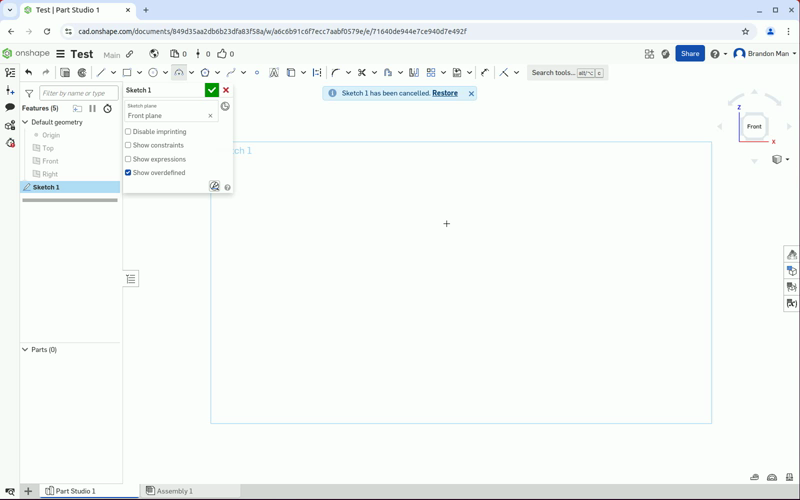
click(446, 223)
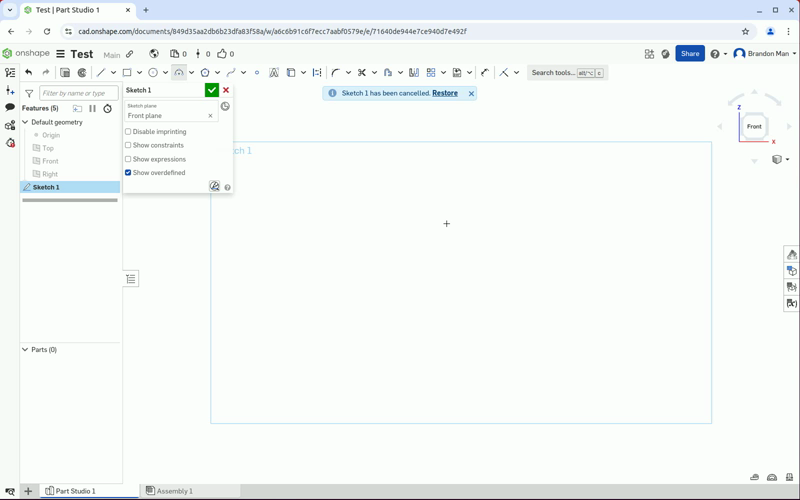
key_up(shift)
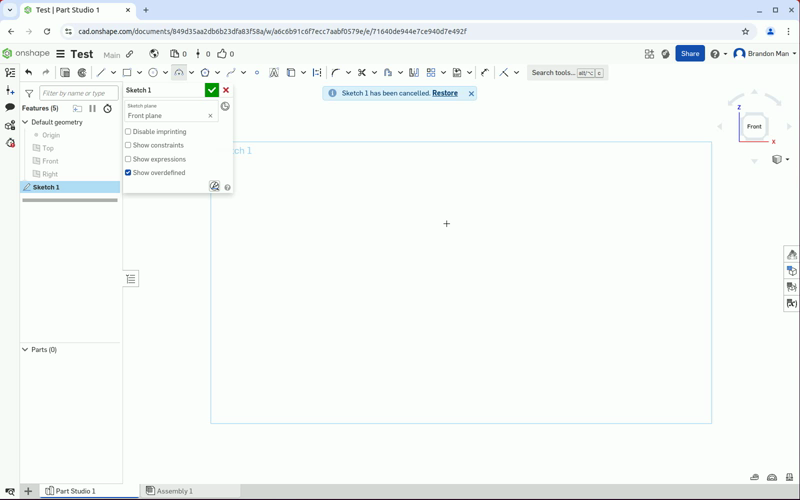
key_down(shift)
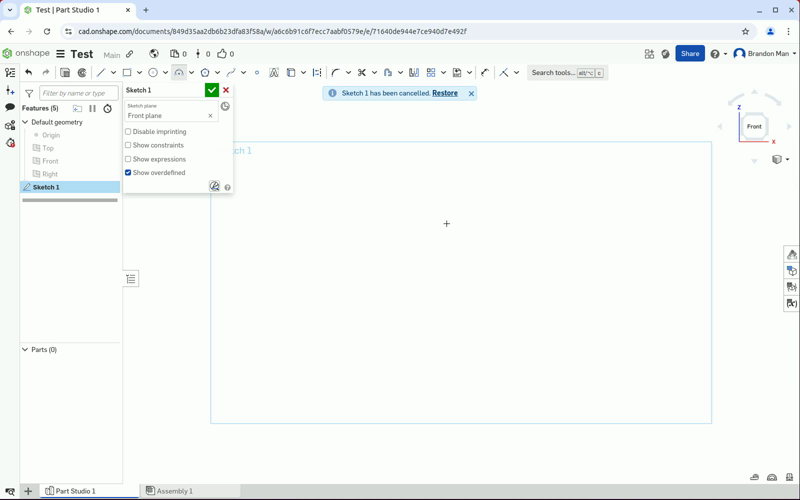
mouse_move(476, 223)
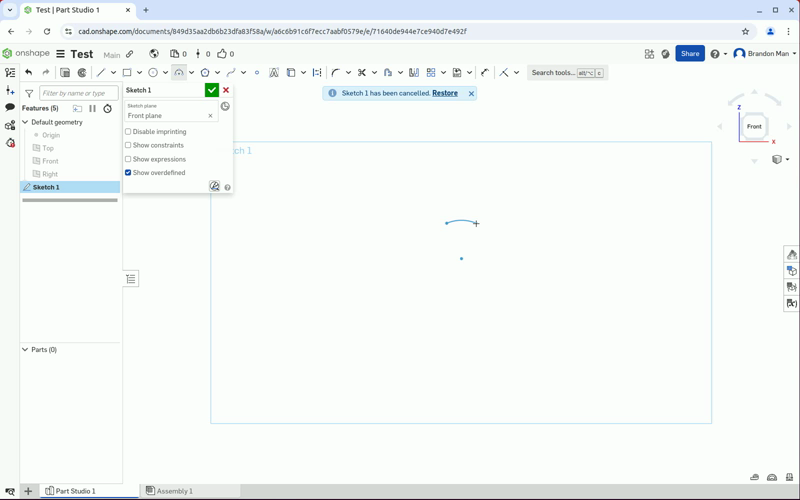
click(476, 223)
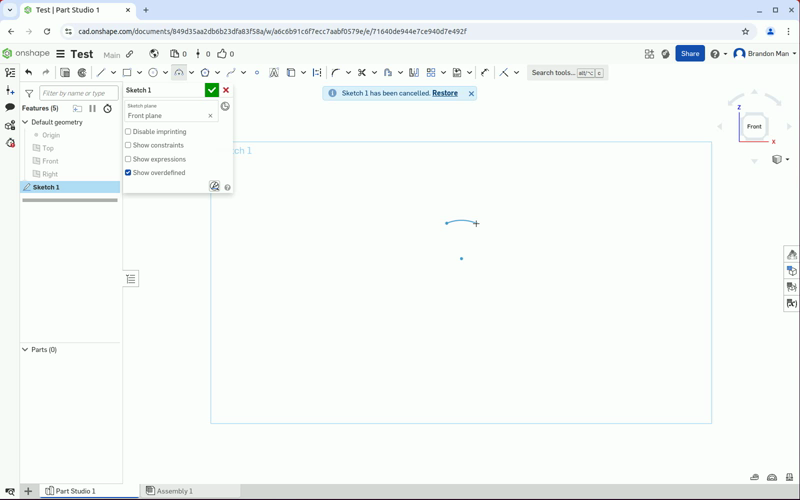
mouse_move(461, 210)
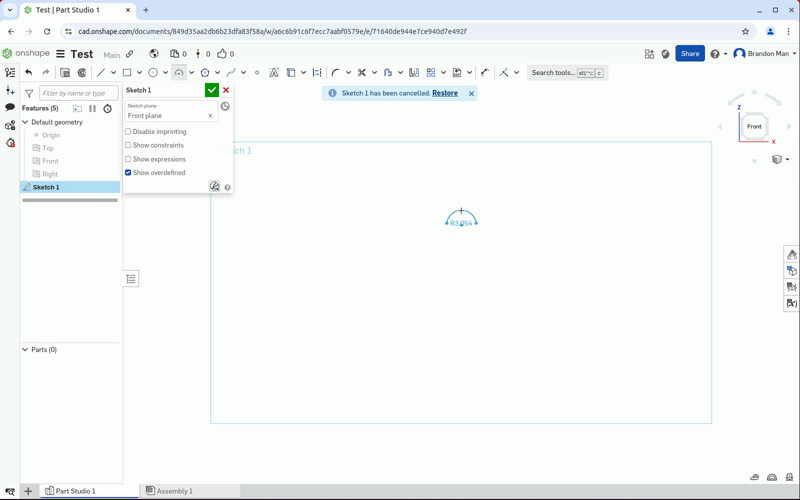
click(461, 210)
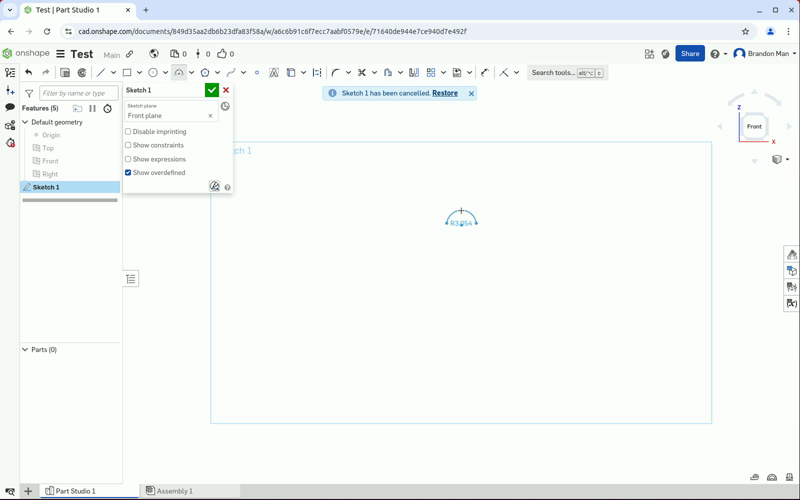
key_up(shift)
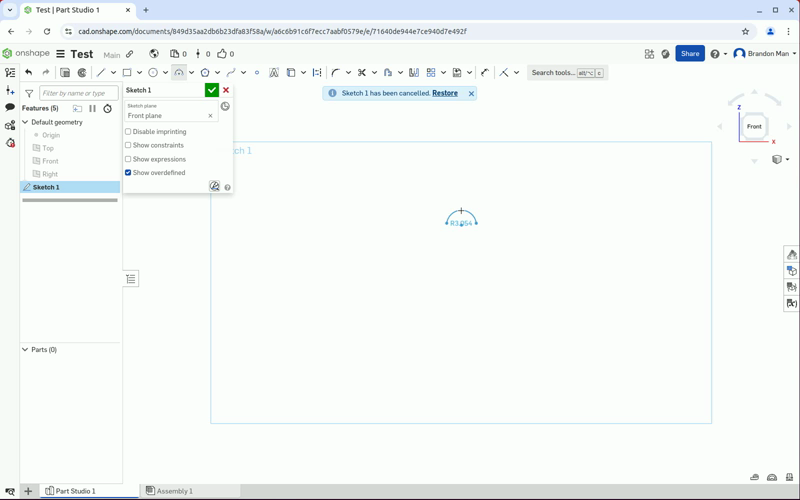
key(esc)
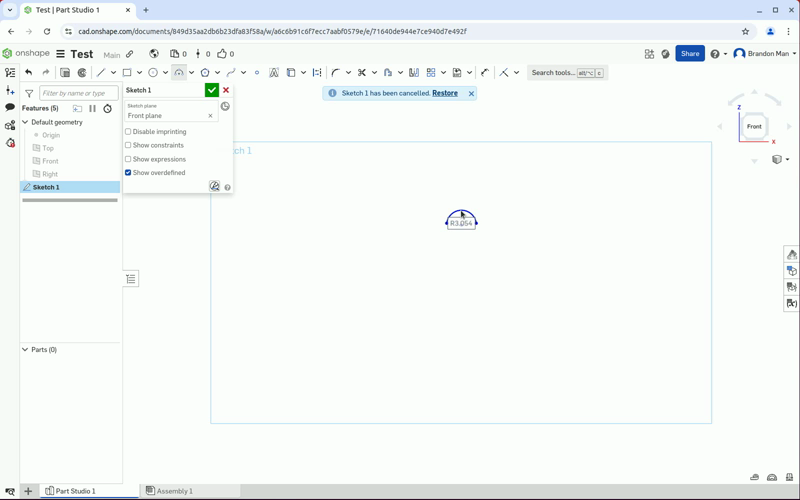
key(l)
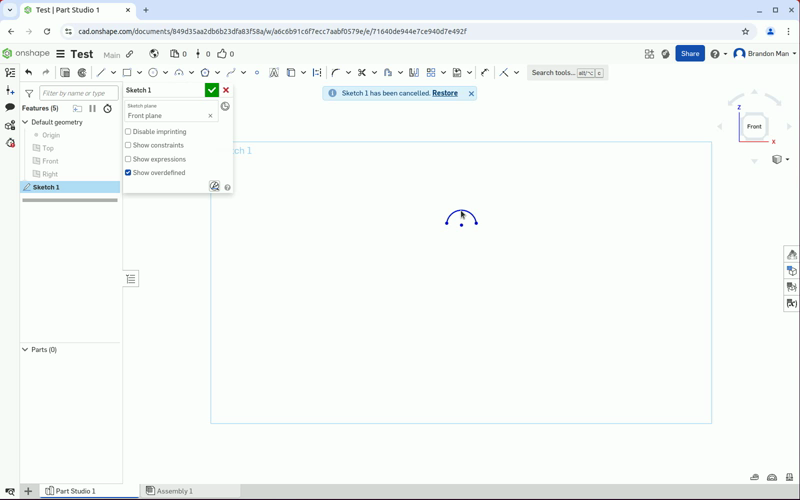
mouse_move(476, 223)
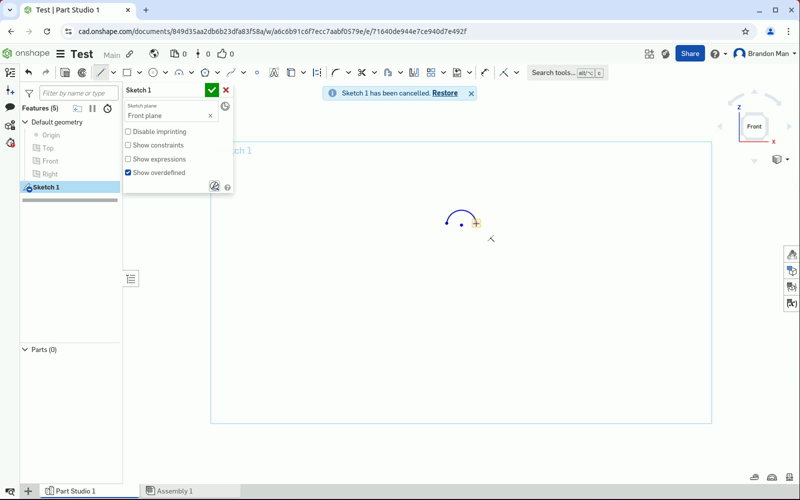
click(476, 223)
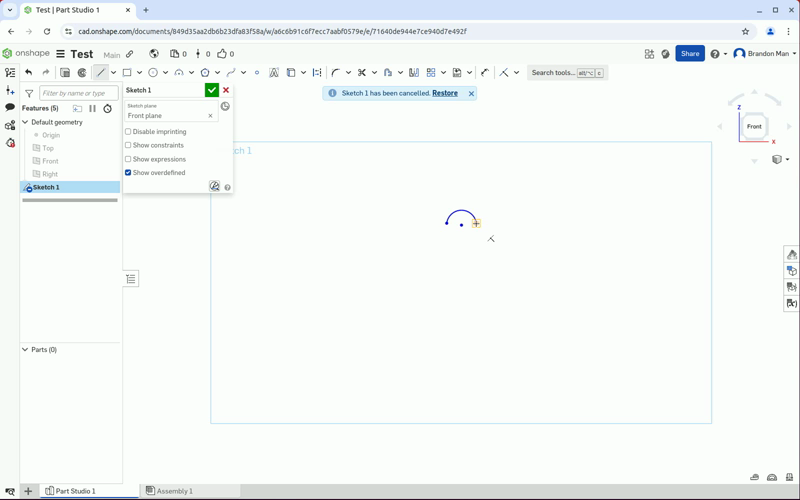
key_down(shift)
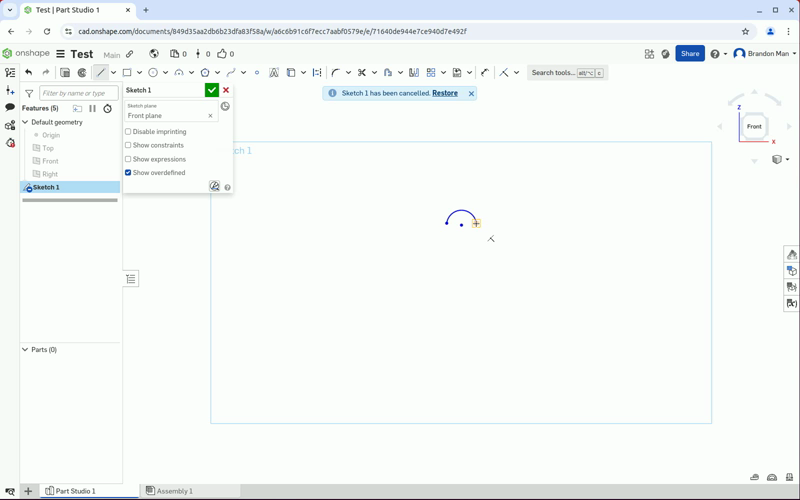
mouse_move(506, 223)
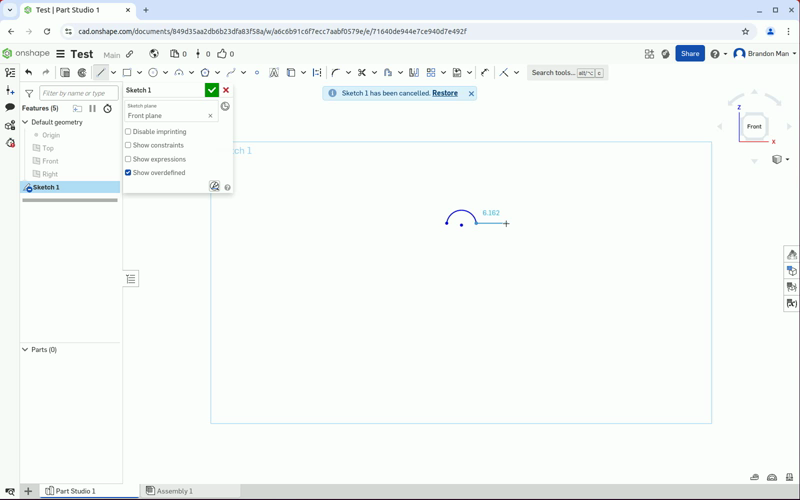
mouse_move(470, 176)
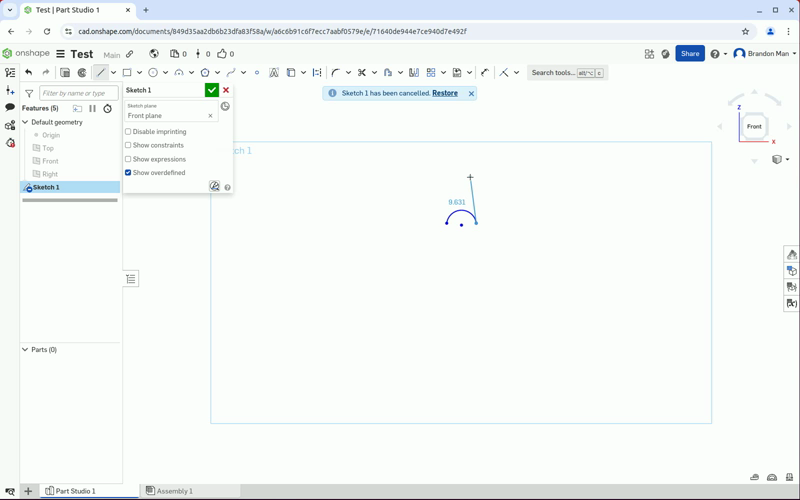
click(470, 176)
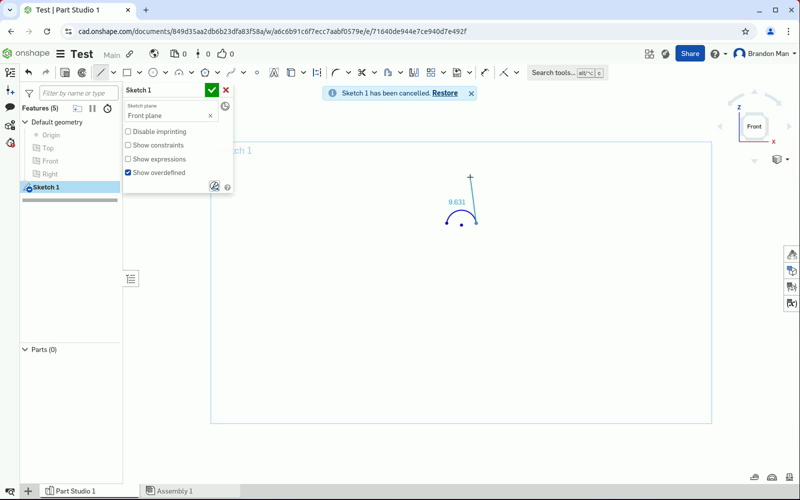
key_up(shift)
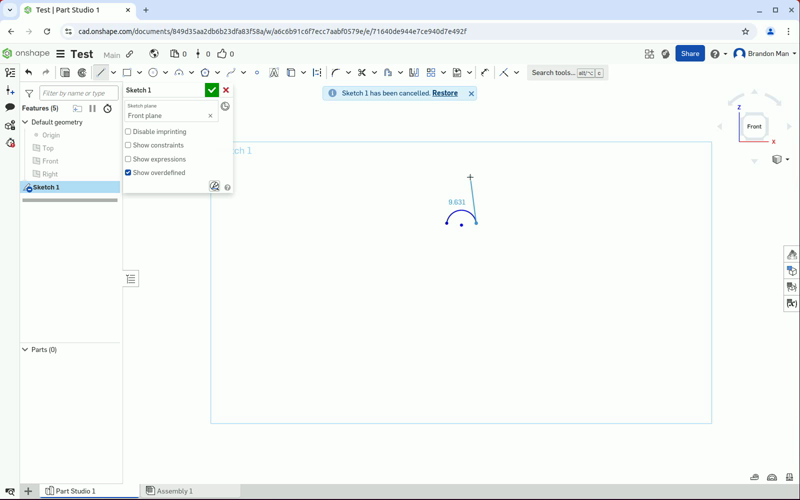
key(esc)
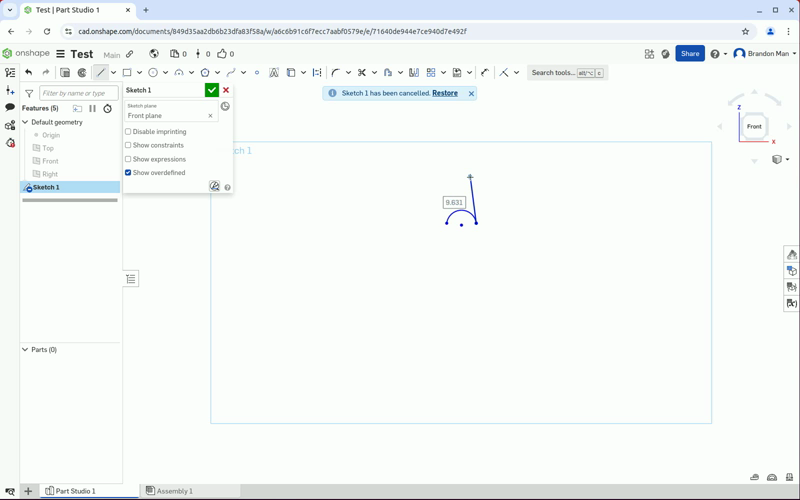
key(a)
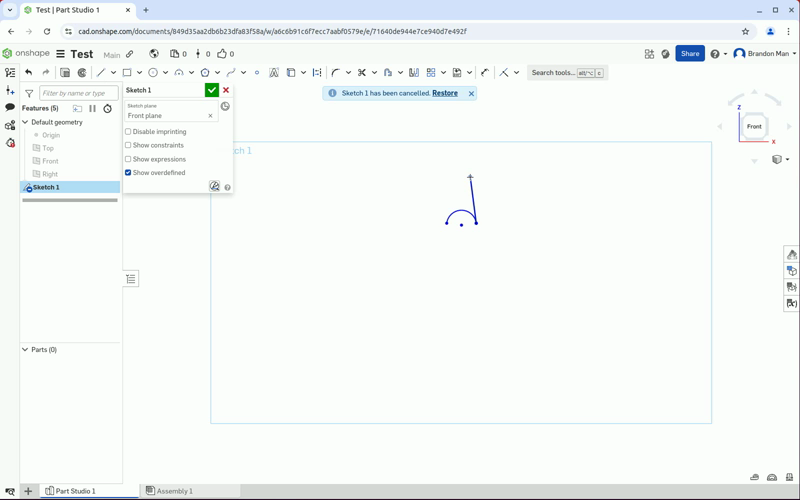
mouse_move(470, 176)
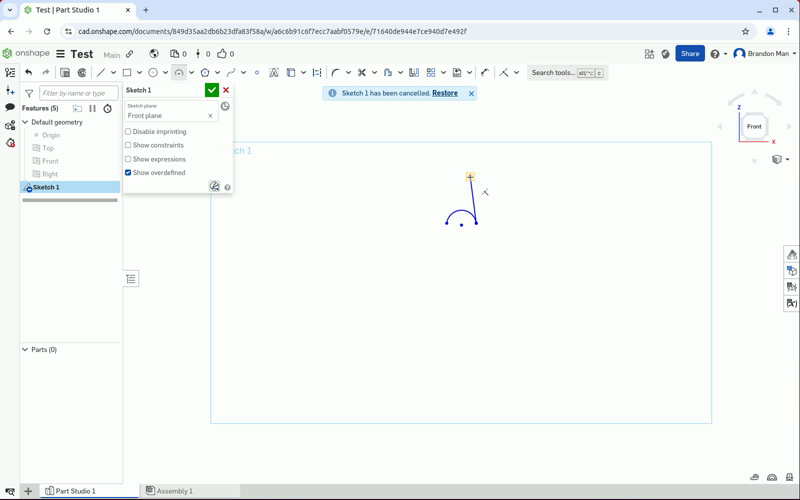
click(470, 176)
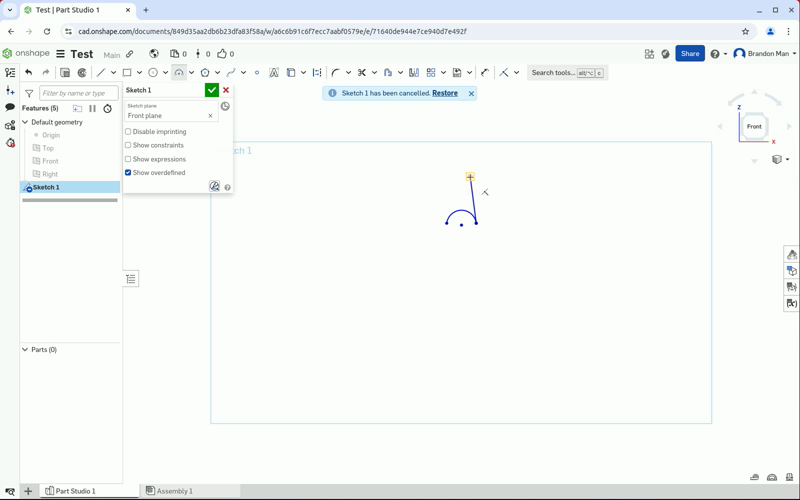
key_down(shift)
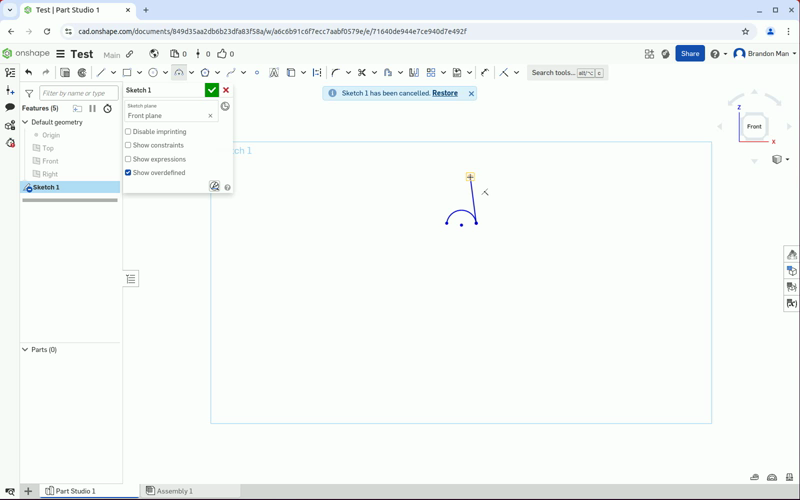
mouse_move(452, 176)
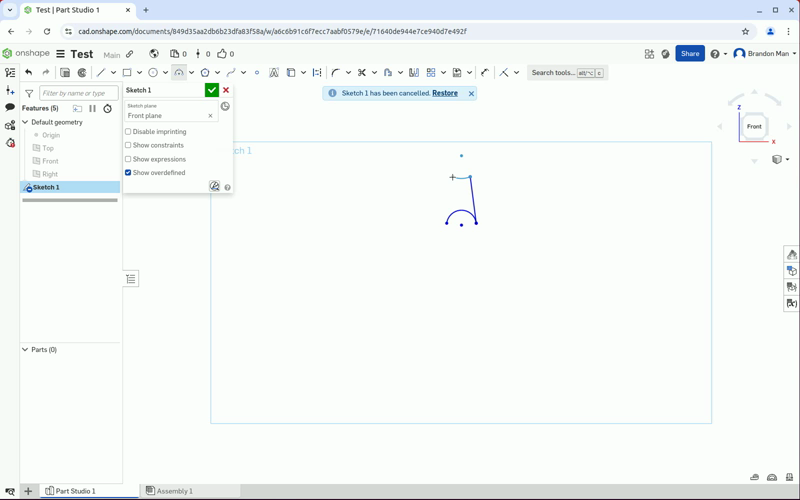
click(452, 176)
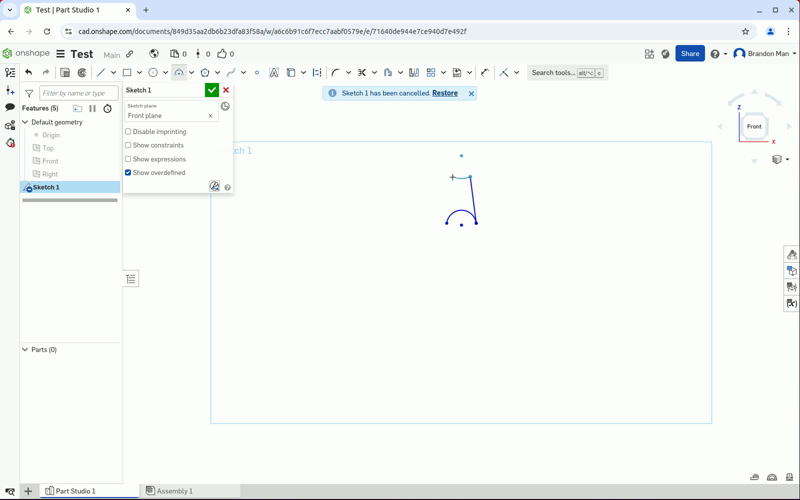
mouse_move(461, 186)
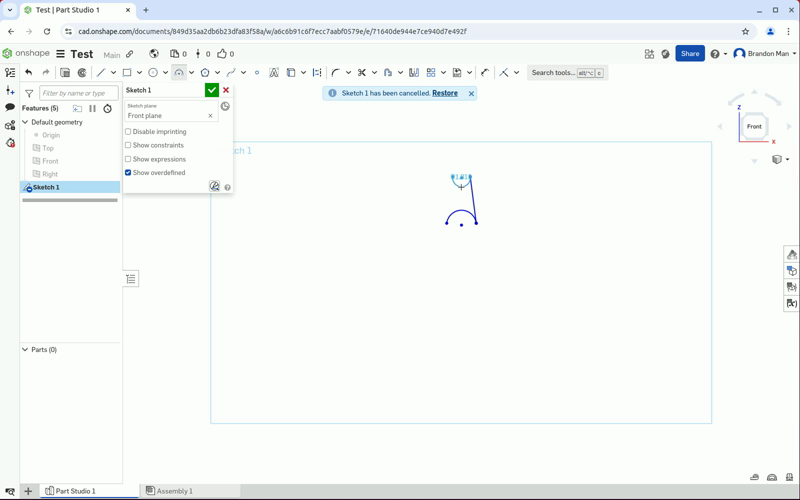
click(461, 186)
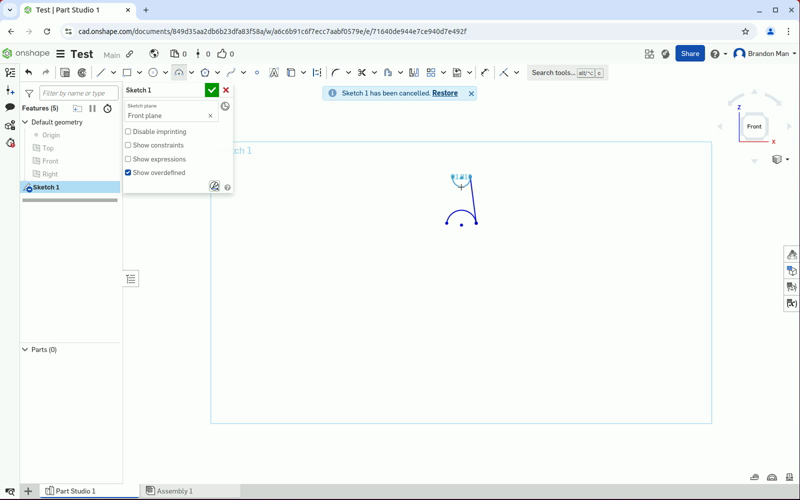
key_up(shift)
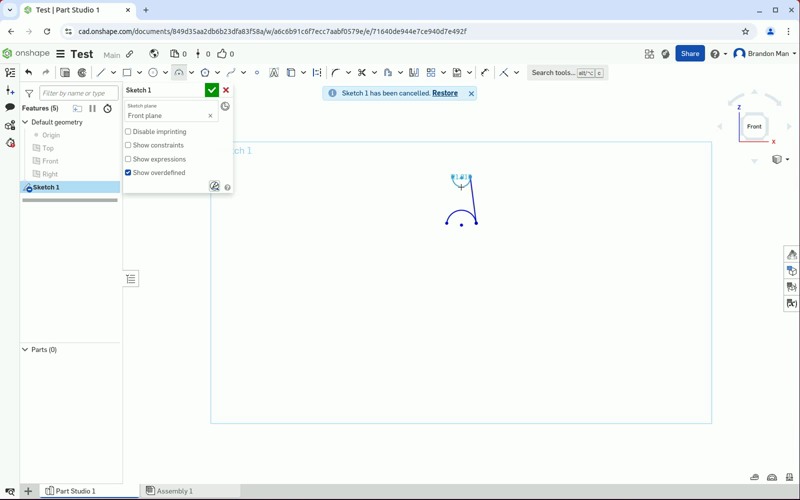
key(esc)
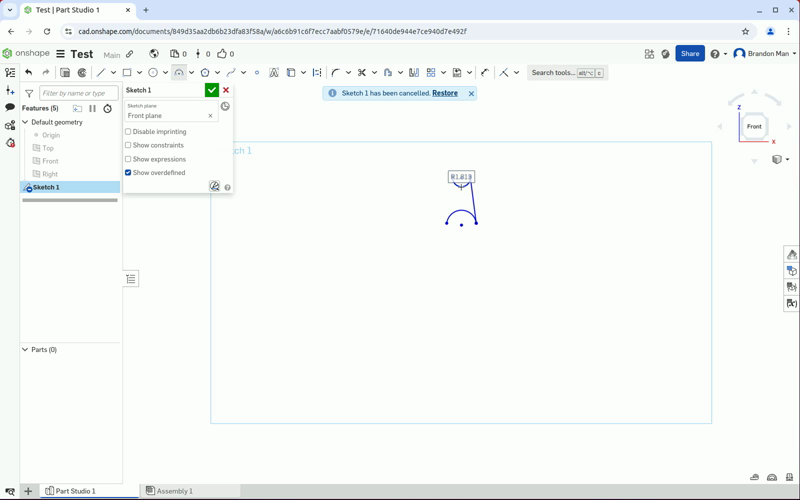
key(l)
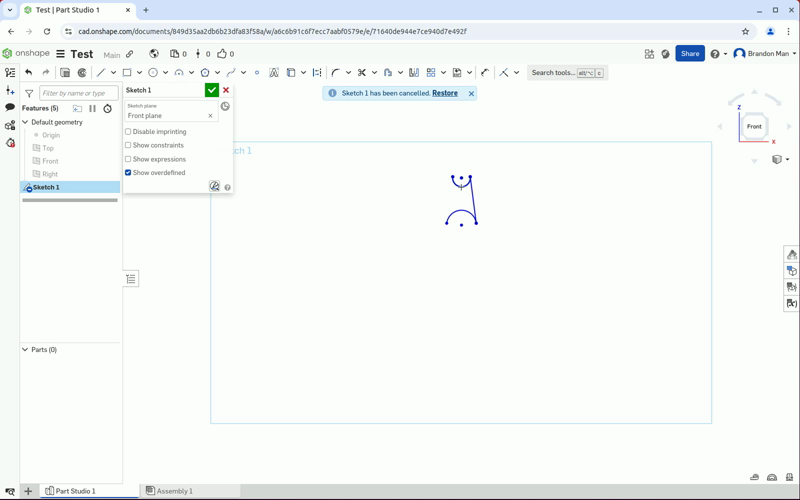
mouse_move(452, 176)
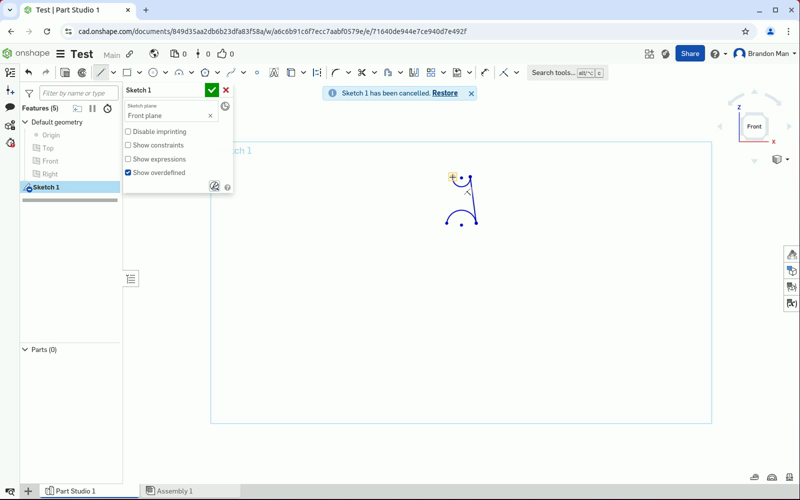
click(452, 176)
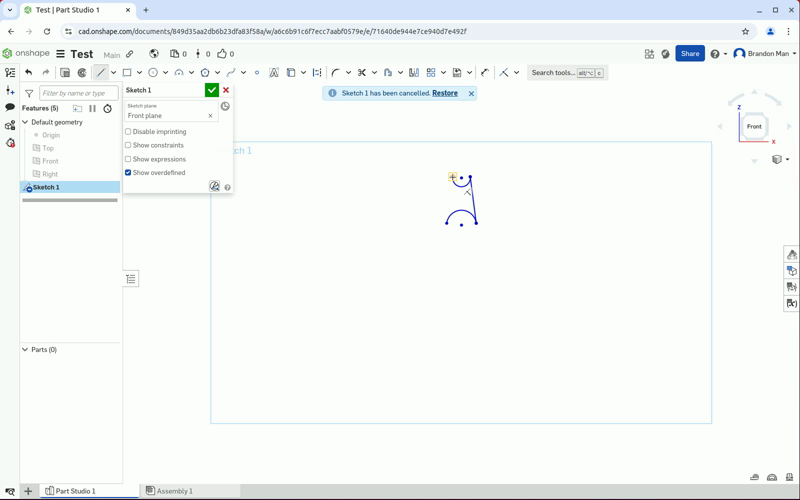
mouse_move(482, 176)
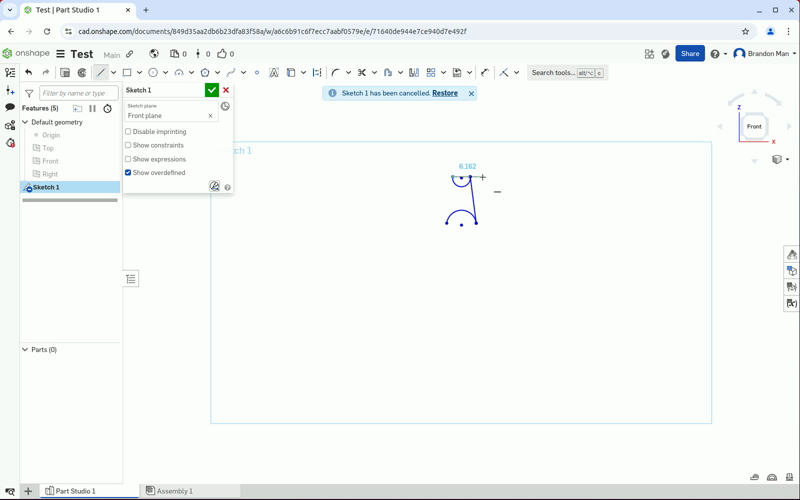
key_down(shift)
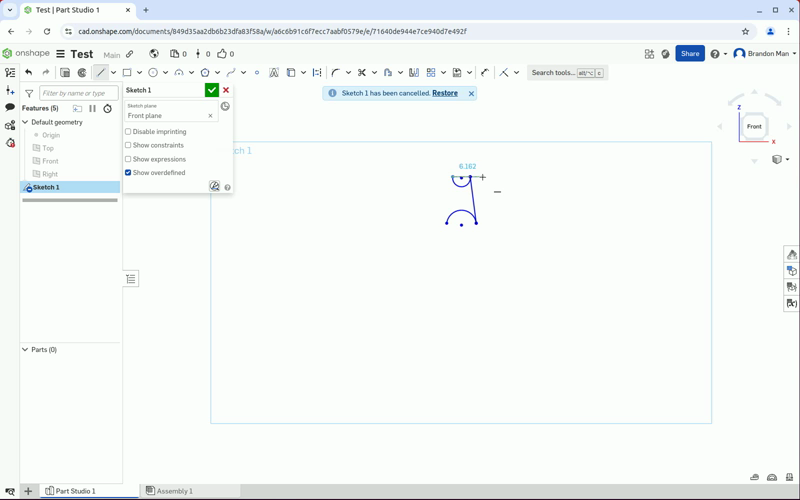
mouse_move(446, 223)
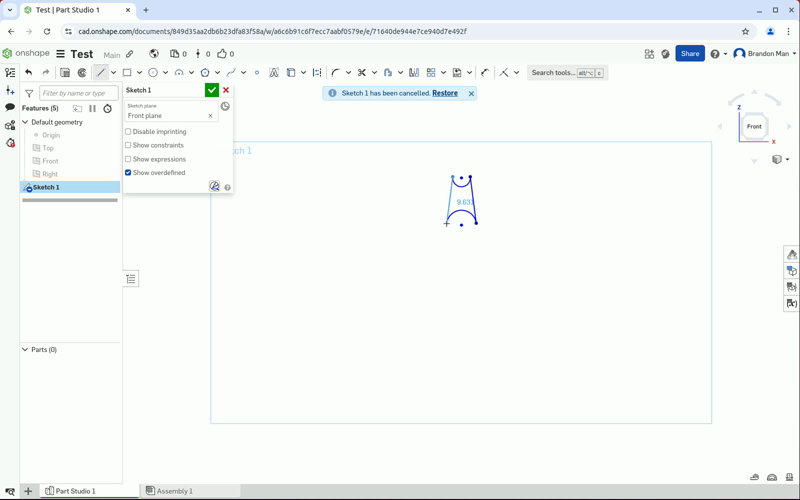
key_up(shift)
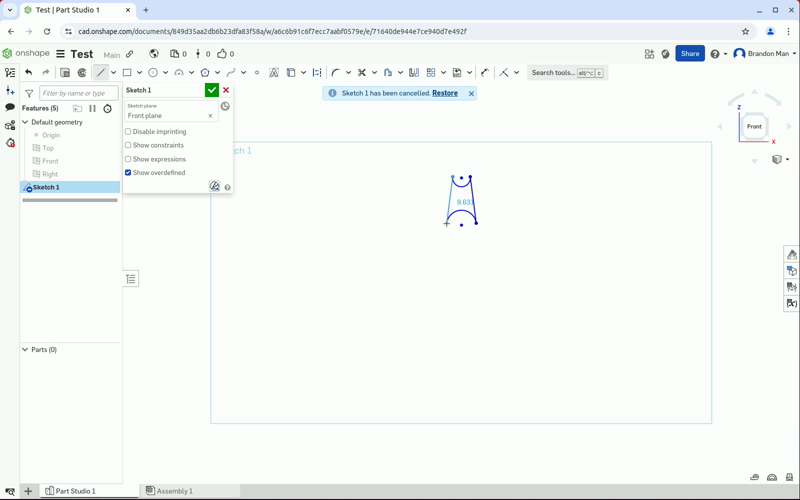
click(446, 223)
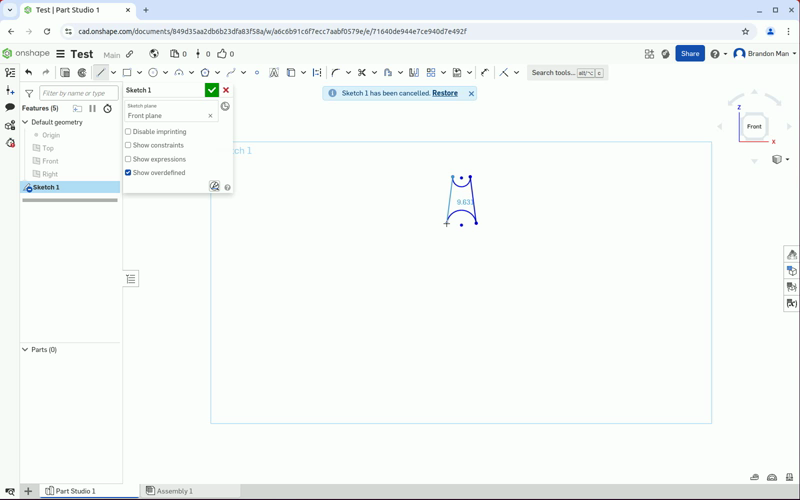
key(esc)
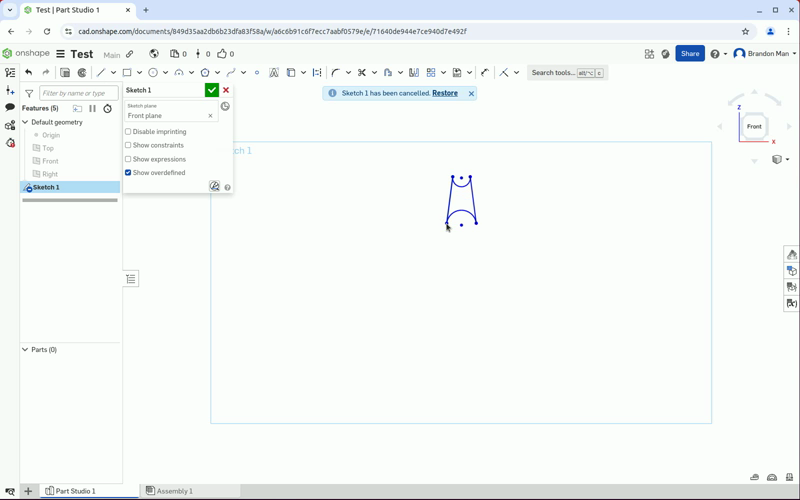
key(c)
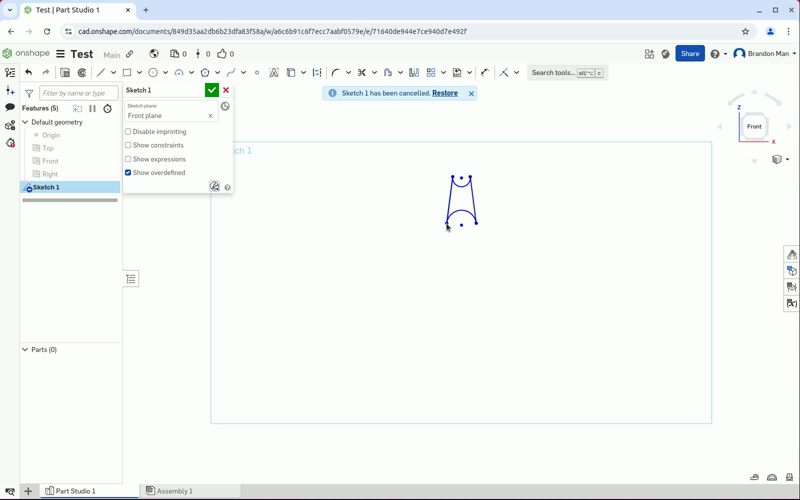
key_down(shift)
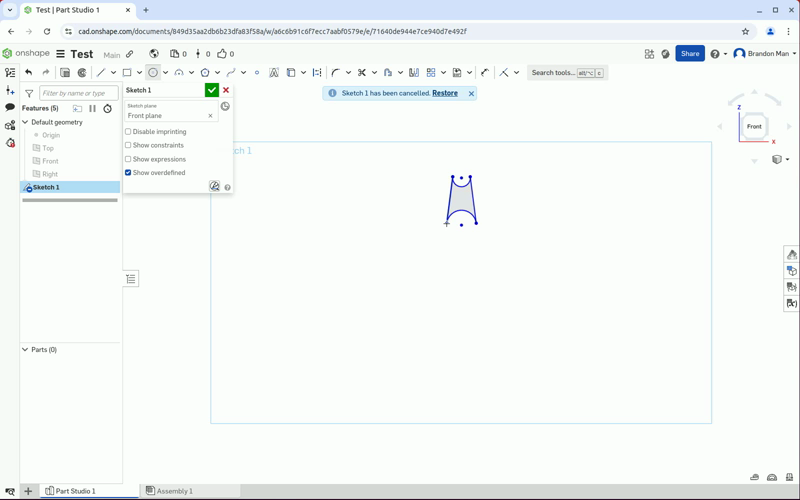
mouse_move(458, 189)
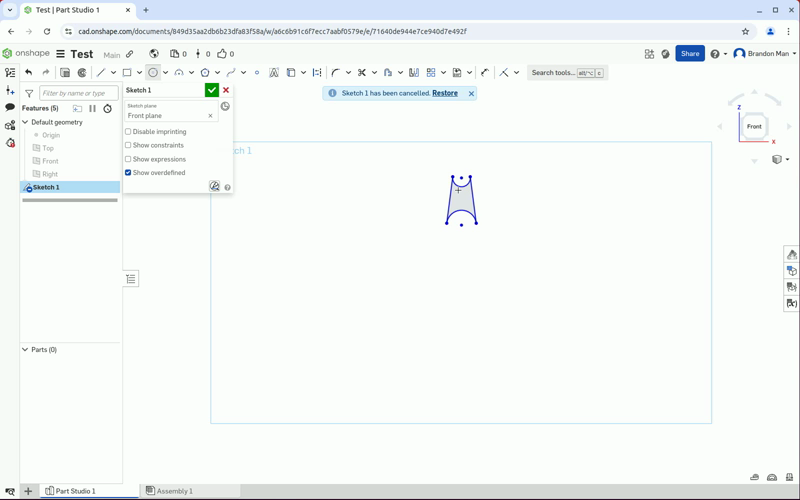
scroll(6)
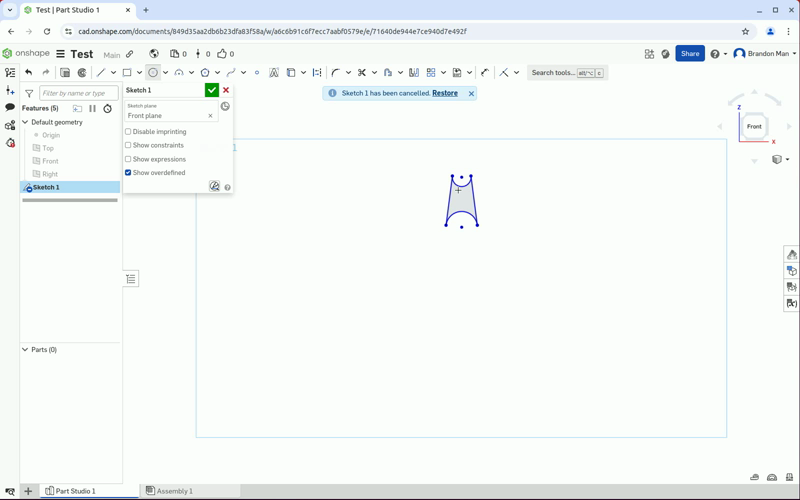
scroll(6)
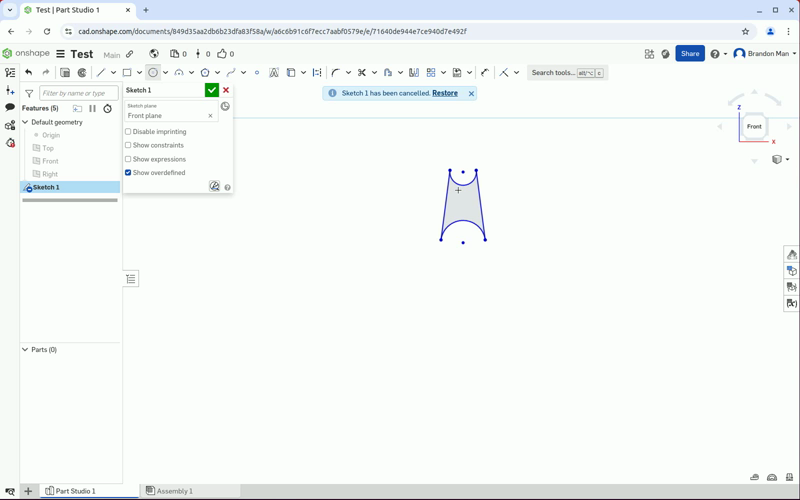
scroll(6)
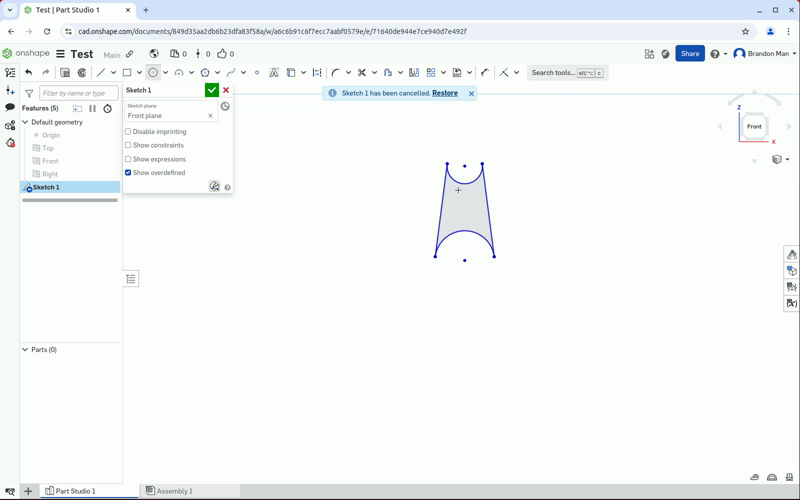
scroll(6)
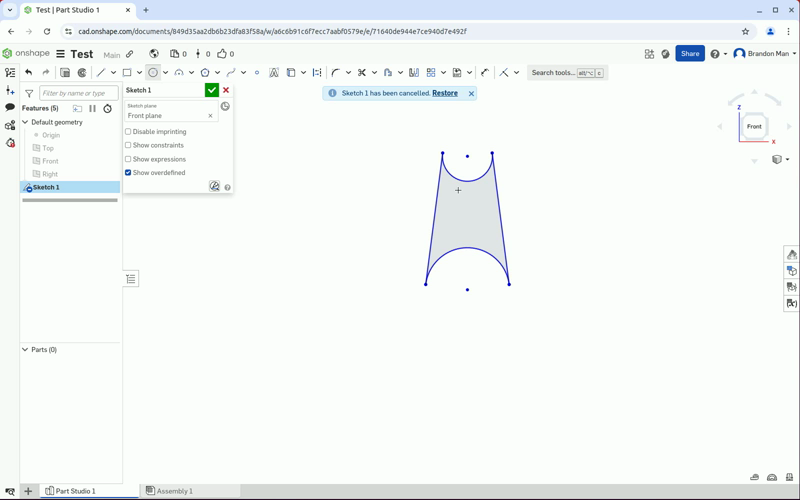
scroll(6)
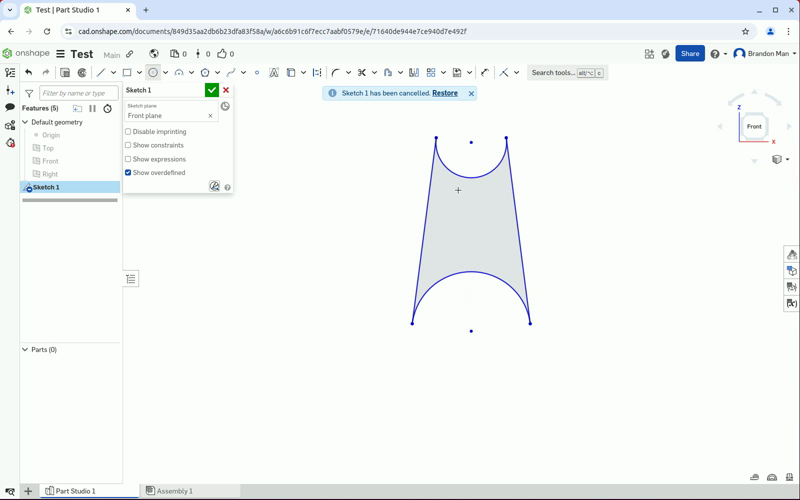
scroll(6)
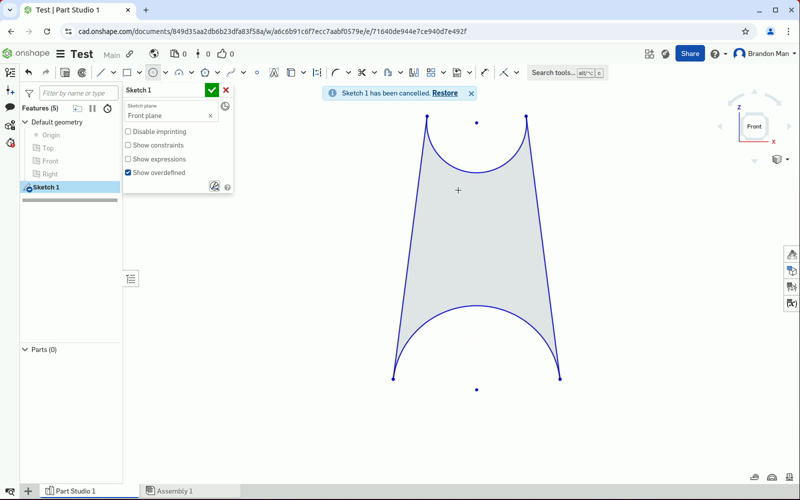
scroll(6)
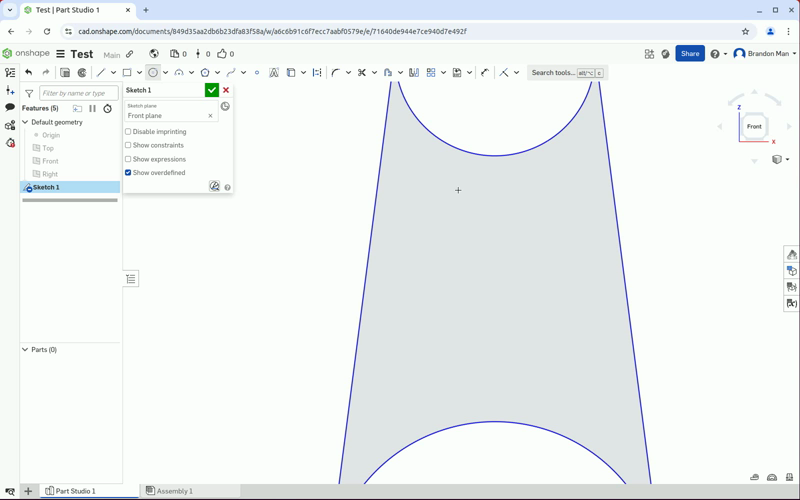
click(458, 189)
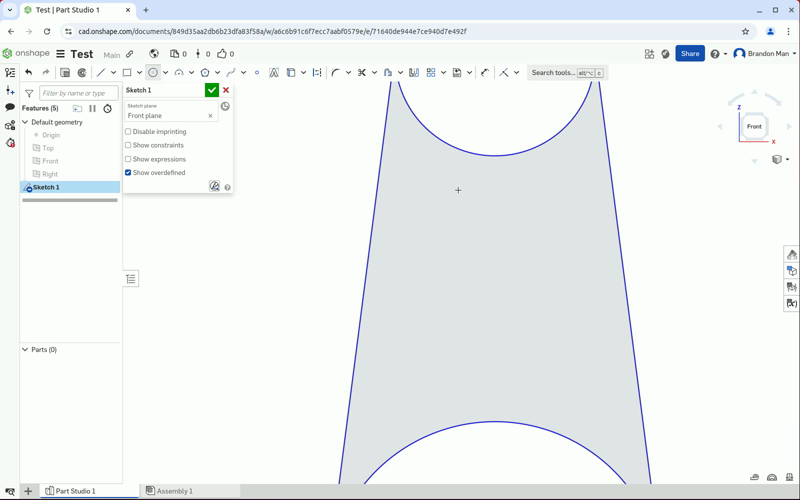
scroll(-6)
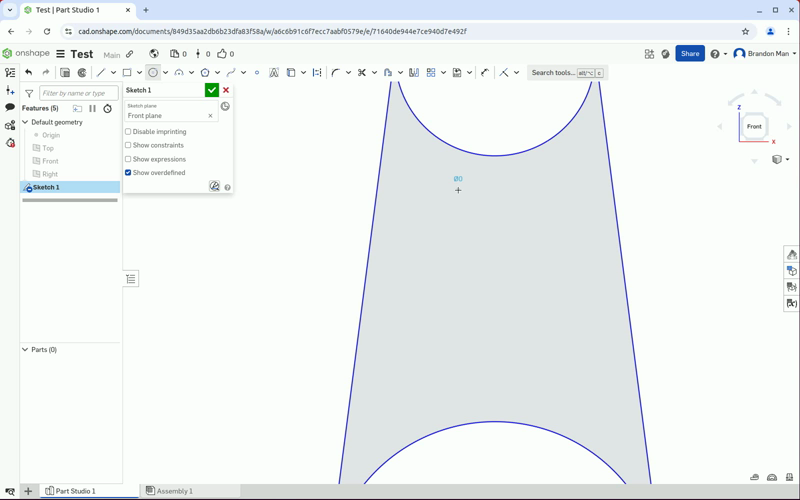
scroll(-6)
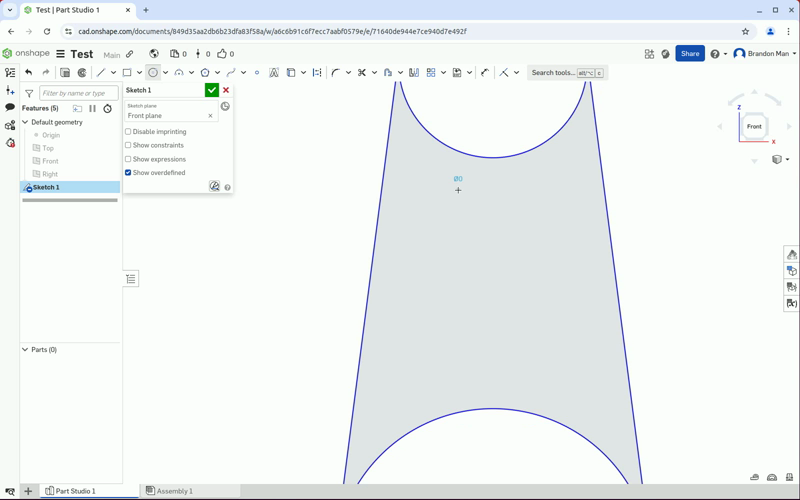
scroll(-6)
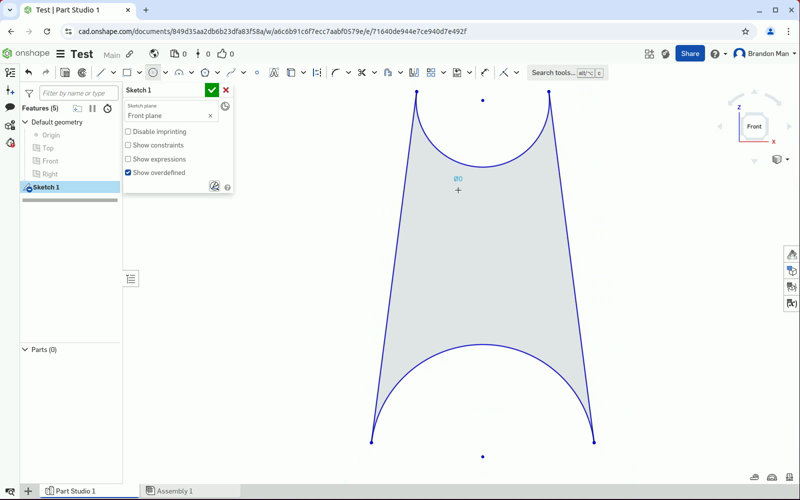
scroll(-6)
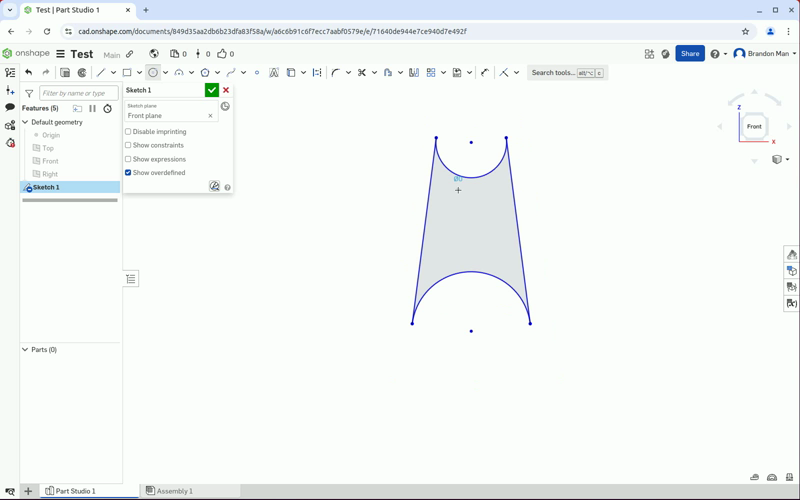
scroll(-6)
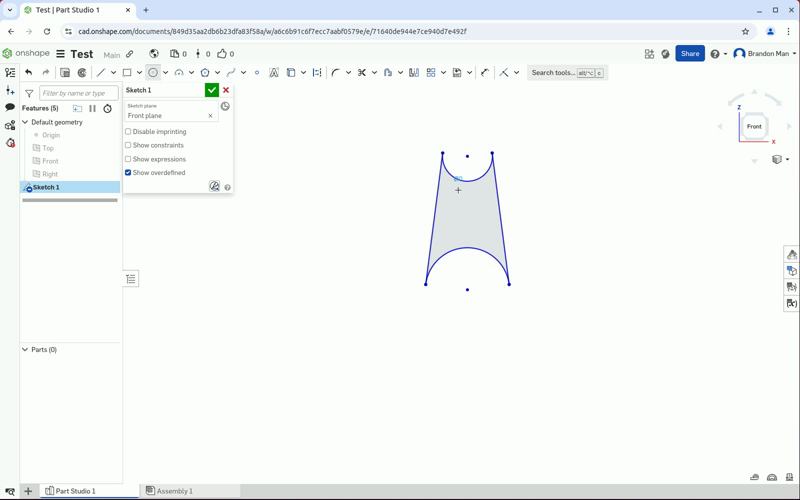
scroll(-6)
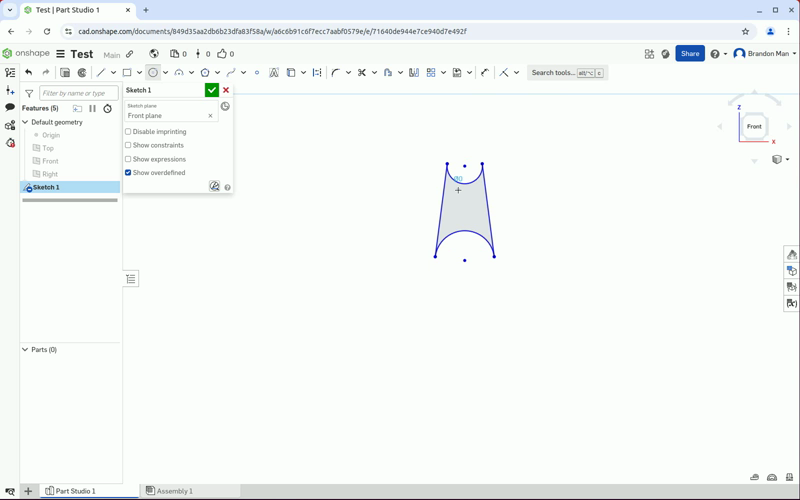
scroll(-6)
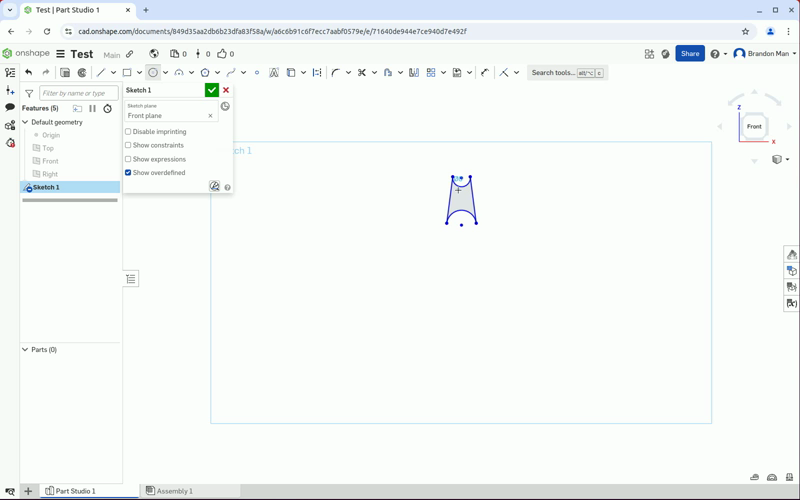
key_up(shift)
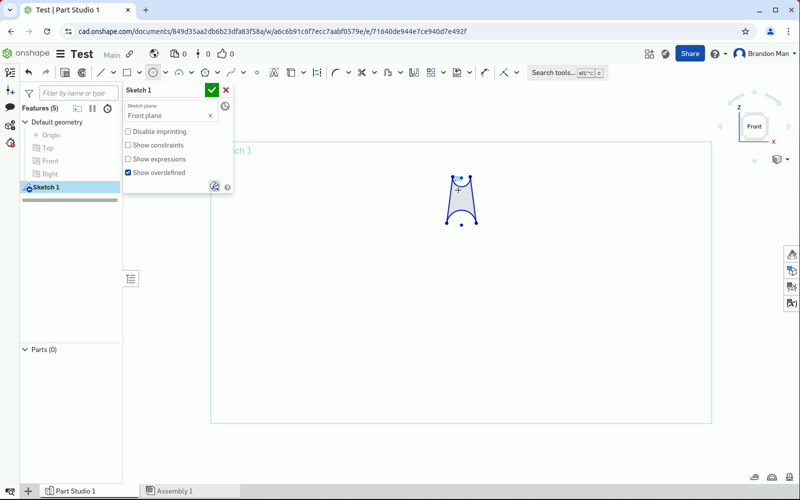
mouse_move(461, 189)
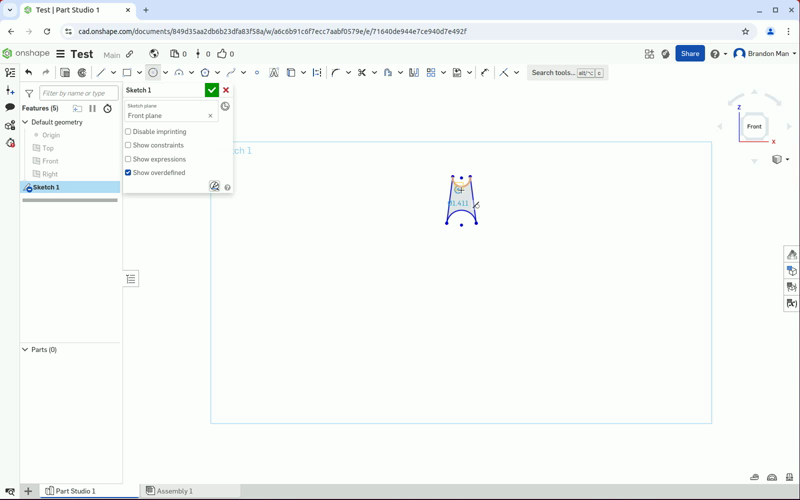
scroll(6)
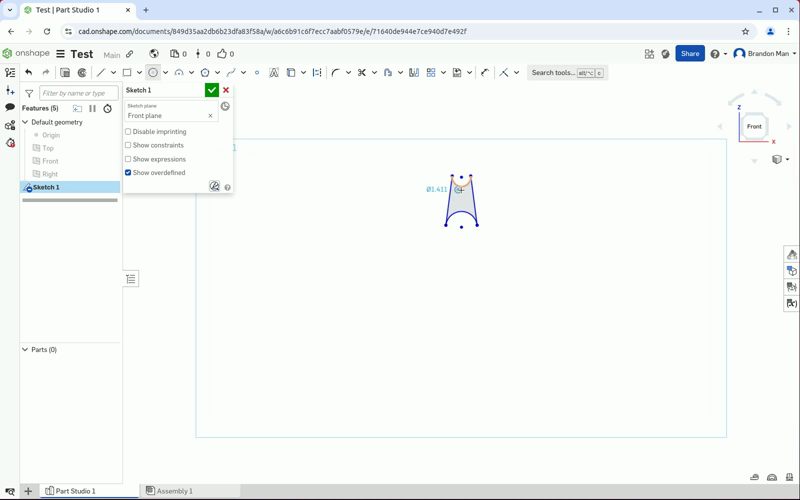
scroll(6)
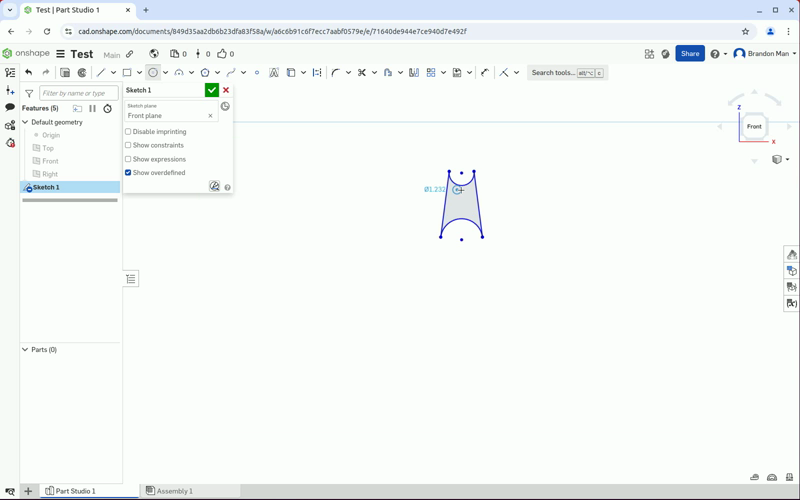
scroll(6)
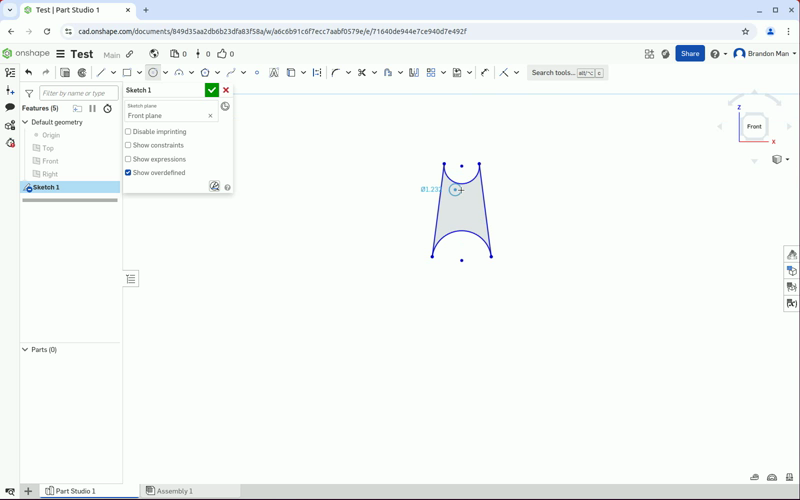
scroll(6)
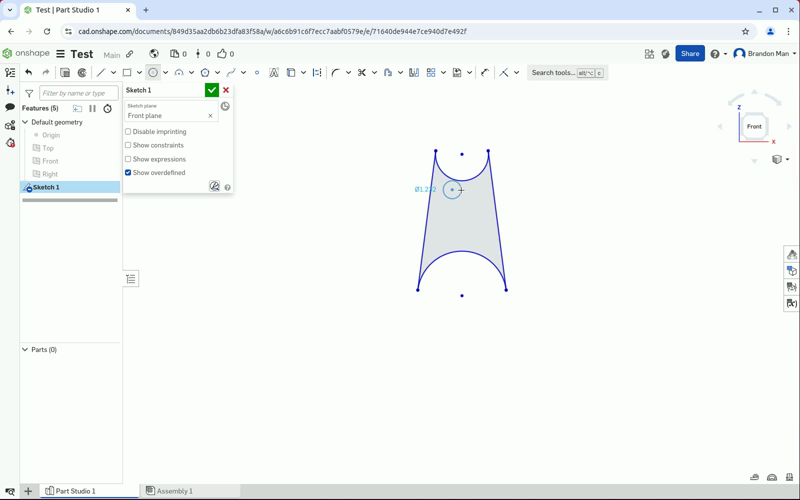
scroll(6)
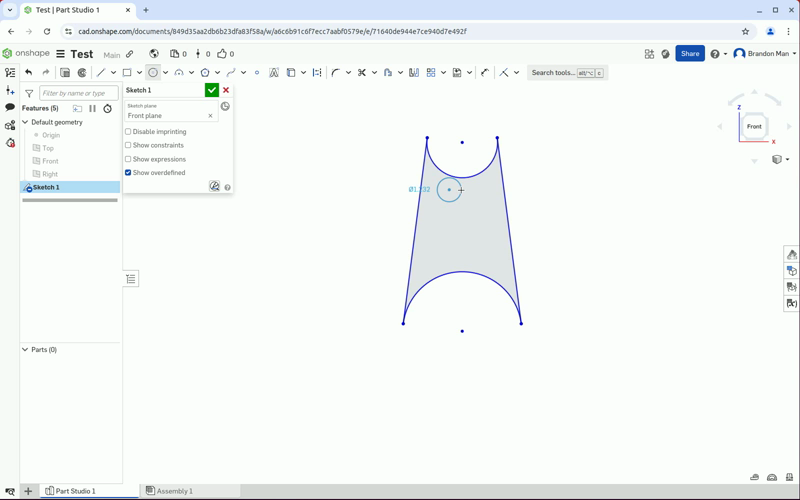
scroll(6)
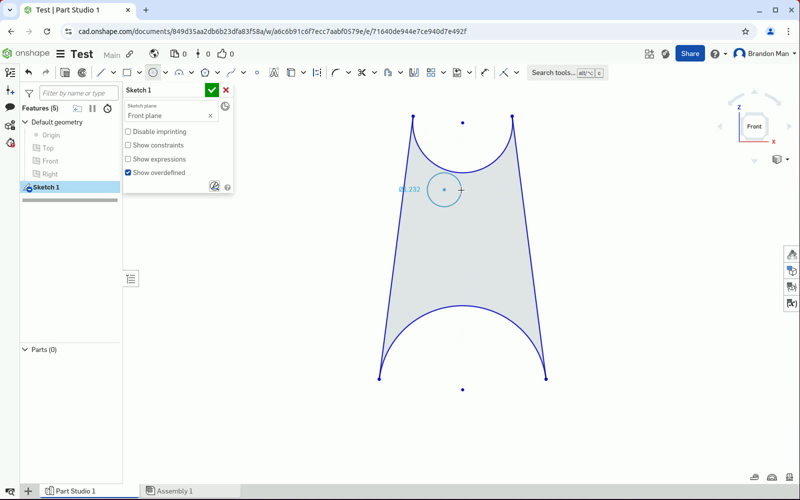
scroll(6)
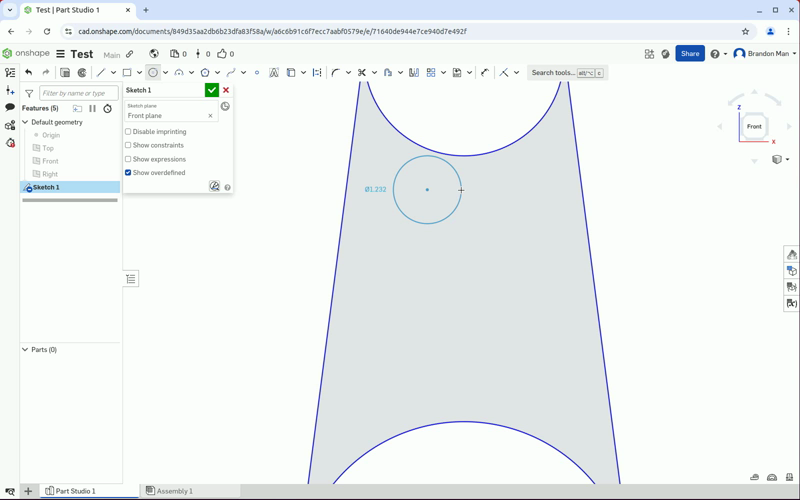
click(461, 189)
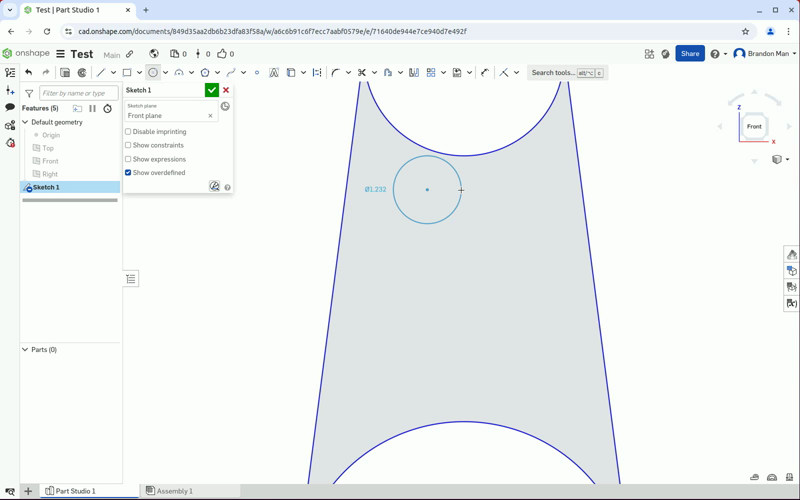
scroll(-6)
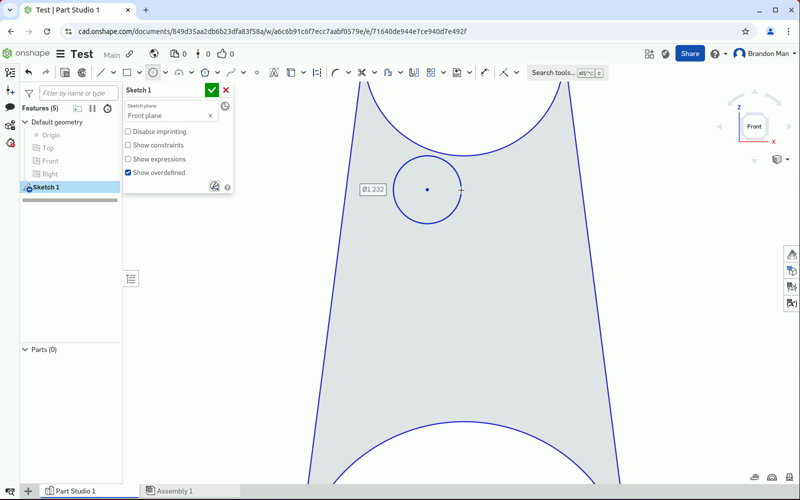
scroll(-6)
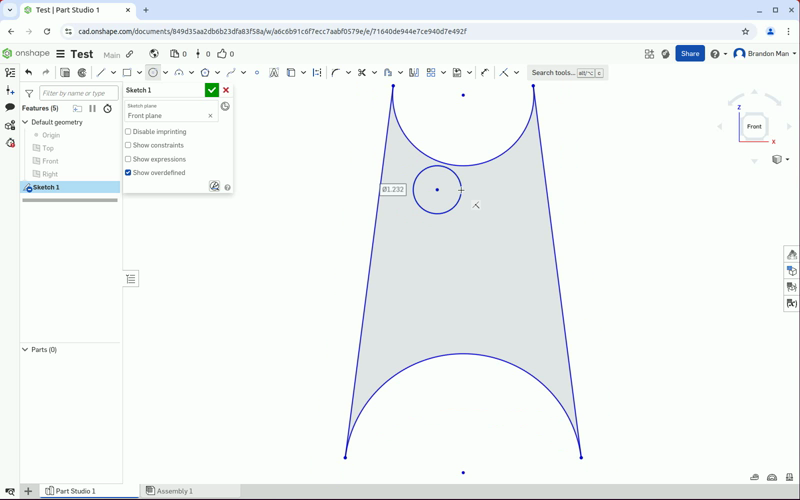
scroll(-6)
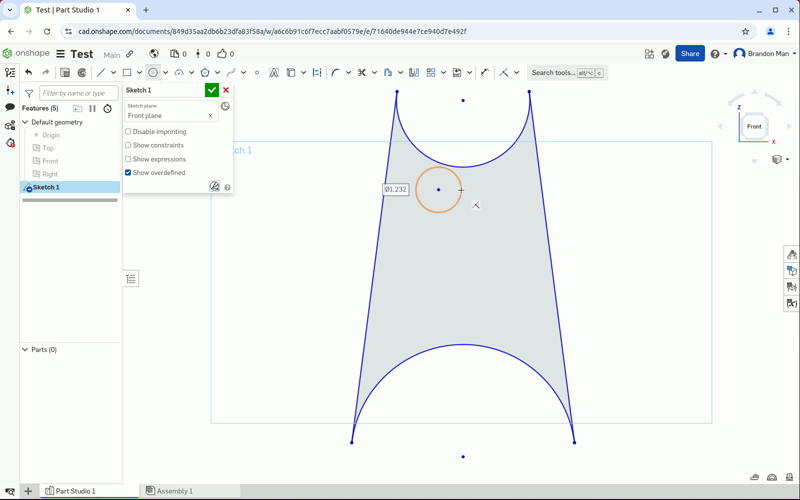
scroll(-6)
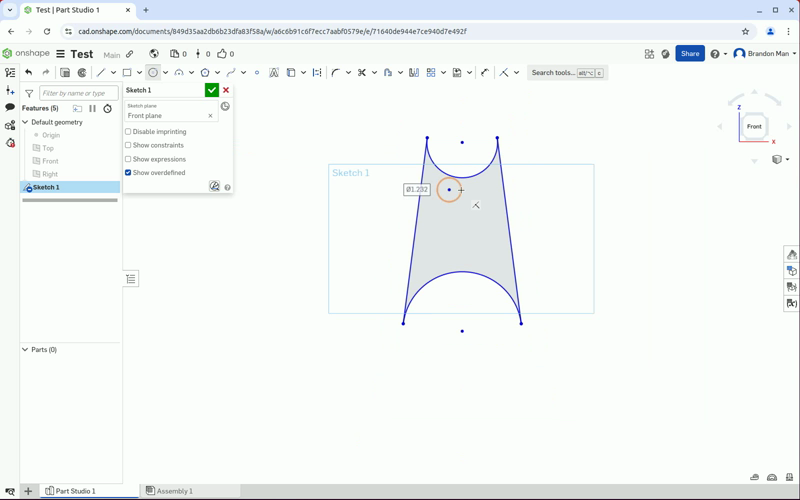
scroll(-6)
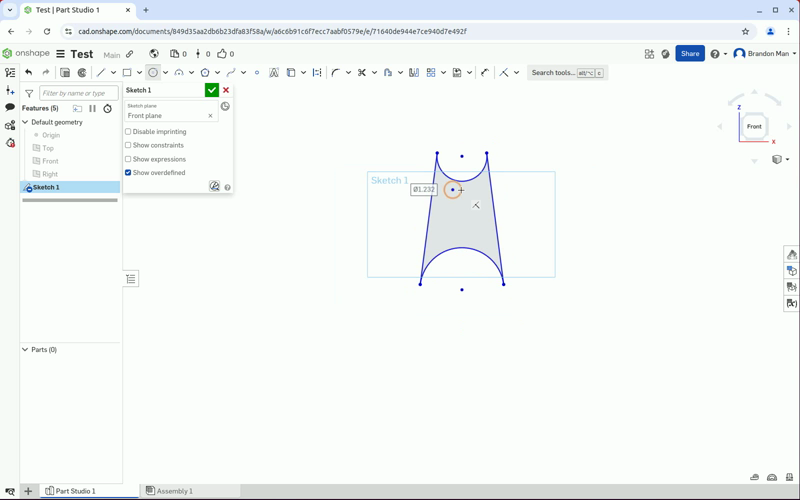
scroll(-6)
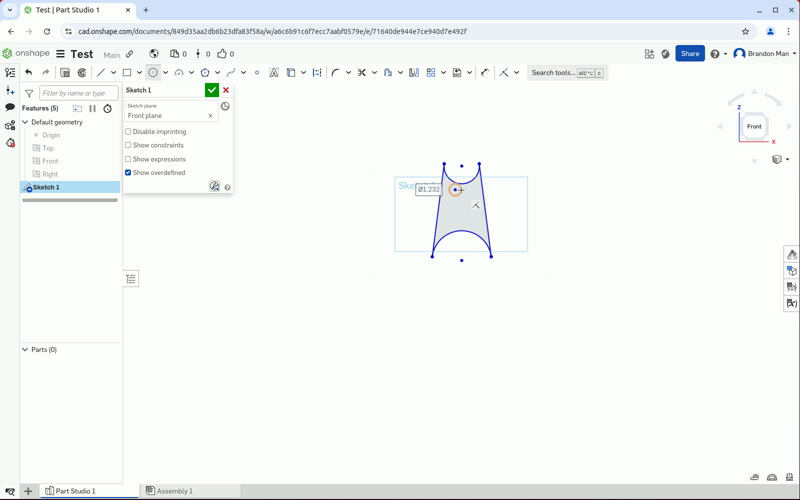
scroll(-6)
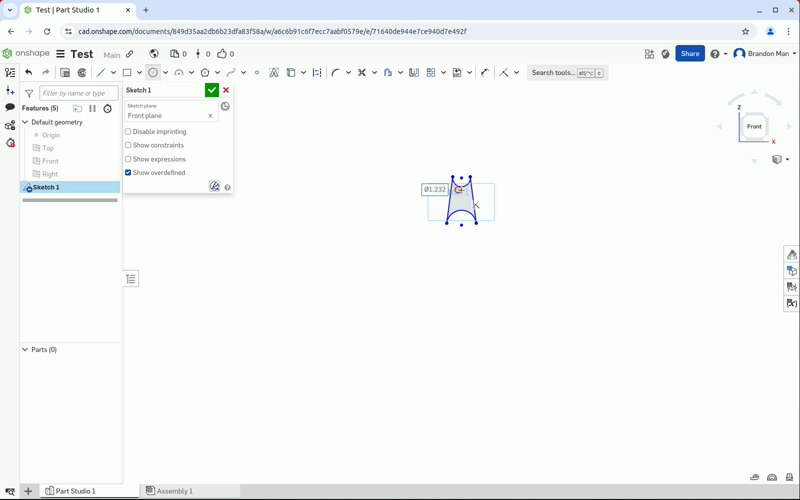
key(esc)
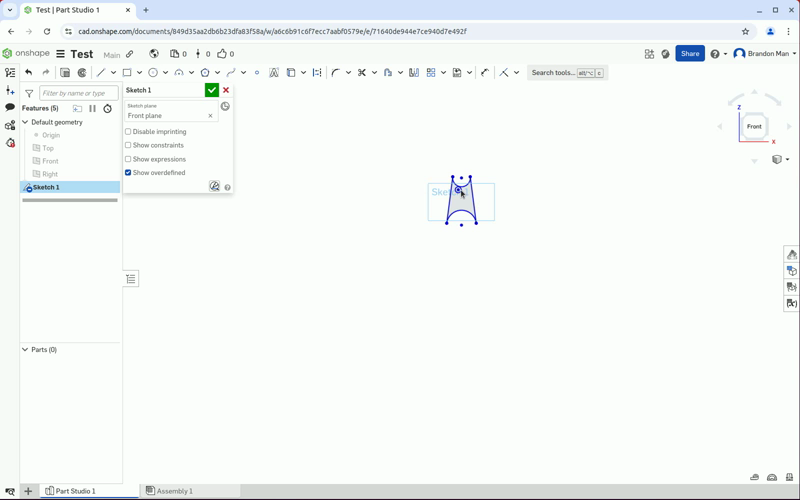
mouse_move(466, 190)
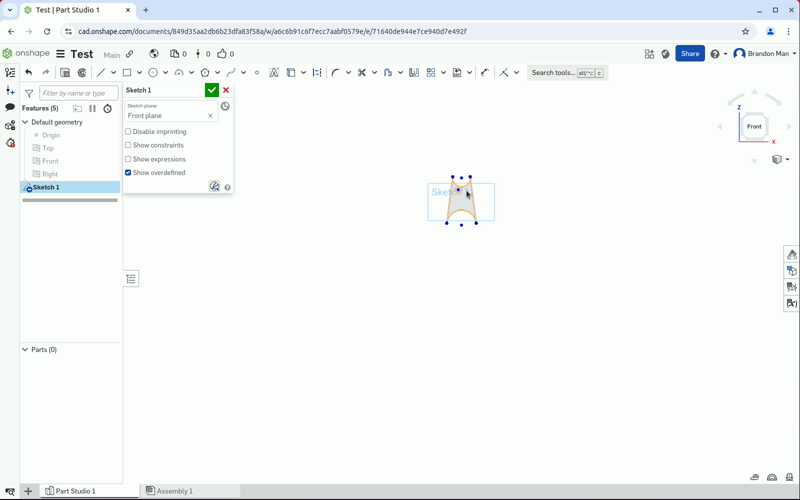
scroll(6)
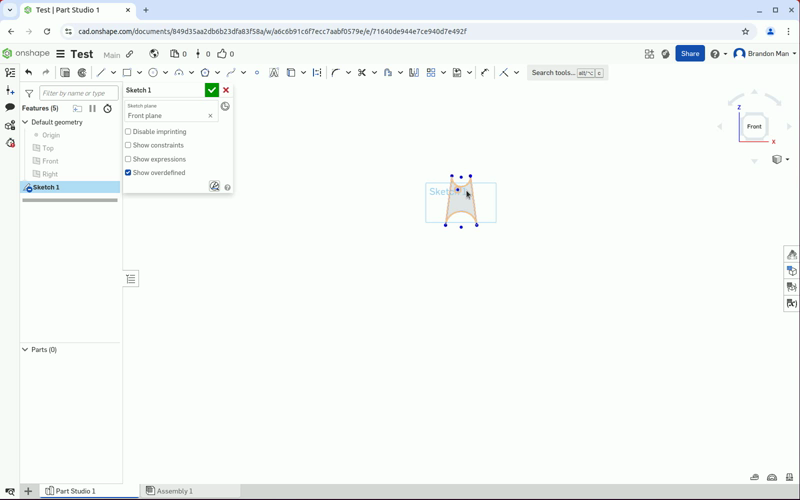
scroll(6)
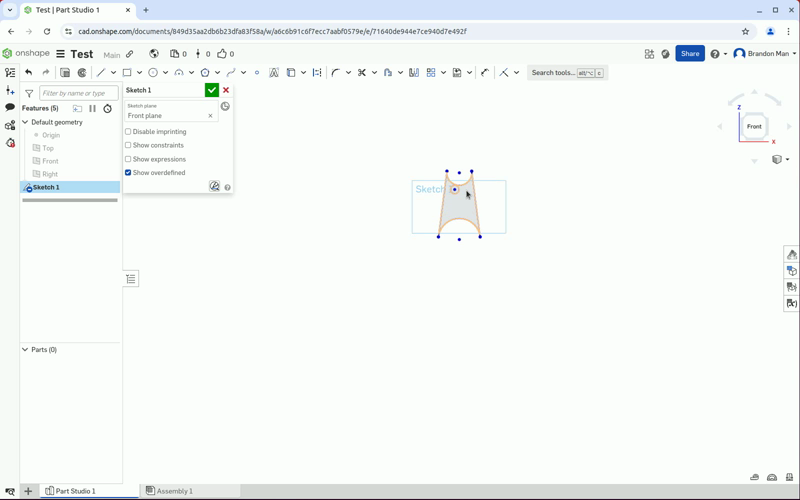
scroll(6)
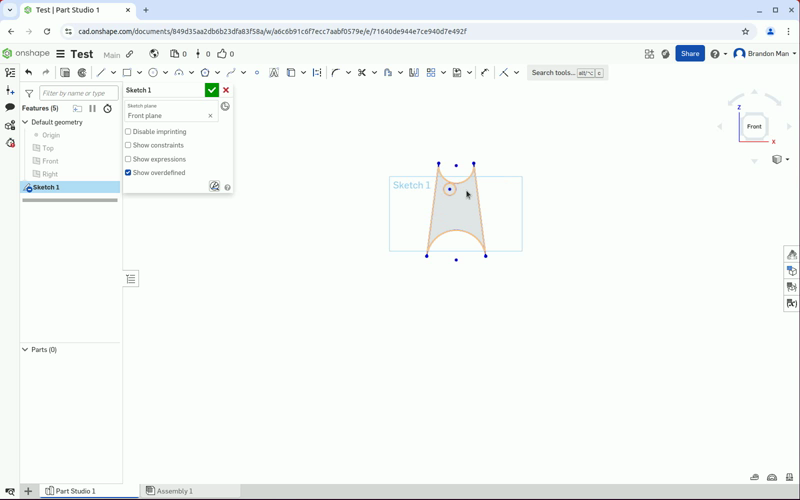
scroll(6)
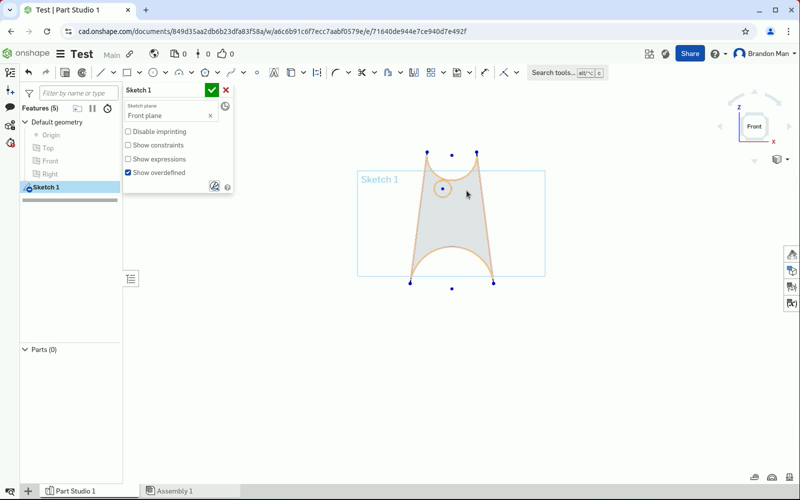
scroll(6)
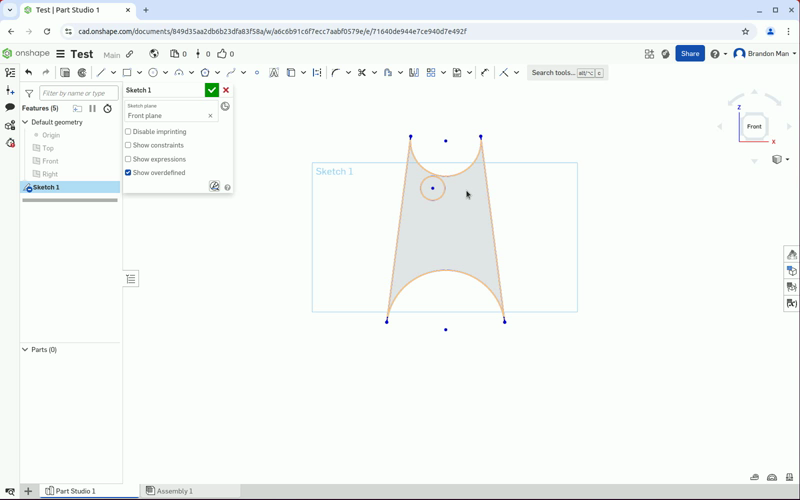
scroll(6)
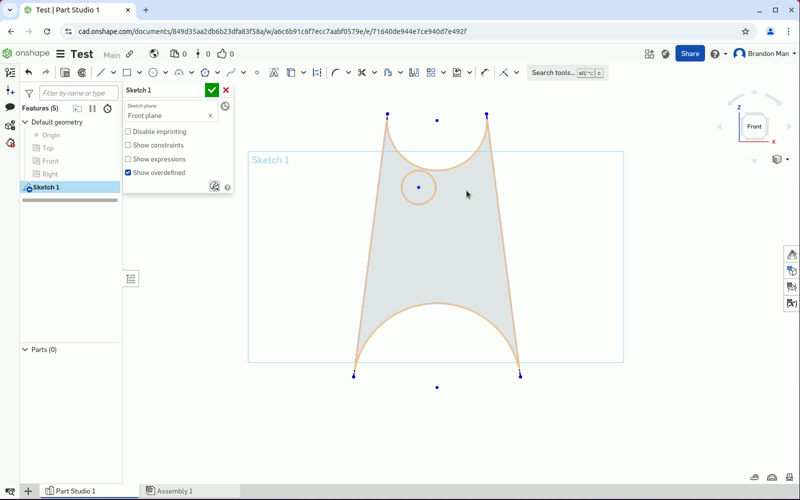
scroll(6)
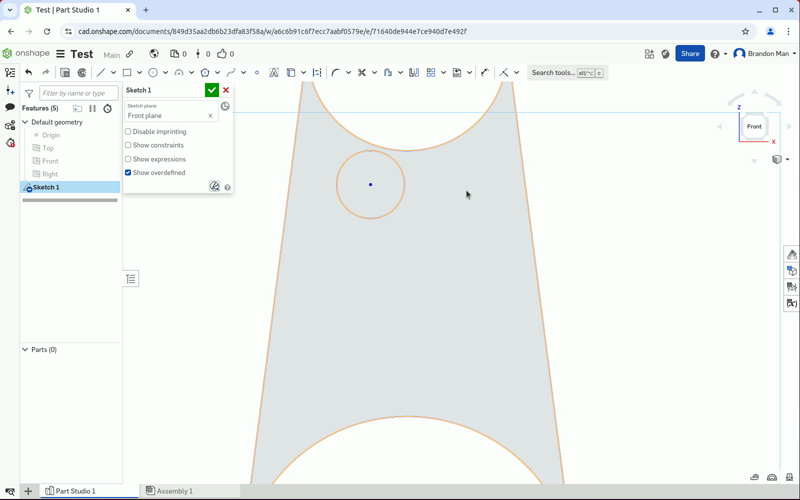
click(466, 190)
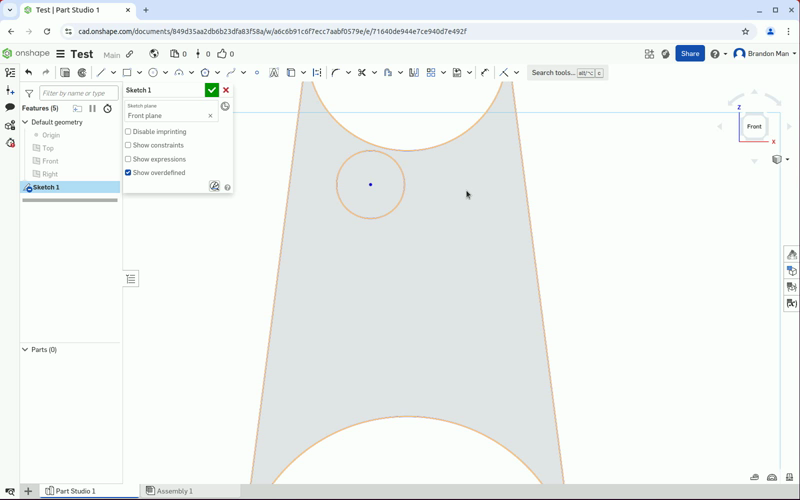
scroll(-6)
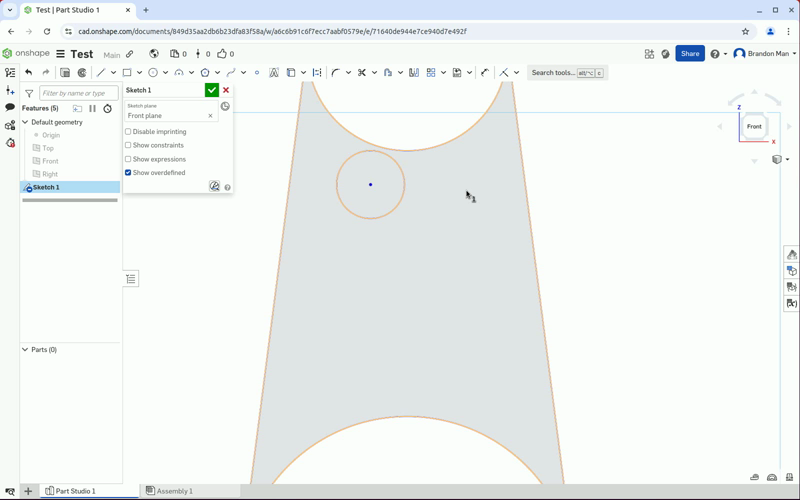
scroll(-6)
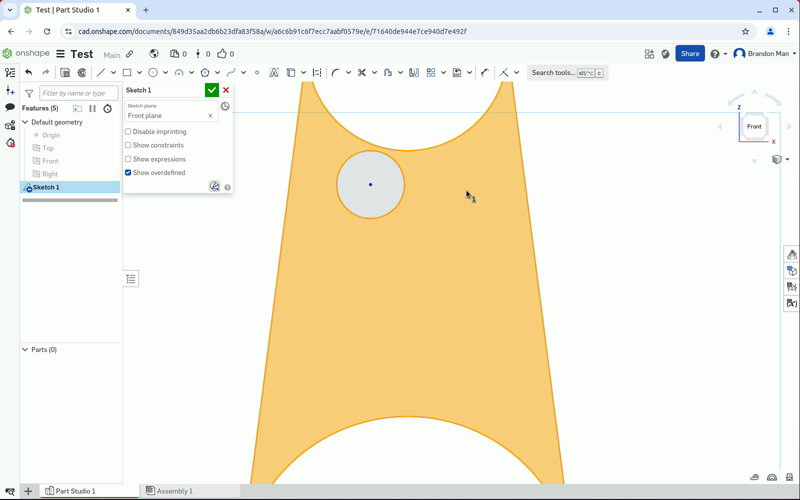
scroll(-6)
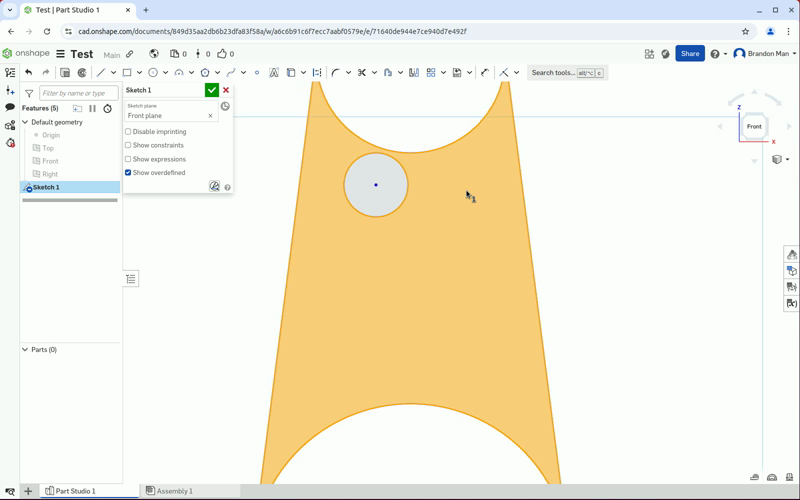
scroll(-6)
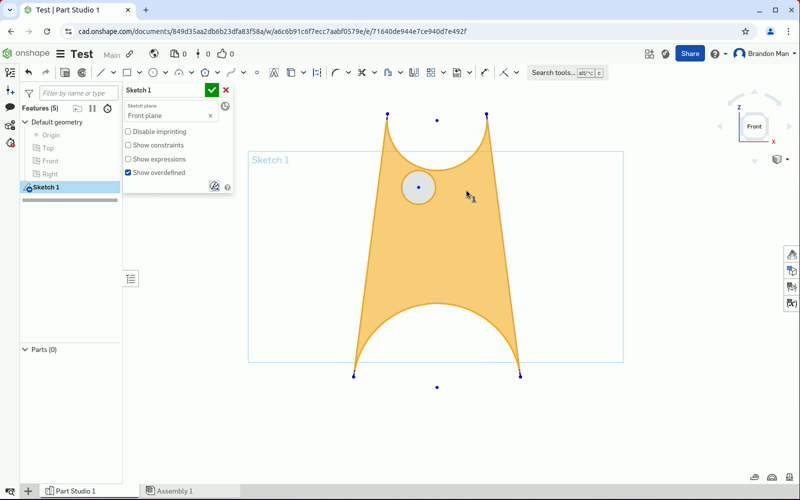
scroll(-6)
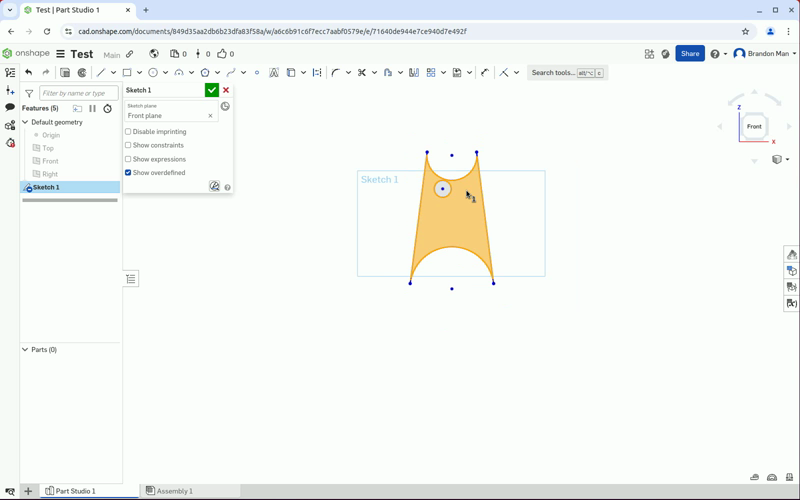
scroll(-6)
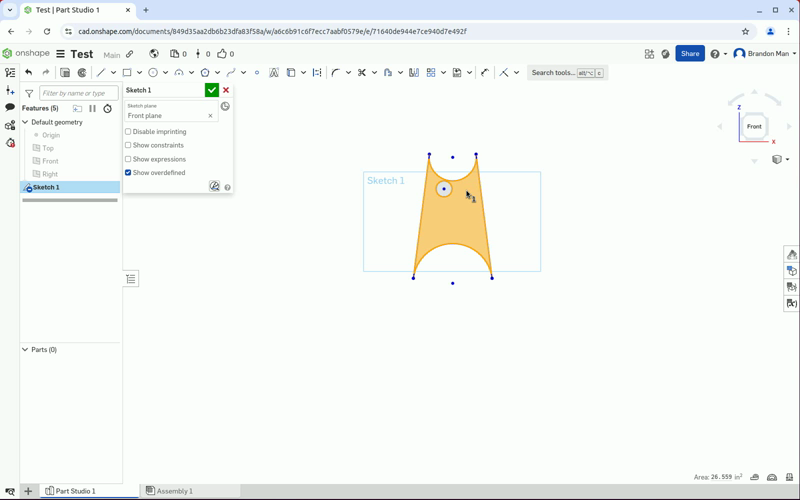
scroll(-6)
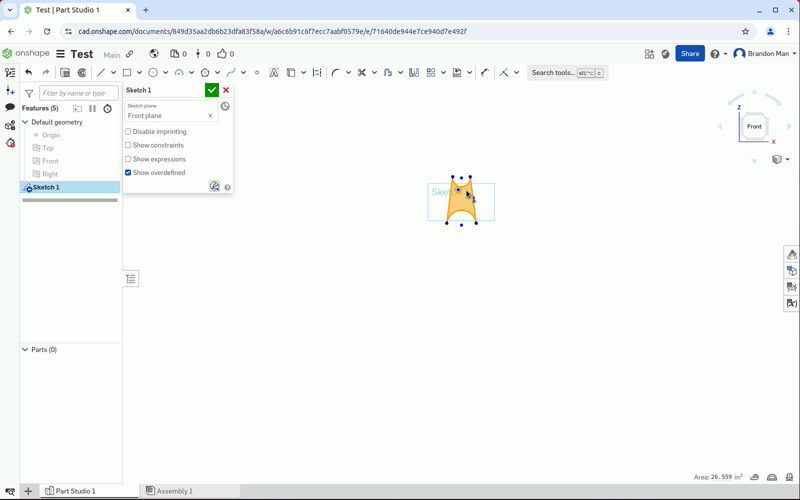
mouse_move(73, 352)
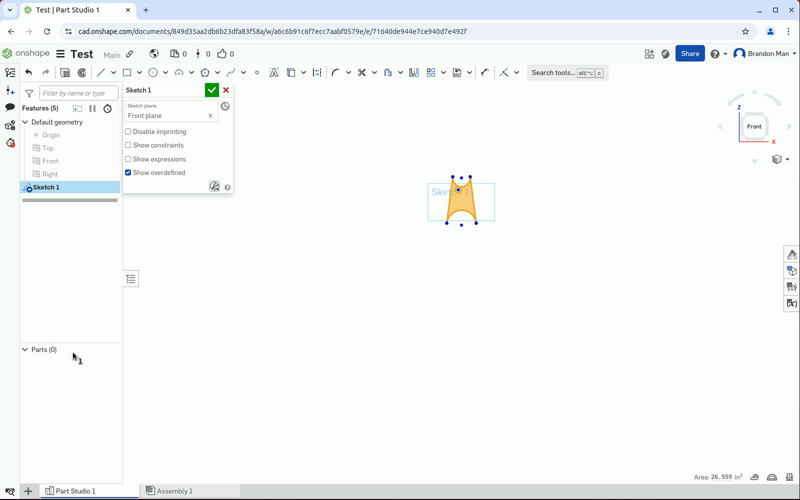
key(shift+y)
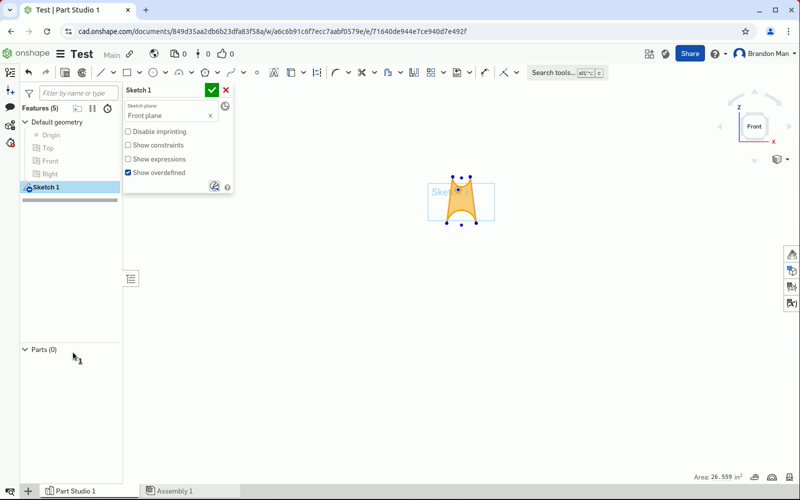
key(shift+e)
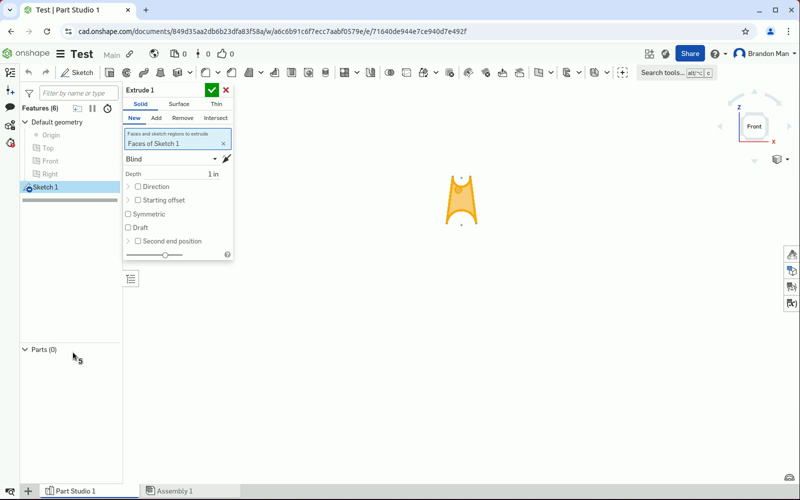
mouse_move(143, 106)
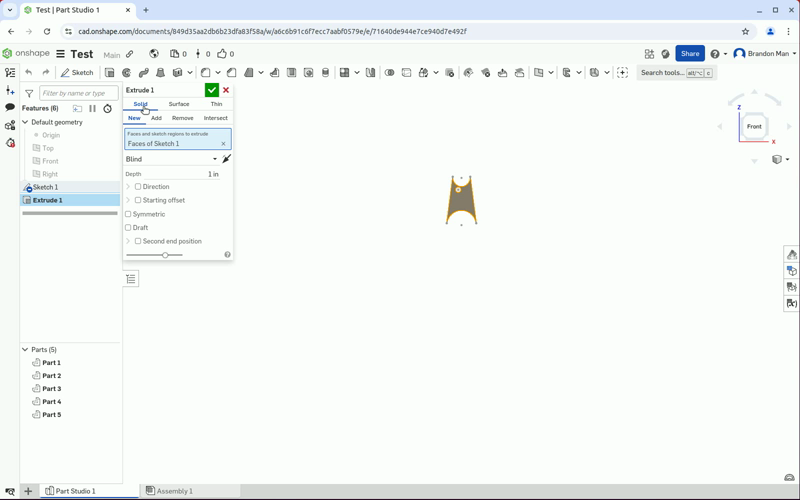
click(143, 106)
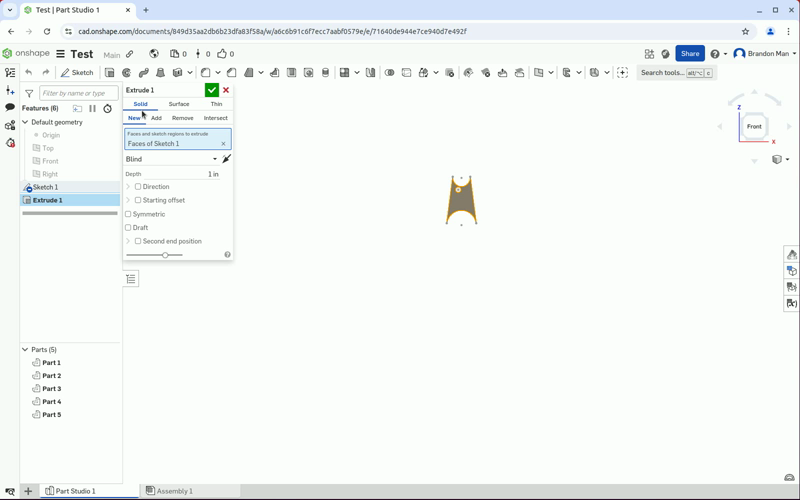
mouse_move(137, 120)
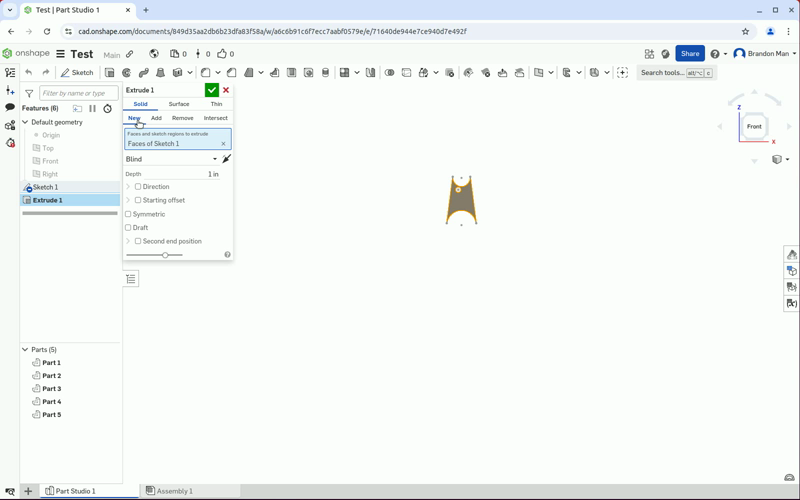
click(137, 120)
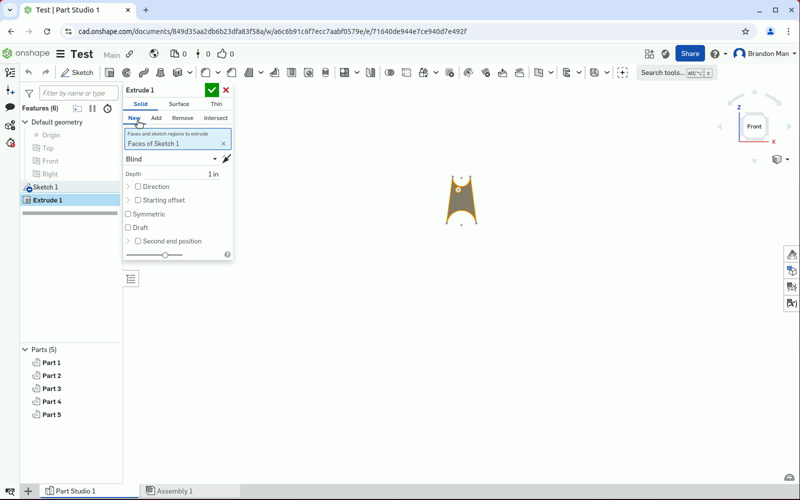
key(tab, 4)
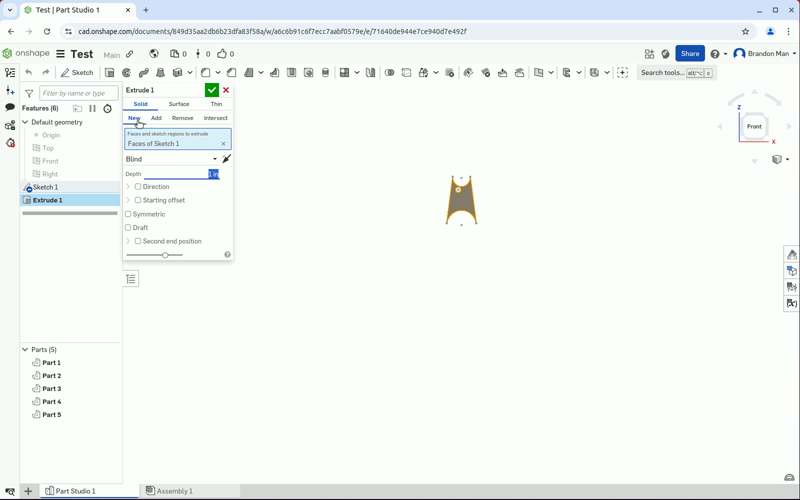
text(0.481)
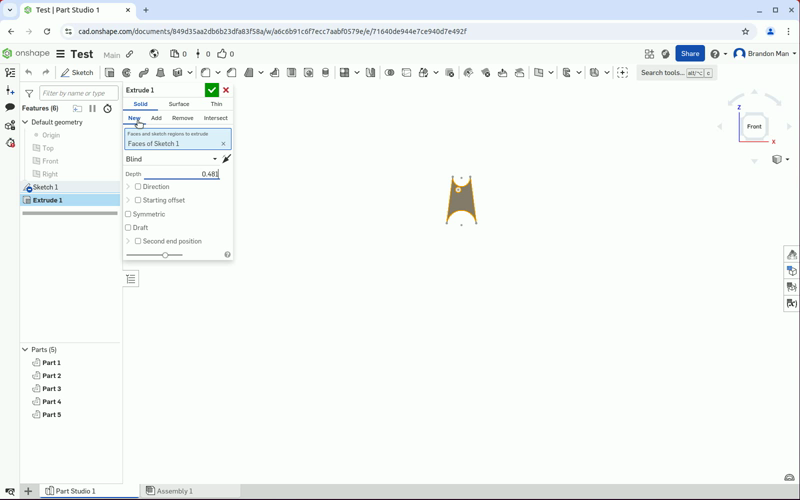
key(enter)
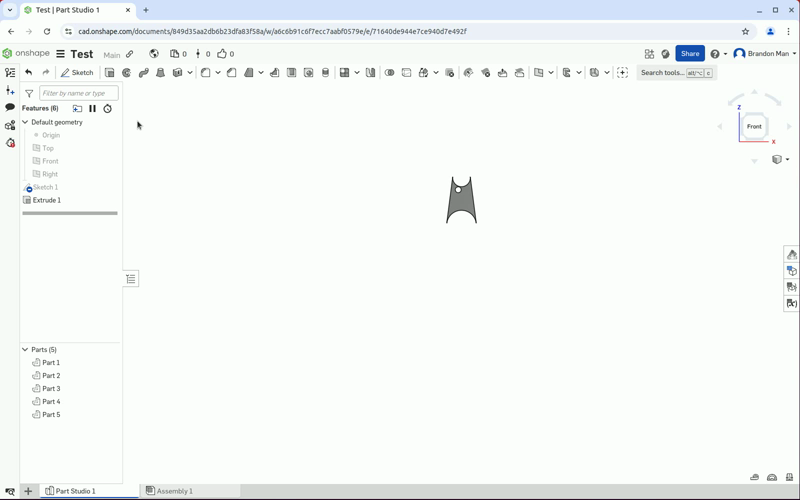
key(shift+h)
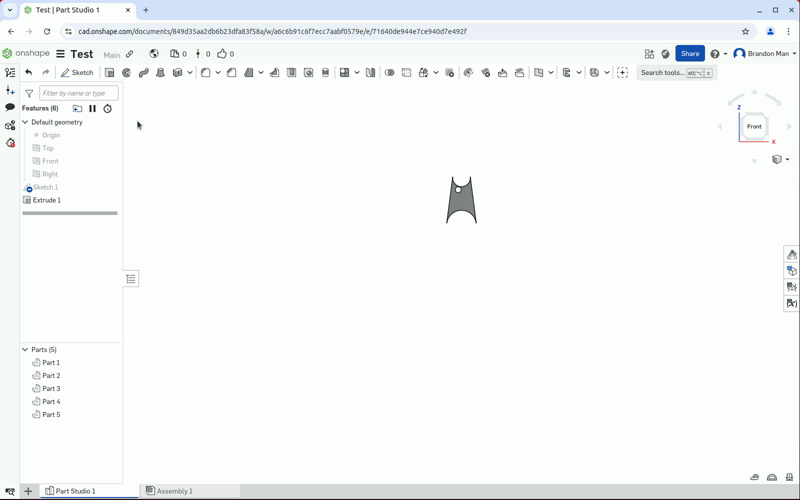
key(shift+h)
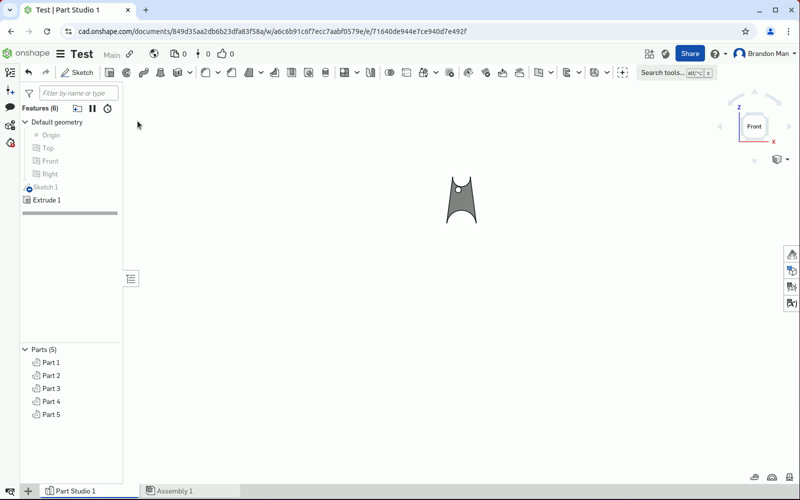
mouse_move(73, 189)
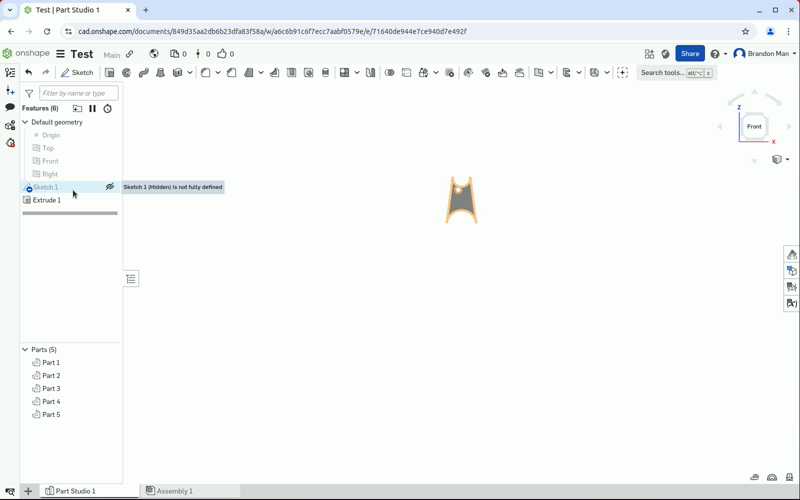
click(73, 189)
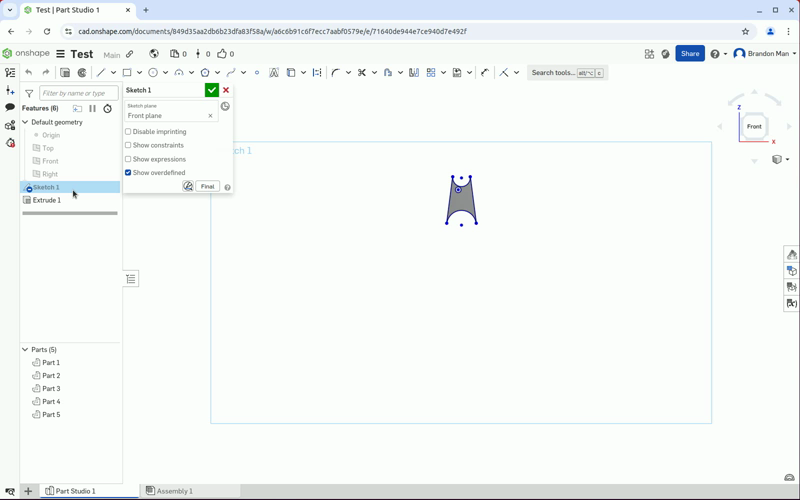
mouse_move(229, 92)
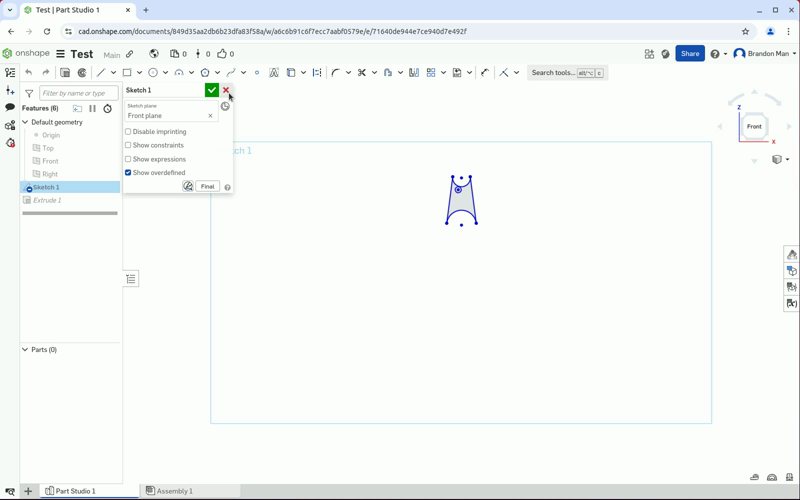
click(229, 92)
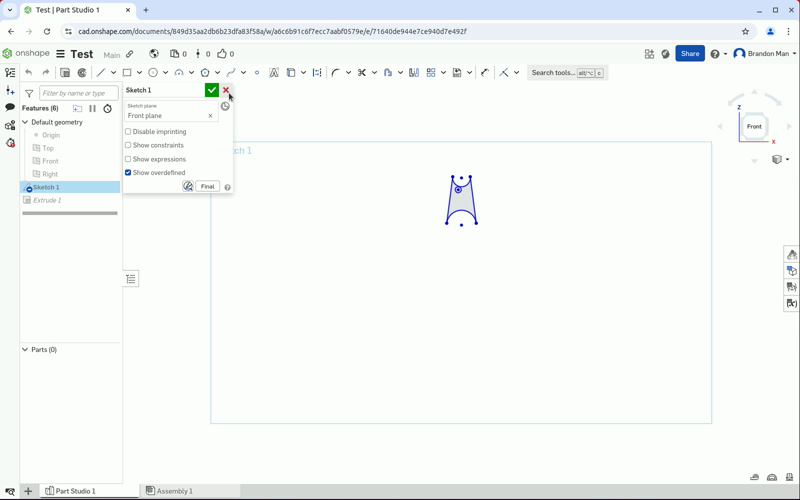
key(shift+s)
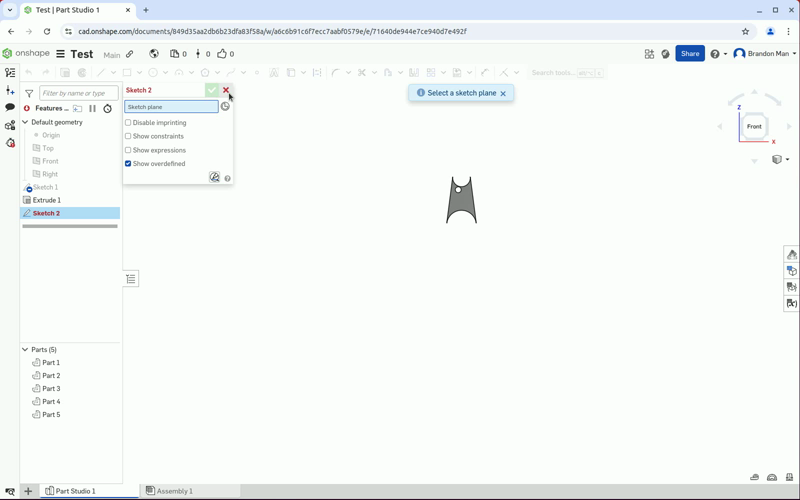
mouse_move(73, 163)
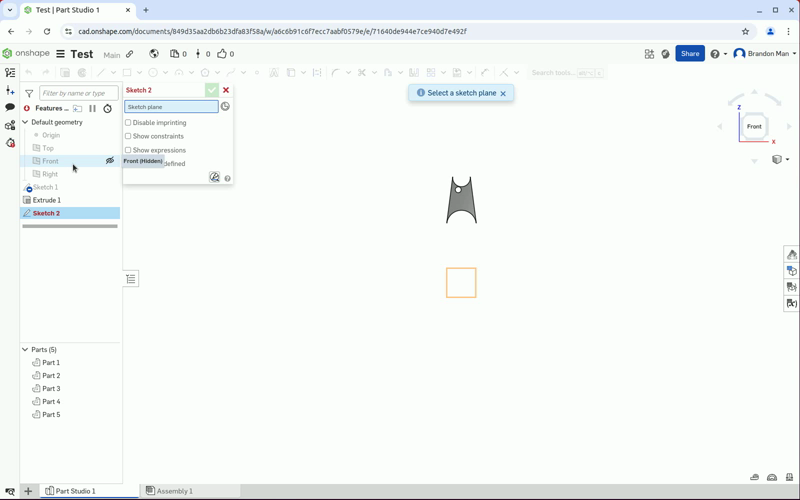
click(73, 163)
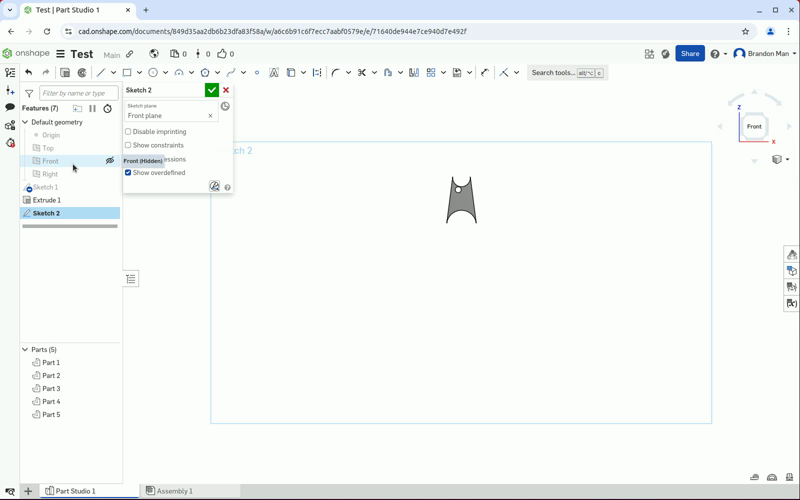
mouse_move(73, 352)
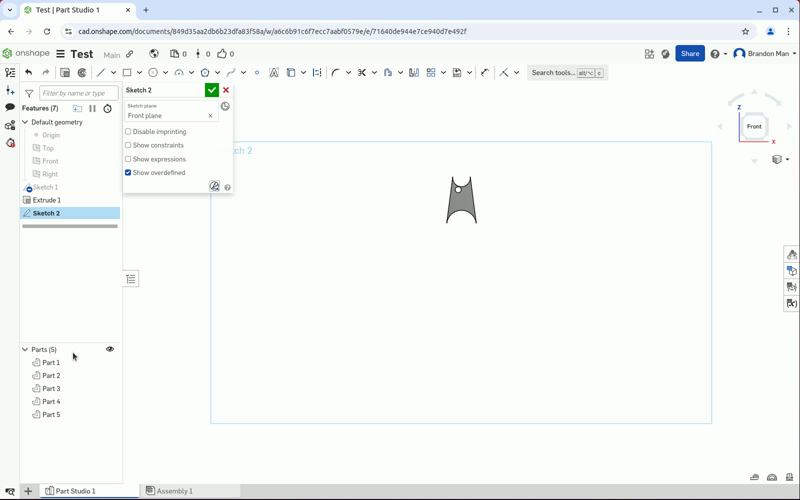
key(y)
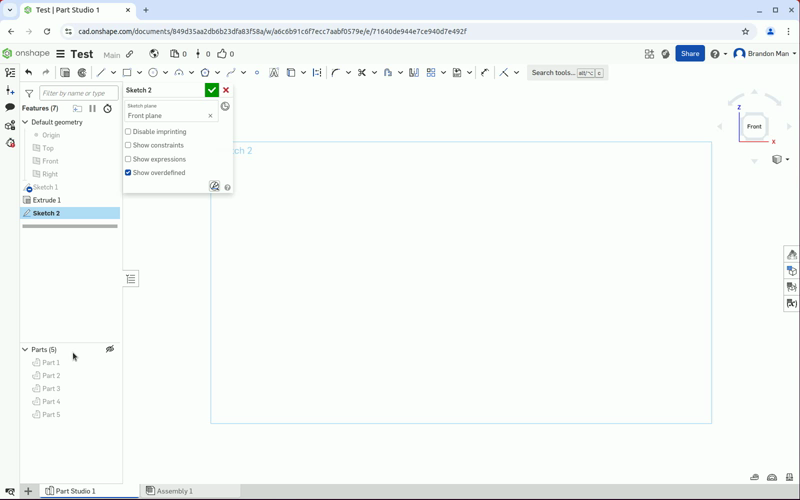
key(c)
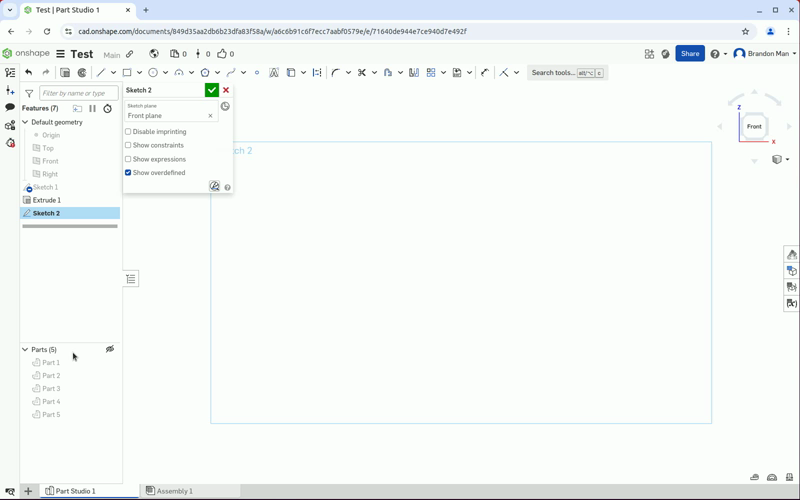
key_down(shift)
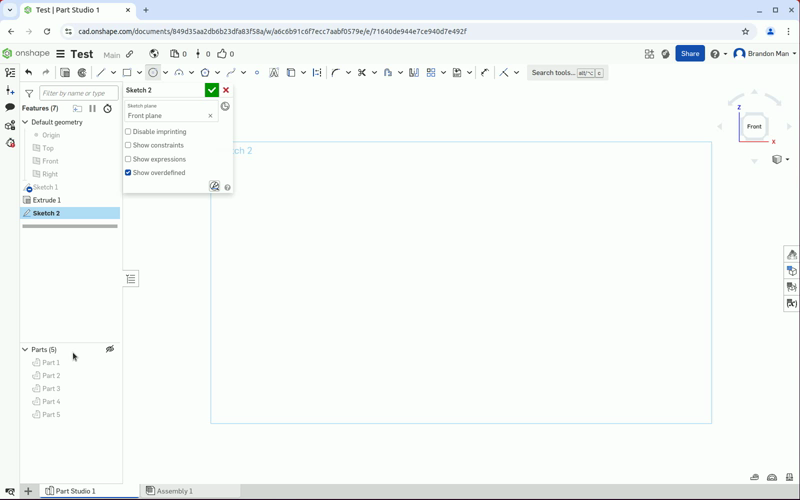
mouse_move(461, 178)
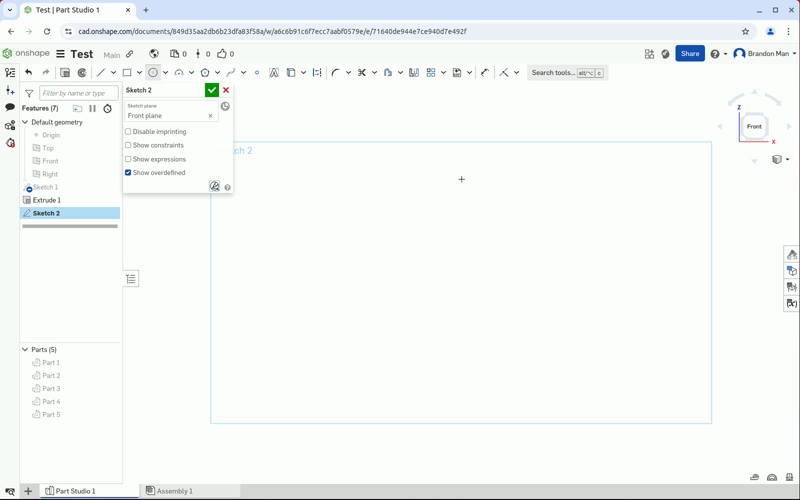
click(461, 178)
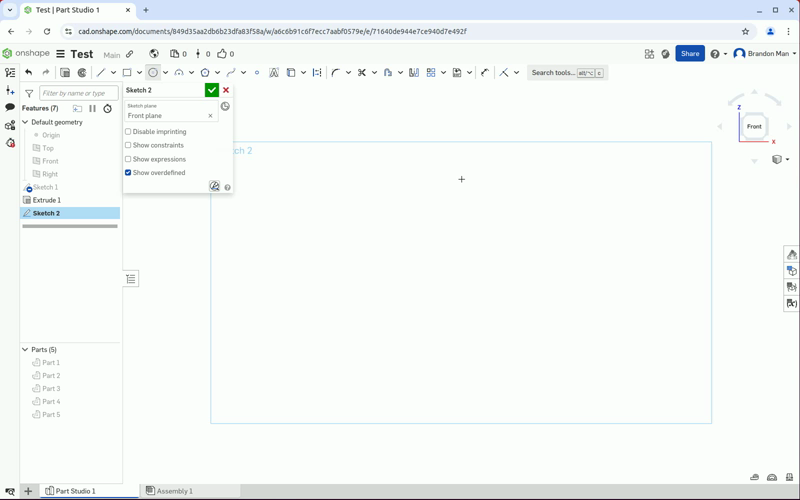
key_up(shift)
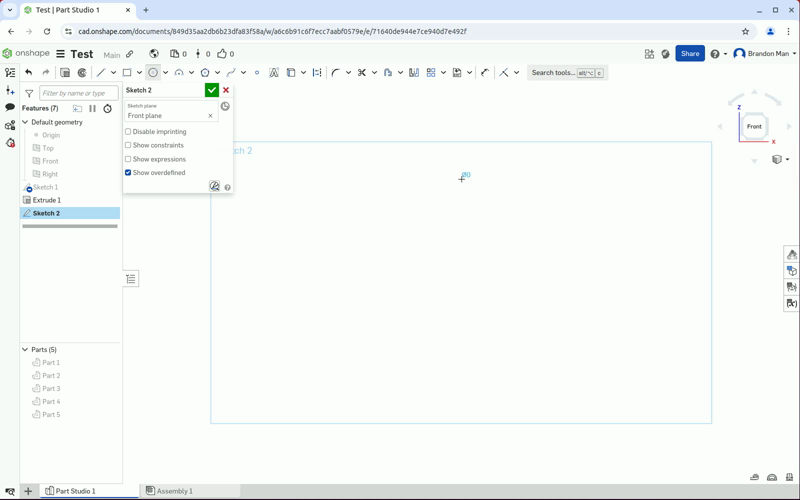
mouse_move(471, 178)
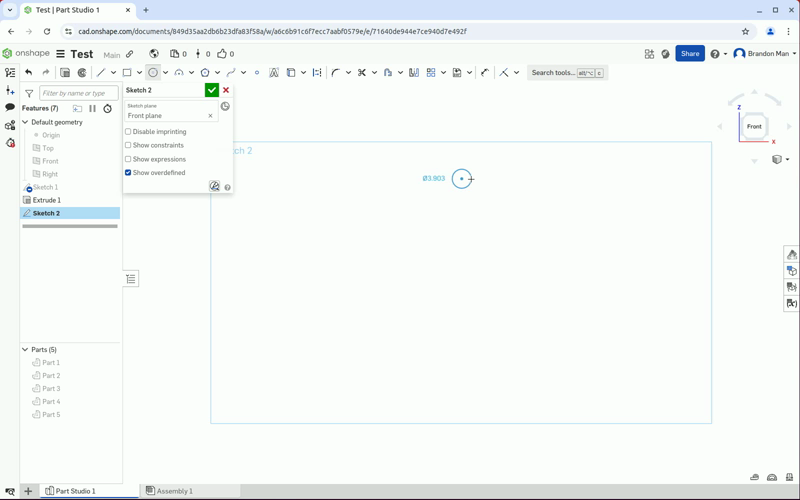
click(471, 178)
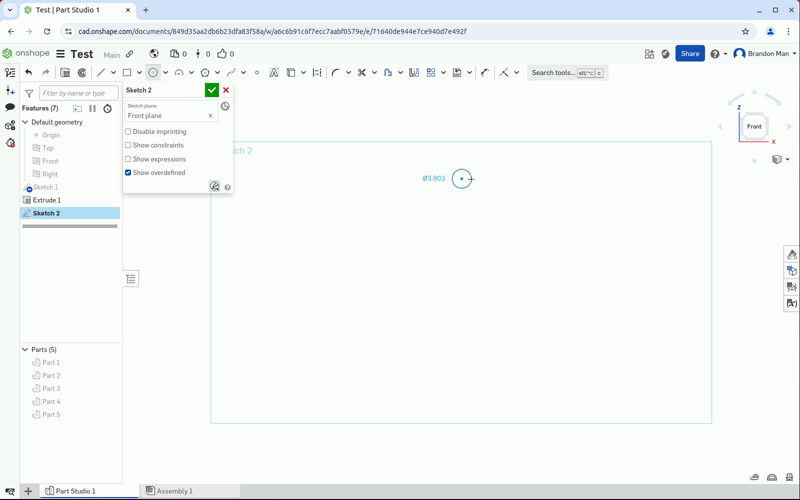
key(esc)
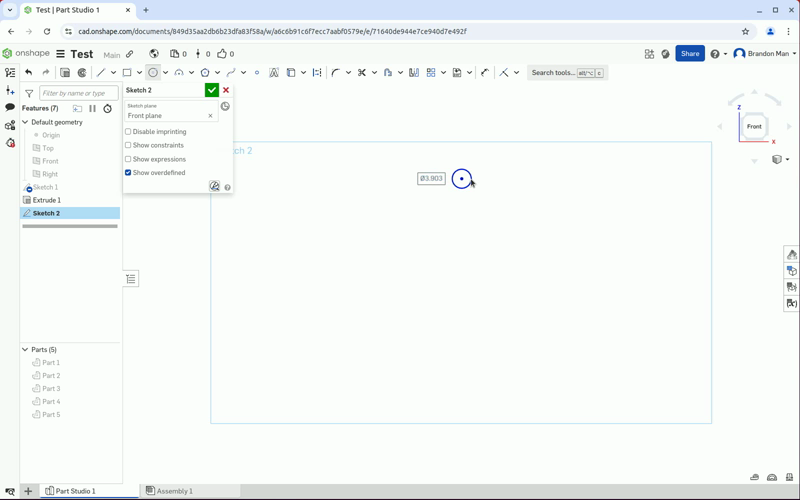
key(c)
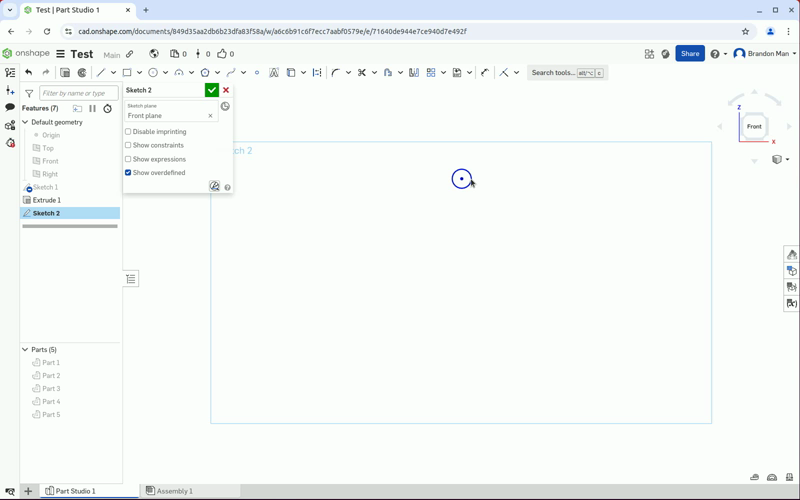
key_down(shift)
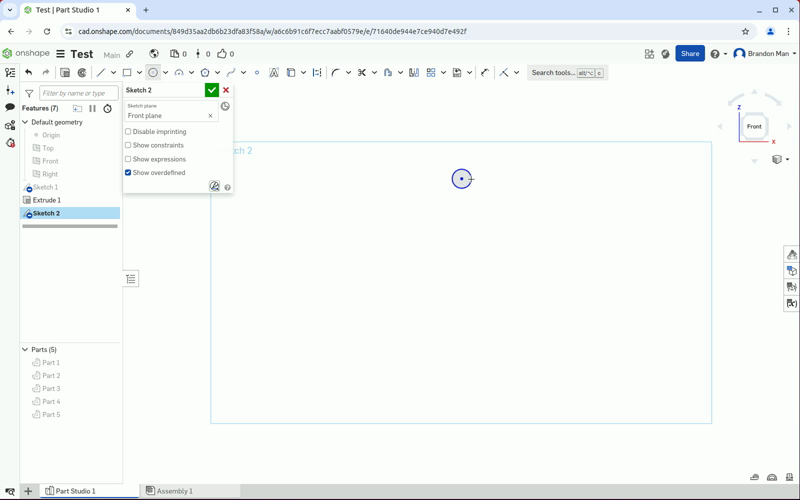
mouse_move(461, 178)
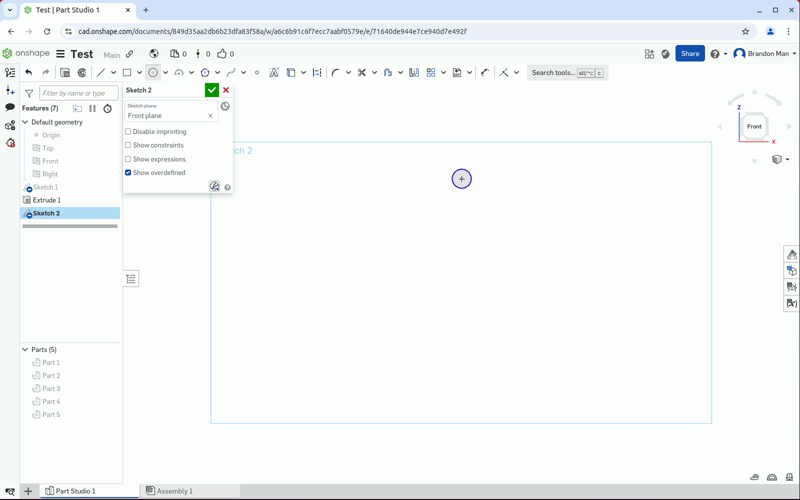
click(461, 178)
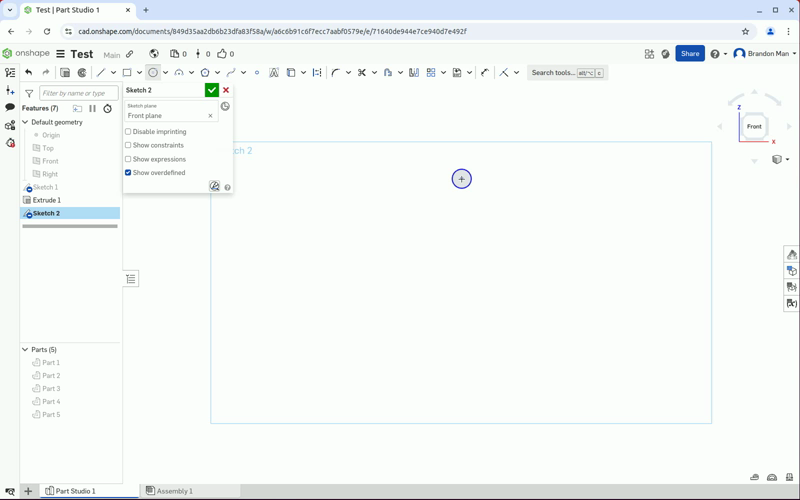
key_up(shift)
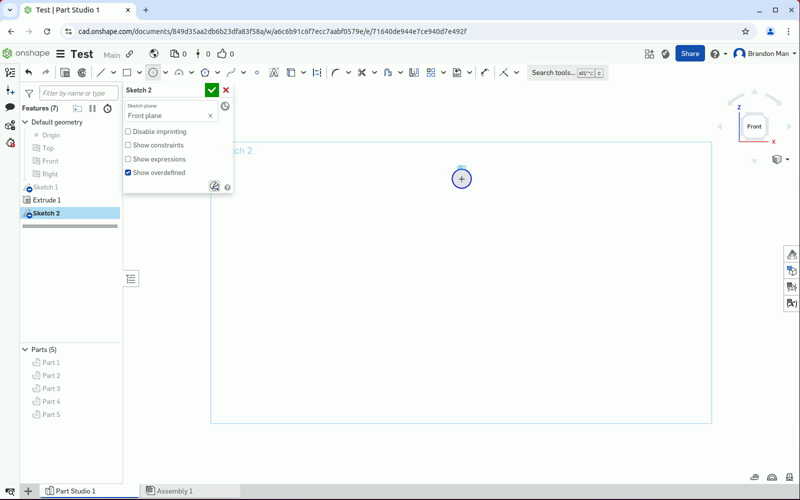
mouse_move(464, 178)
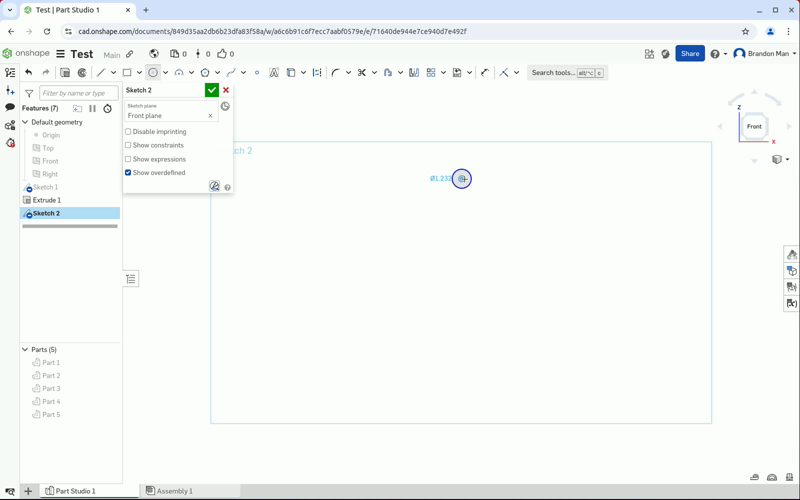
scroll(6)
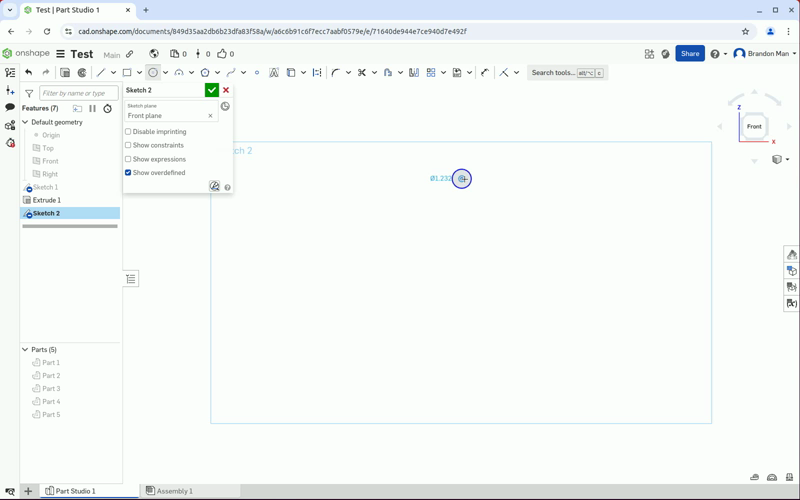
scroll(6)
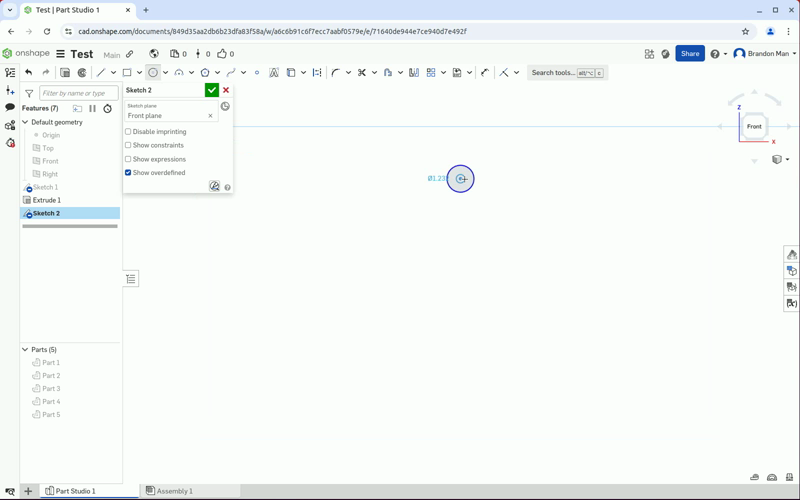
scroll(6)
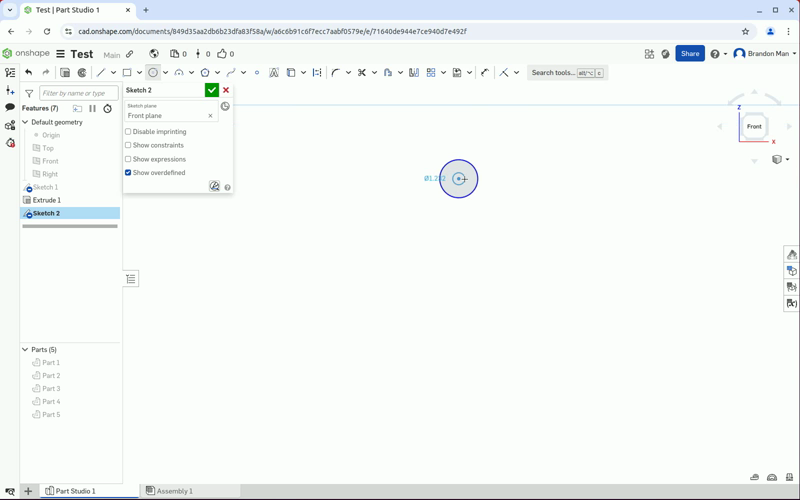
scroll(6)
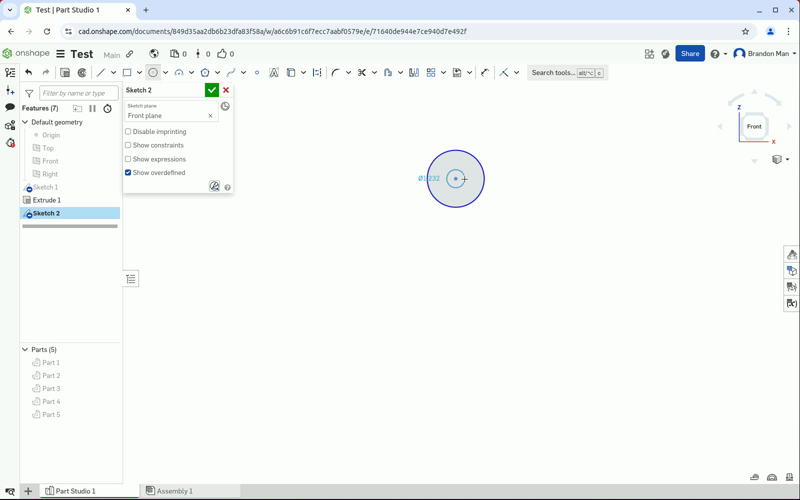
scroll(6)
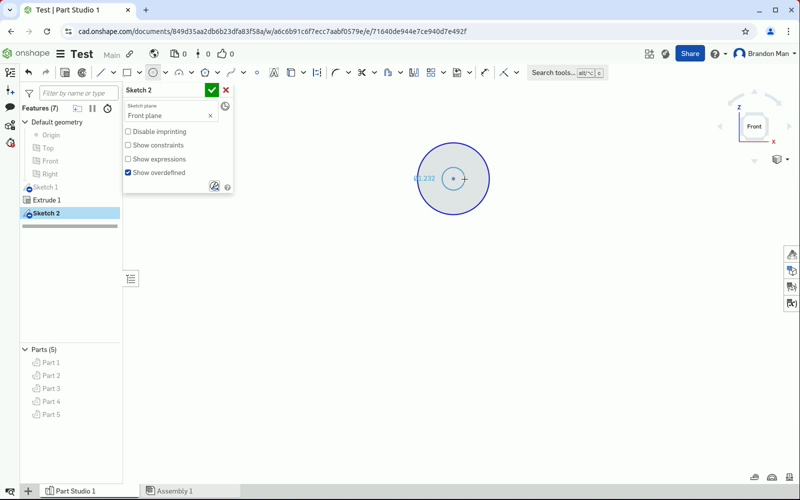
scroll(6)
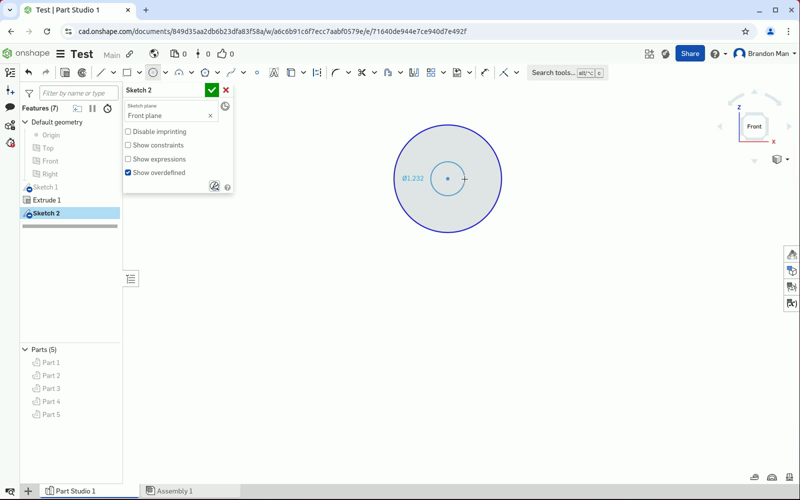
scroll(6)
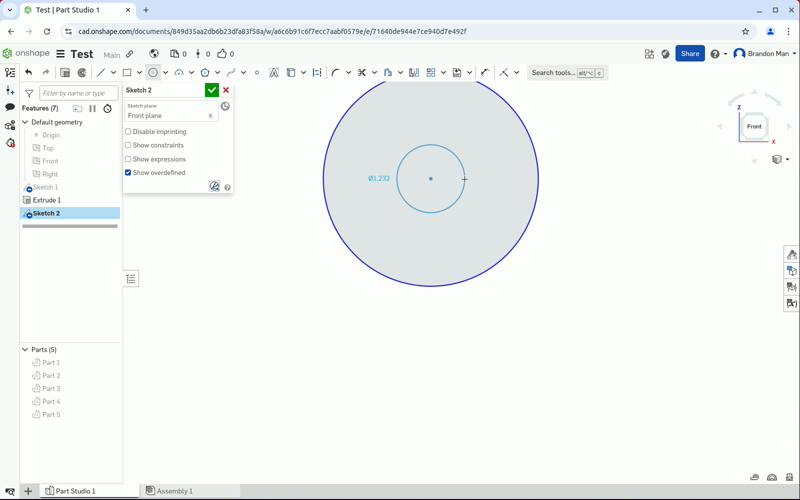
click(464, 178)
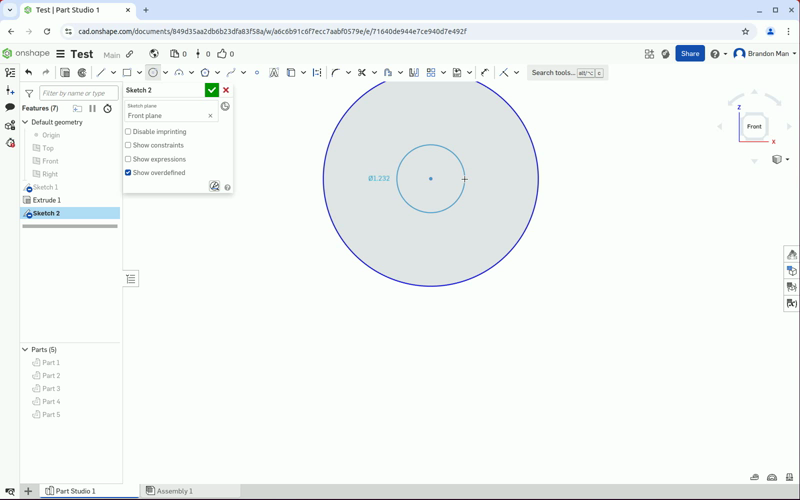
scroll(-6)
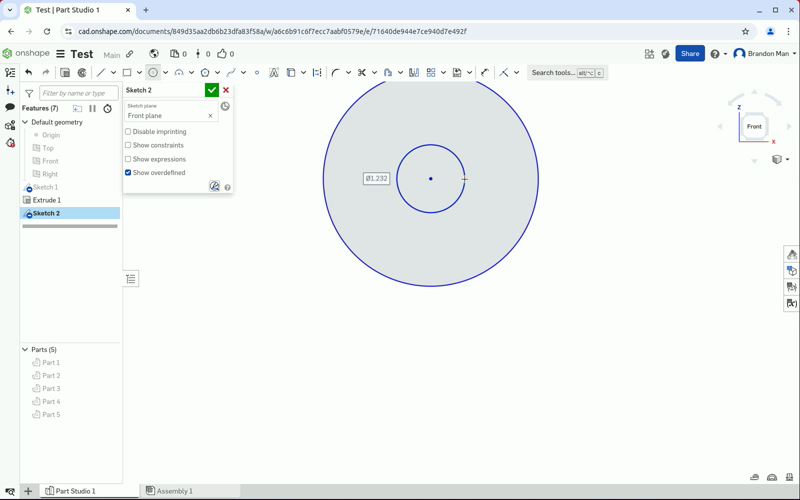
scroll(-6)
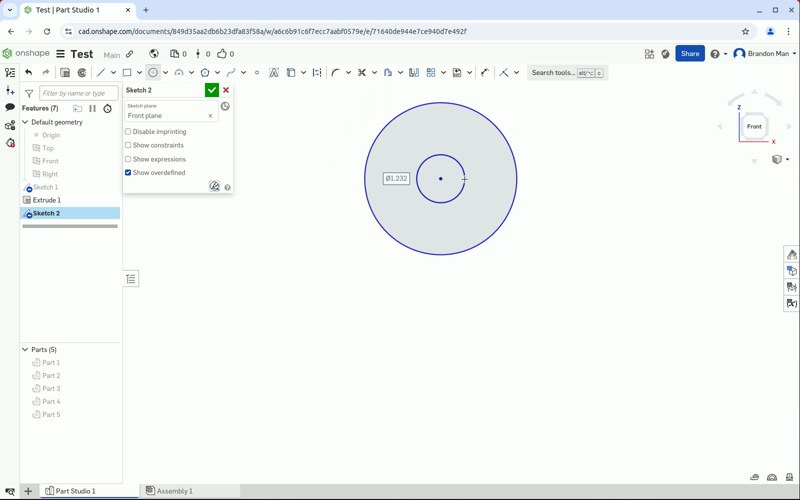
scroll(-6)
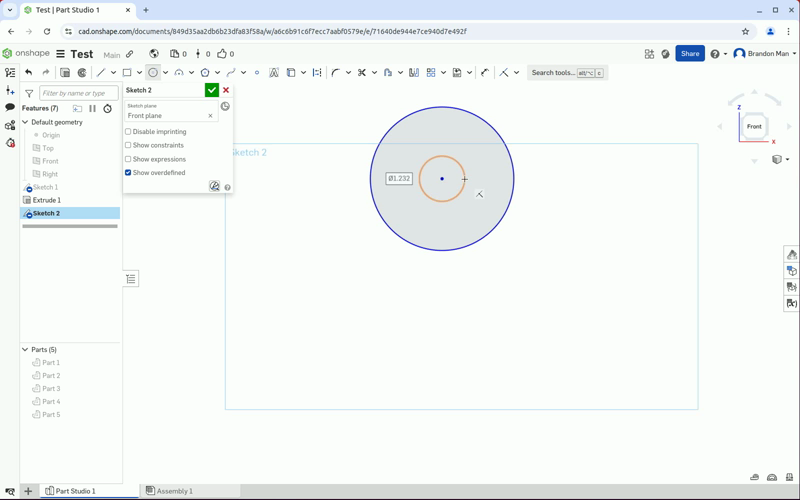
scroll(-6)
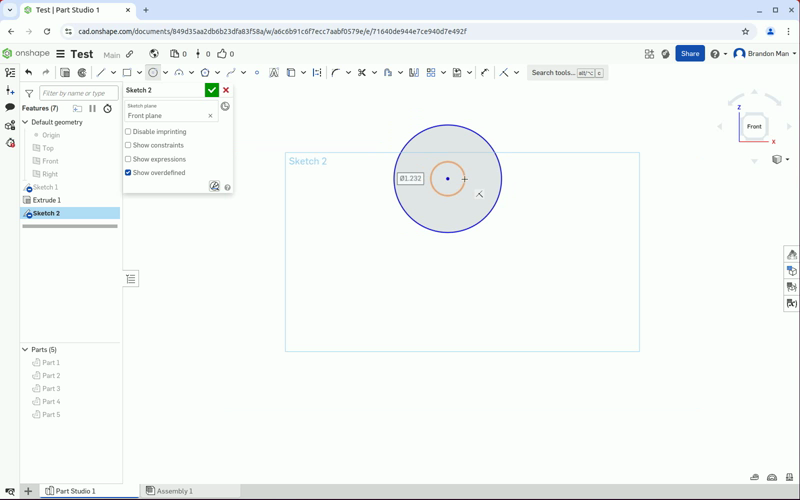
scroll(-6)
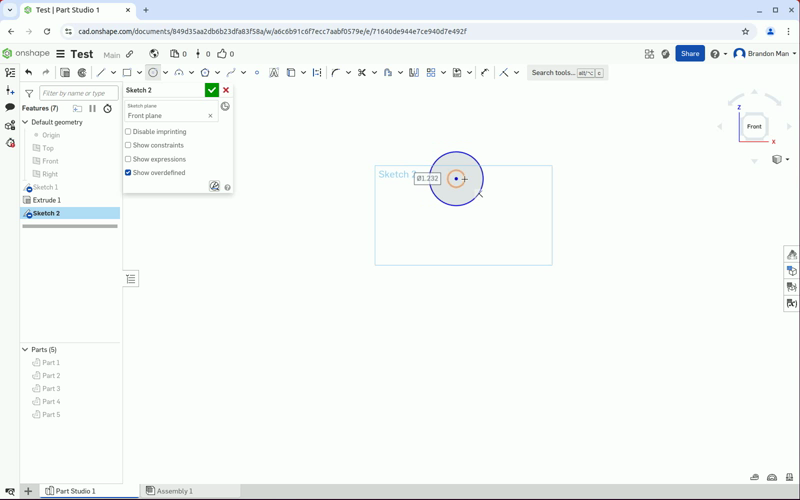
scroll(-6)
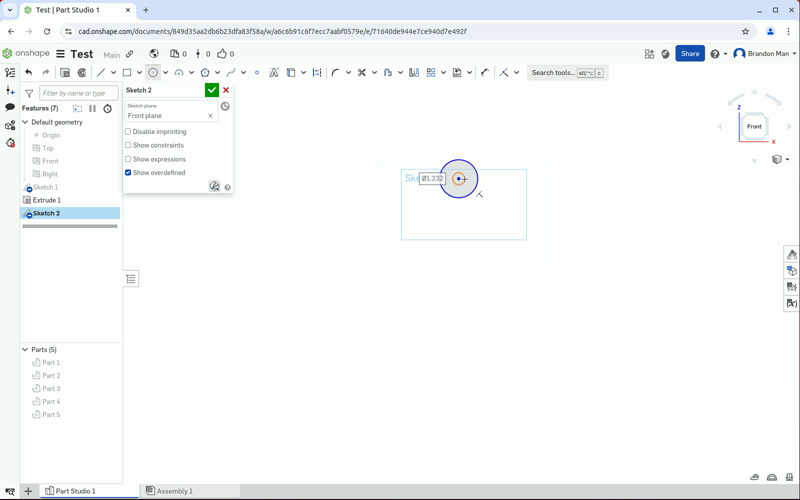
scroll(-6)
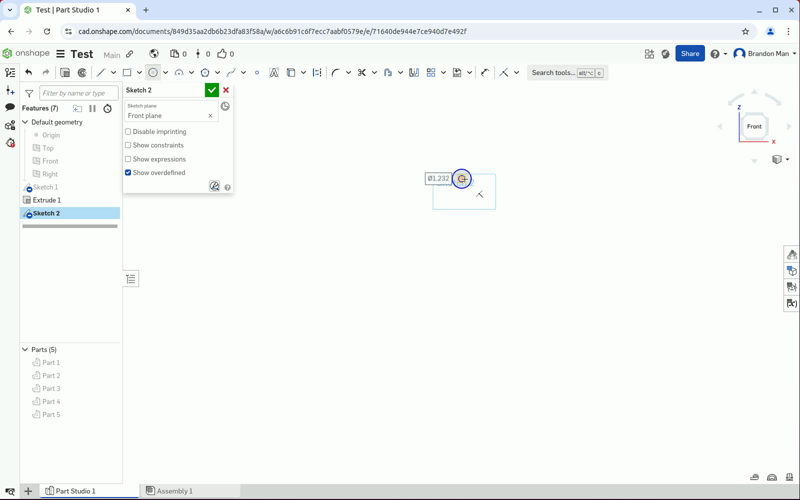
key(esc)
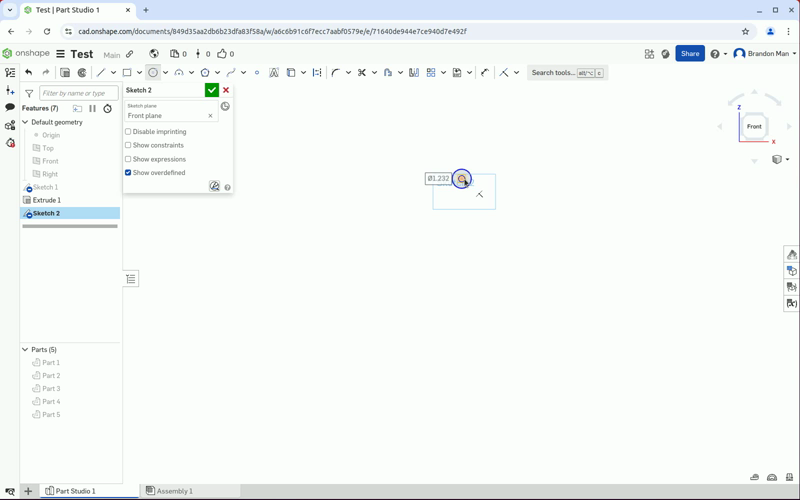
mouse_move(463, 187)
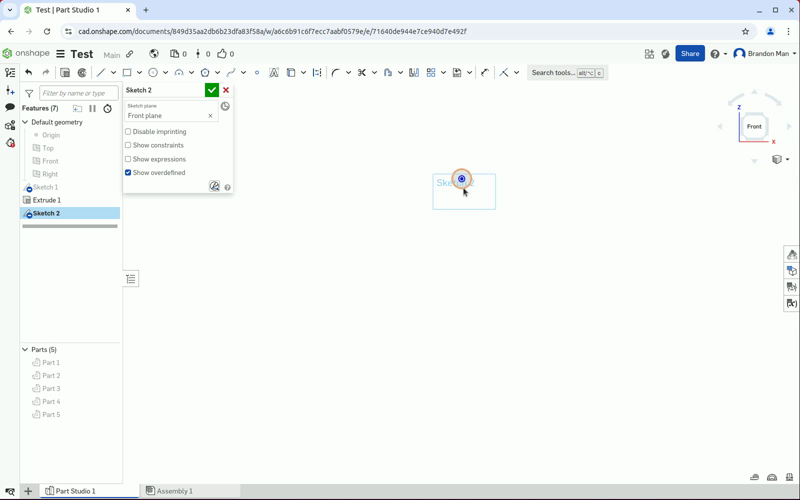
scroll(6)
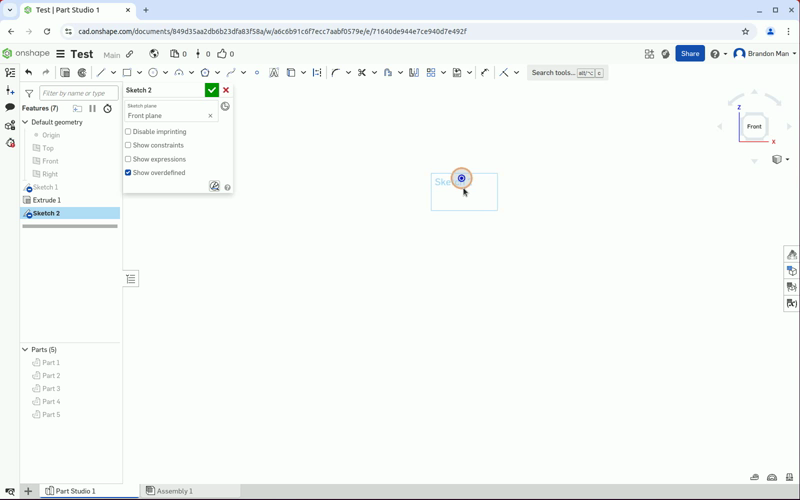
scroll(6)
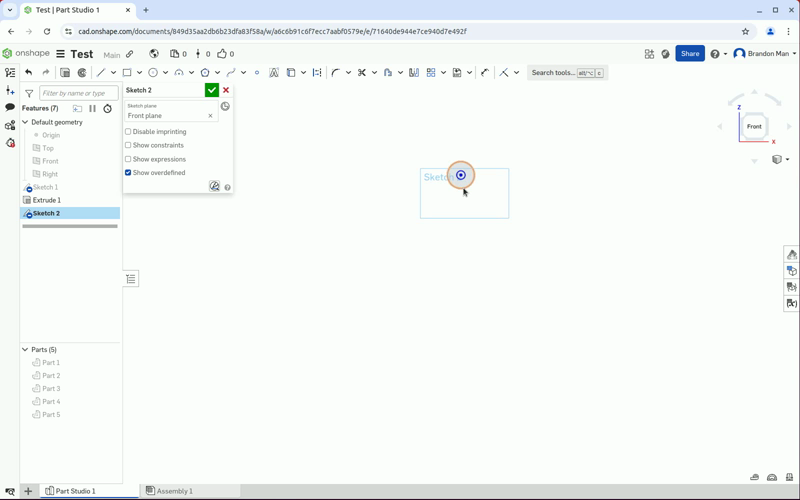
scroll(6)
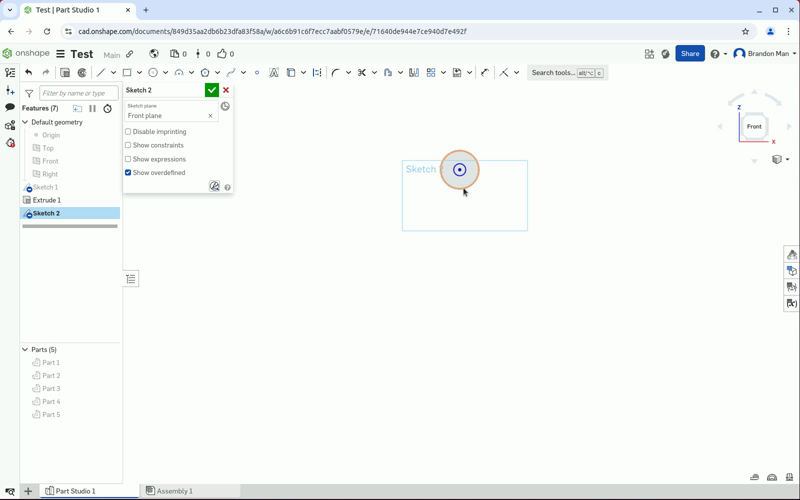
scroll(6)
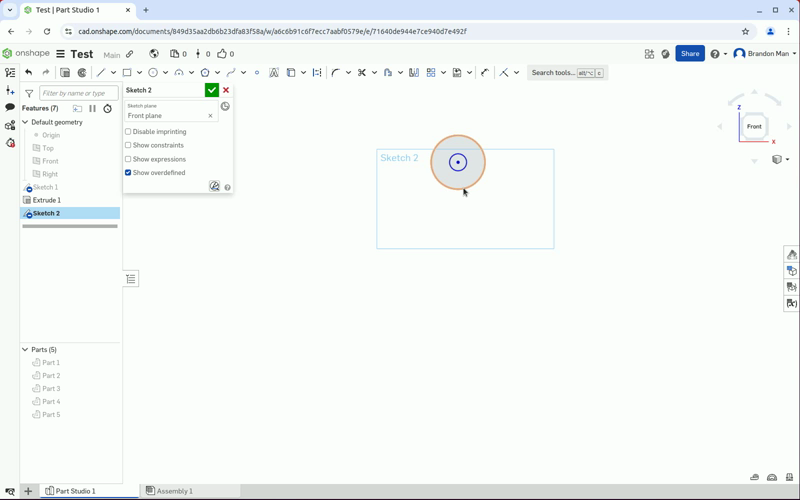
scroll(6)
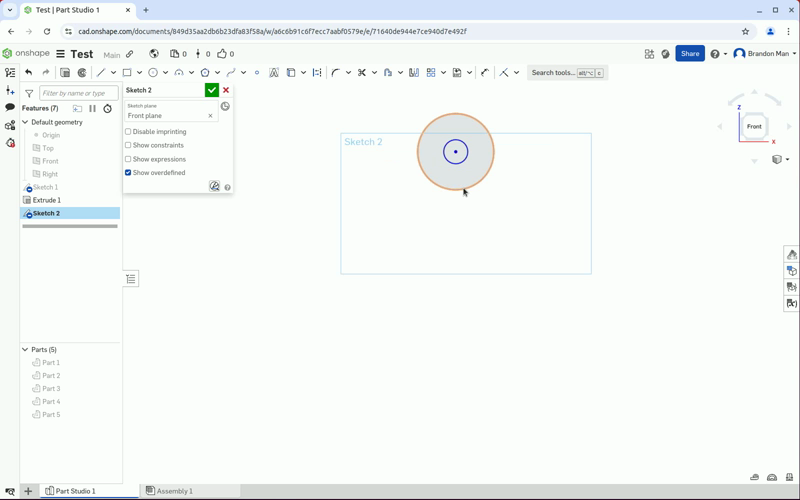
scroll(6)
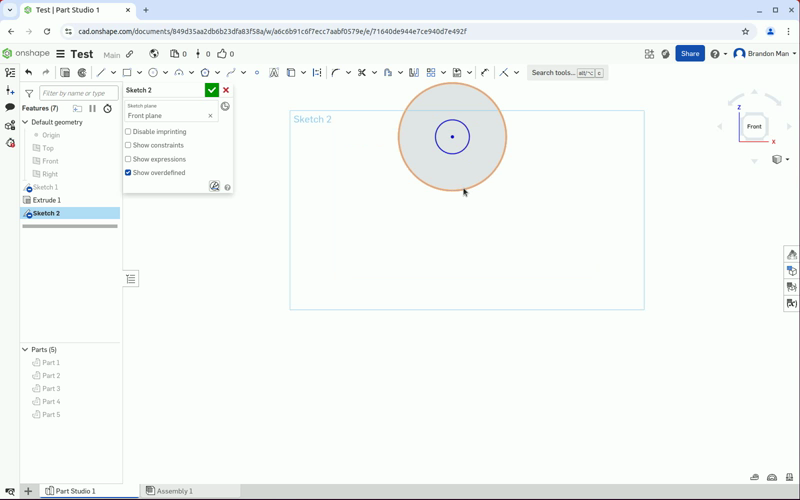
scroll(6)
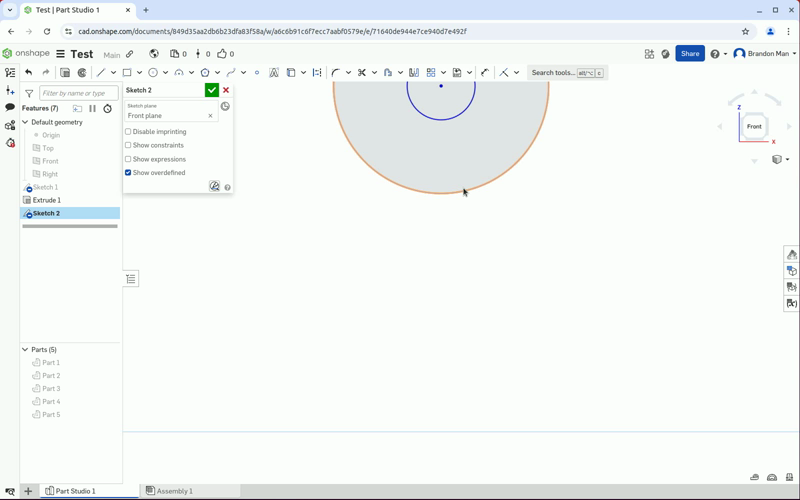
click(463, 187)
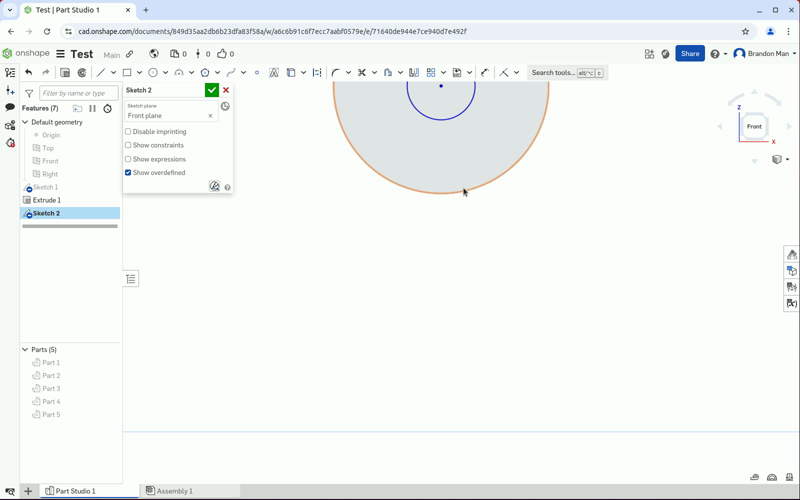
scroll(-6)
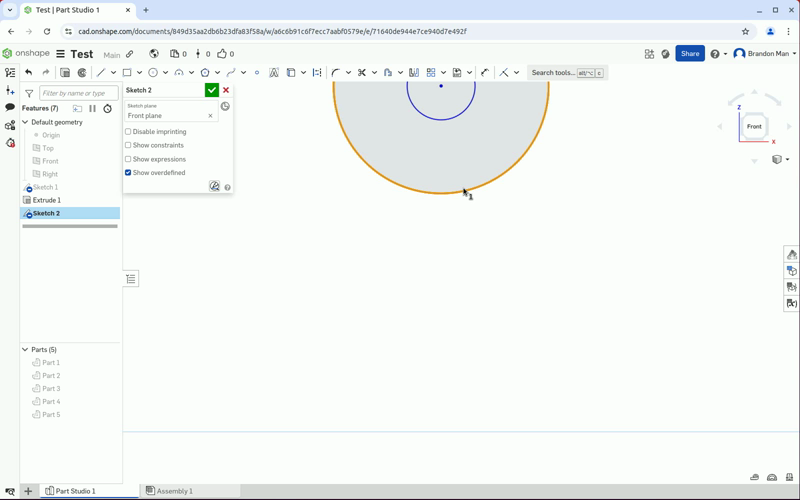
scroll(-6)
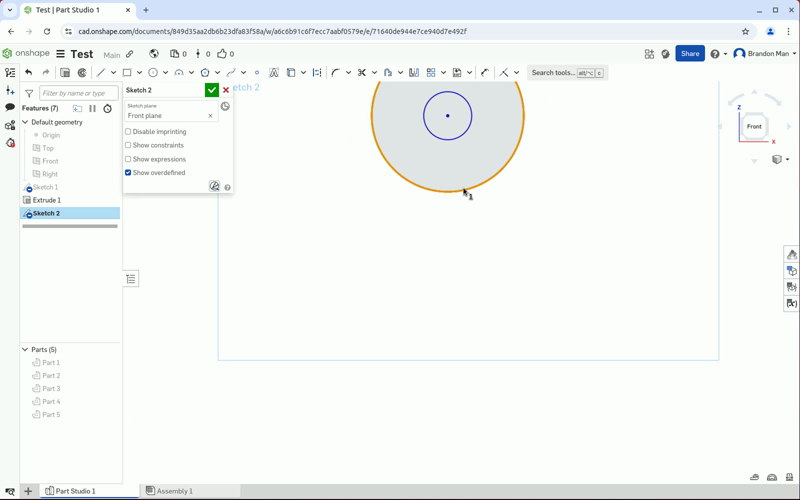
scroll(-6)
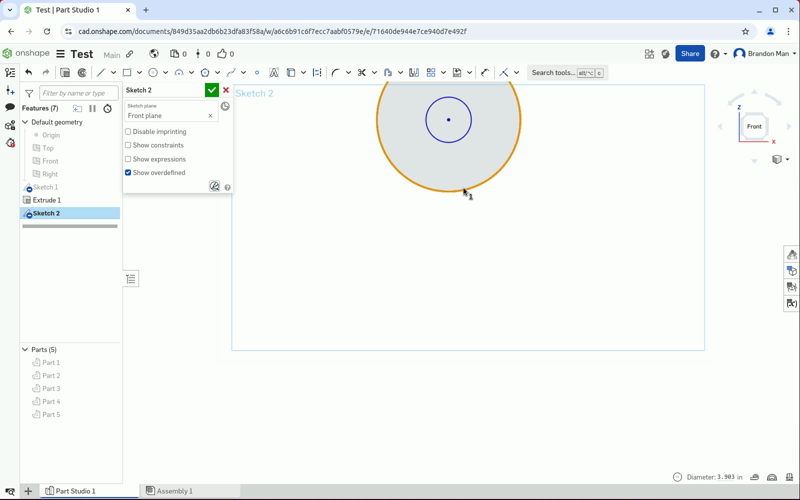
scroll(-6)
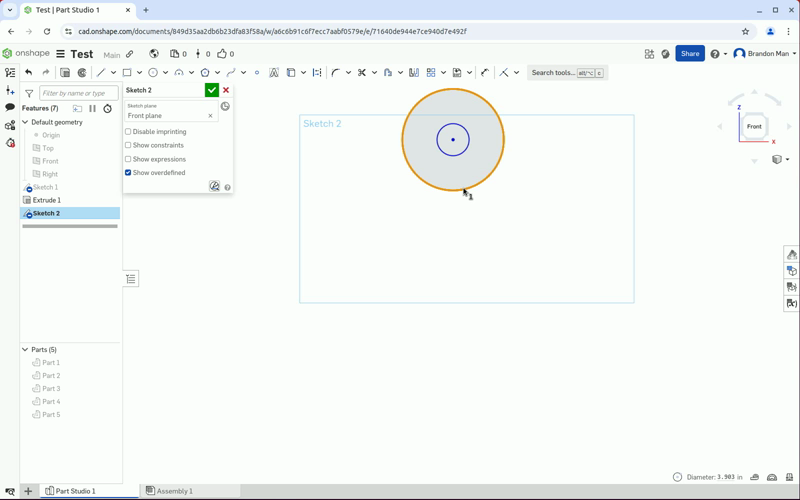
scroll(-6)
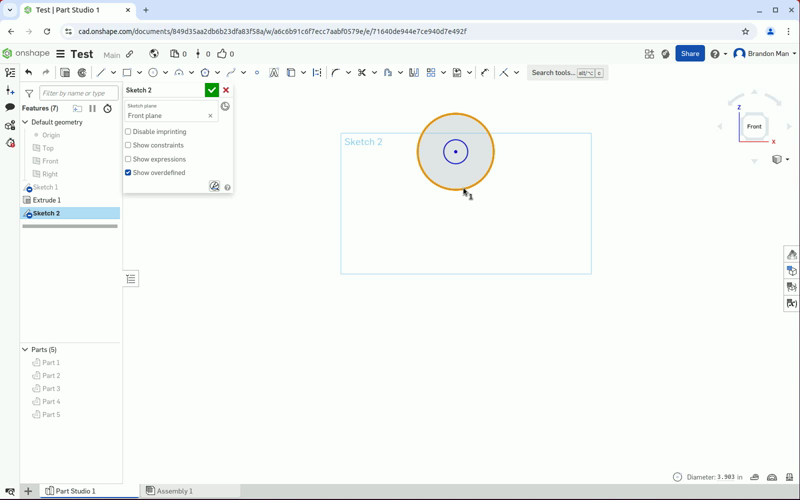
scroll(-6)
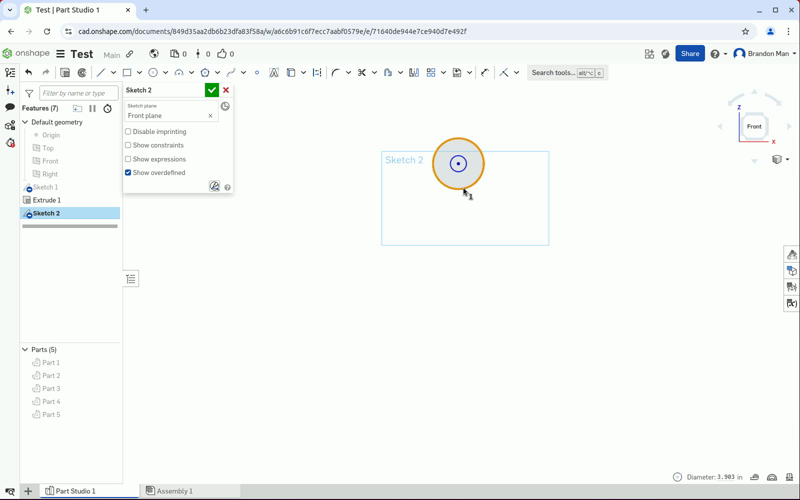
scroll(-6)
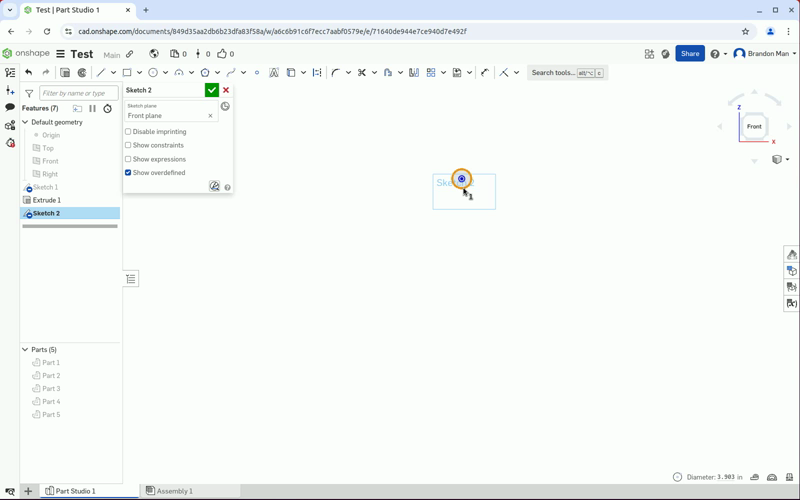
mouse_move(73, 352)
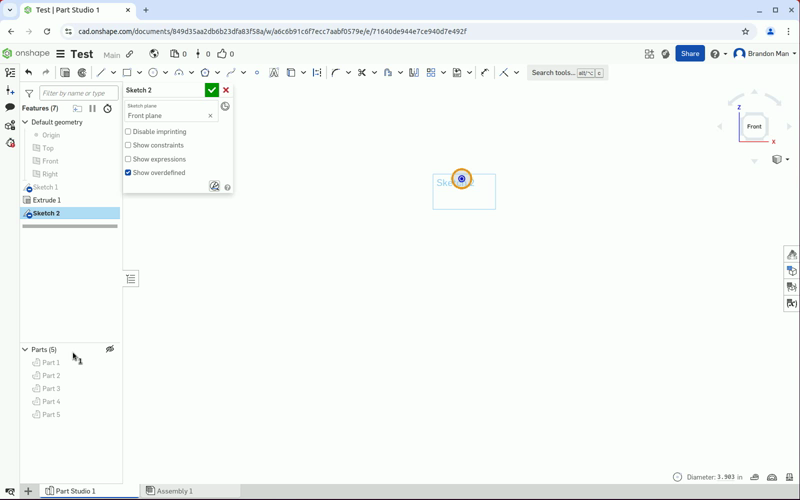
key(shift+y)
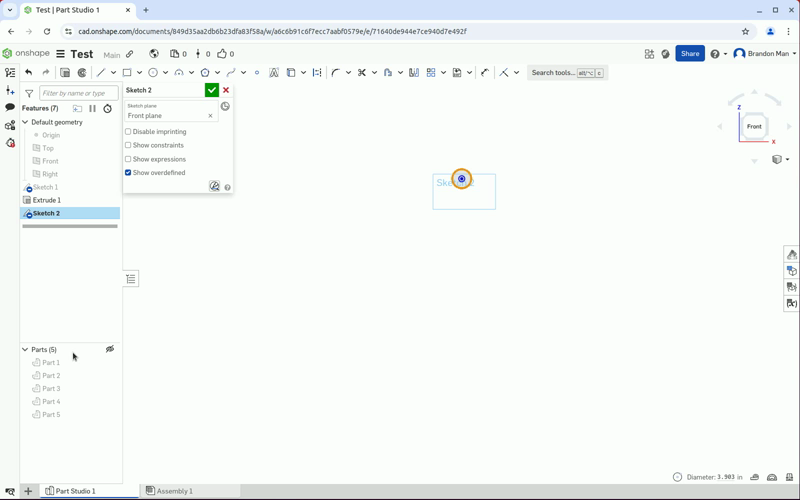
key(shift+e)
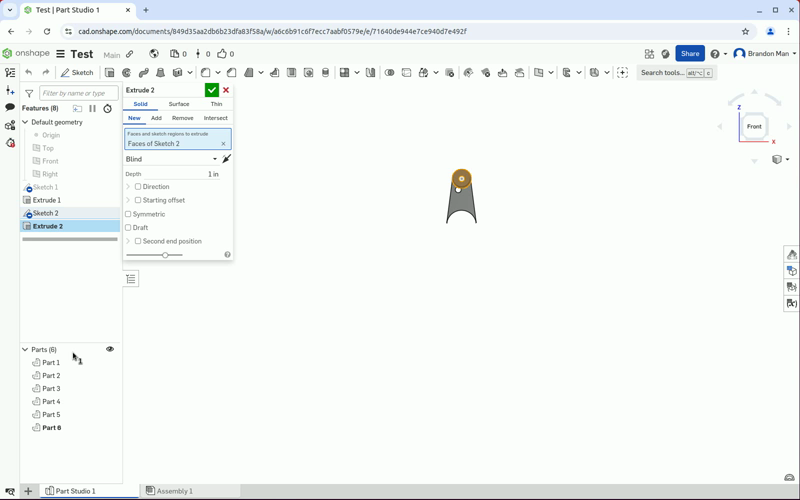
mouse_move(143, 106)
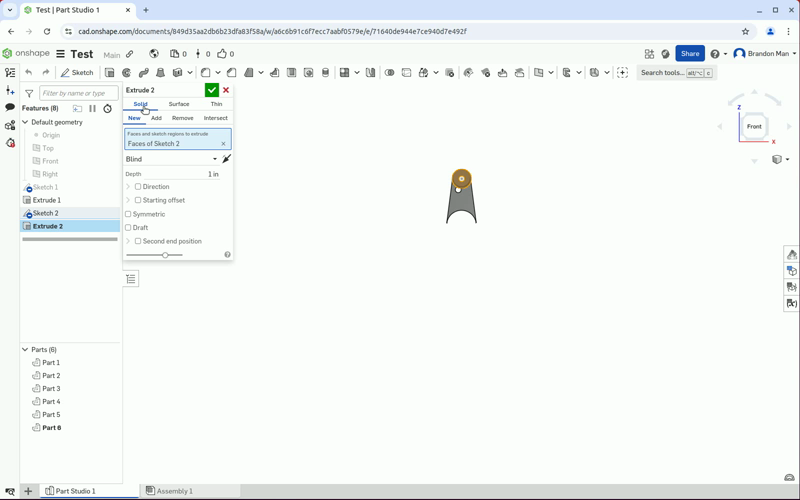
click(143, 106)
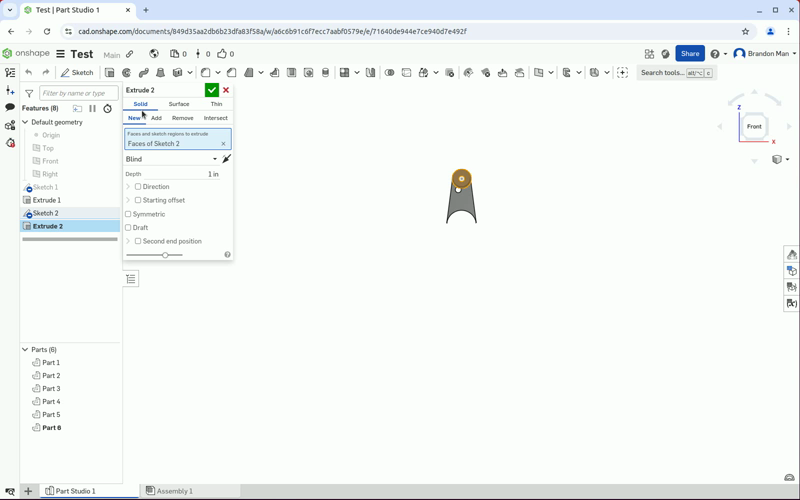
mouse_move(137, 120)
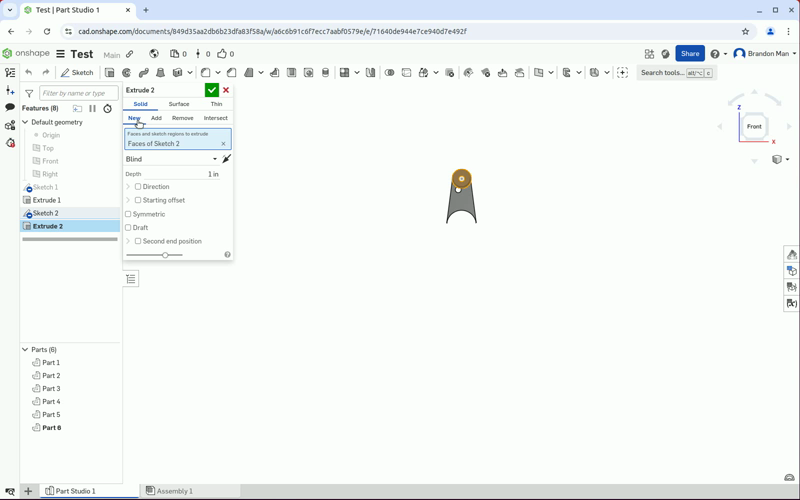
click(137, 120)
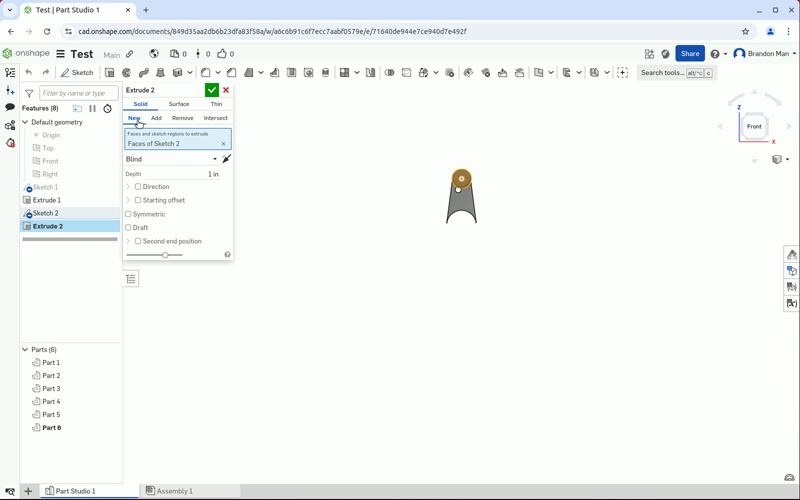
key(tab, 4)
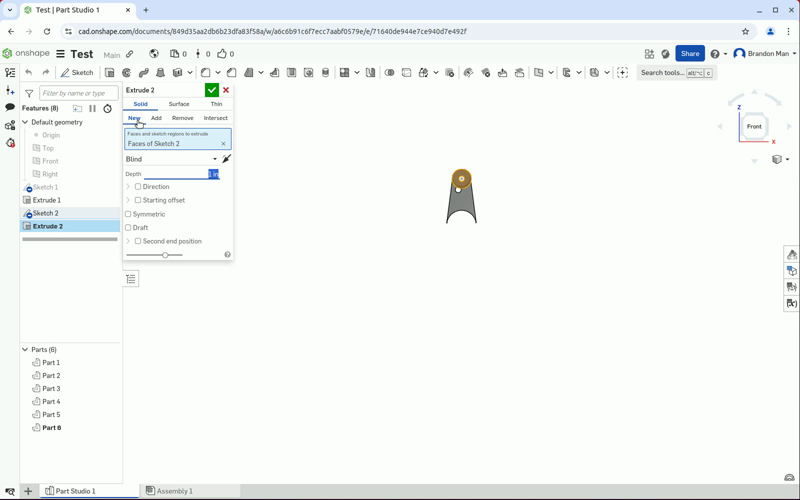
text(0.481)
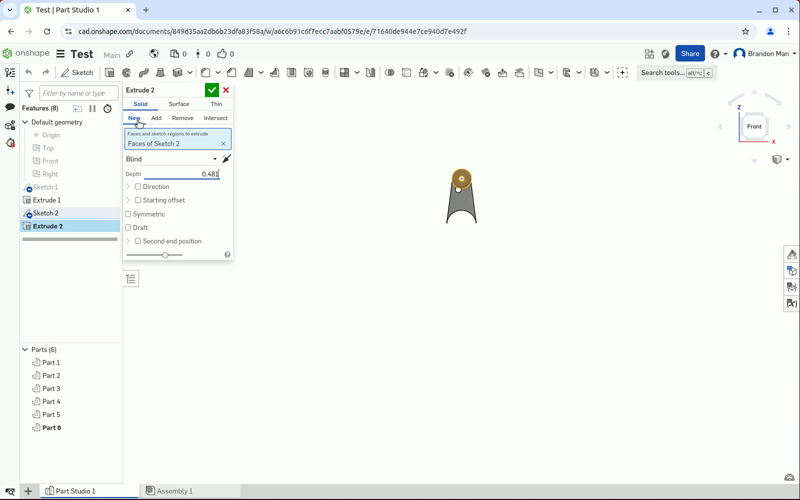
key(enter)
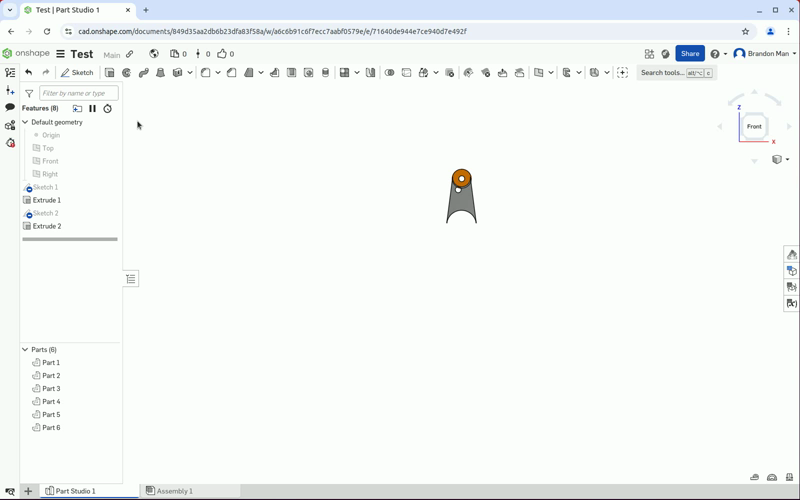
key(shift+h)
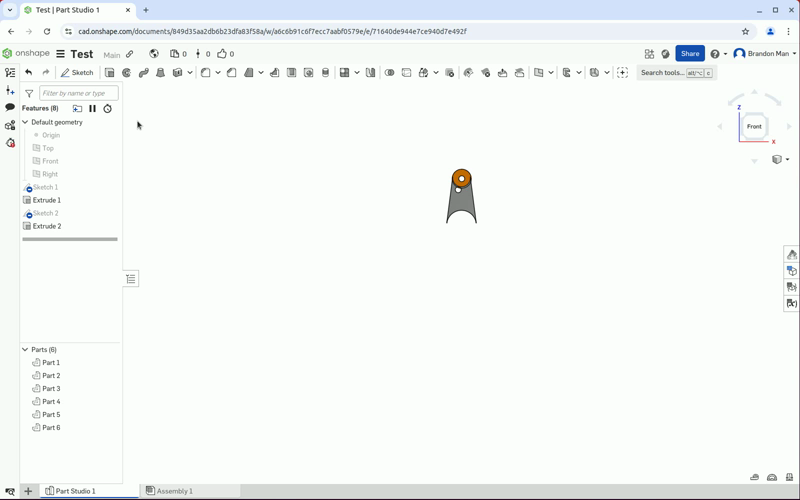
key(shift+h)
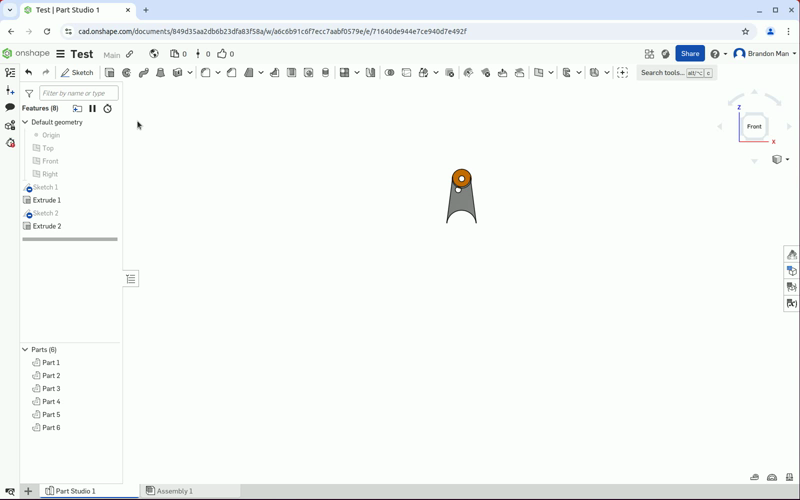
mouse_move(73, 189)
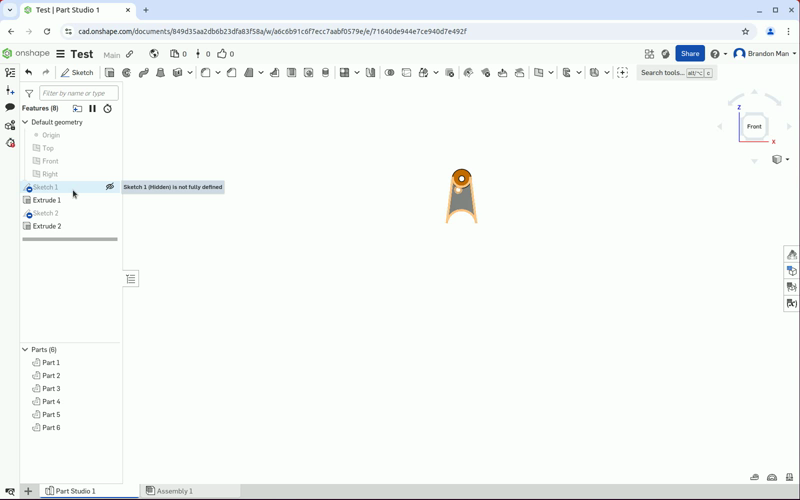
click(73, 189)
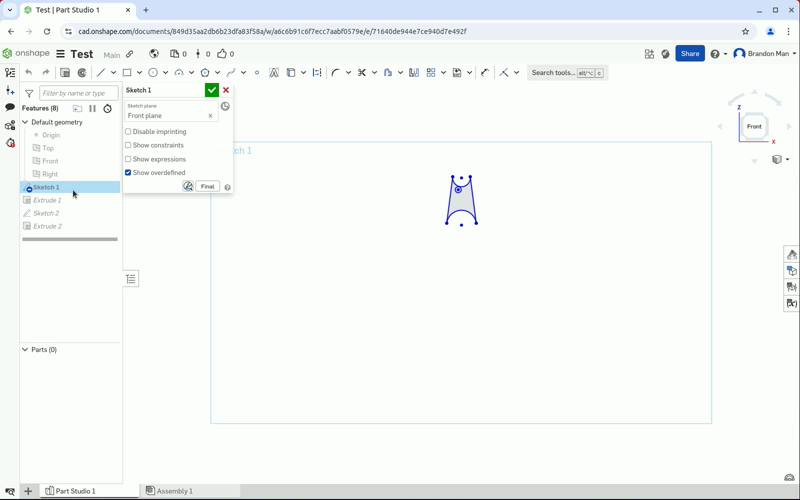
mouse_move(229, 92)
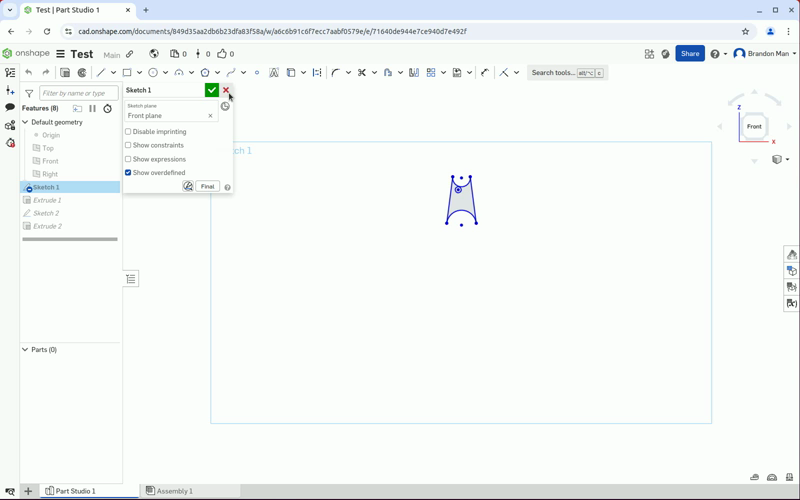
click(229, 92)
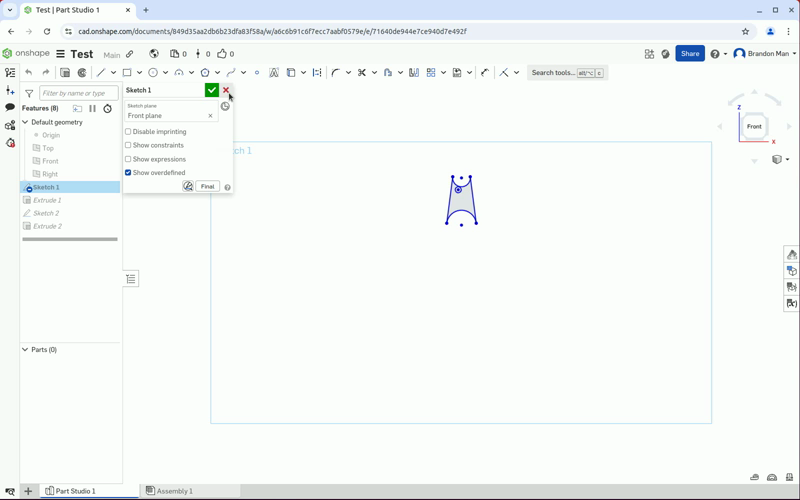
key(shift+s)
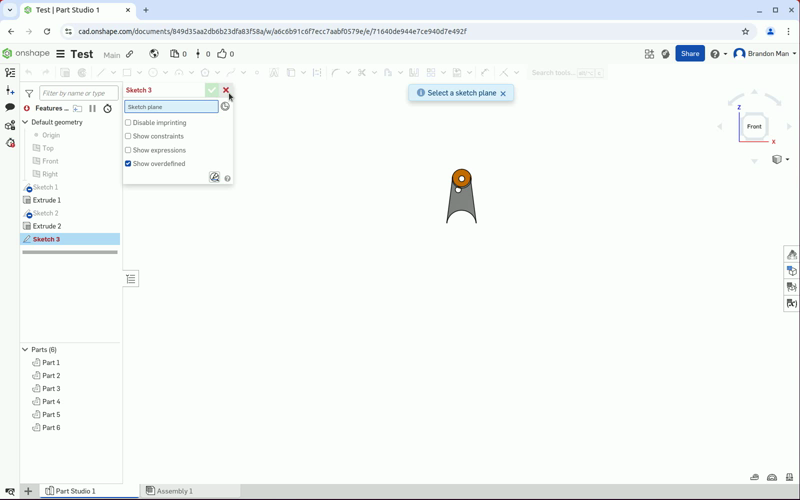
mouse_move(73, 163)
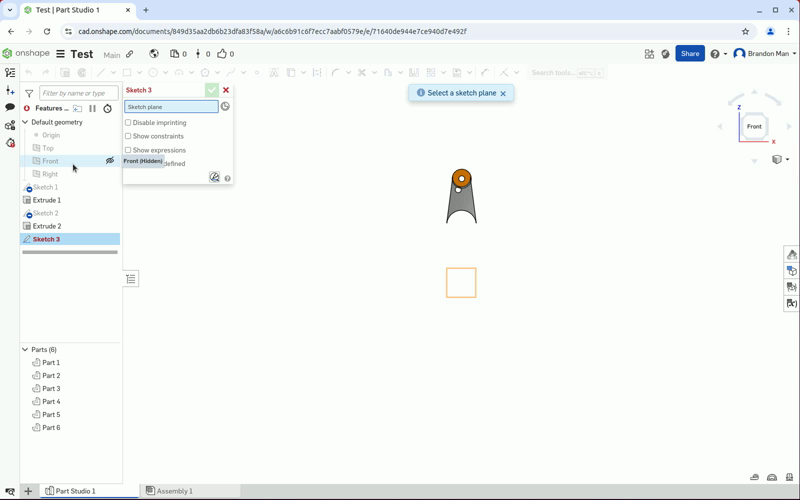
click(73, 163)
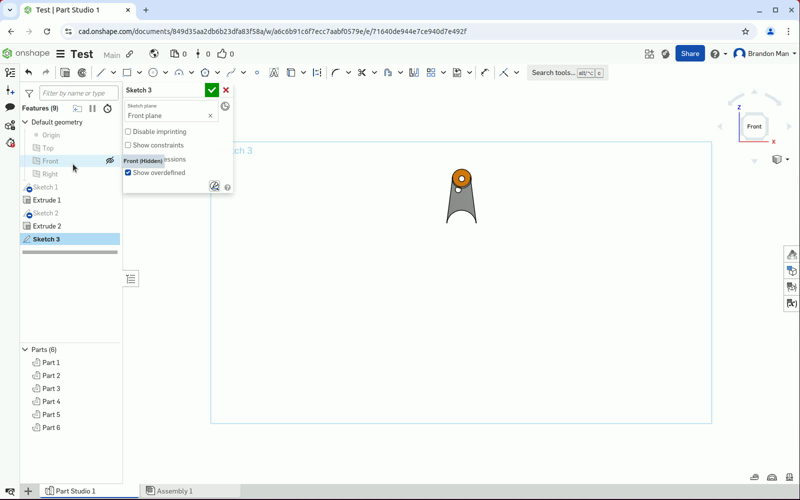
mouse_move(73, 352)
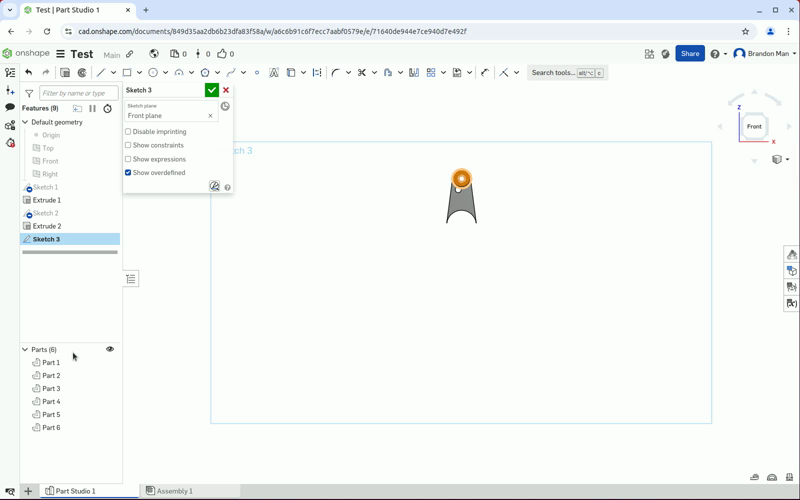
key(y)
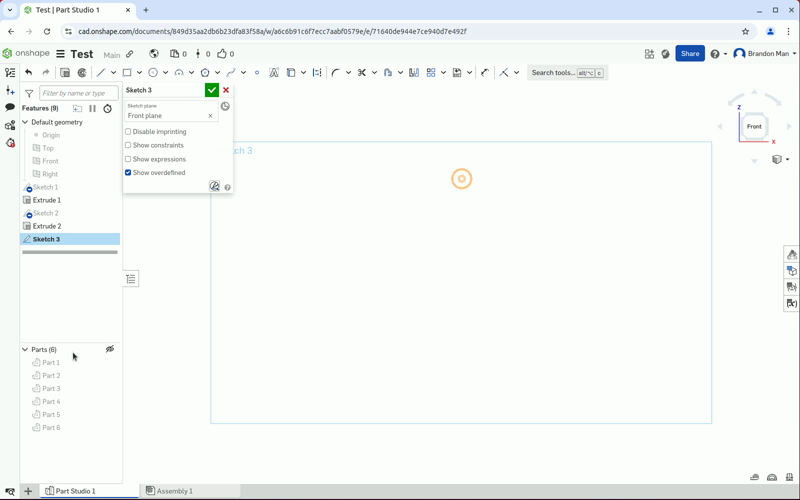
key(l)
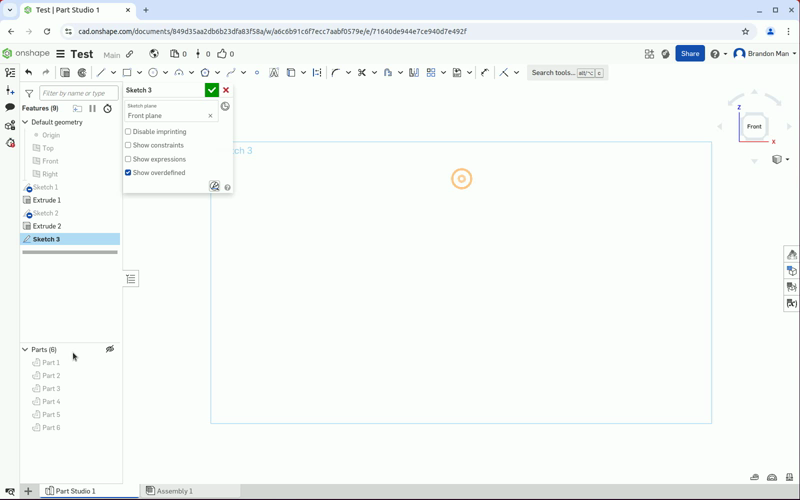
key_down(shift)
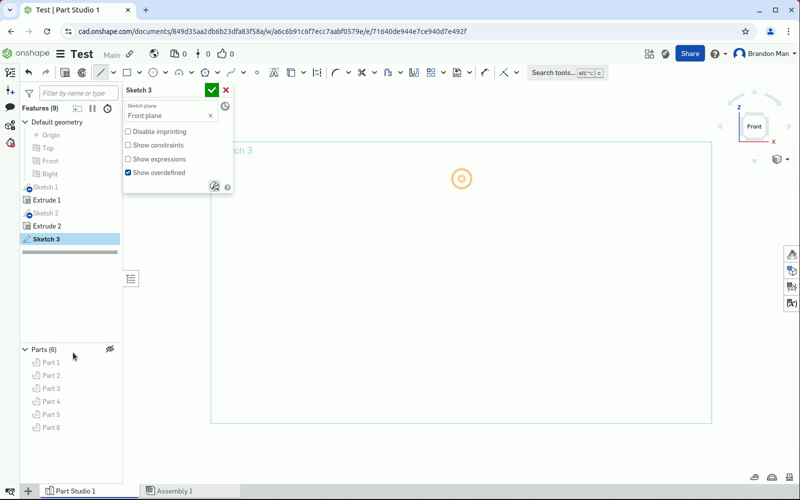
mouse_move(446, 225)
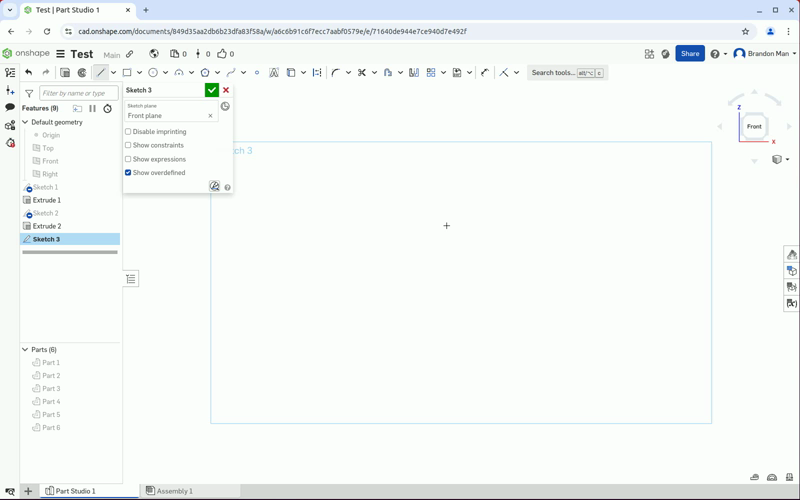
click(446, 225)
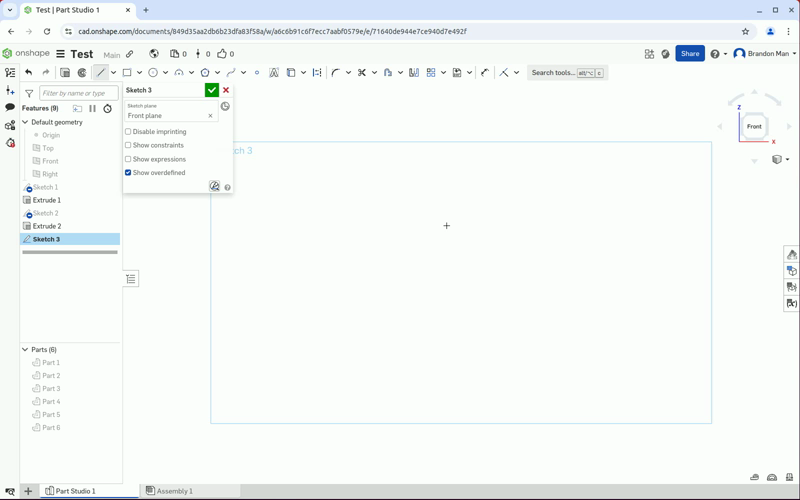
key_up(shift)
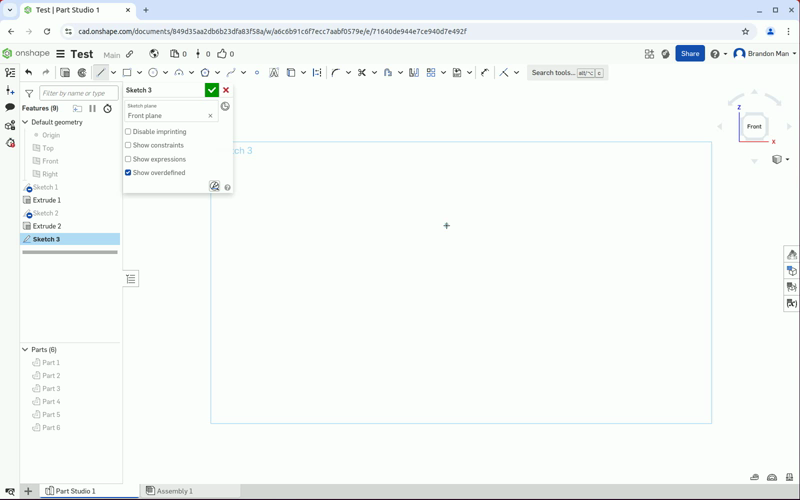
key_down(shift)
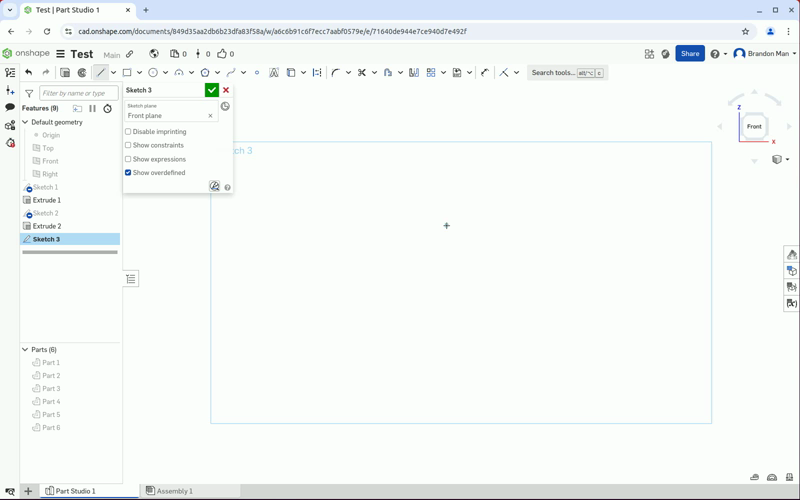
mouse_move(476, 225)
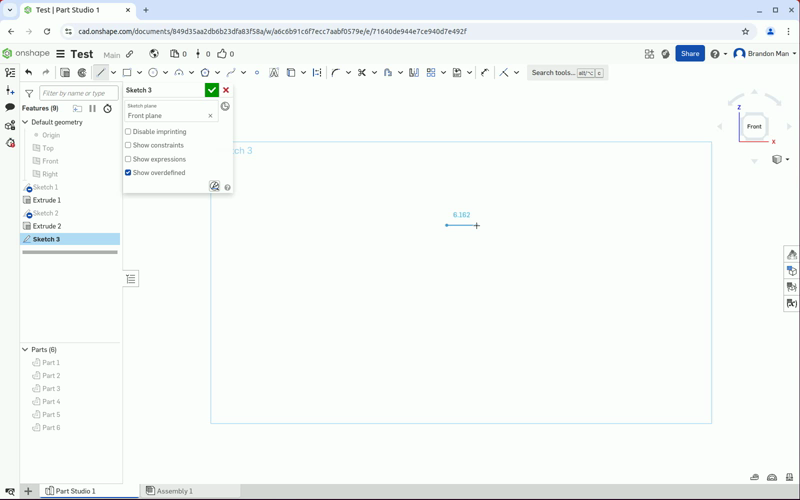
mouse_move(447, 228)
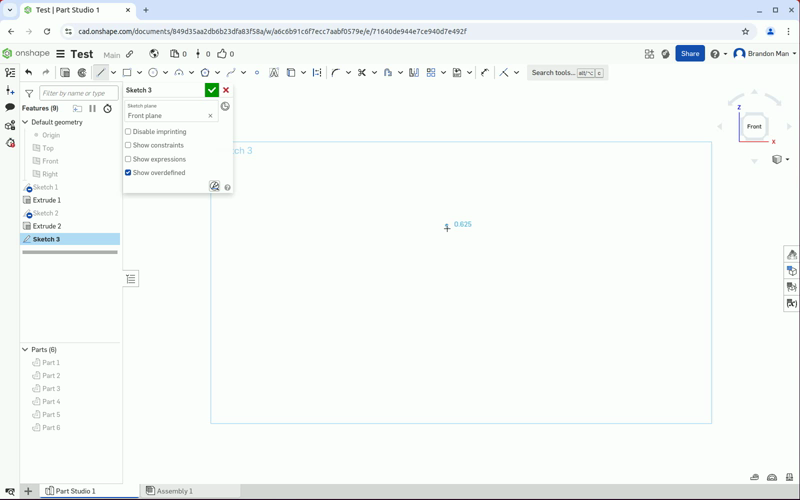
scroll(6)
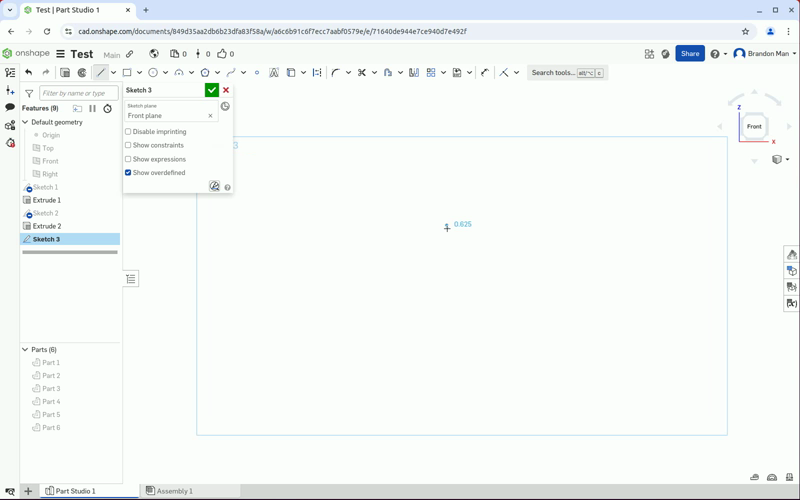
scroll(6)
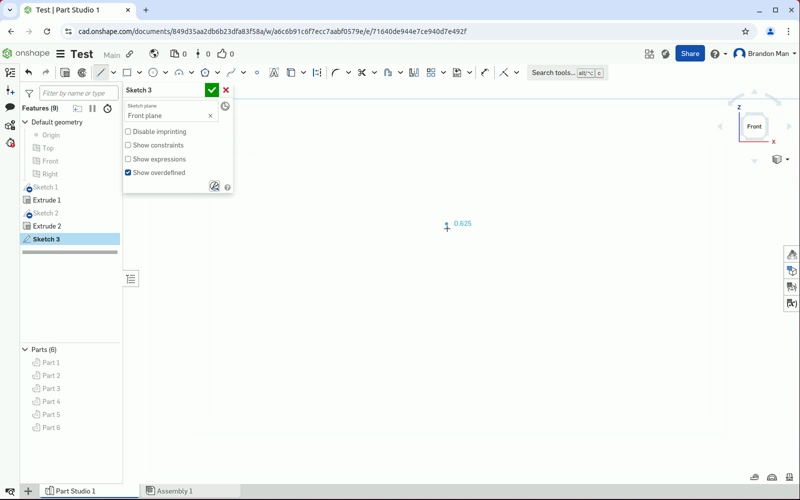
scroll(6)
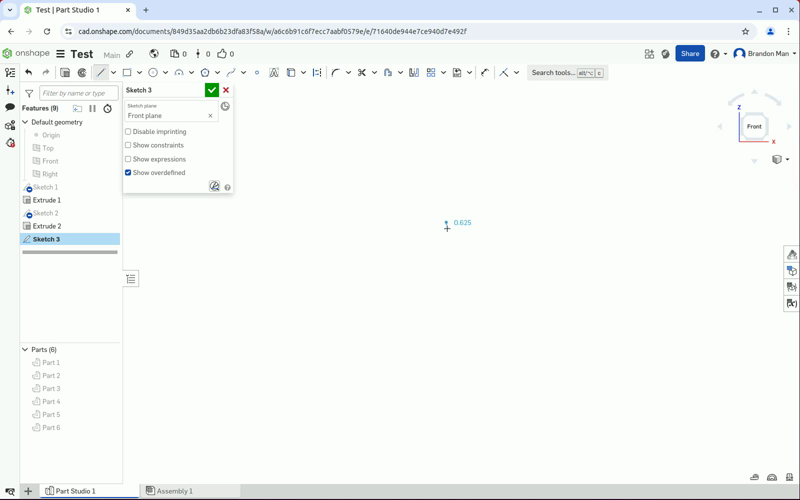
scroll(6)
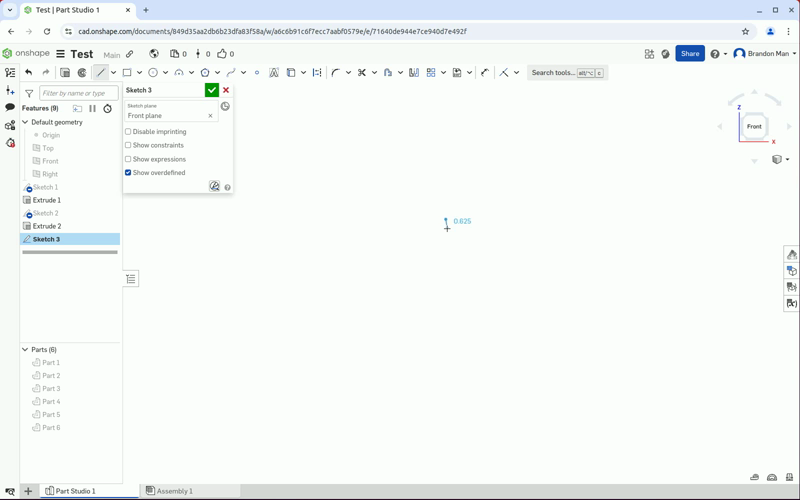
scroll(6)
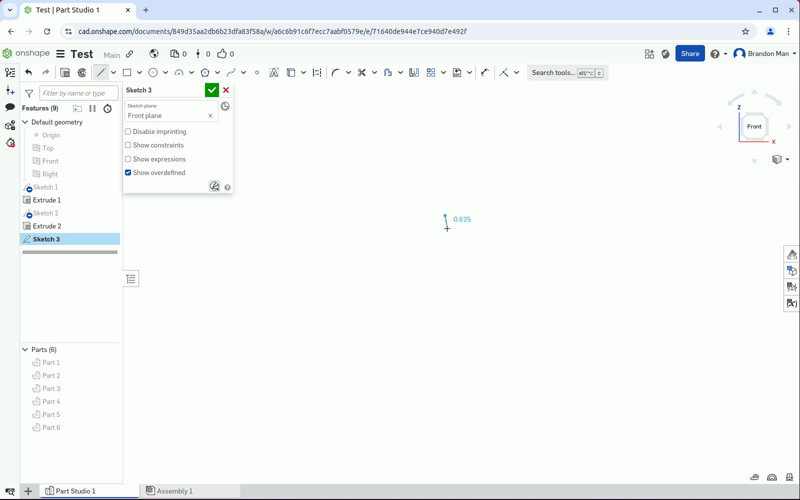
scroll(6)
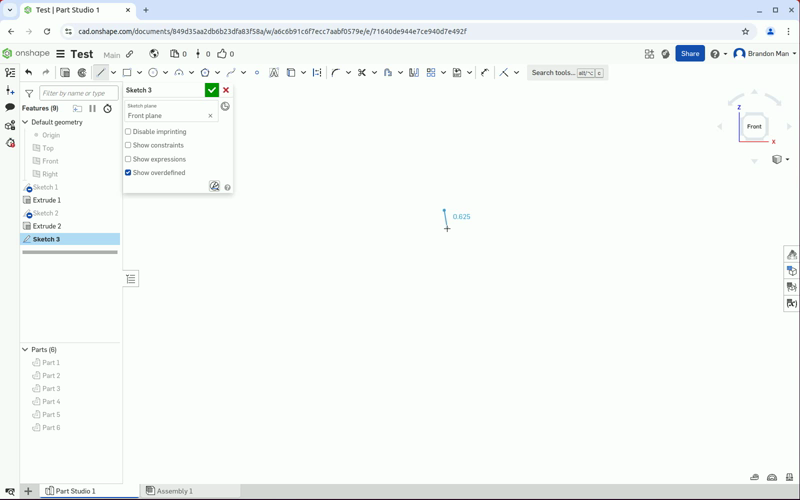
scroll(6)
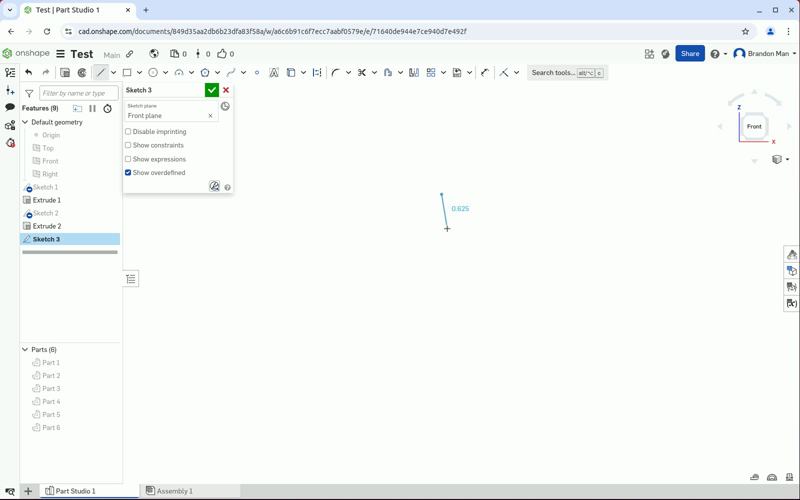
click(447, 228)
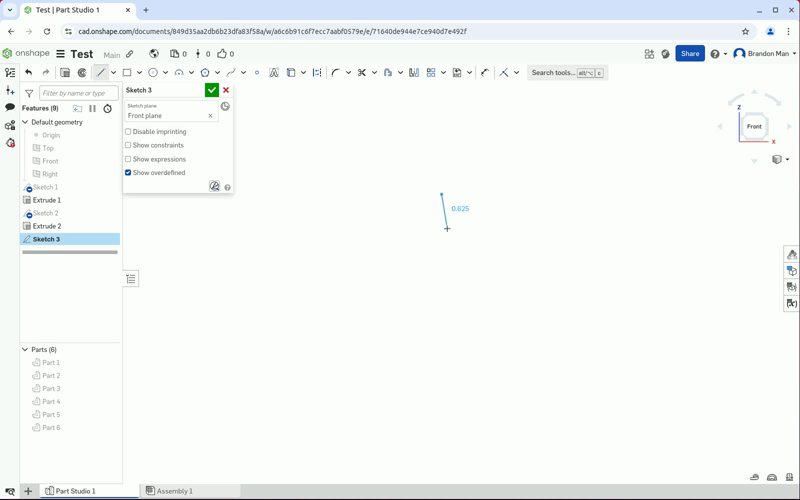
scroll(-6)
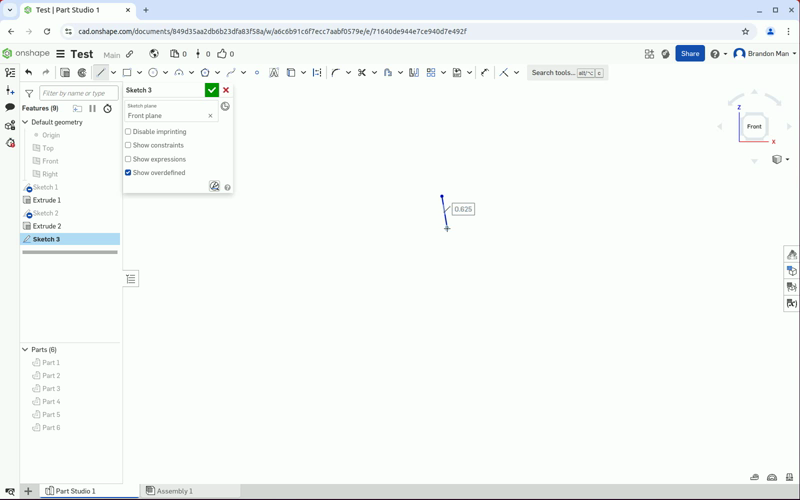
scroll(-6)
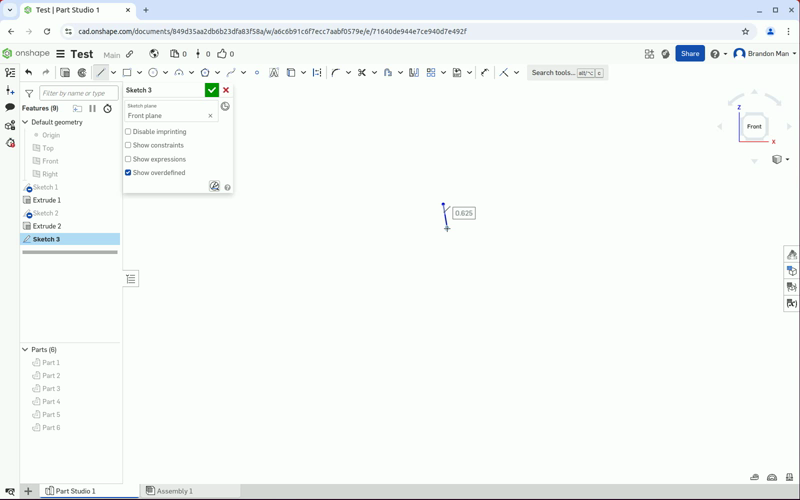
scroll(-6)
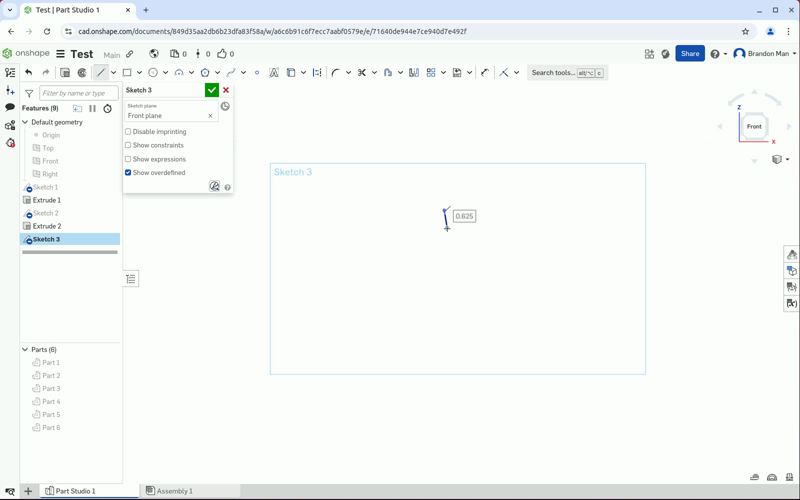
scroll(-6)
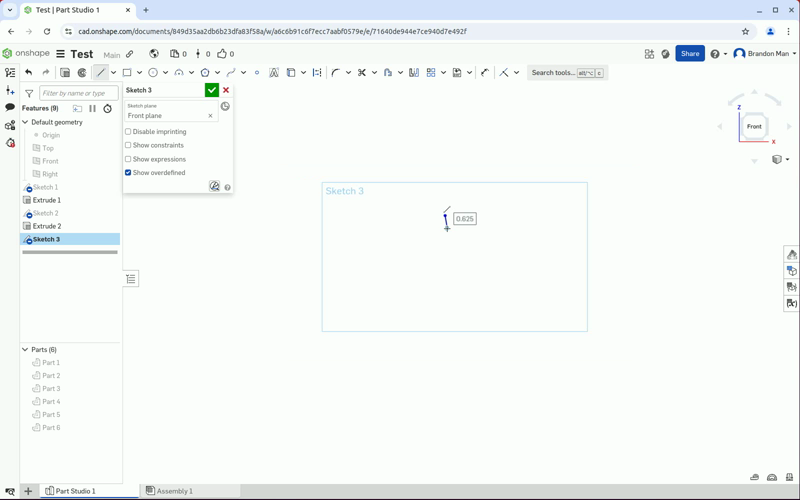
scroll(-6)
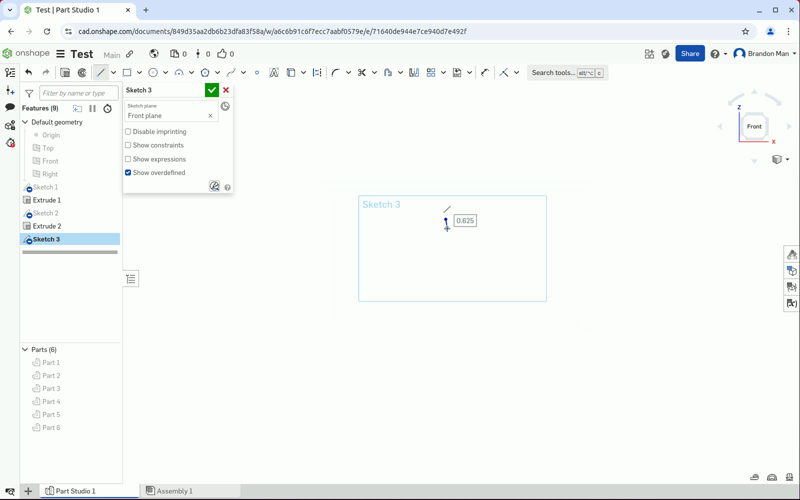
scroll(-6)
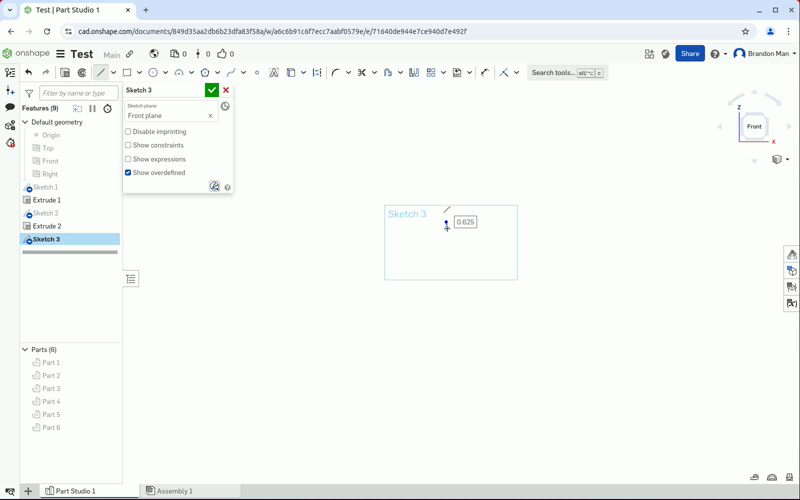
scroll(-6)
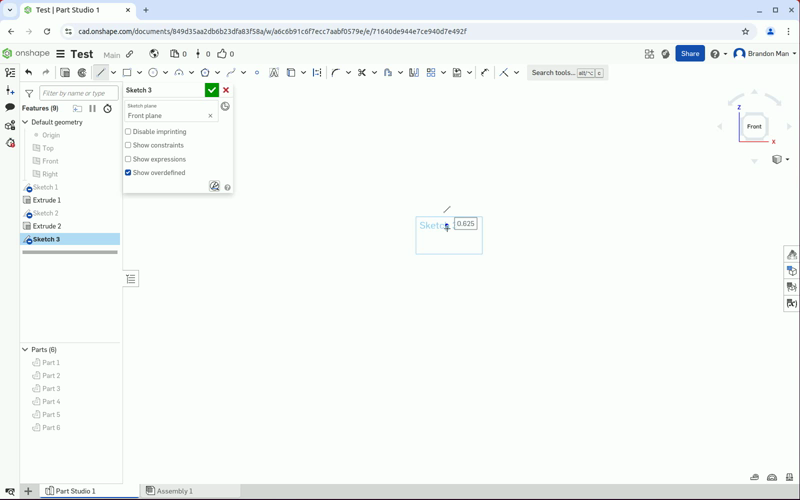
key_up(shift)
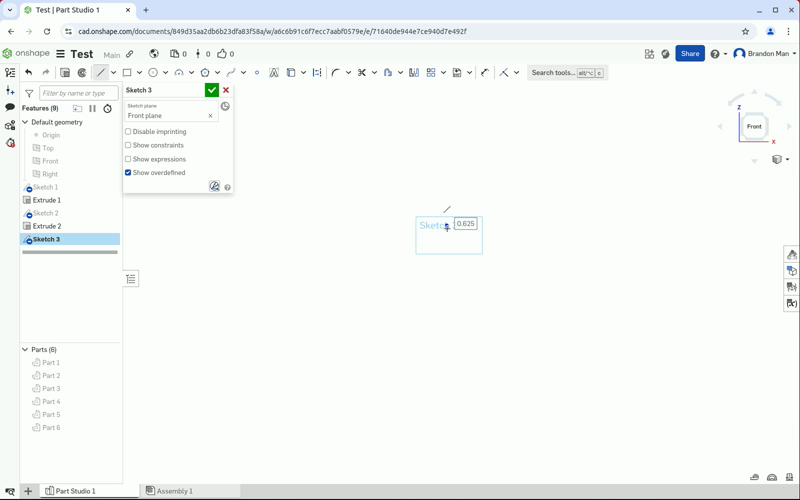
key(esc)
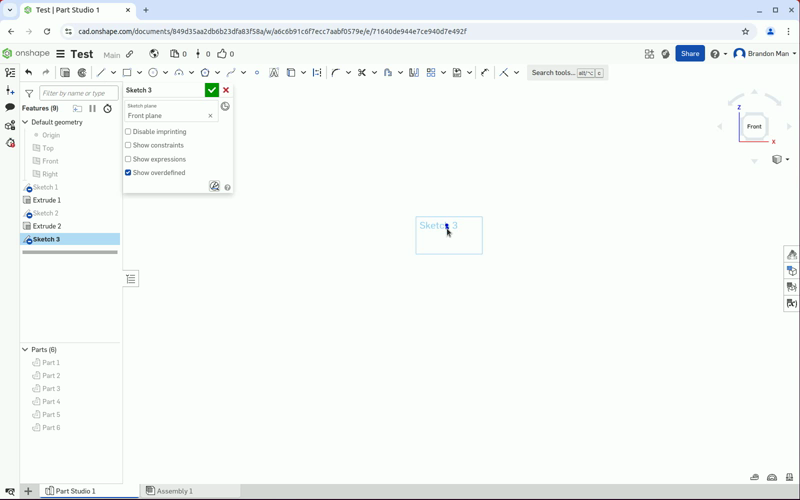
key(a)
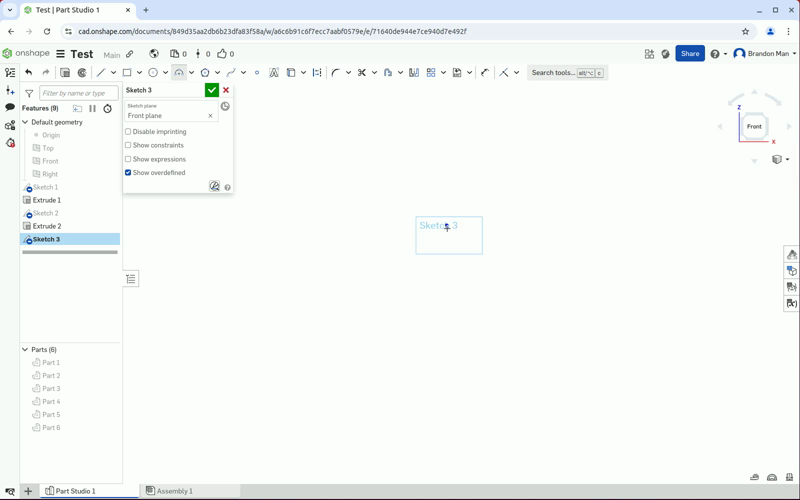
mouse_move(447, 228)
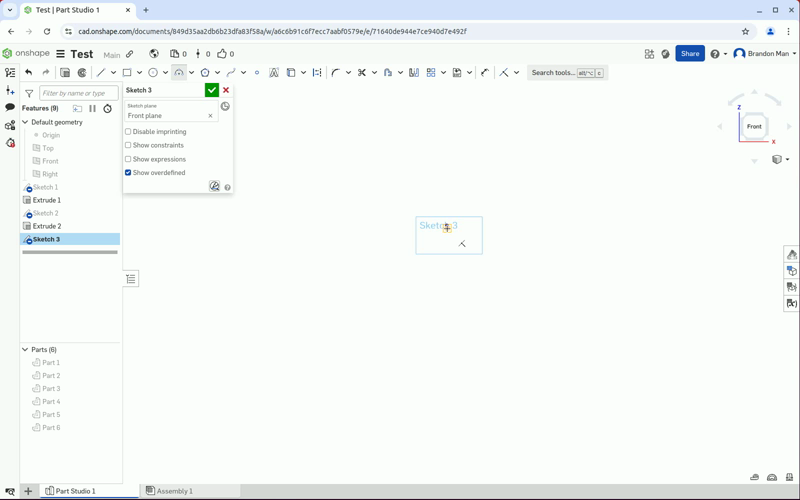
scroll(6)
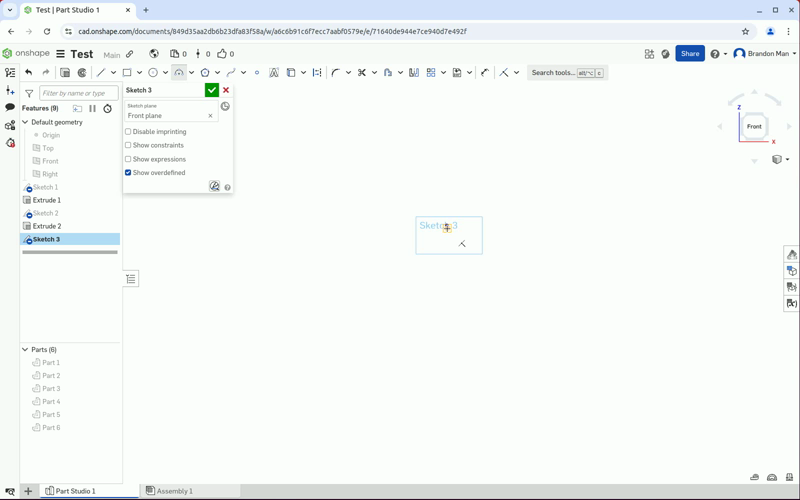
scroll(6)
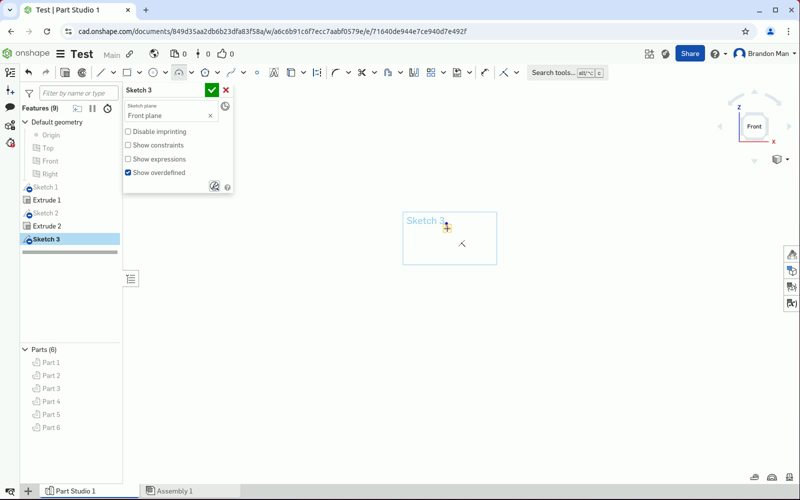
scroll(6)
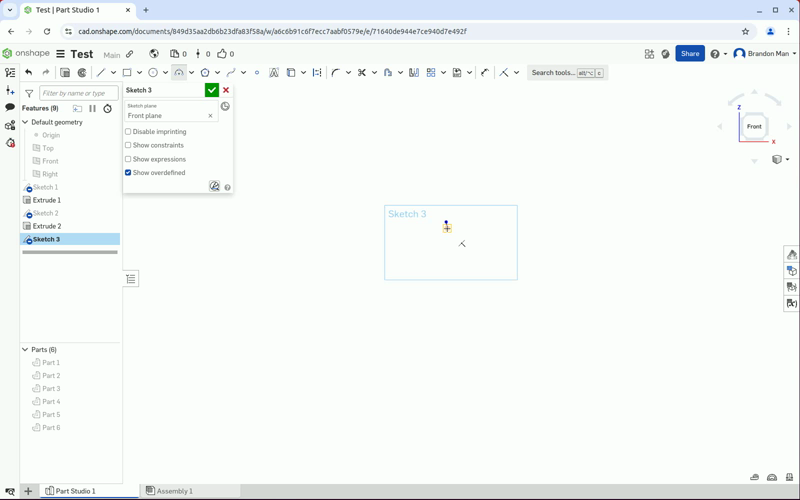
scroll(6)
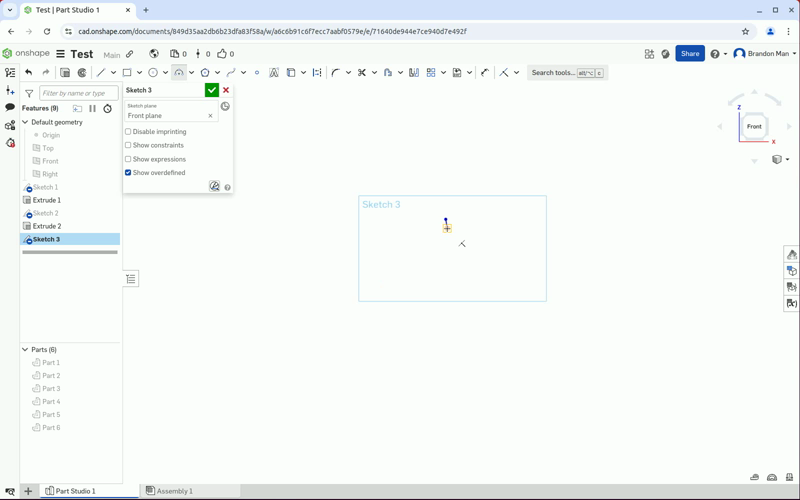
scroll(6)
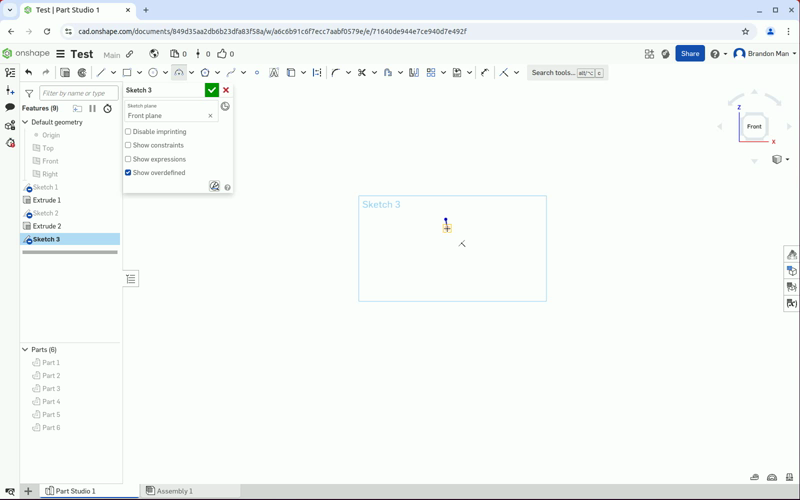
scroll(6)
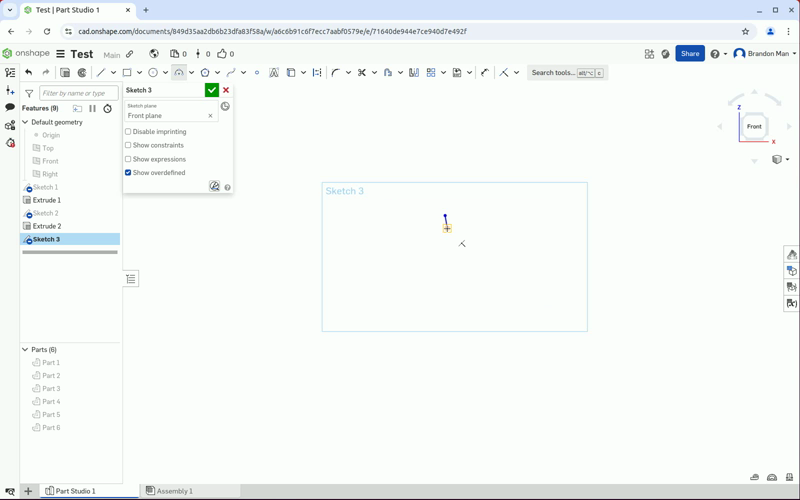
scroll(6)
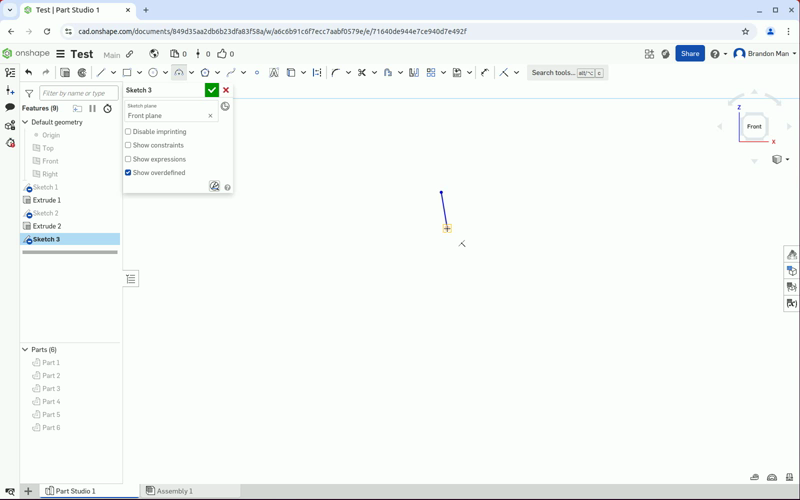
click(447, 228)
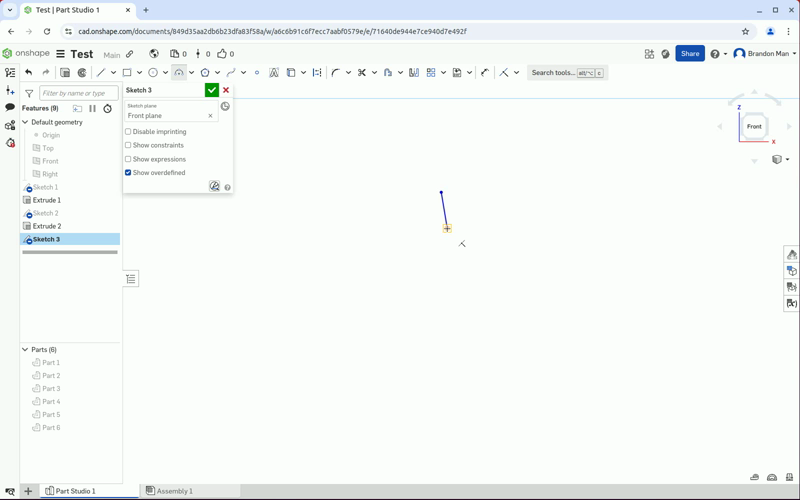
scroll(-6)
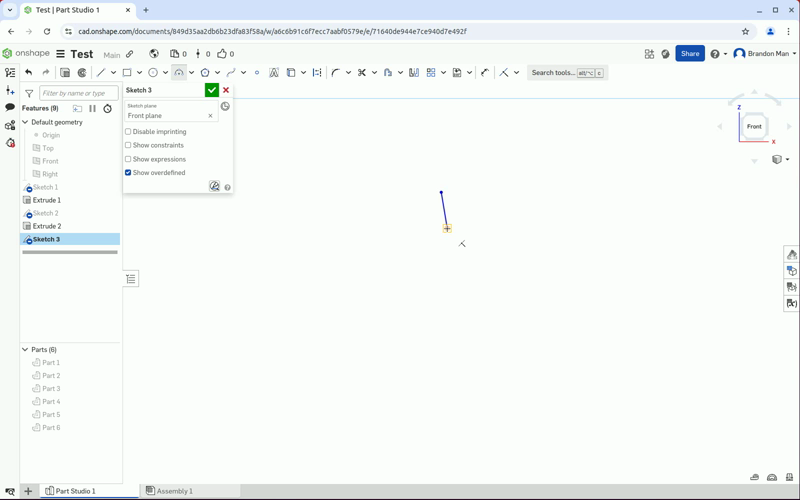
scroll(-6)
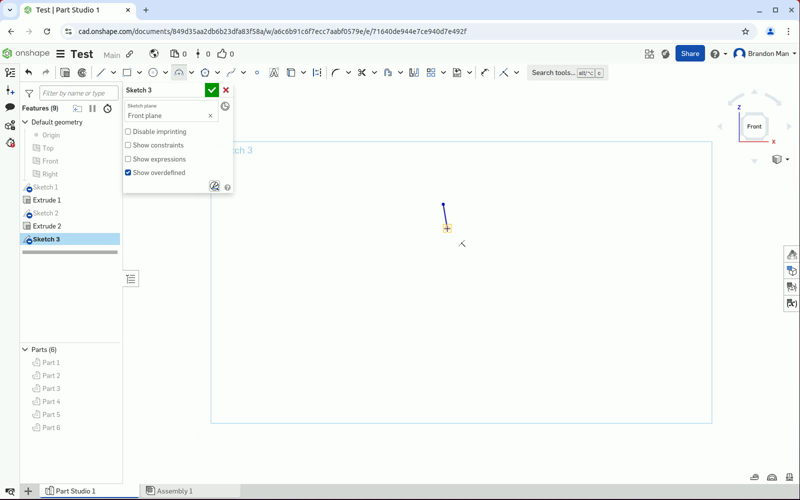
scroll(-6)
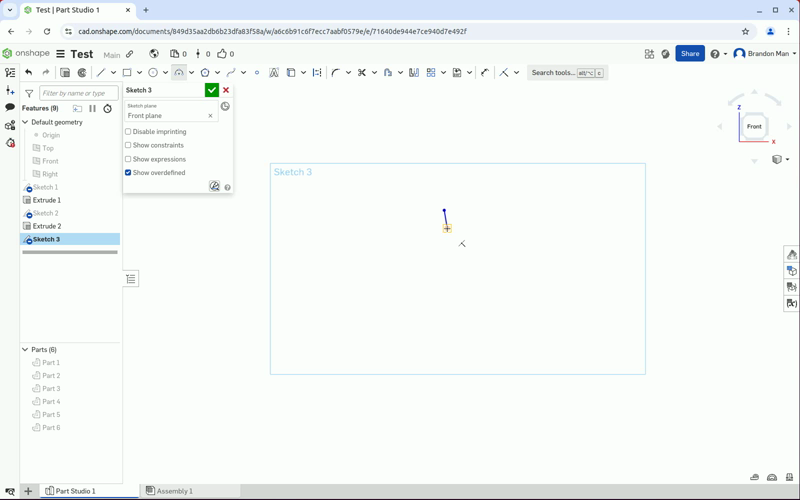
scroll(-6)
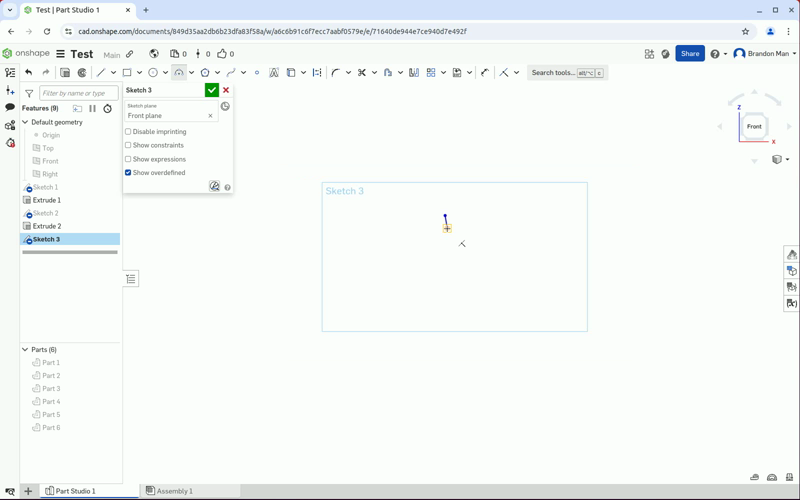
scroll(-6)
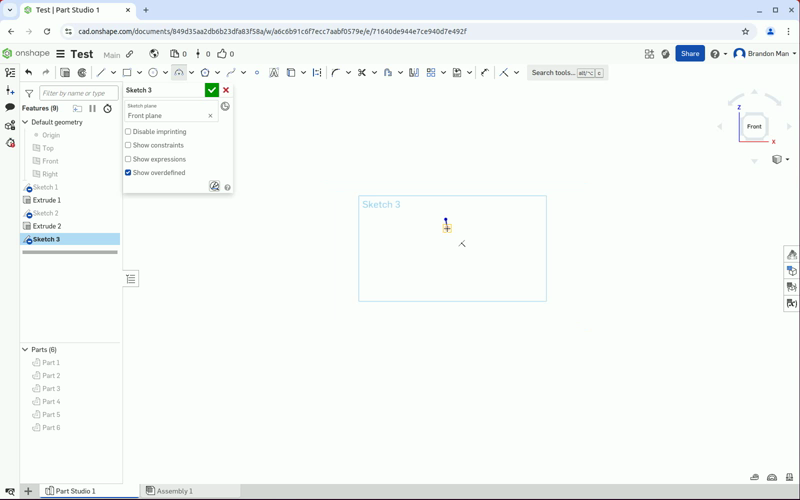
scroll(-6)
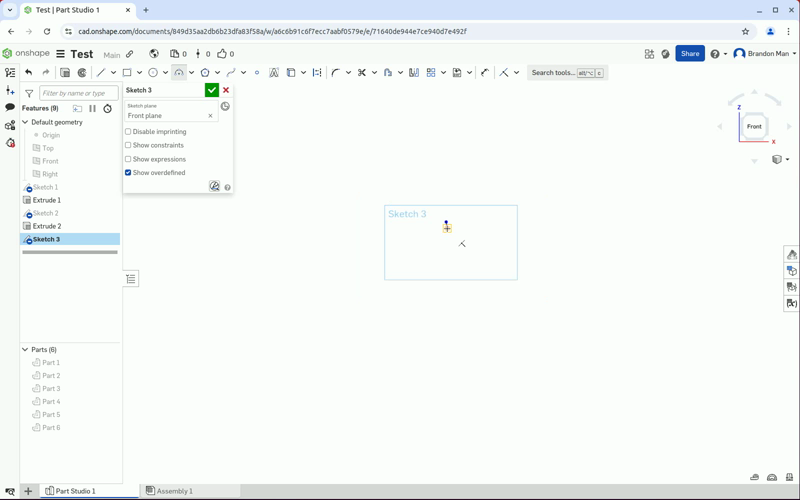
scroll(-6)
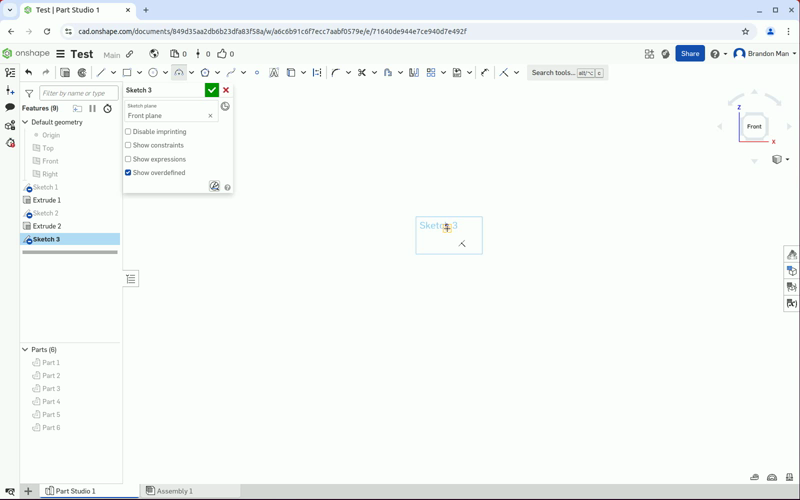
key_down(shift)
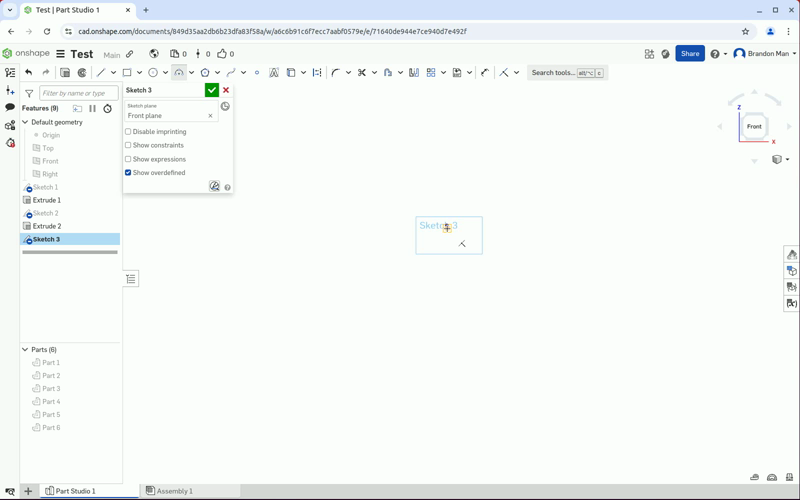
mouse_move(476, 228)
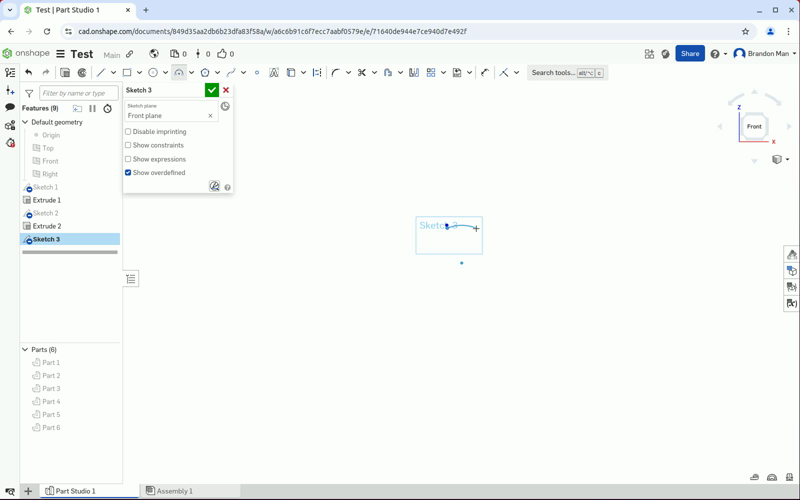
click(476, 228)
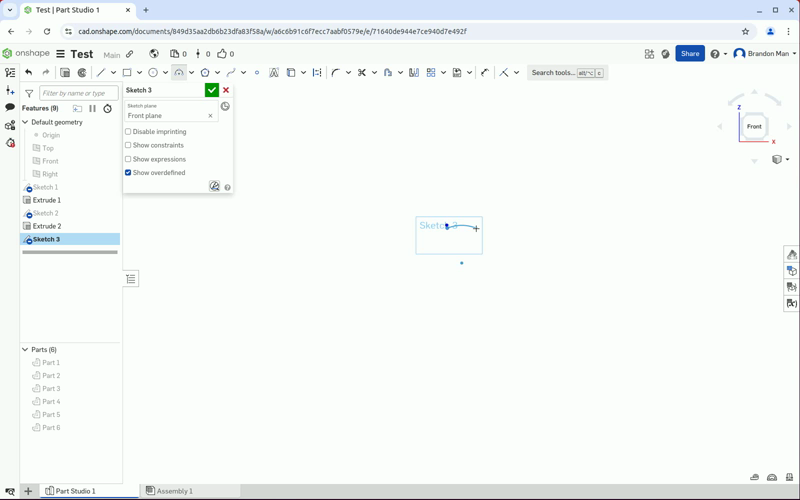
mouse_move(461, 240)
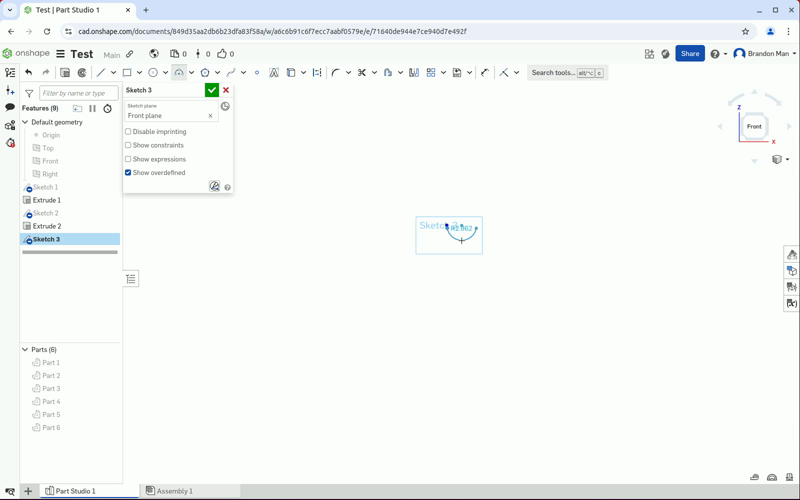
click(461, 240)
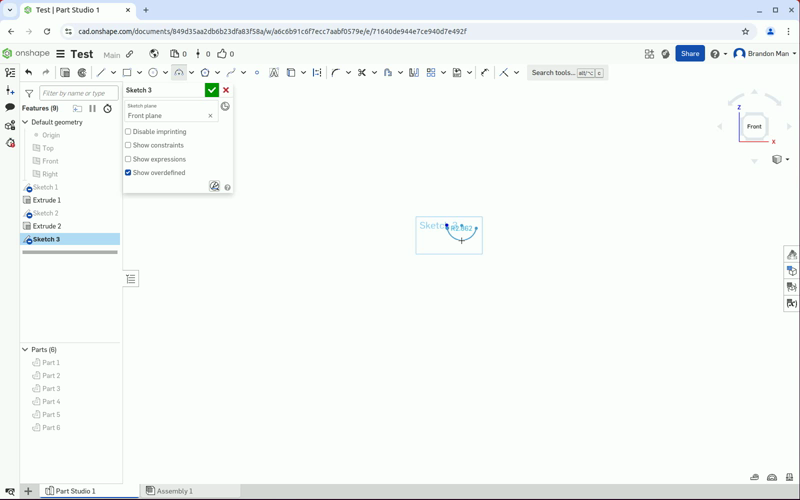
key_up(shift)
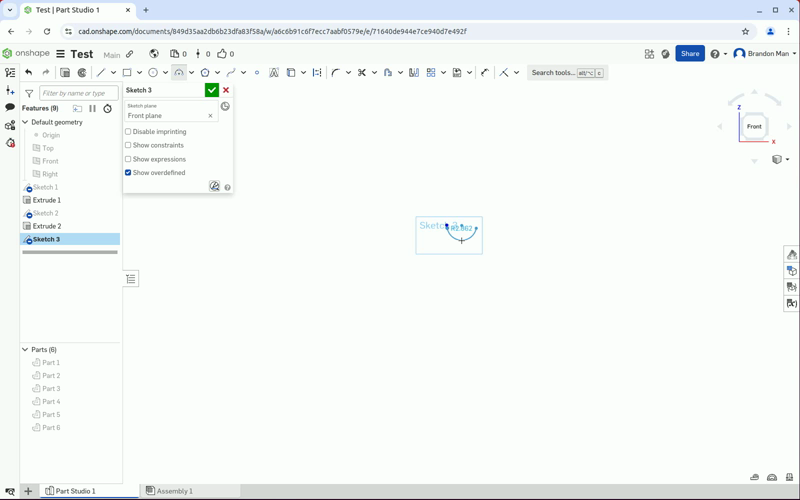
key(esc)
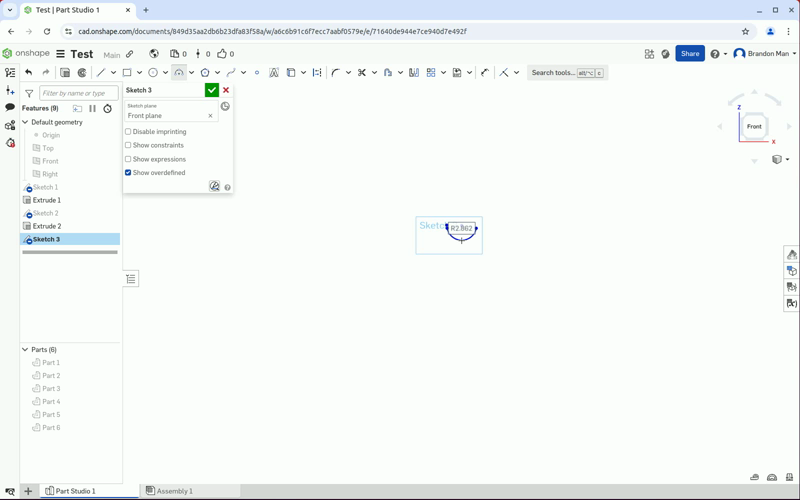
key(l)
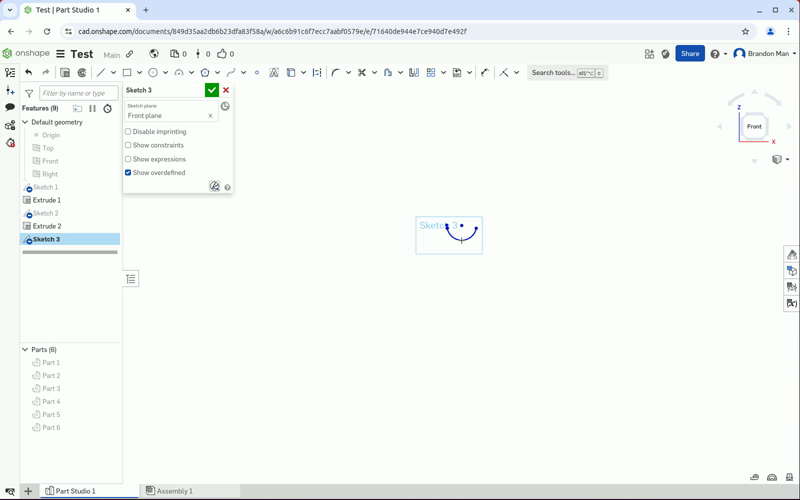
mouse_move(476, 228)
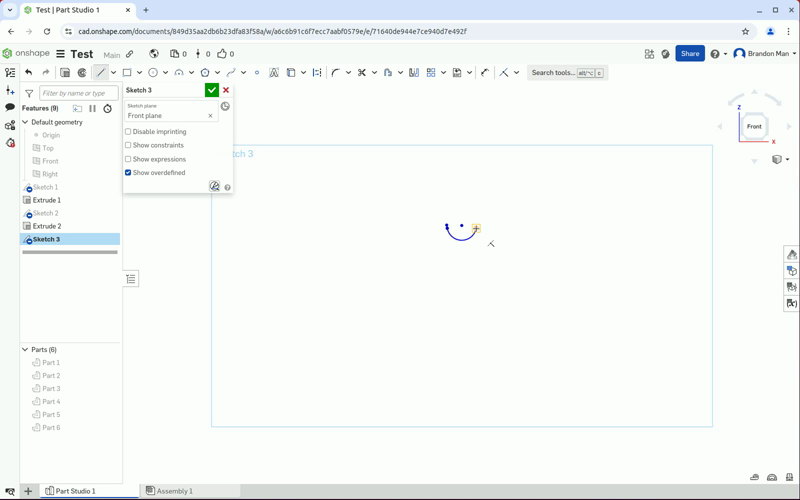
click(476, 228)
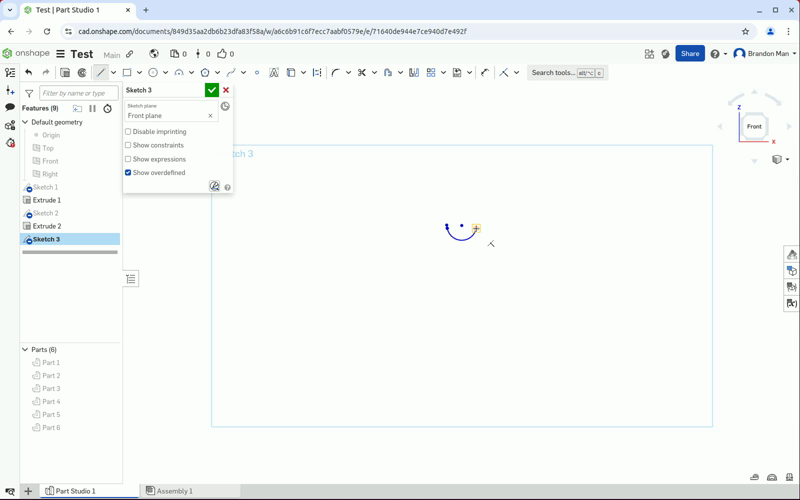
key_down(shift)
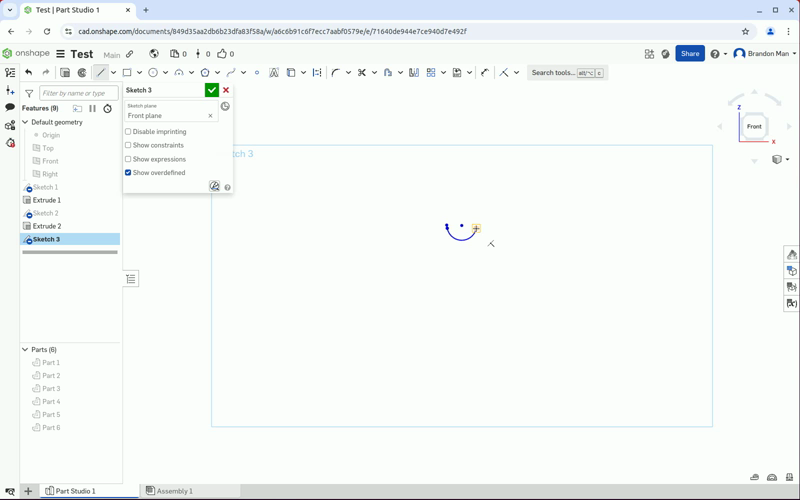
mouse_move(506, 228)
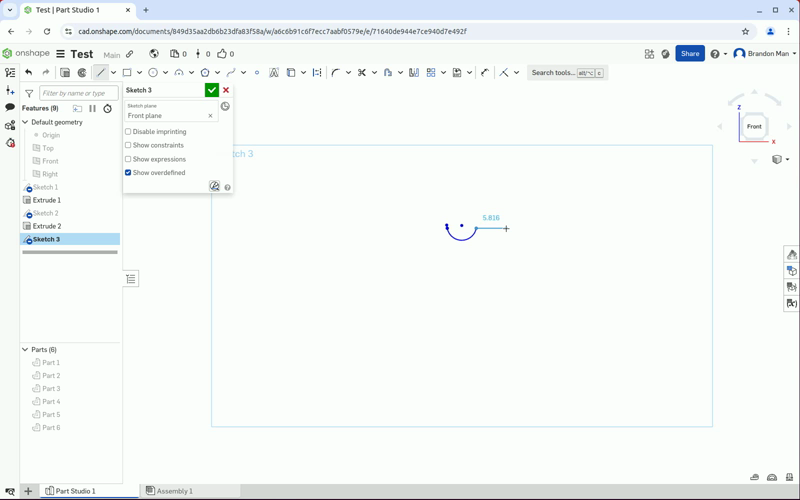
mouse_move(477, 225)
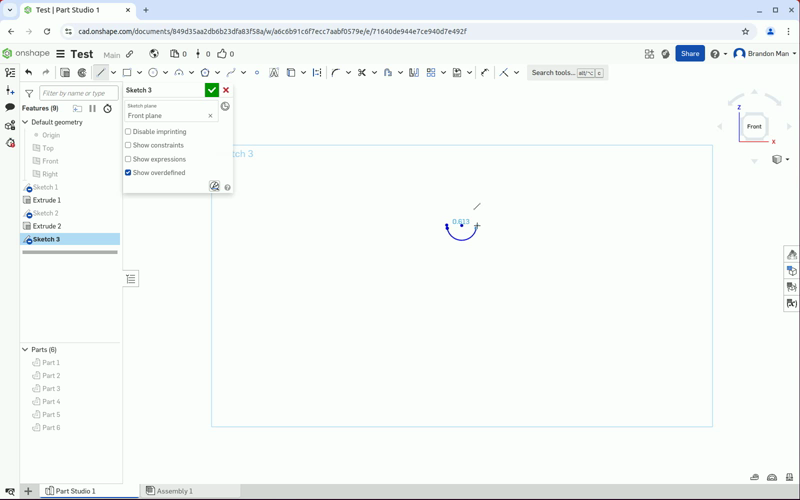
scroll(6)
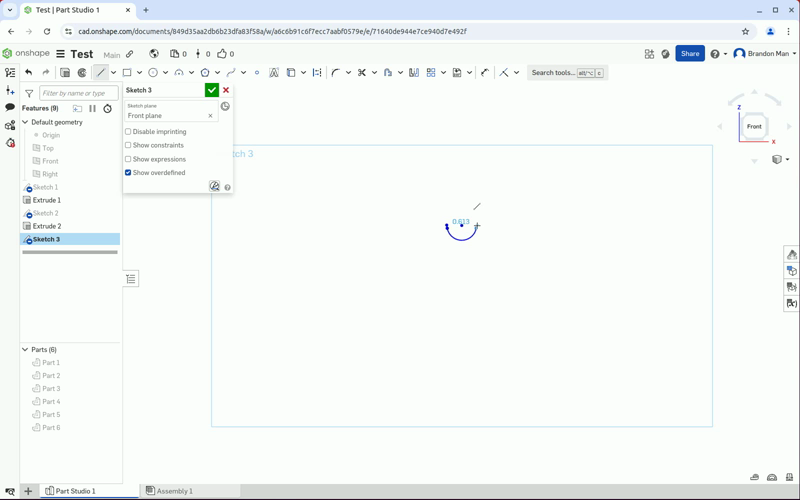
scroll(6)
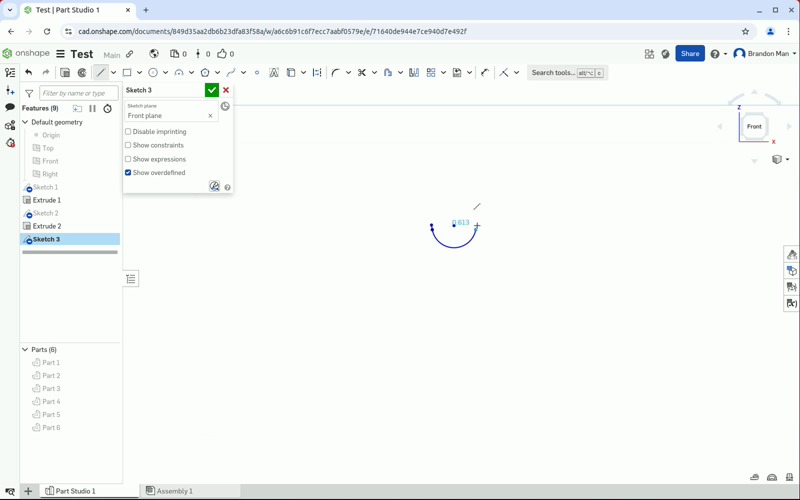
scroll(6)
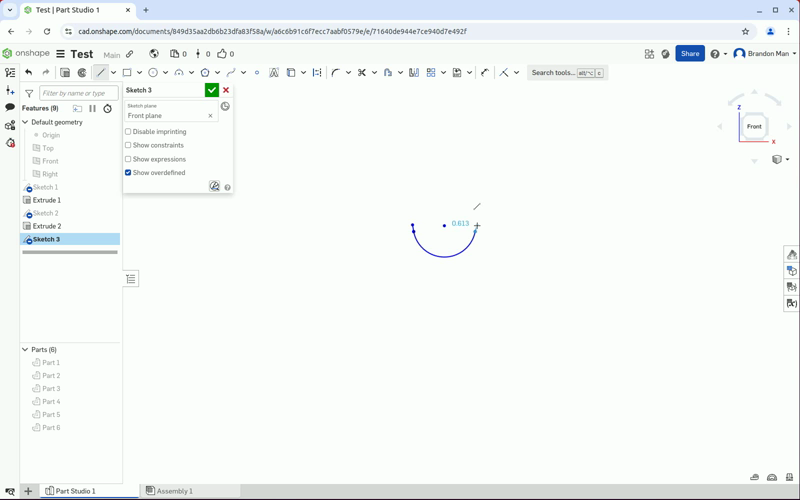
scroll(6)
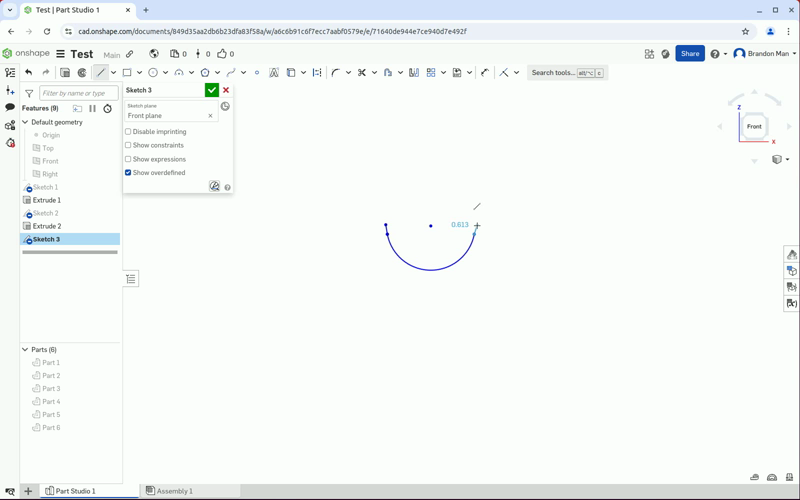
scroll(6)
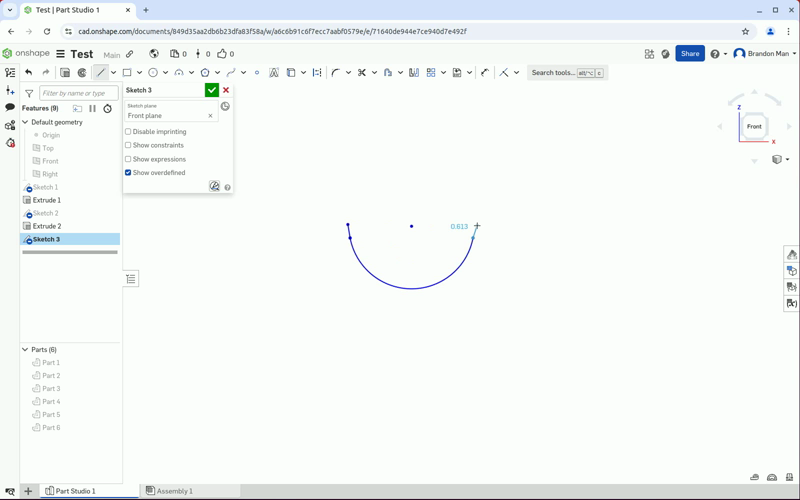
scroll(6)
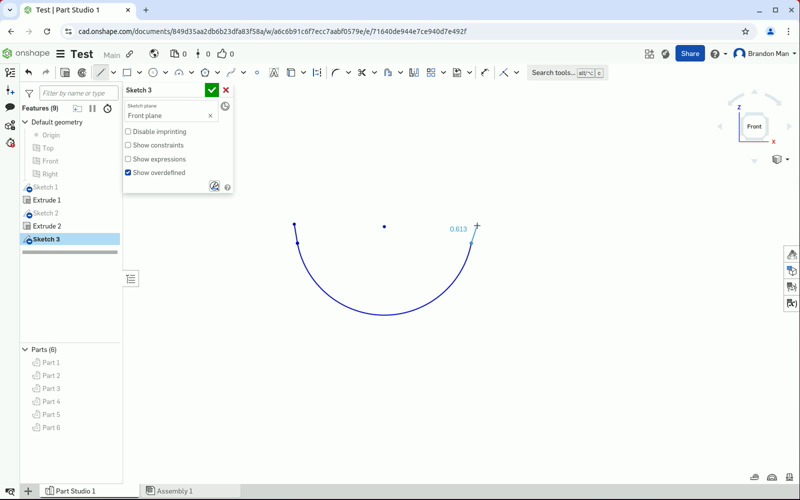
scroll(6)
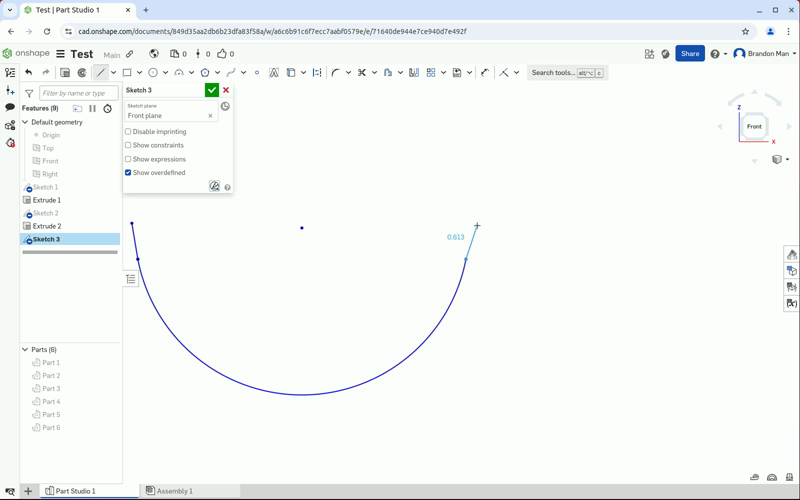
click(477, 225)
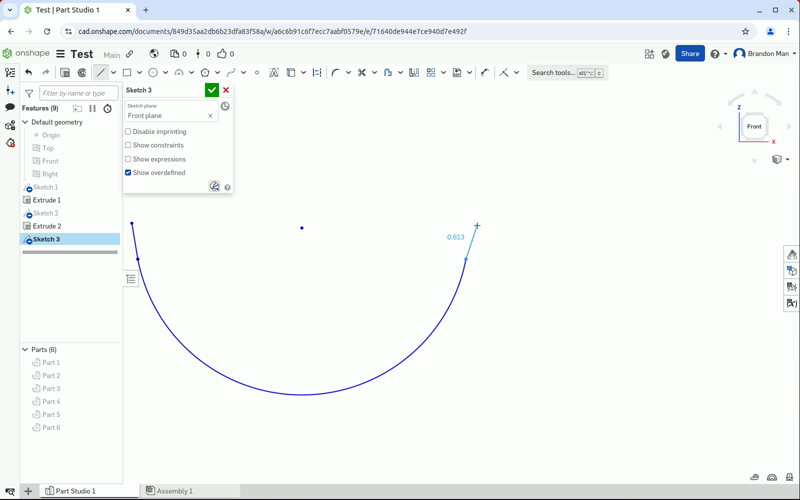
scroll(-6)
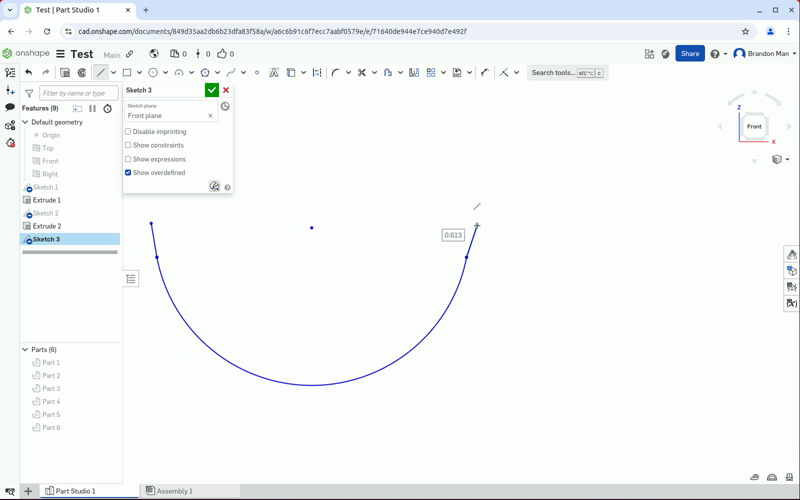
scroll(-6)
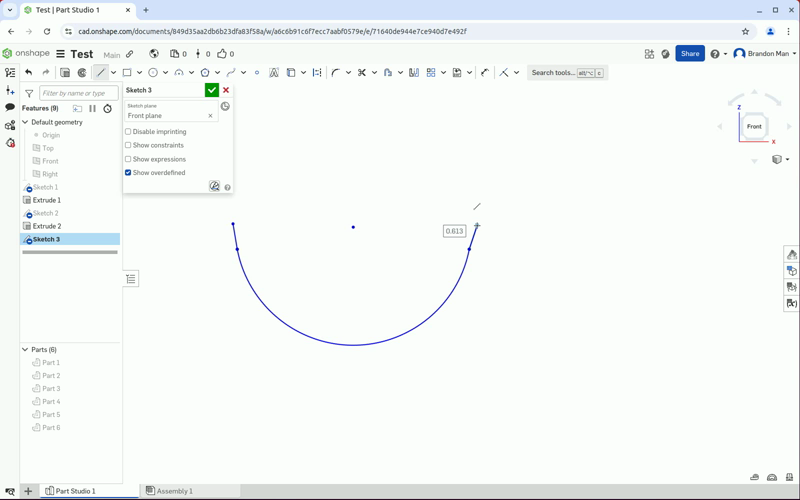
scroll(-6)
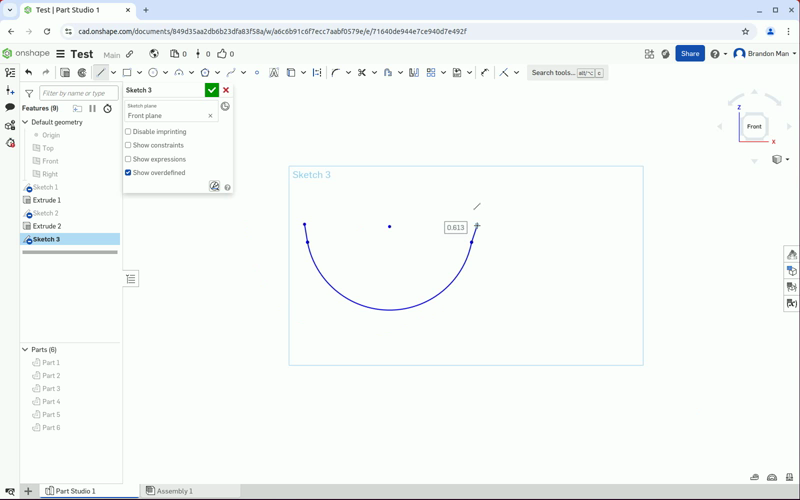
scroll(-6)
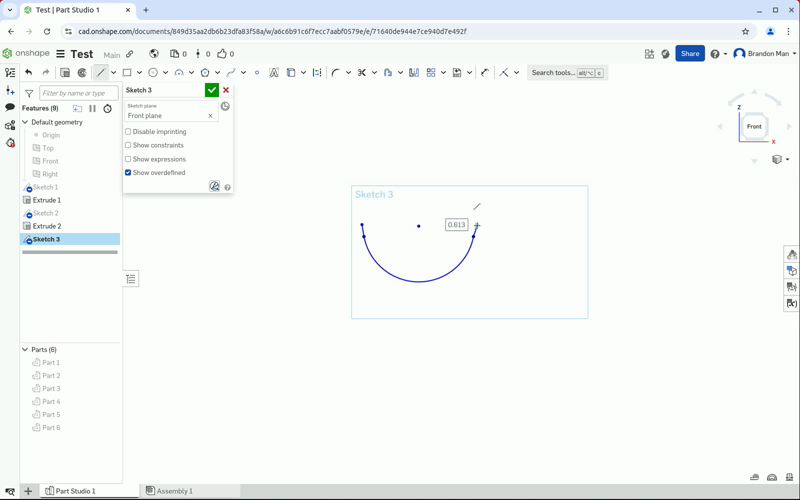
scroll(-6)
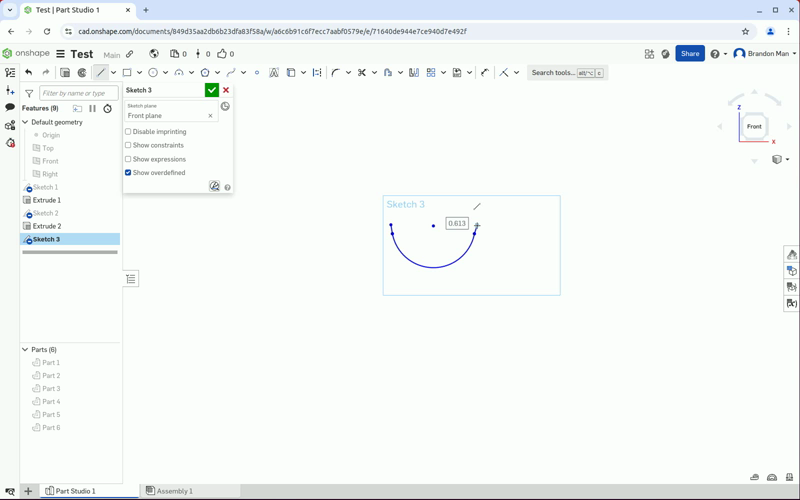
scroll(-6)
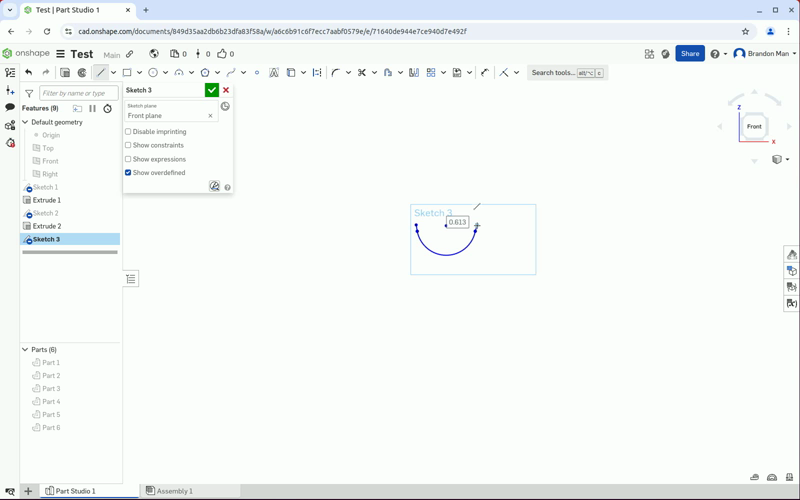
scroll(-6)
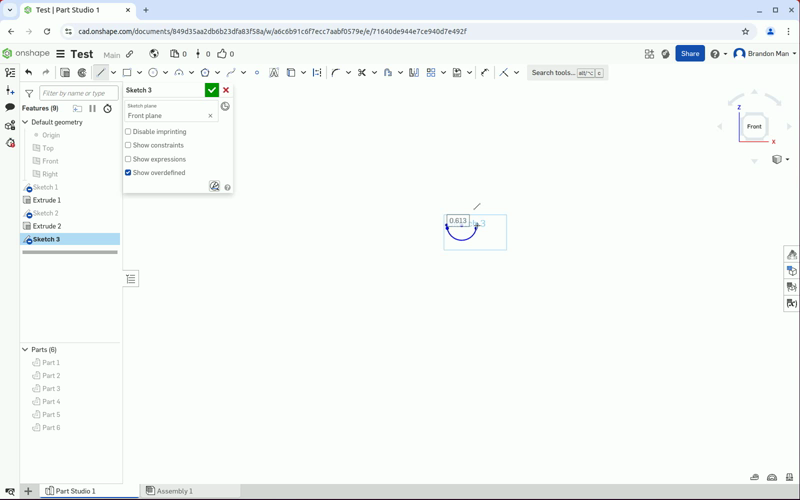
key_up(shift)
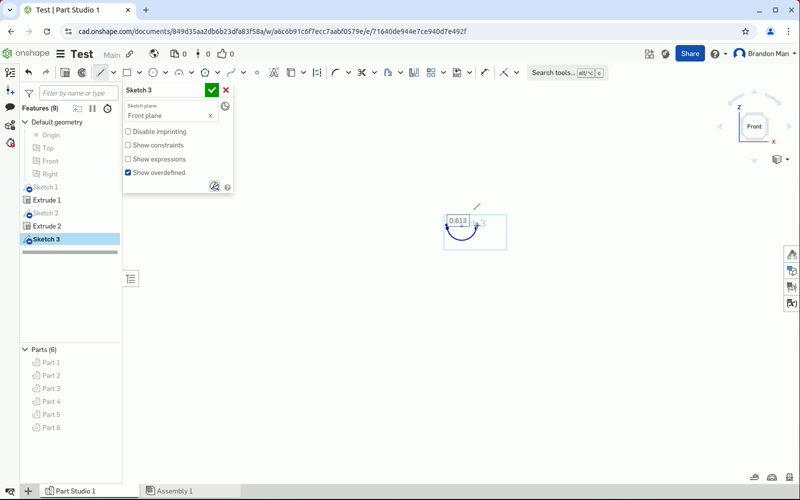
key(esc)
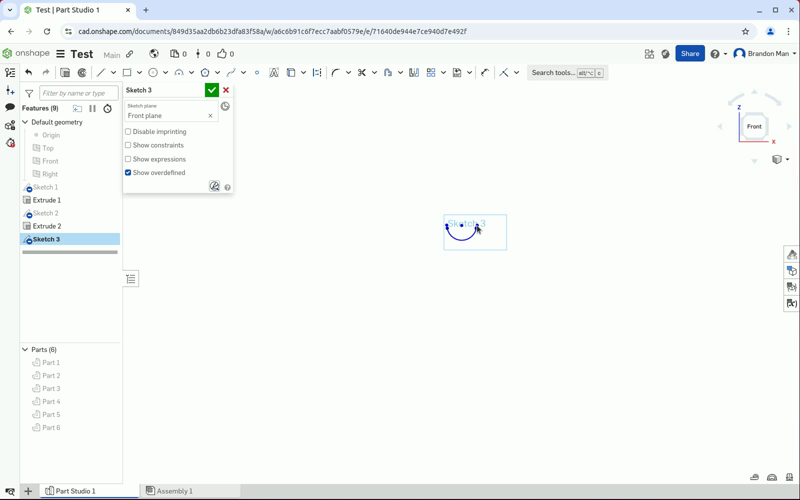
key(a)
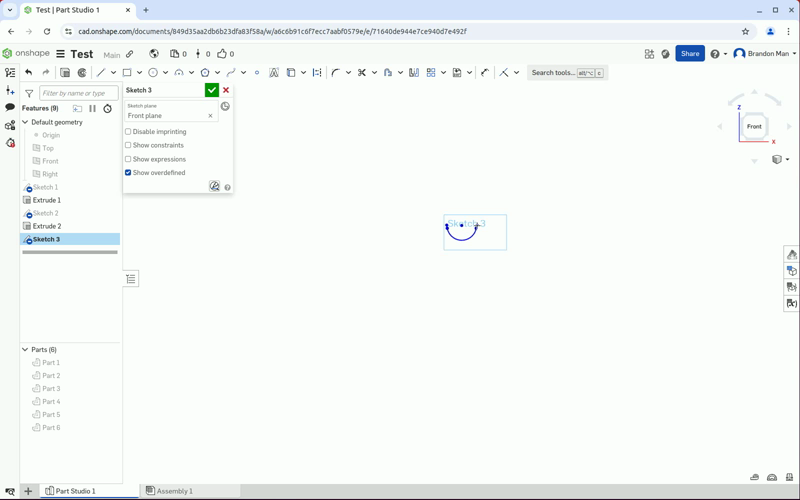
mouse_move(477, 225)
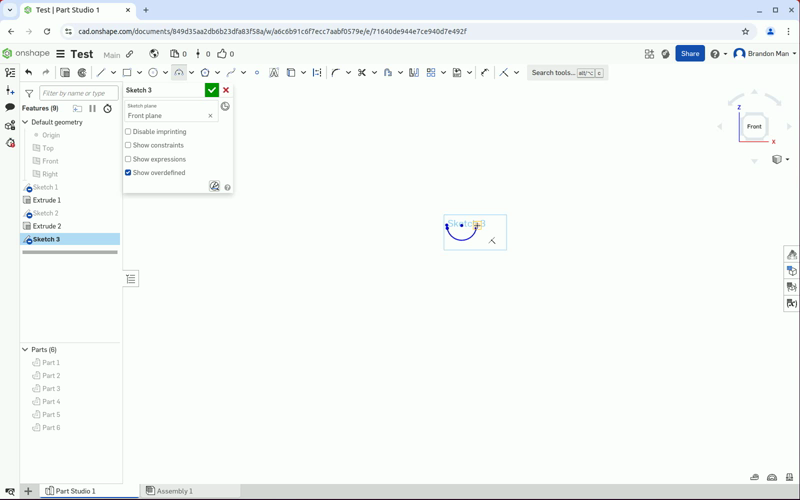
scroll(6)
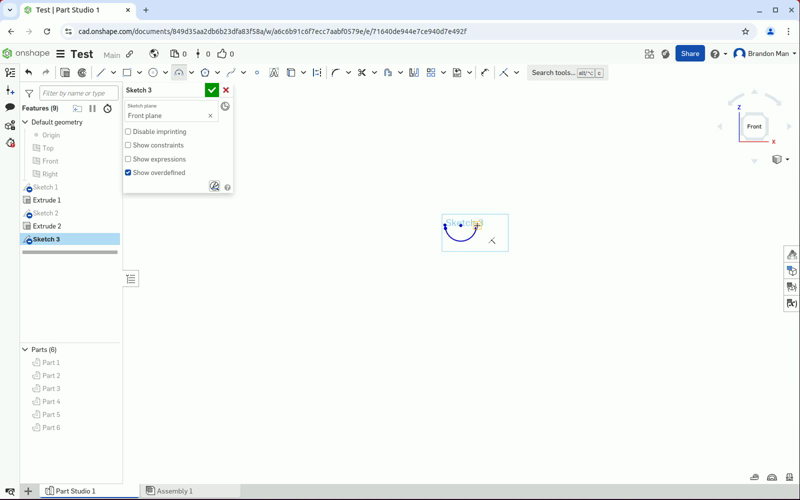
scroll(6)
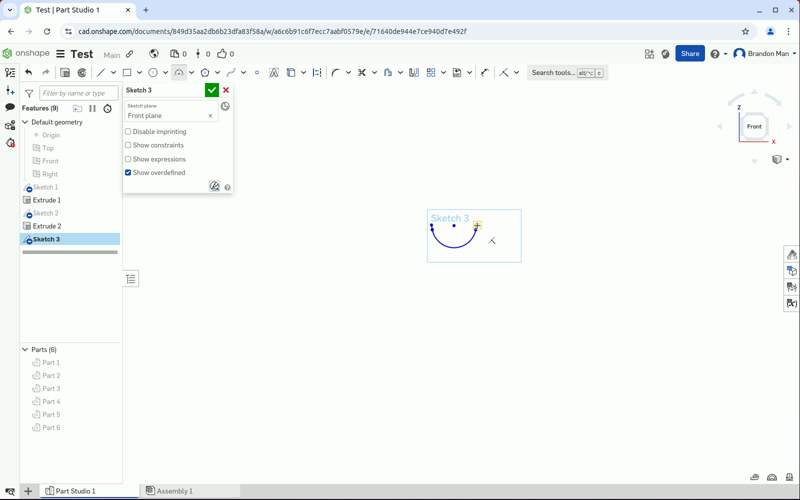
scroll(6)
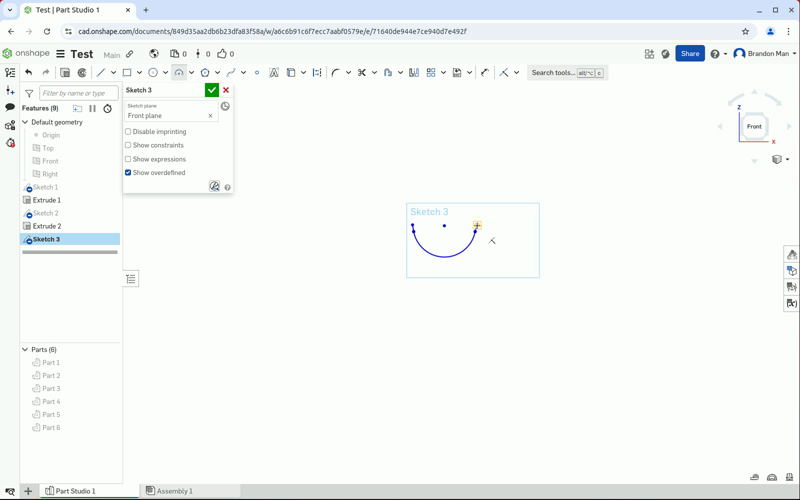
scroll(6)
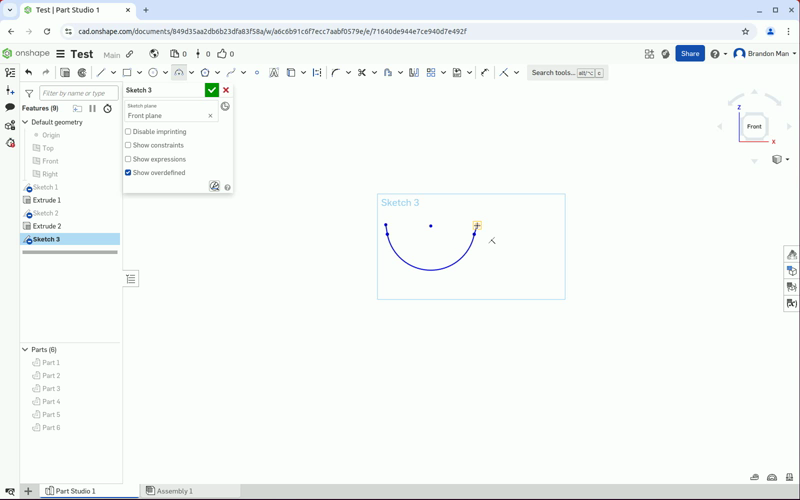
scroll(6)
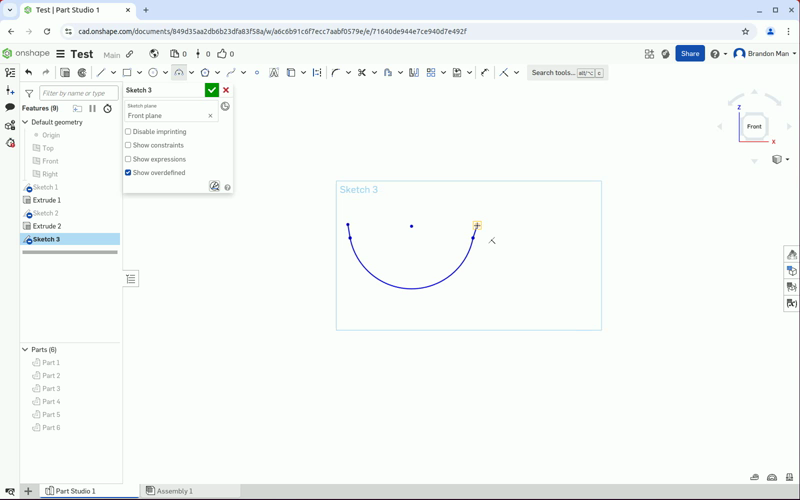
scroll(6)
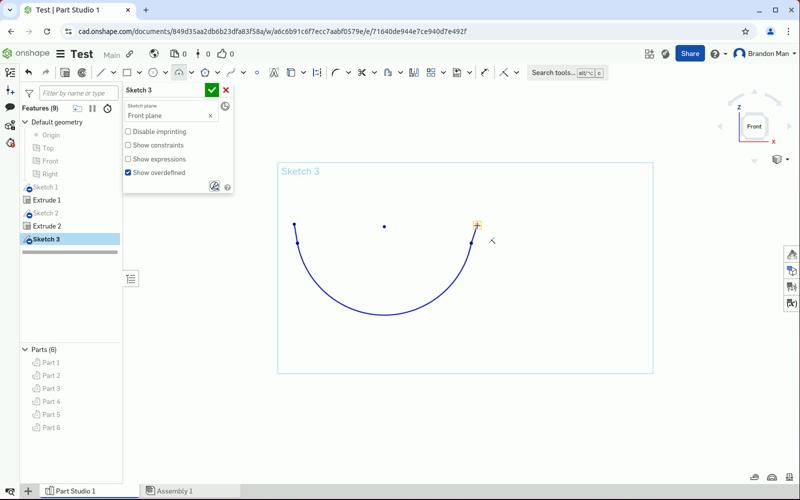
scroll(6)
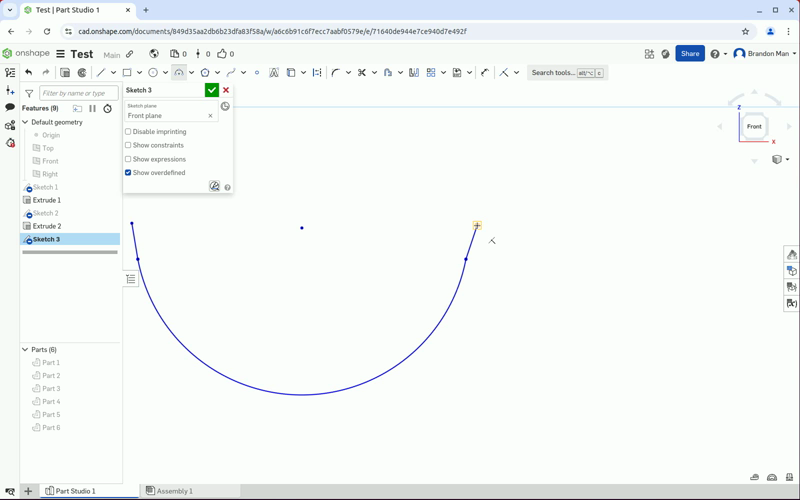
click(477, 225)
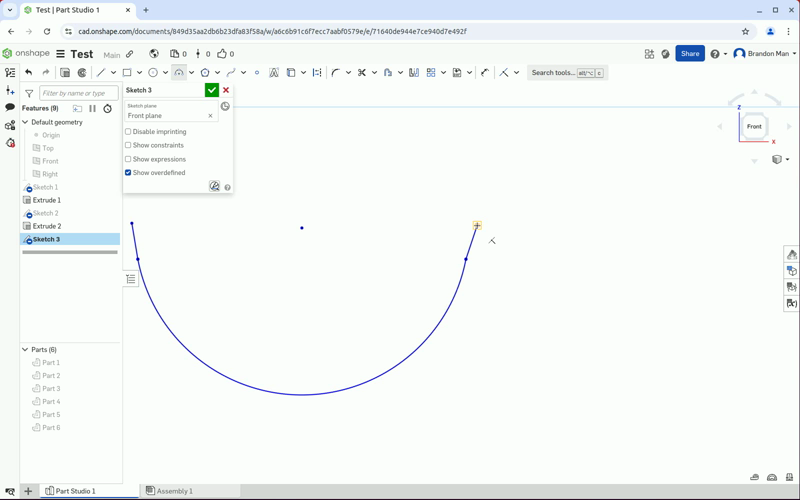
scroll(-6)
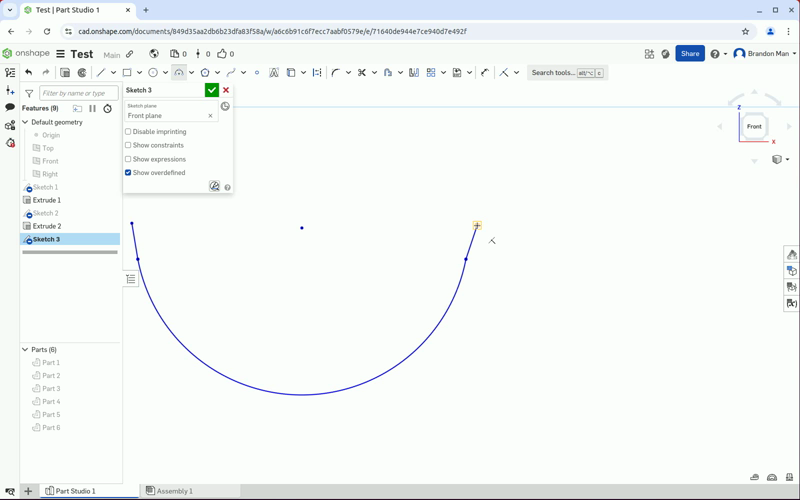
scroll(-6)
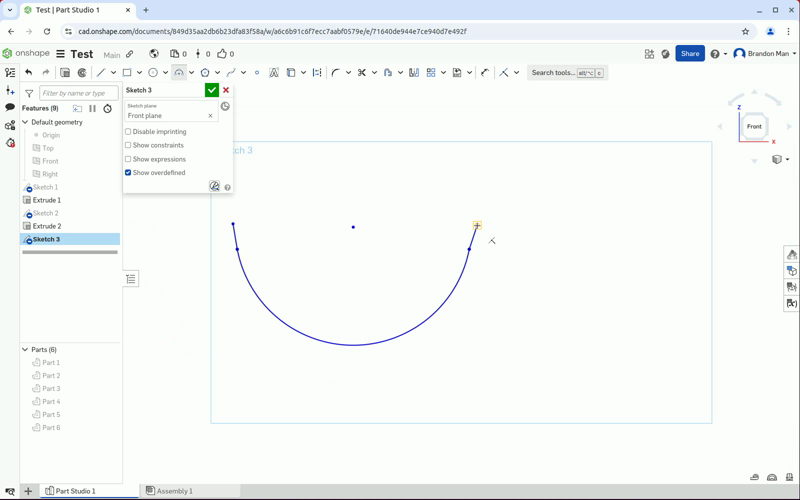
scroll(-6)
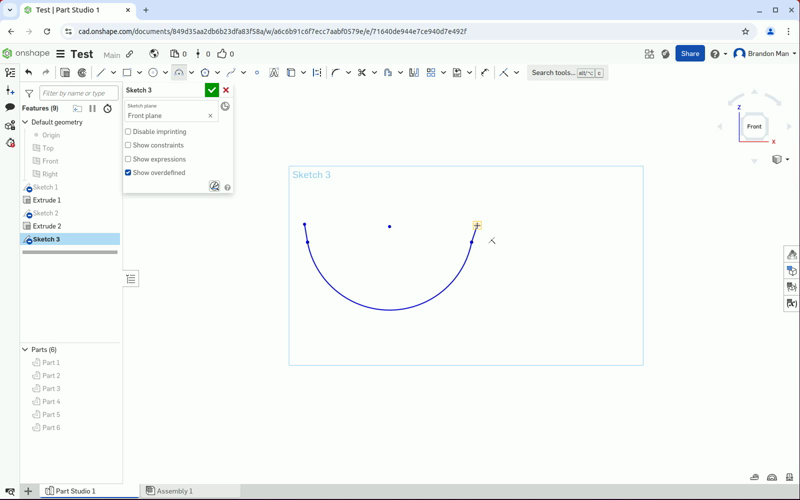
scroll(-6)
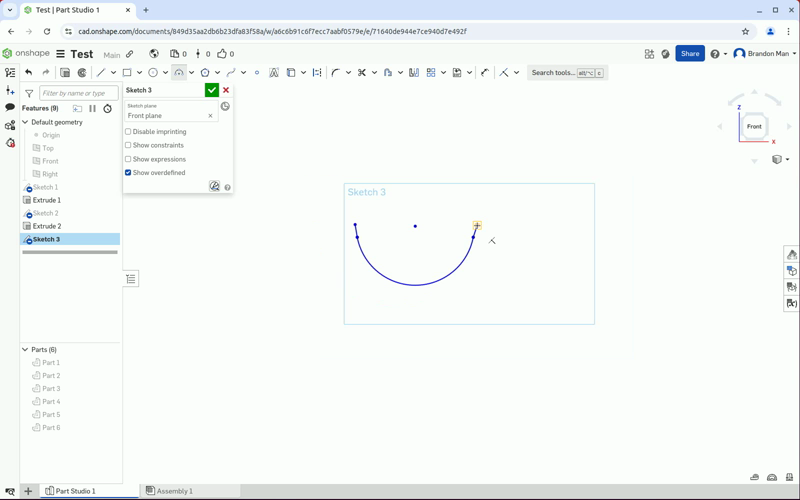
scroll(-6)
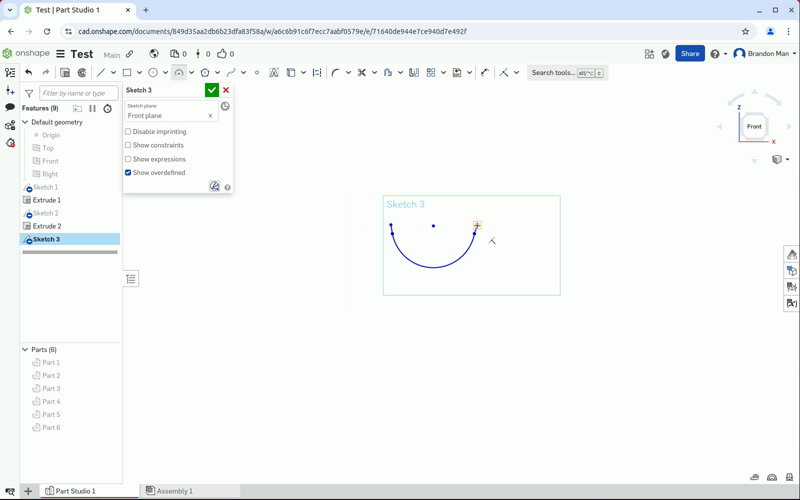
scroll(-6)
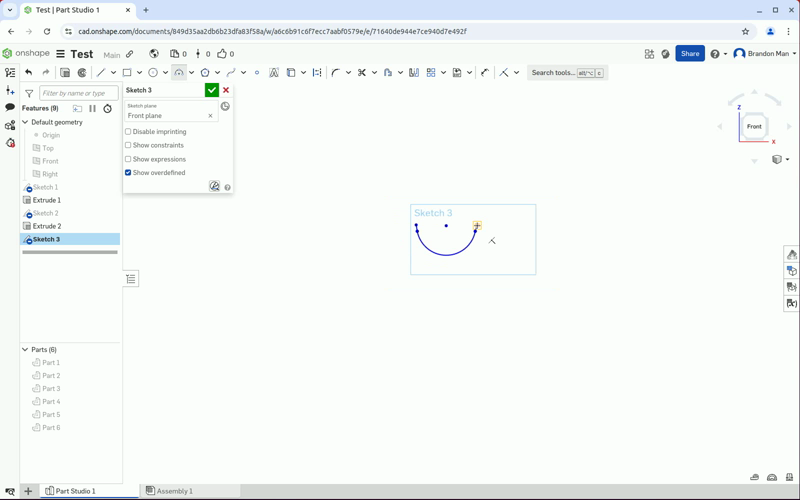
scroll(-6)
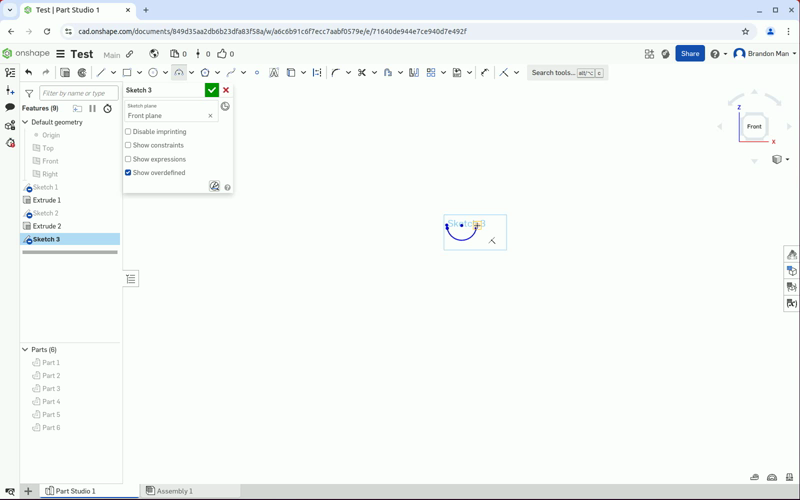
mouse_move(446, 225)
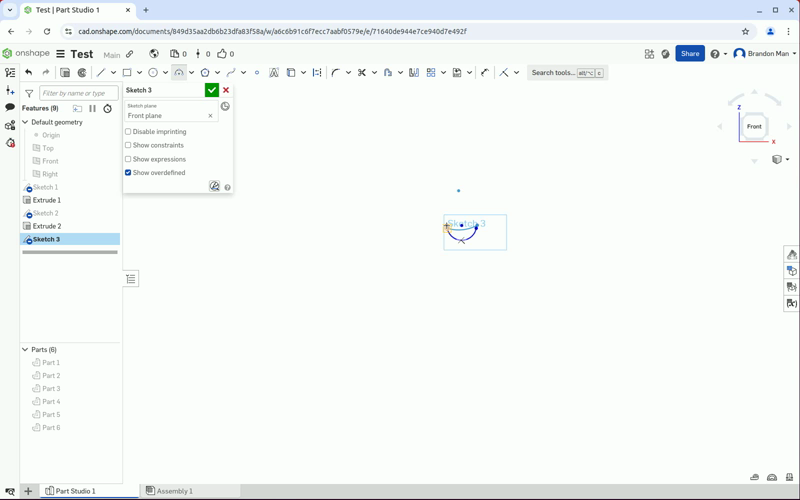
scroll(6)
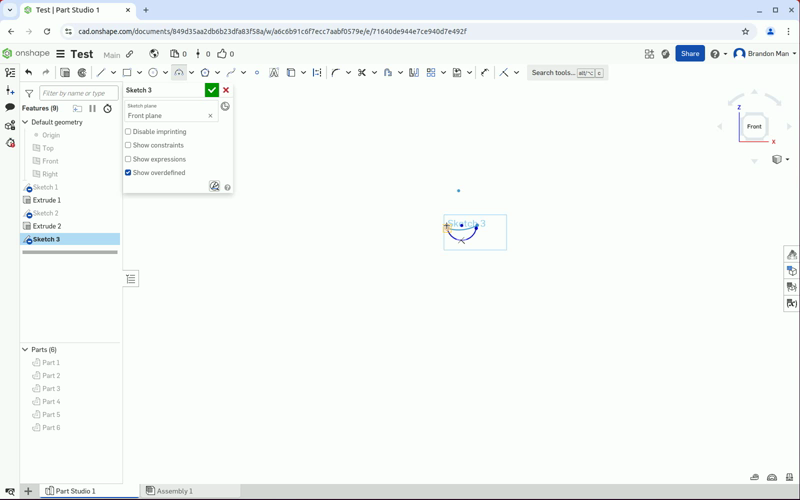
scroll(6)
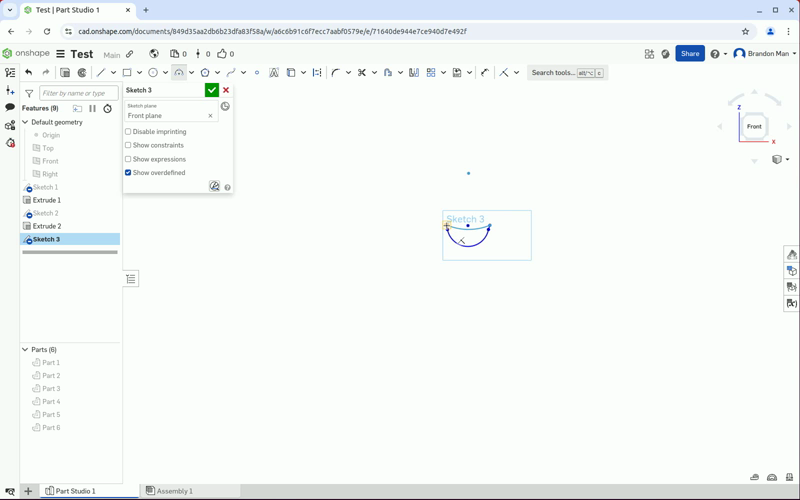
scroll(6)
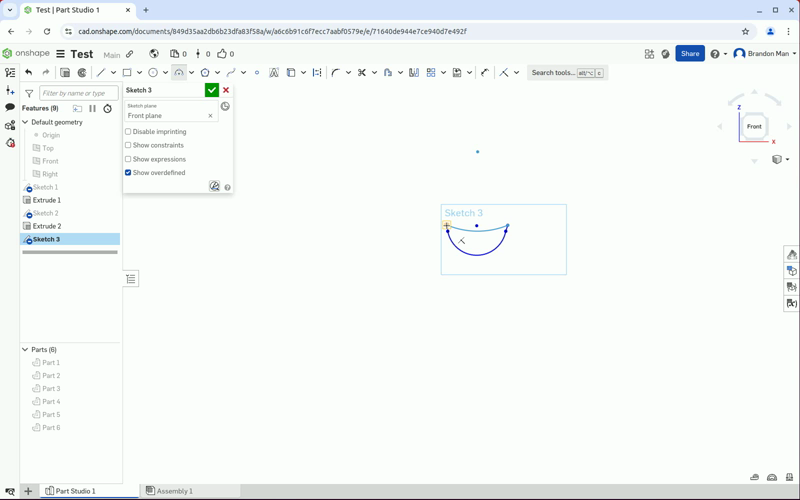
scroll(6)
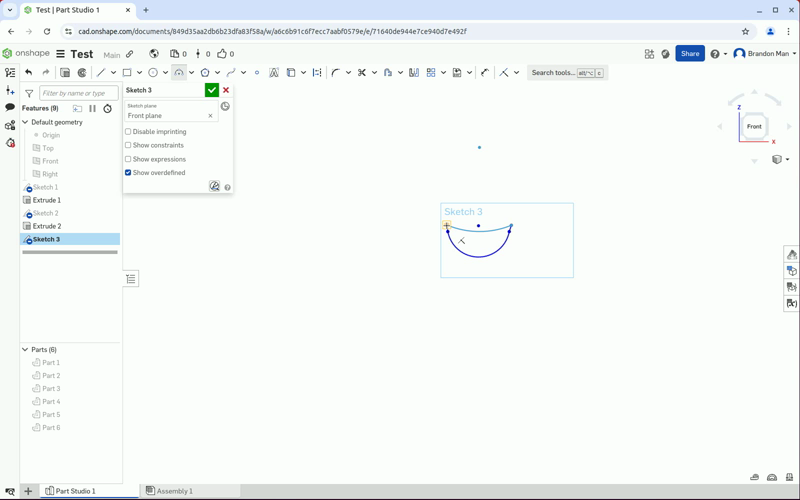
scroll(6)
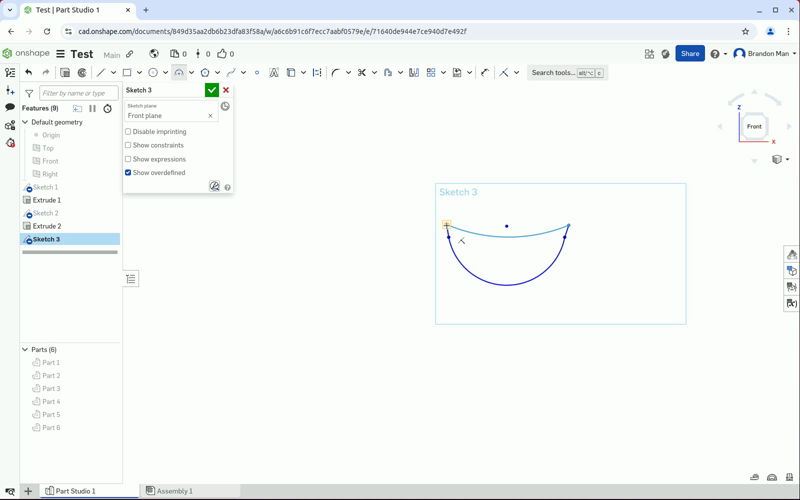
scroll(6)
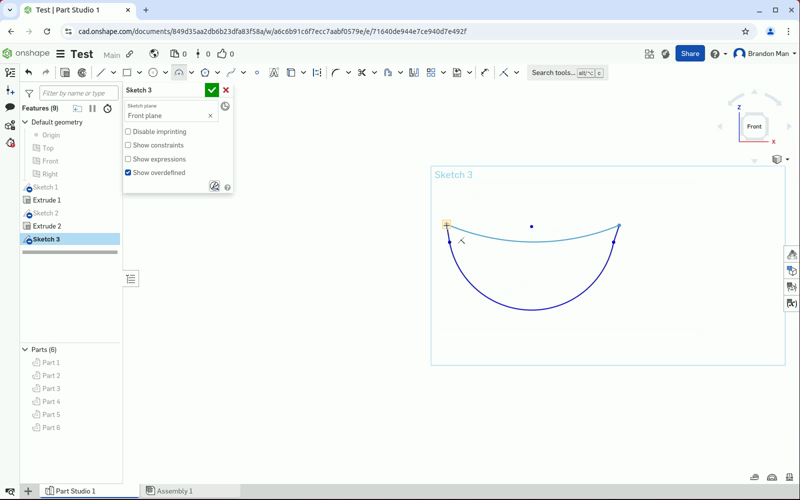
scroll(6)
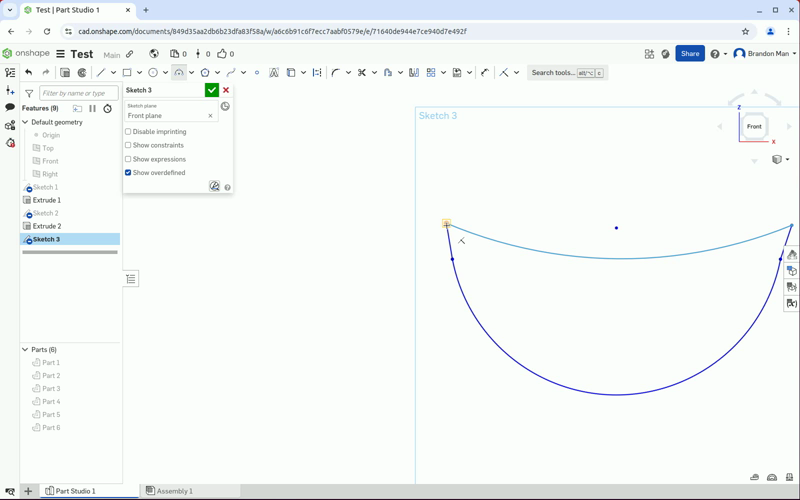
click(446, 225)
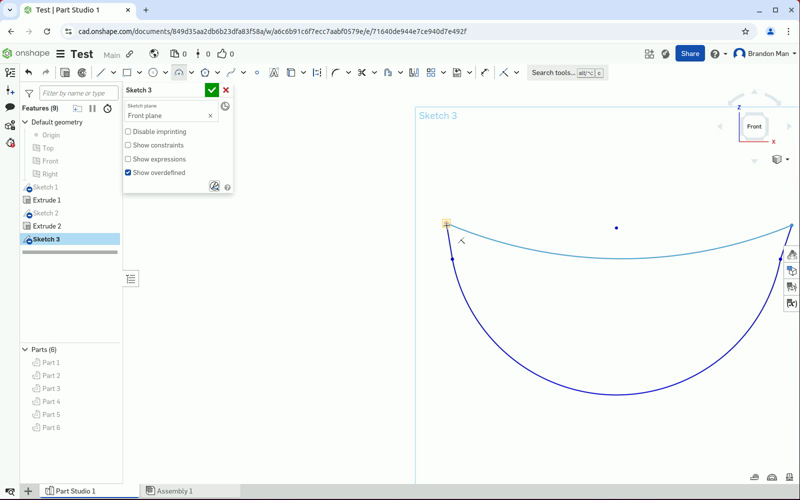
scroll(-6)
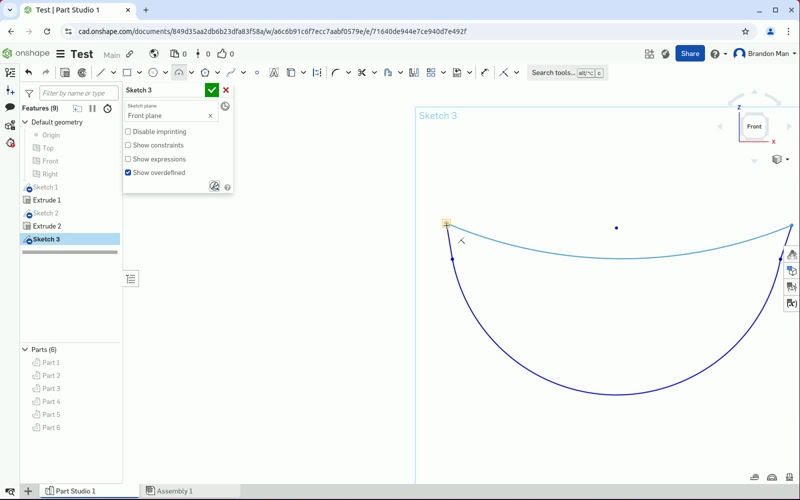
scroll(-6)
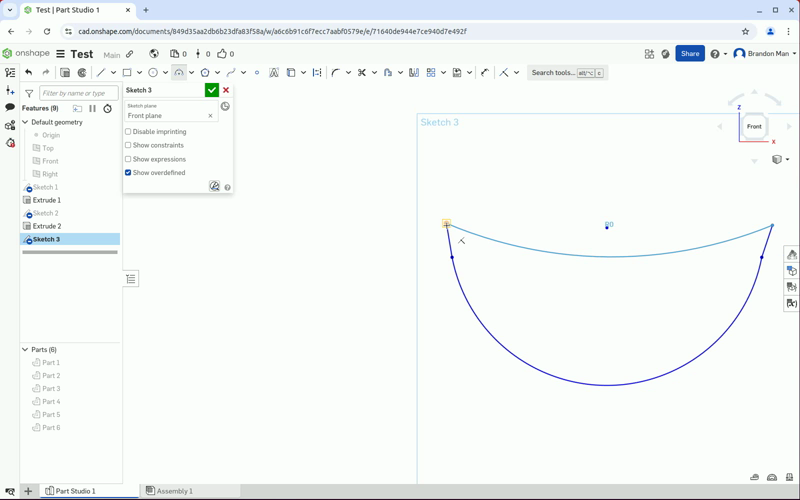
scroll(-6)
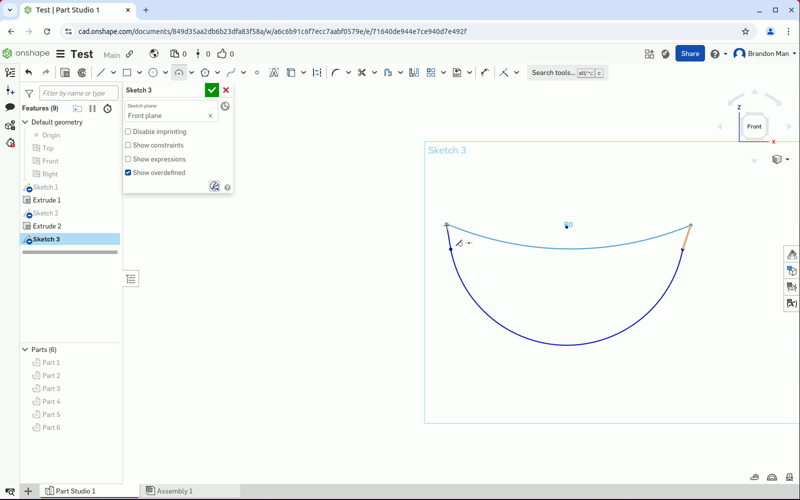
scroll(-6)
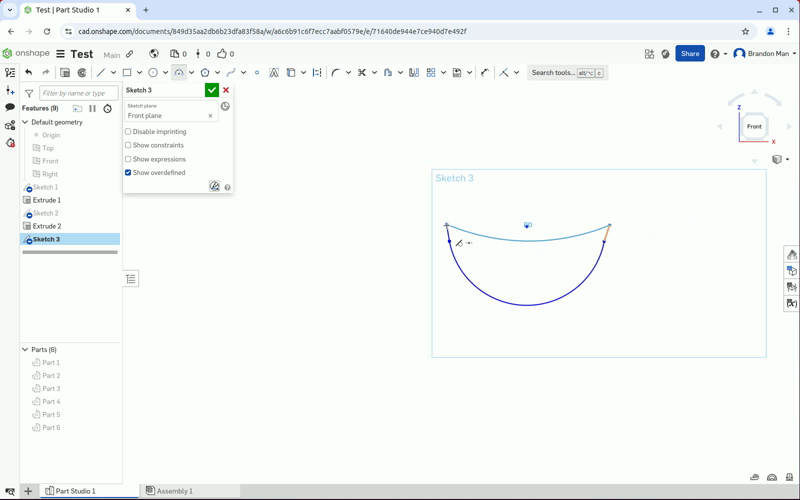
scroll(-6)
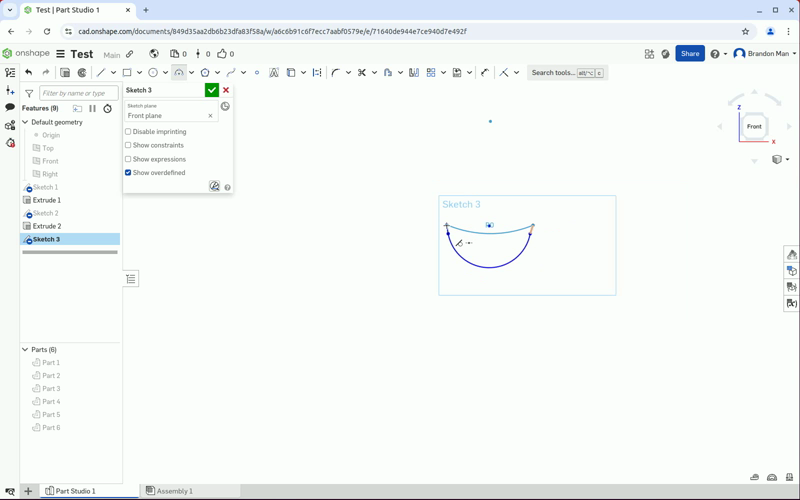
scroll(-6)
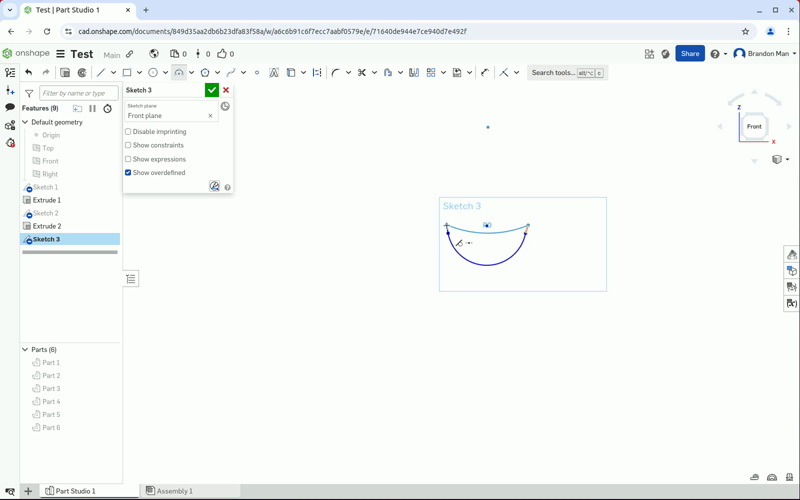
scroll(-6)
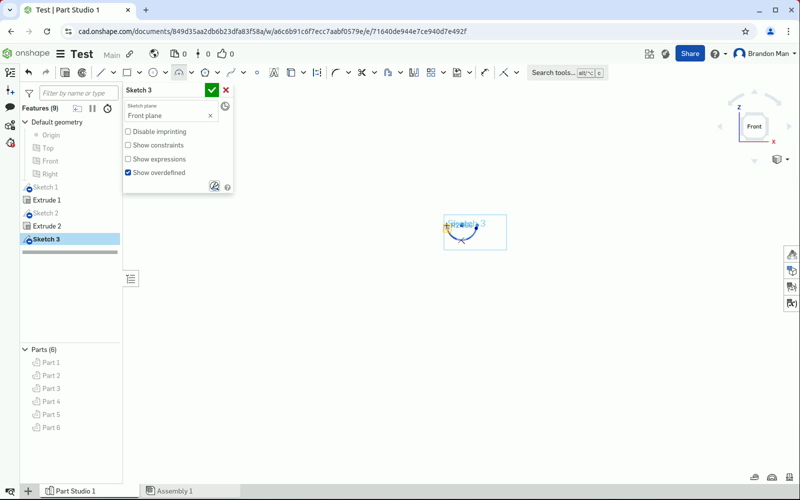
key_down(shift)
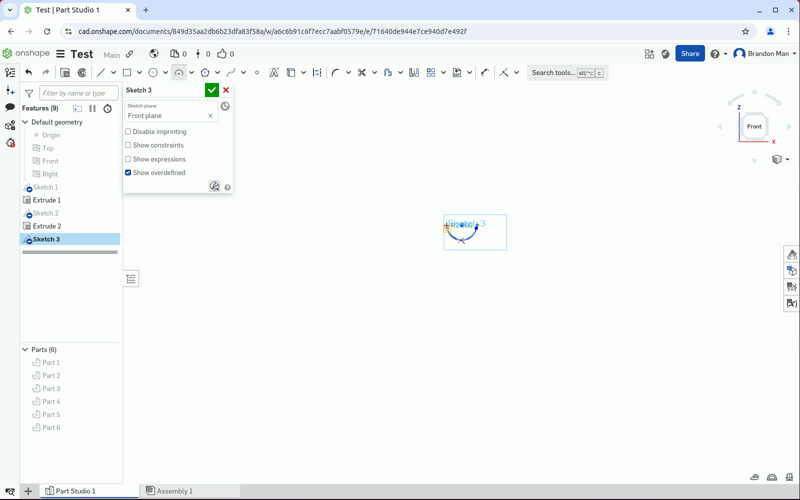
mouse_move(461, 210)
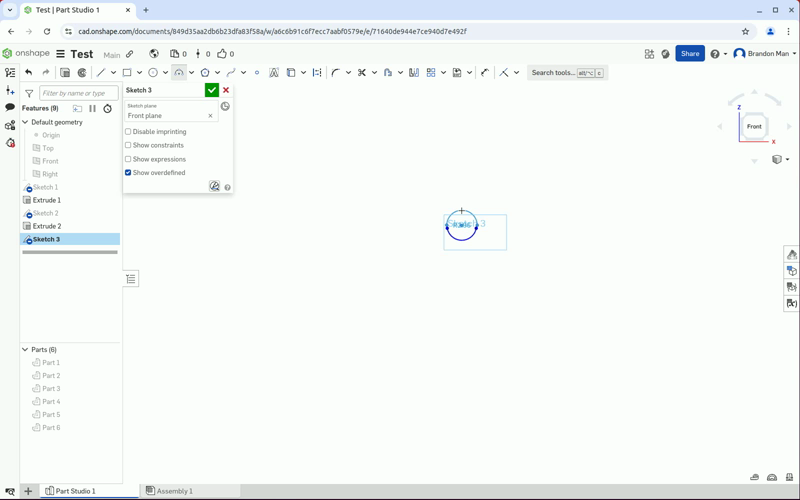
click(461, 210)
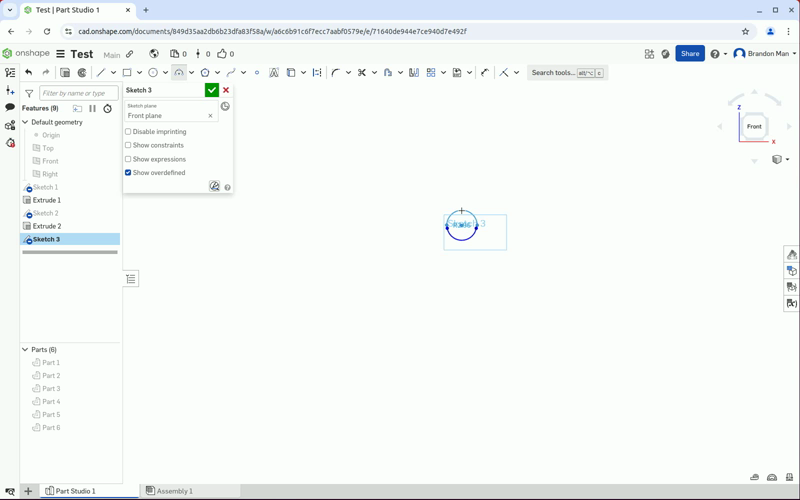
key_up(shift)
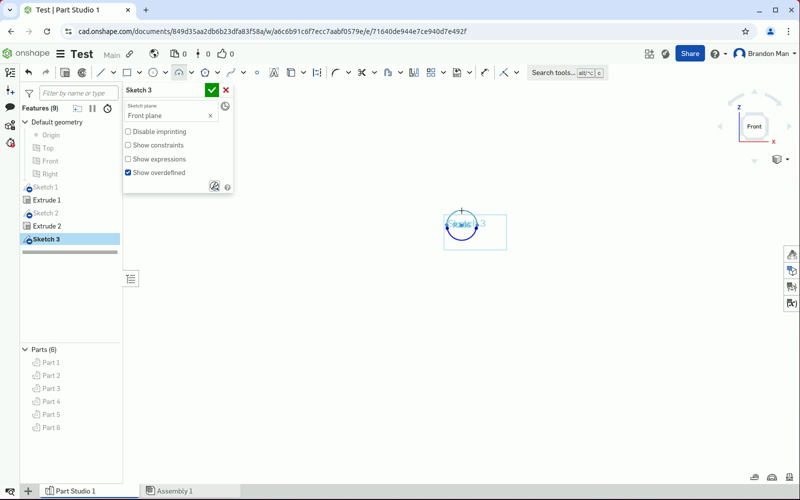
key(esc)
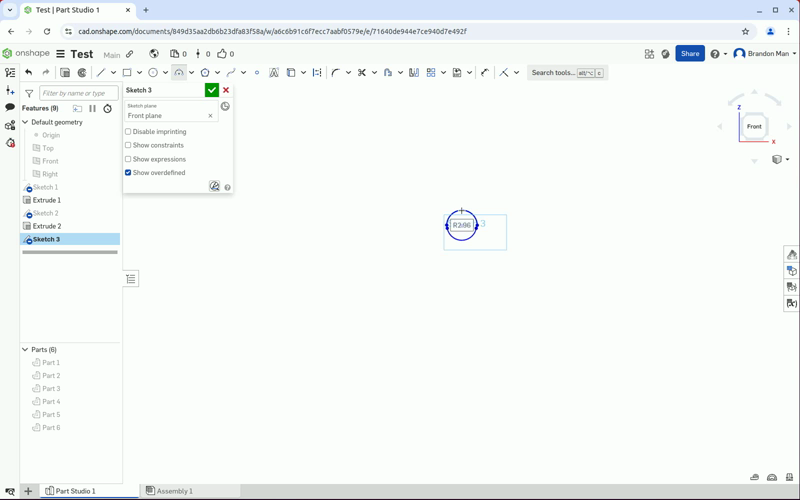
key(c)
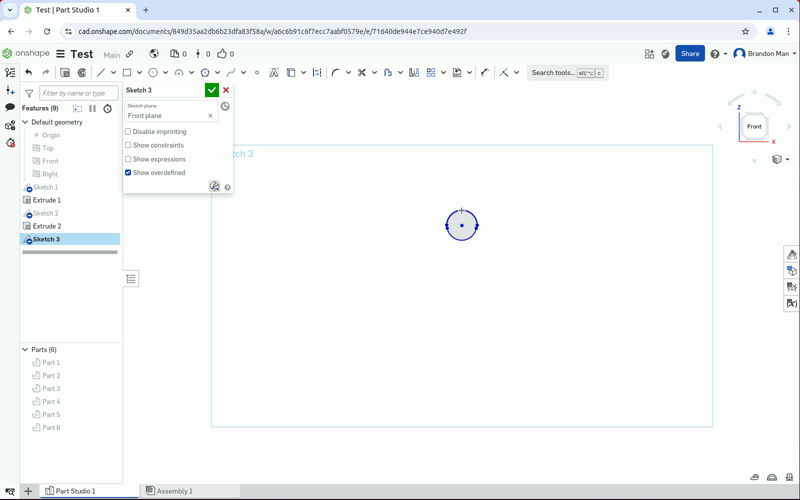
key_down(shift)
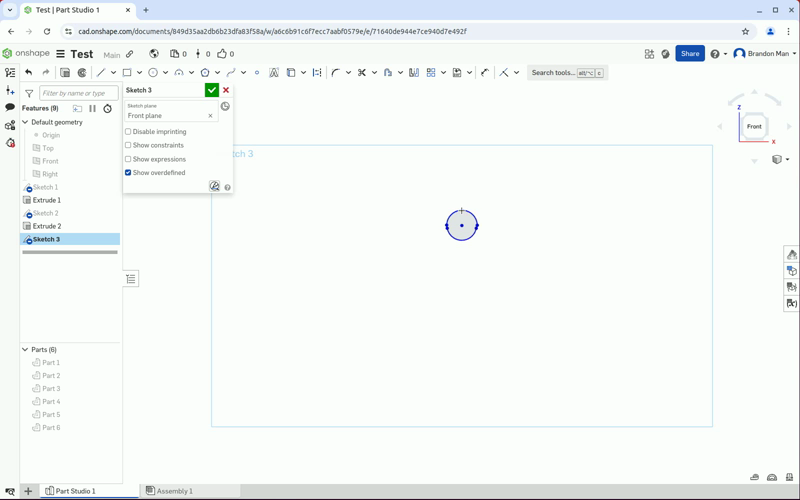
mouse_move(461, 225)
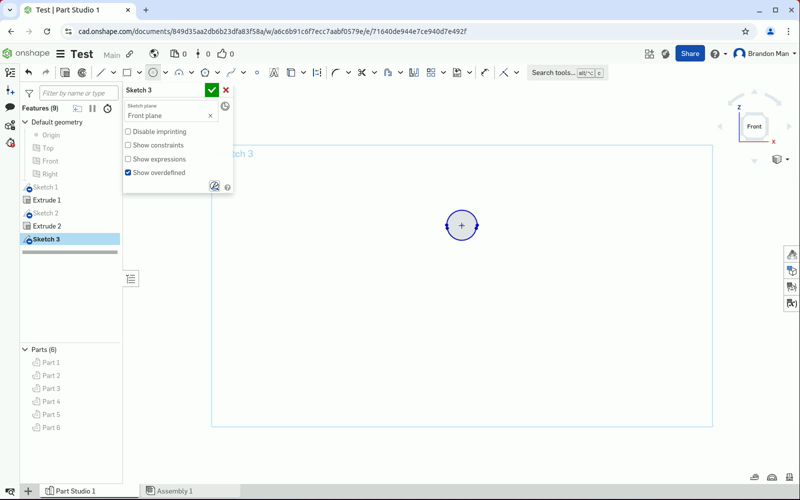
click(461, 225)
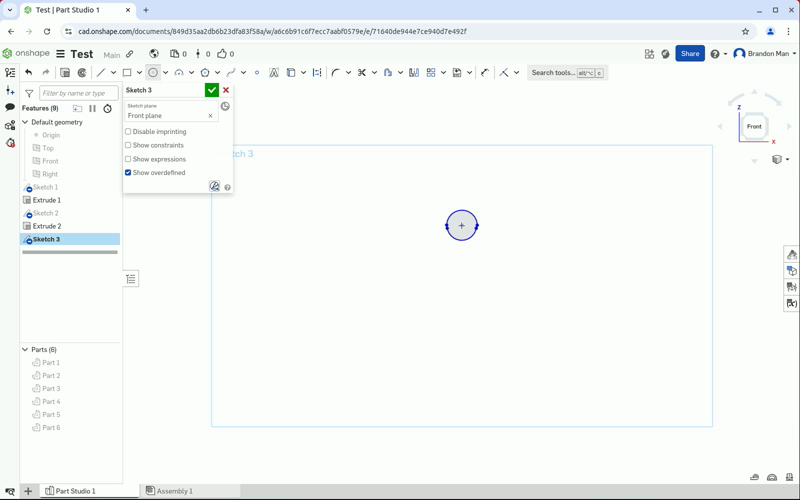
key_up(shift)
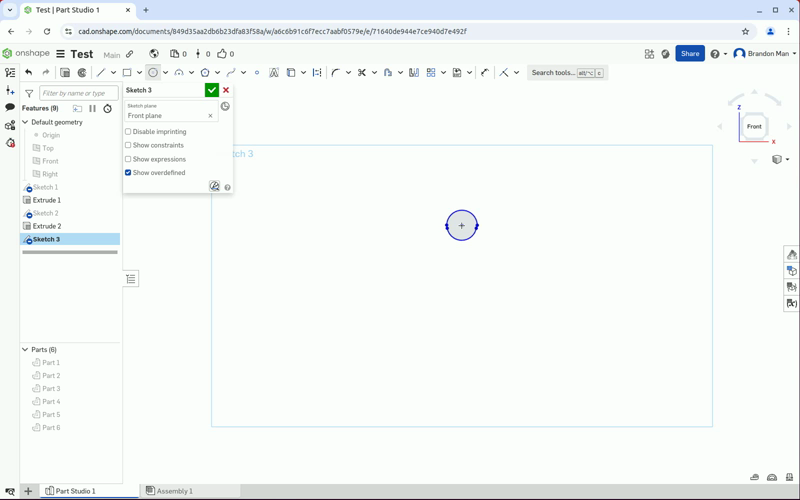
mouse_move(465, 225)
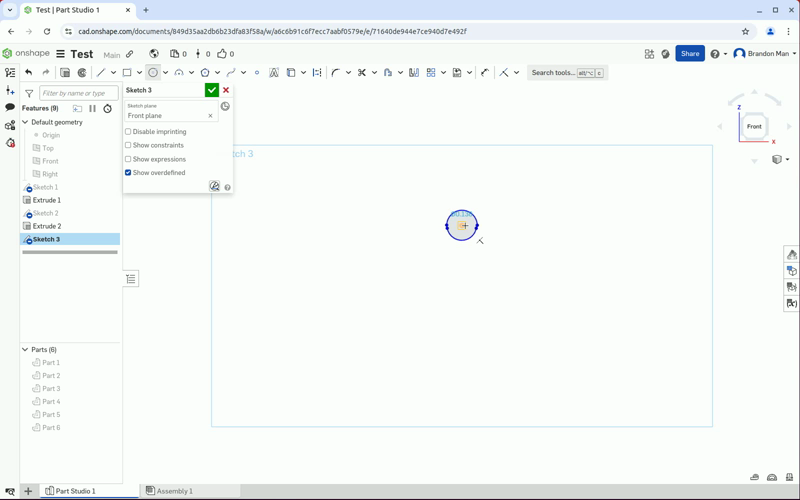
scroll(6)
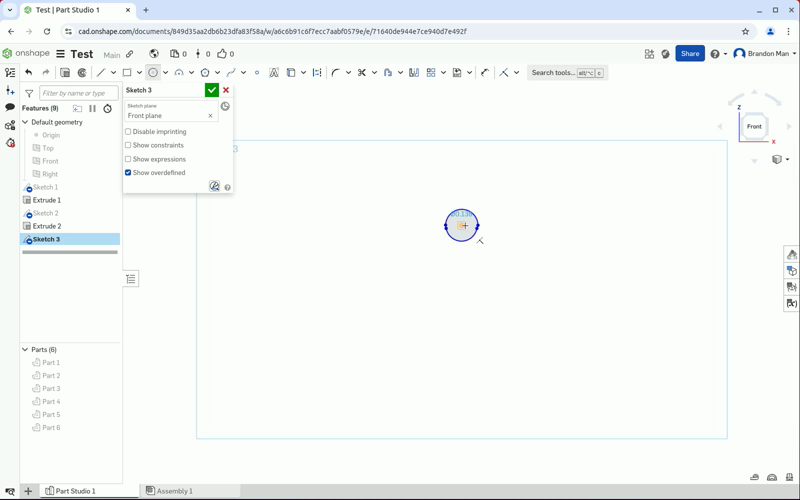
scroll(6)
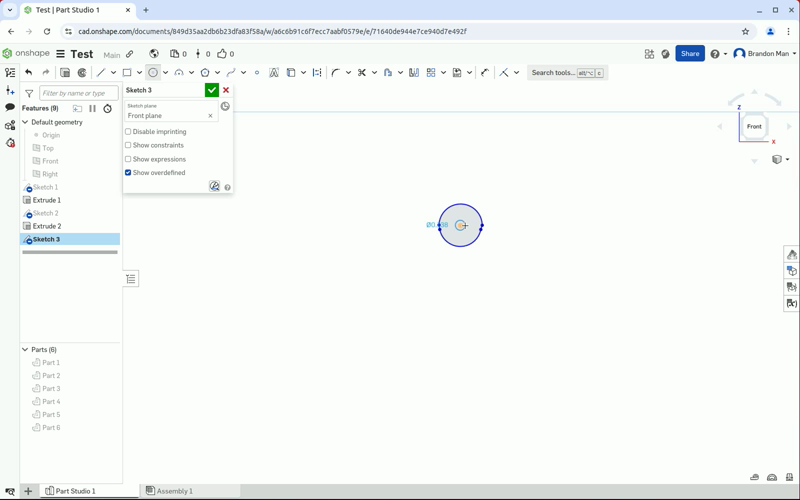
scroll(6)
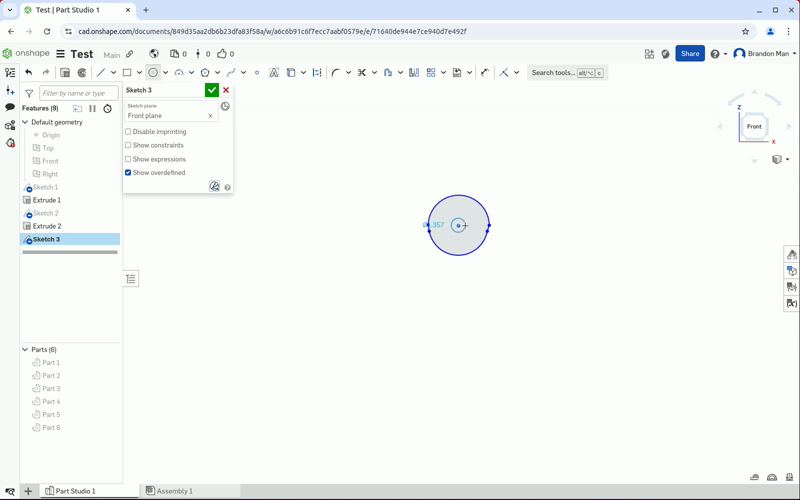
scroll(6)
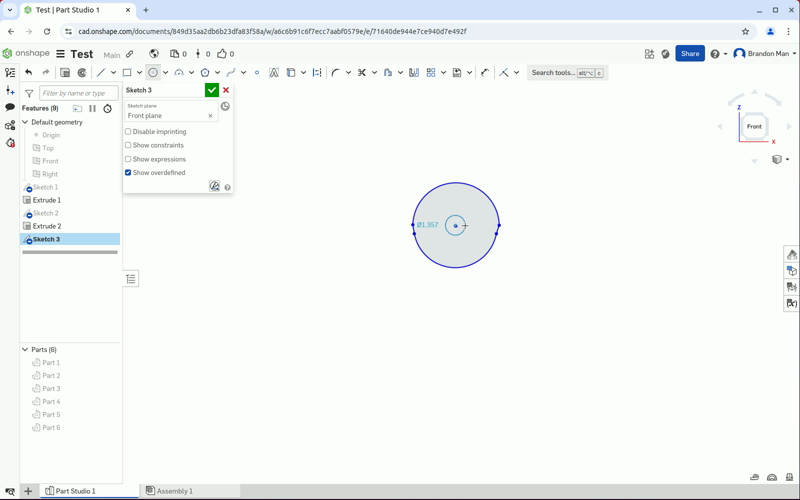
scroll(6)
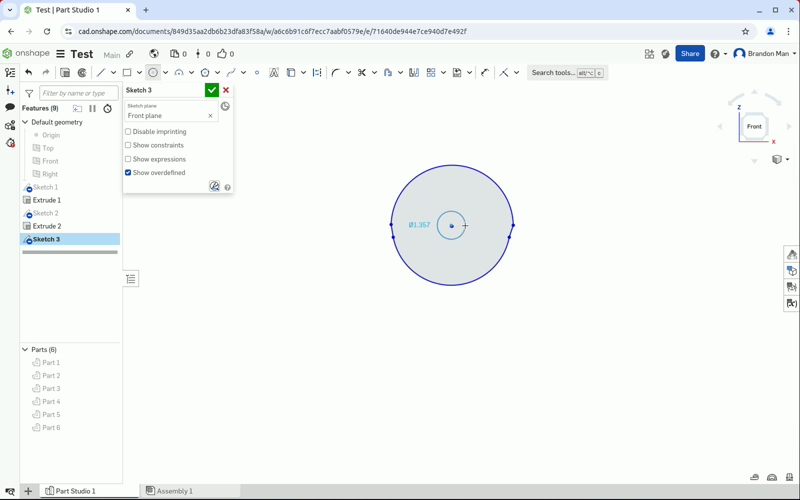
scroll(6)
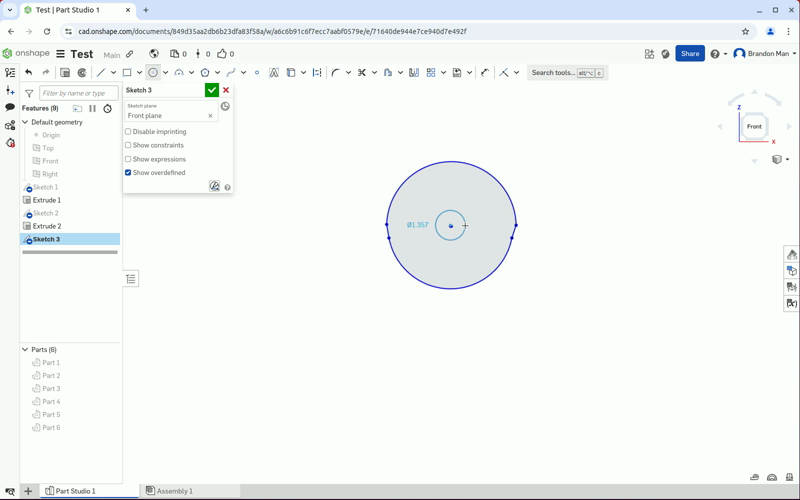
scroll(6)
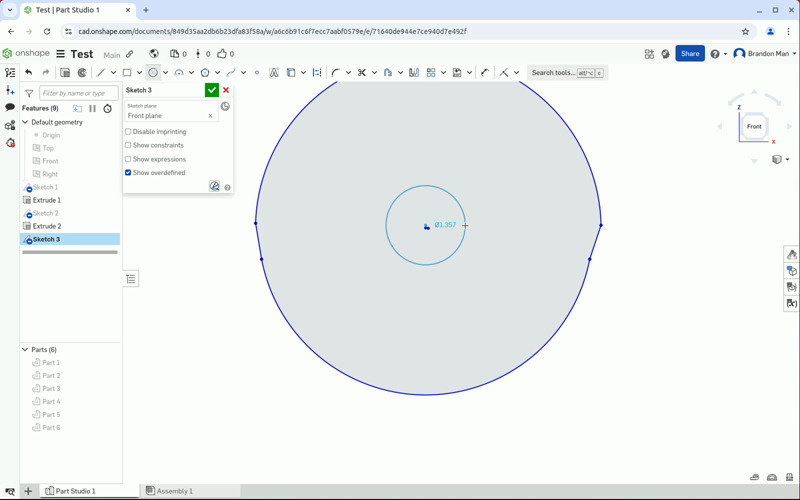
click(465, 225)
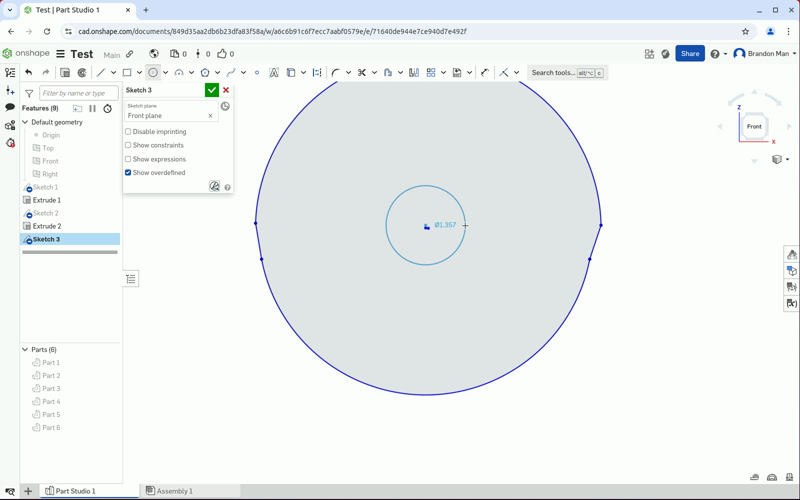
scroll(-6)
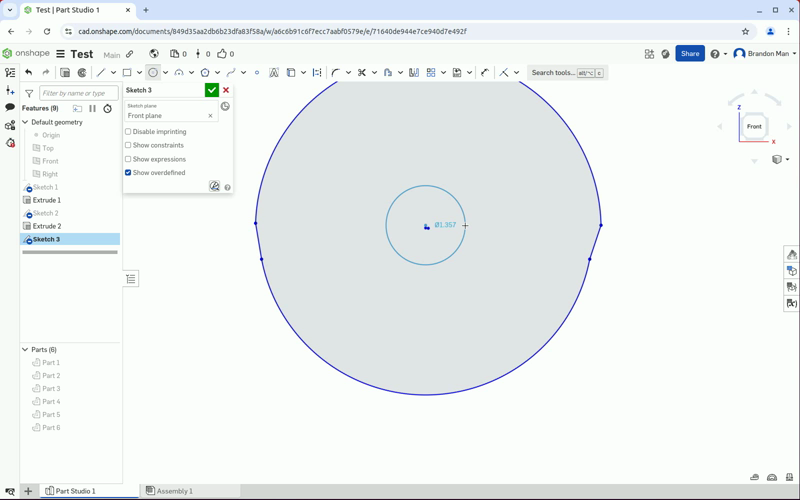
scroll(-6)
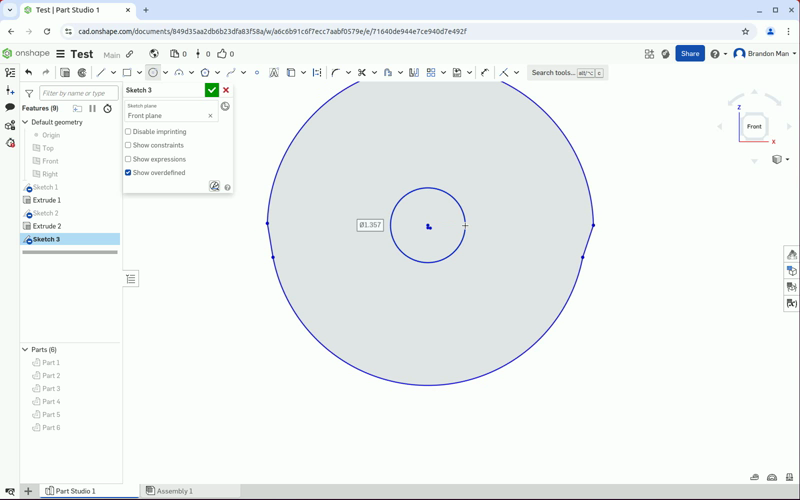
scroll(-6)
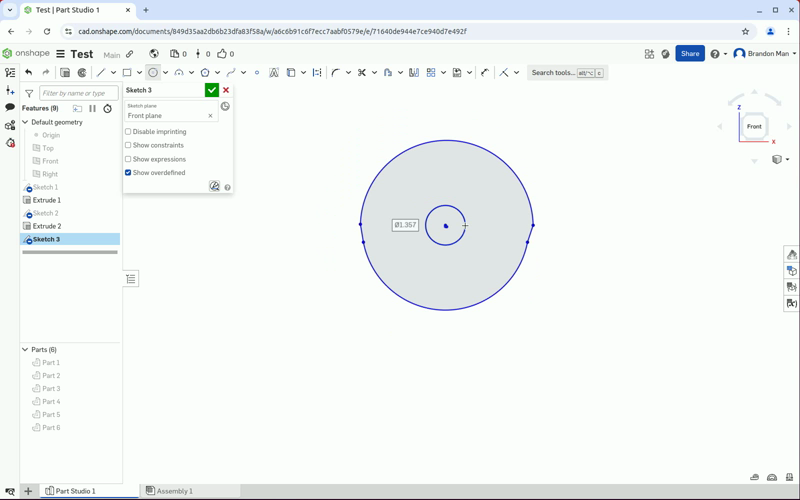
scroll(-6)
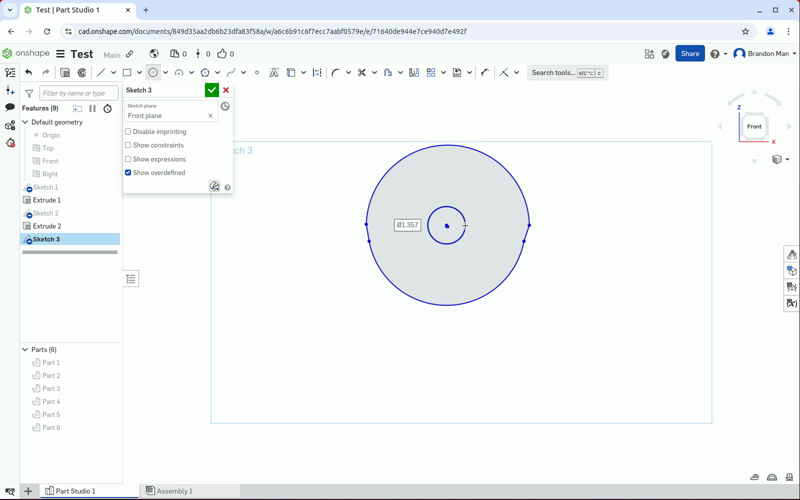
scroll(-6)
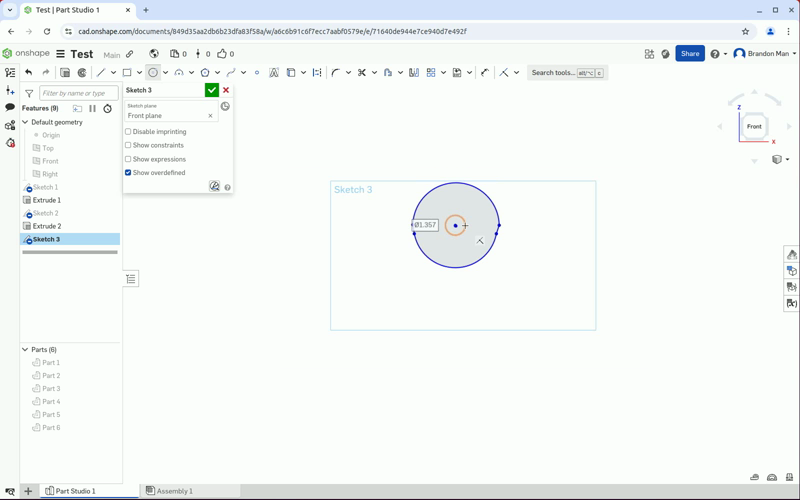
scroll(-6)
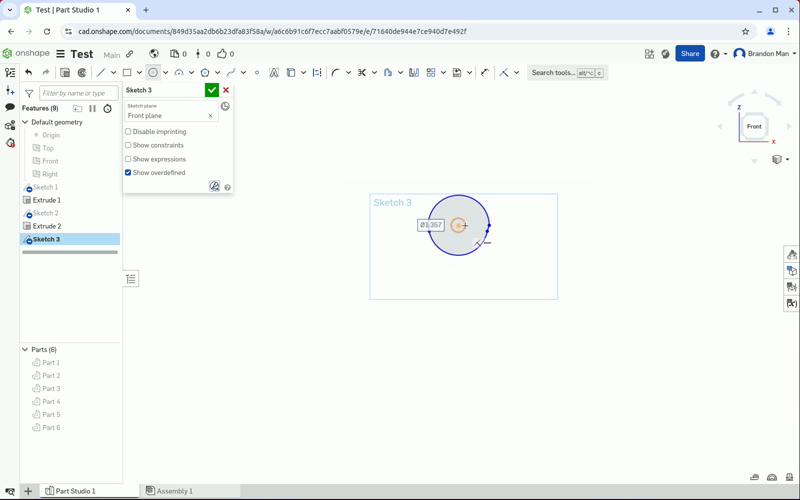
scroll(-6)
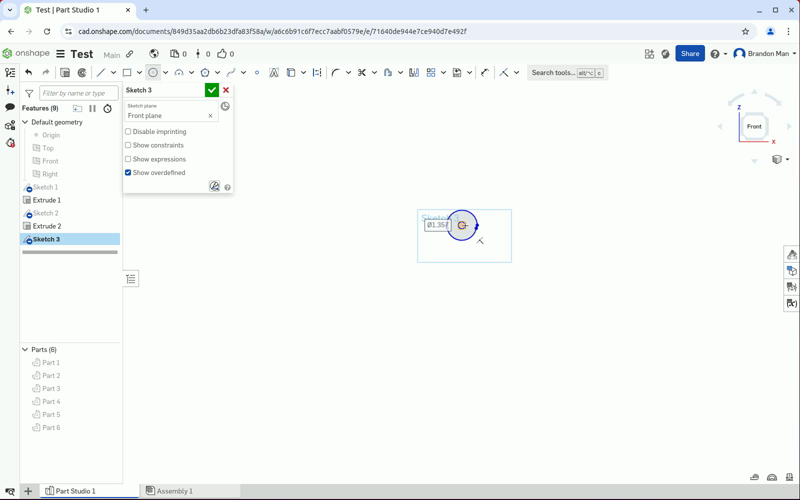
key(esc)
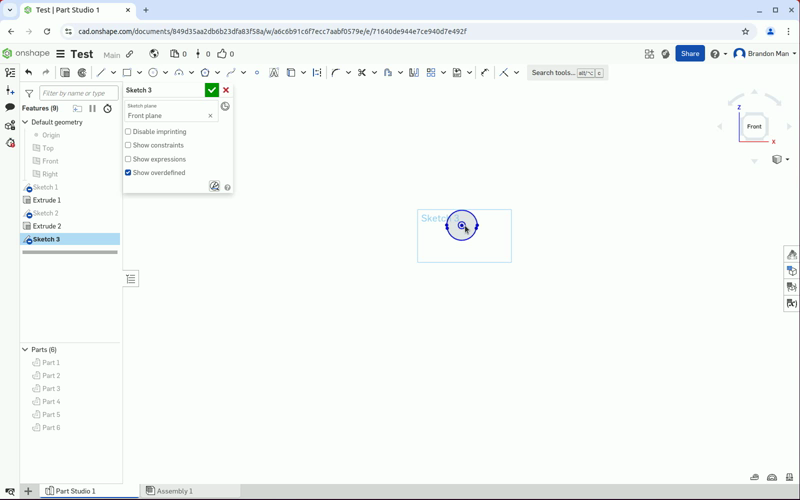
mouse_move(472, 222)
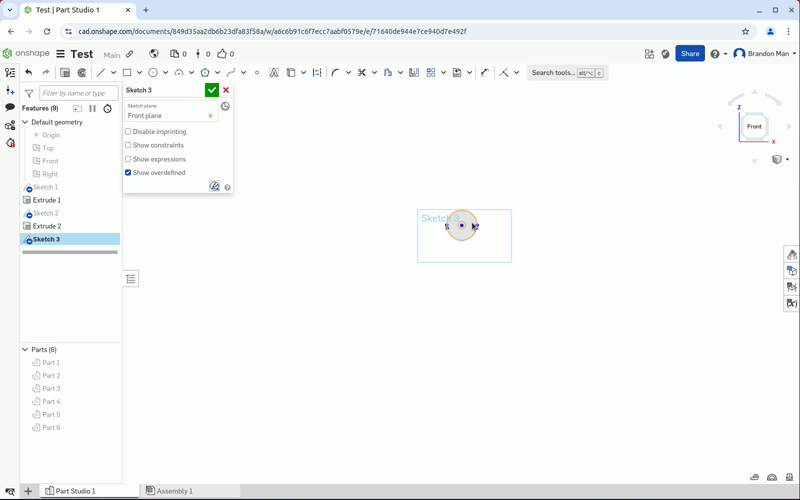
scroll(6)
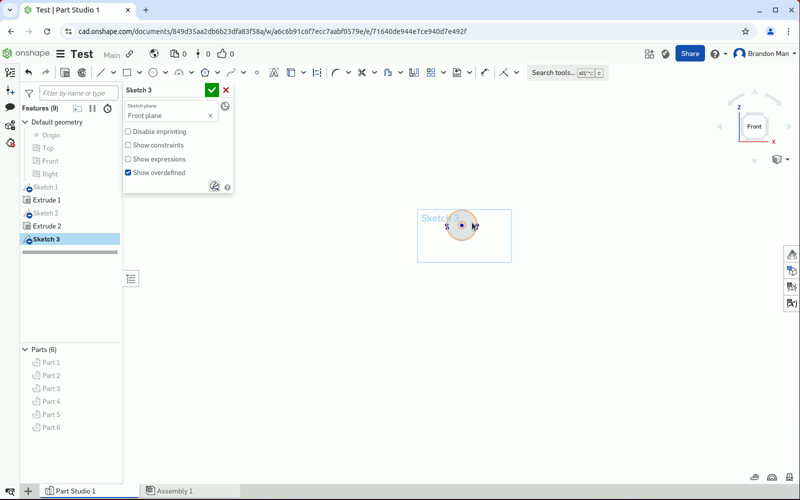
scroll(6)
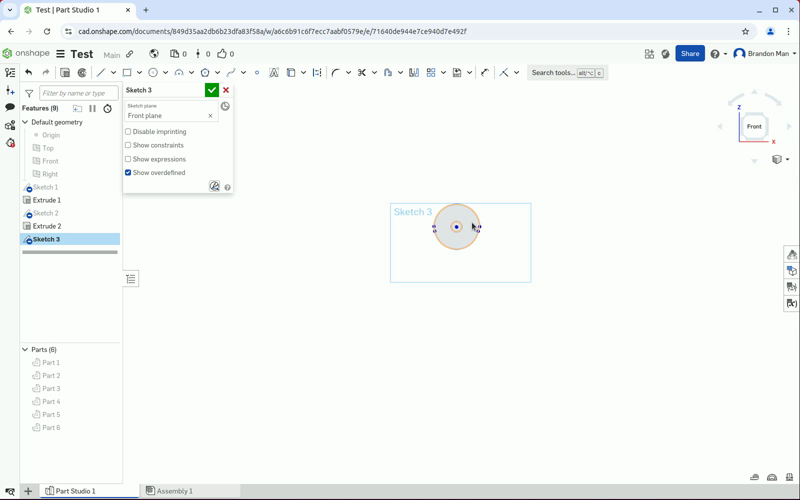
scroll(6)
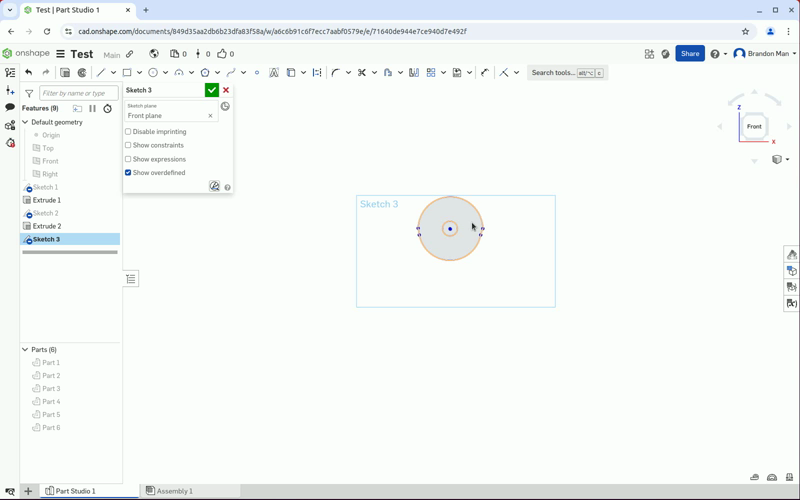
scroll(6)
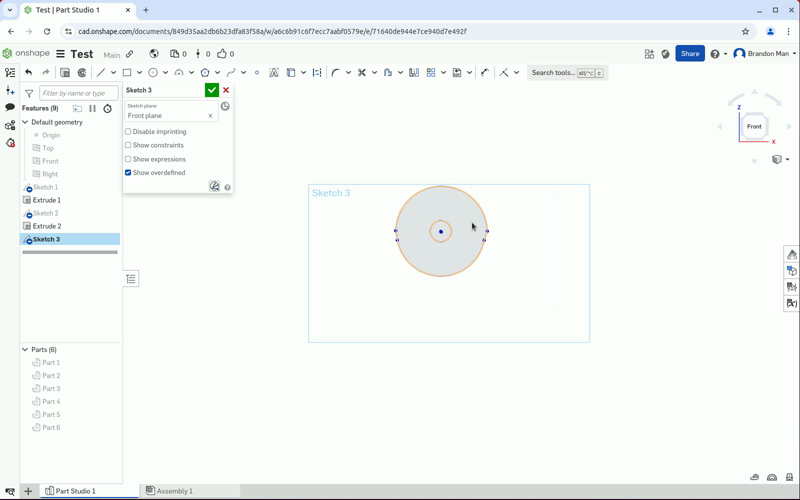
scroll(6)
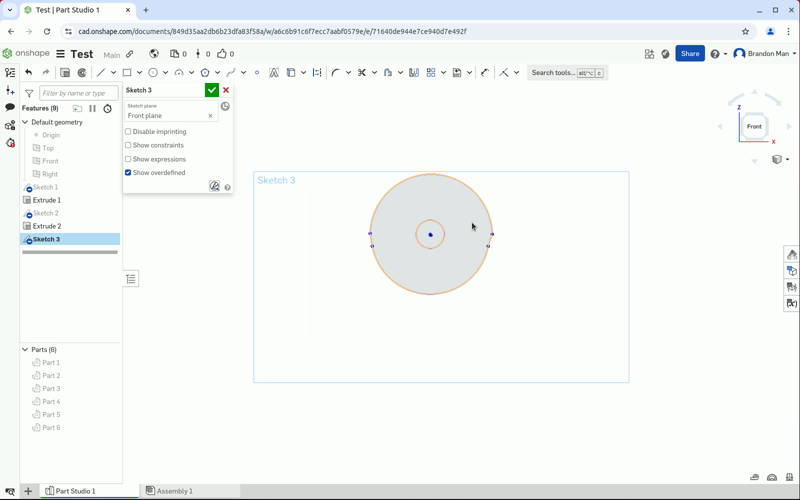
scroll(6)
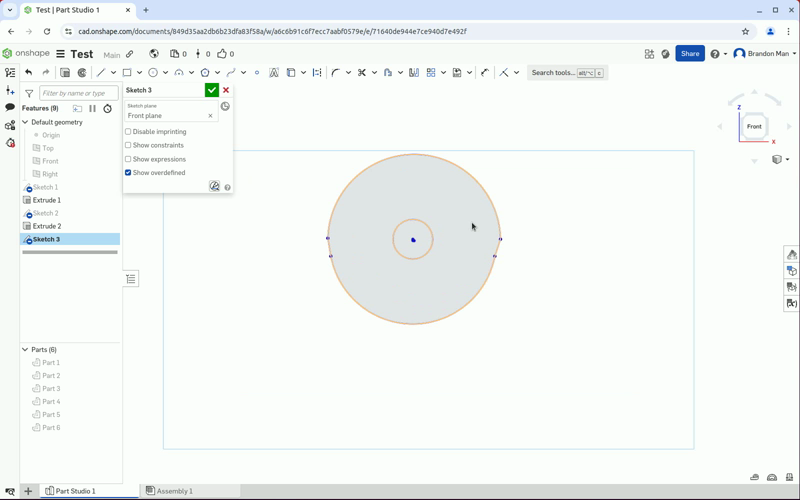
scroll(6)
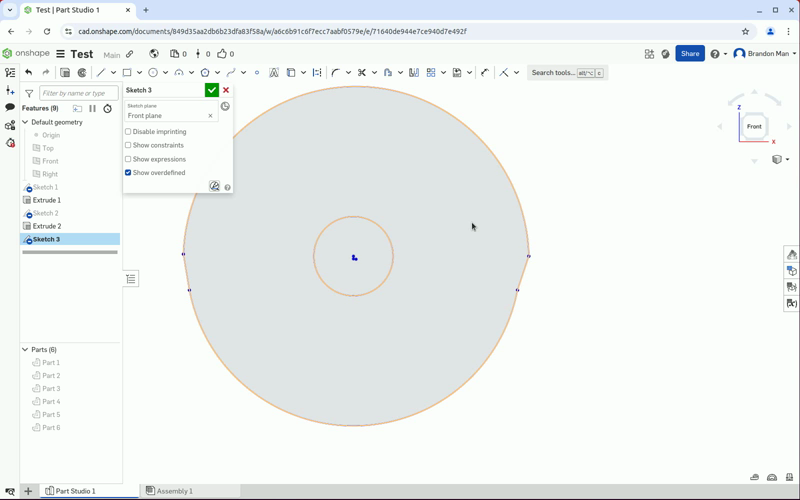
click(472, 222)
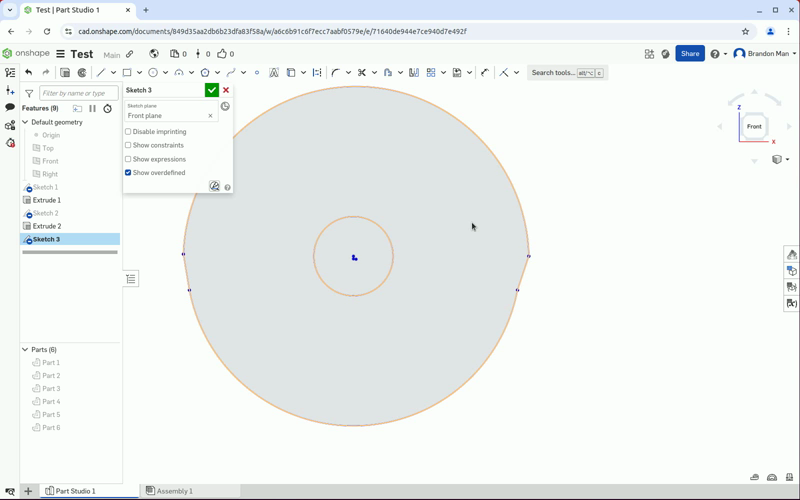
scroll(-6)
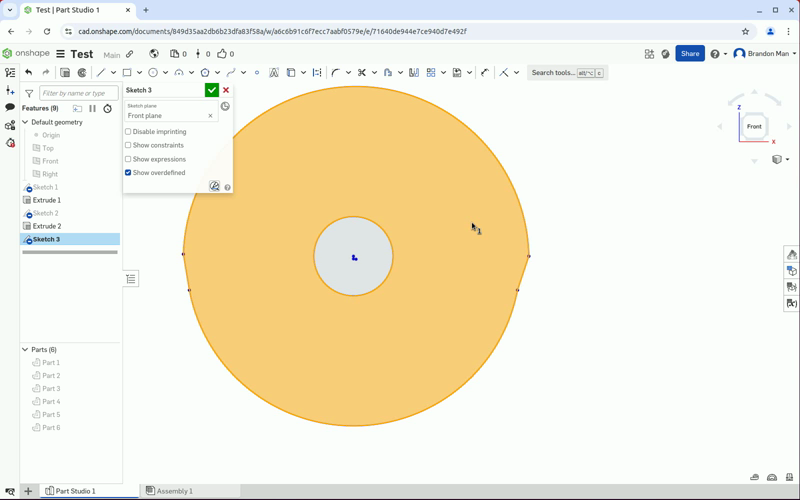
scroll(-6)
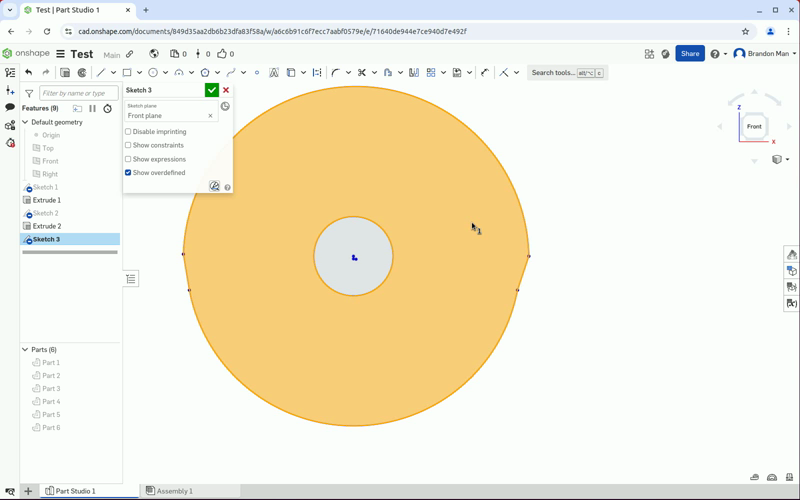
scroll(-6)
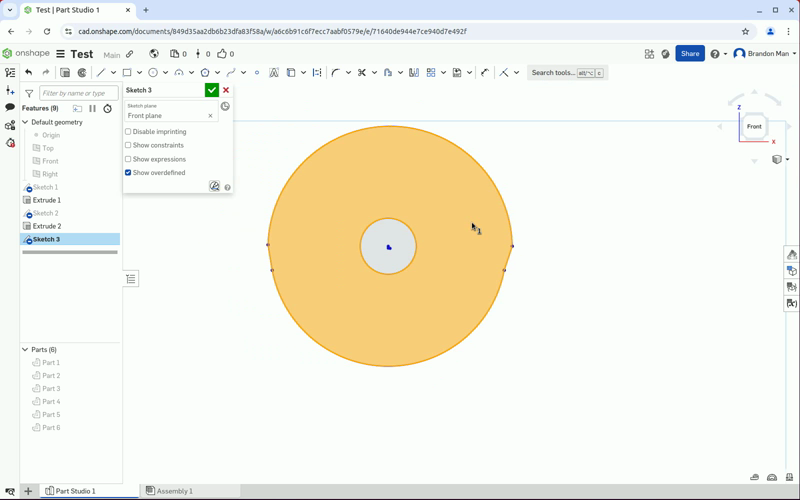
scroll(-6)
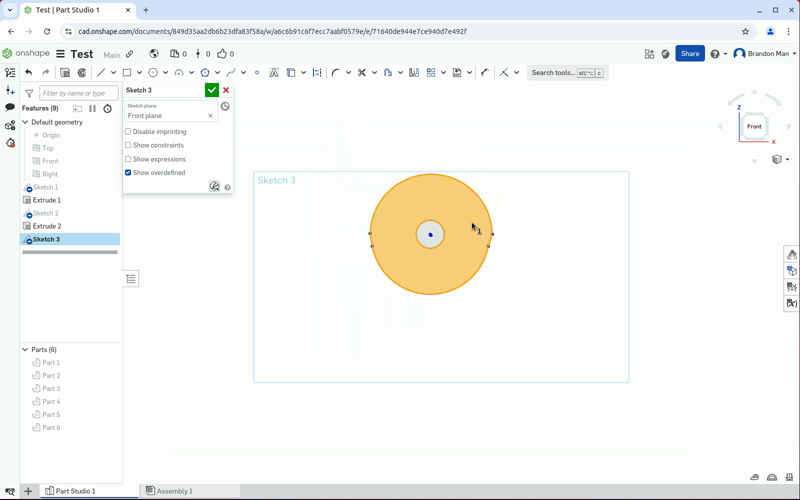
scroll(-6)
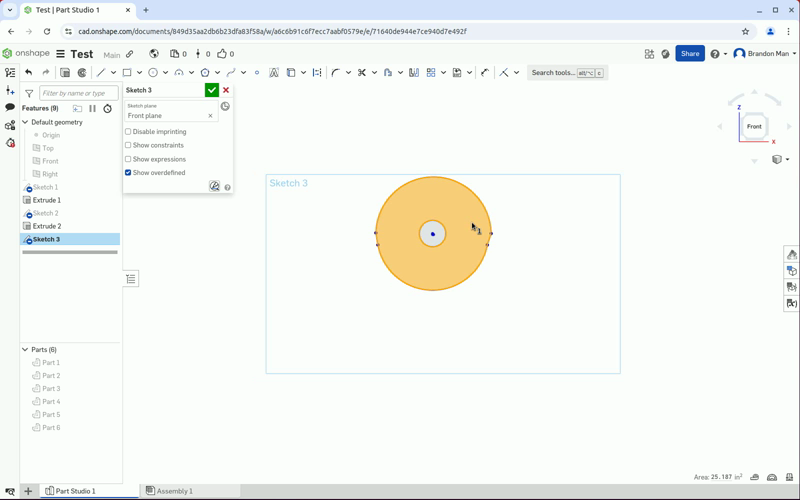
scroll(-6)
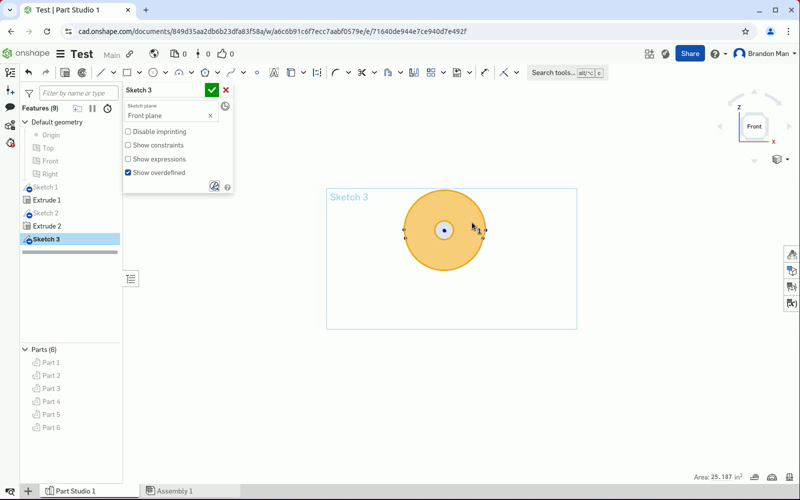
scroll(-6)
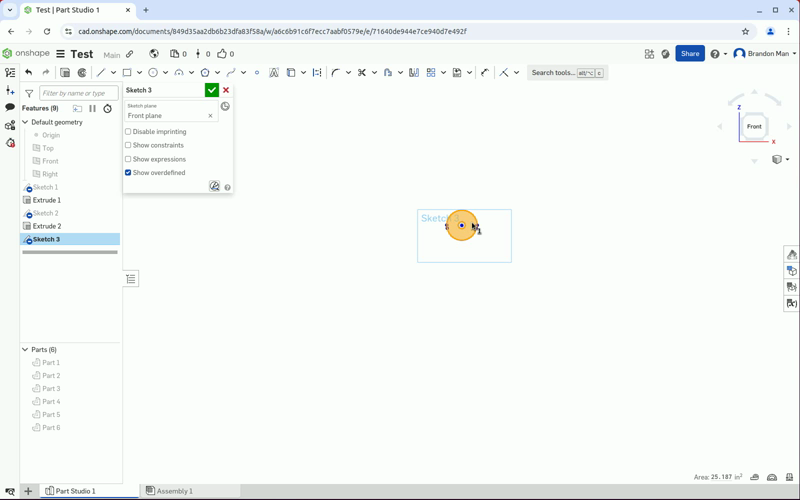
mouse_move(73, 352)
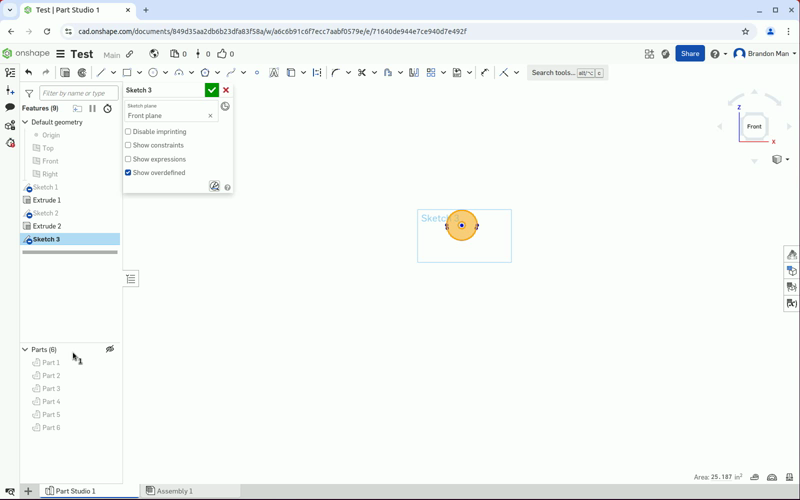
key(shift+y)
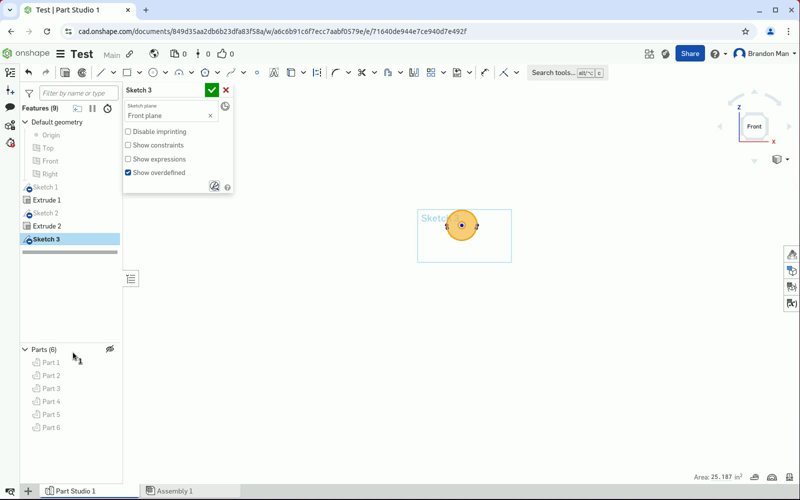
key(shift+e)
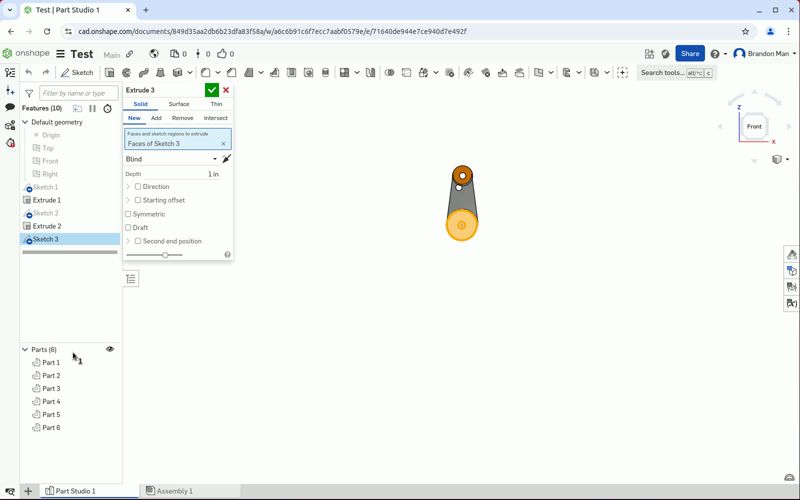
mouse_move(143, 106)
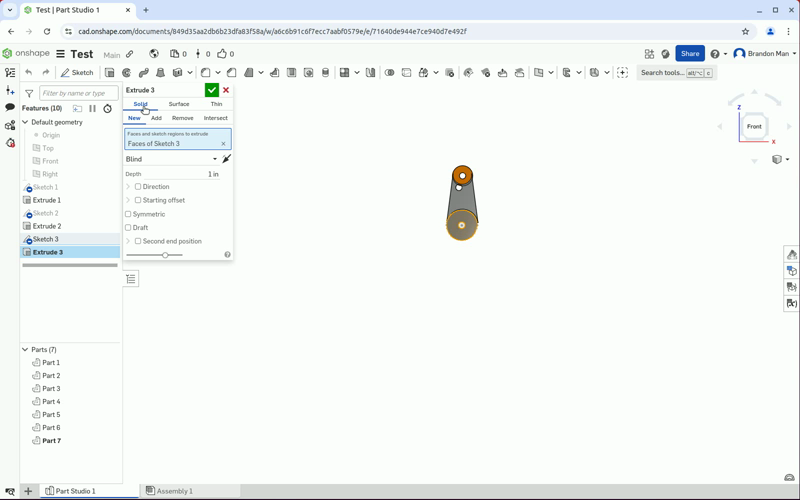
click(143, 106)
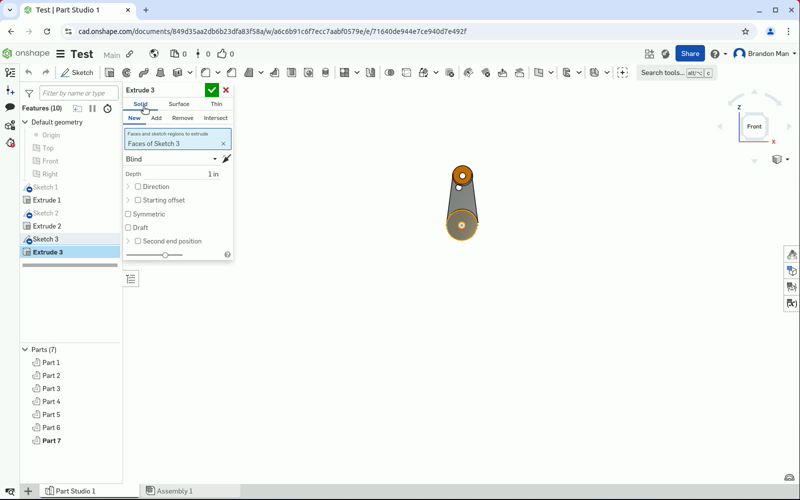
mouse_move(137, 120)
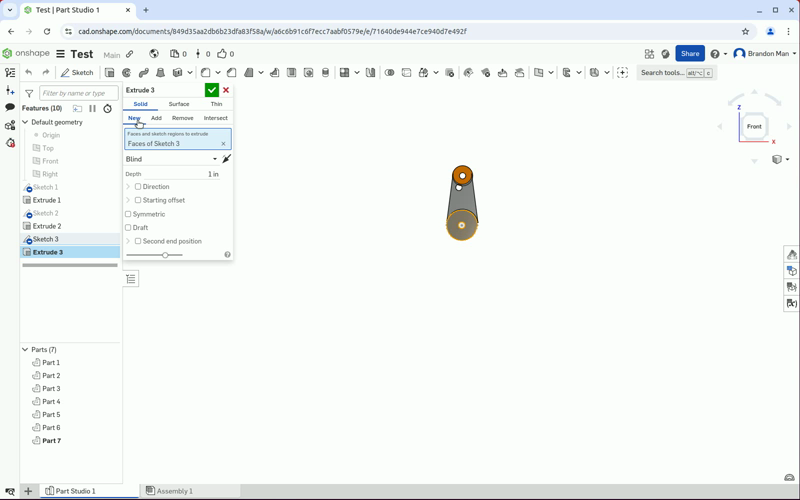
click(137, 120)
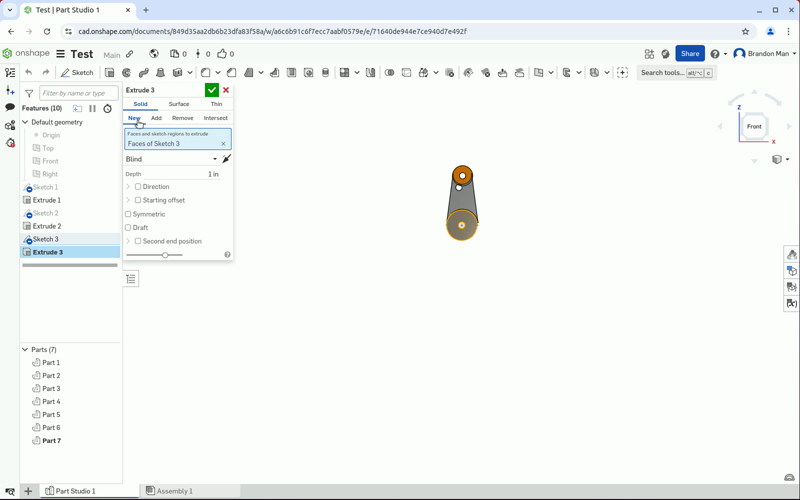
key(tab, 4)
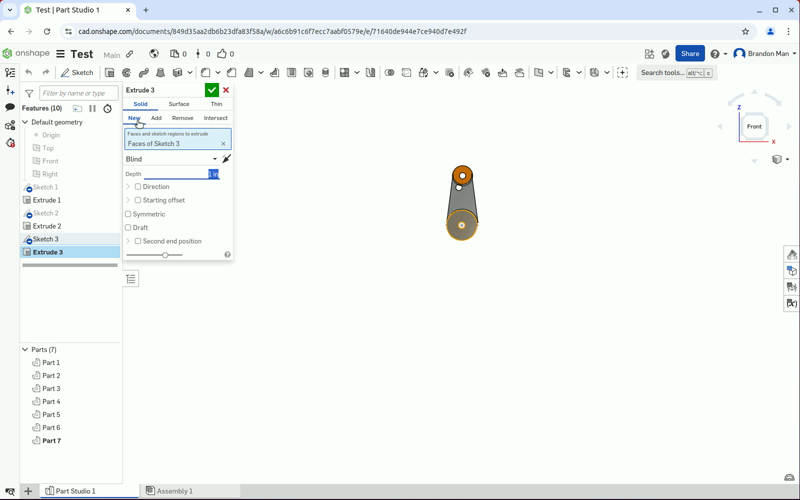
text(0.481)
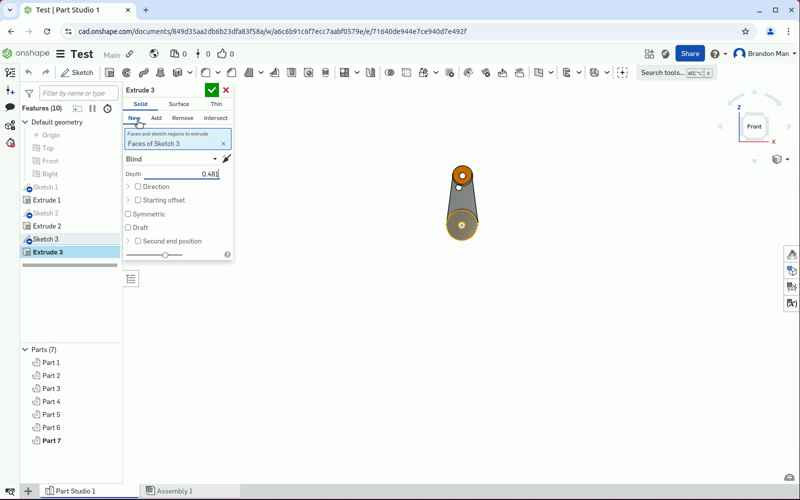
key(enter)
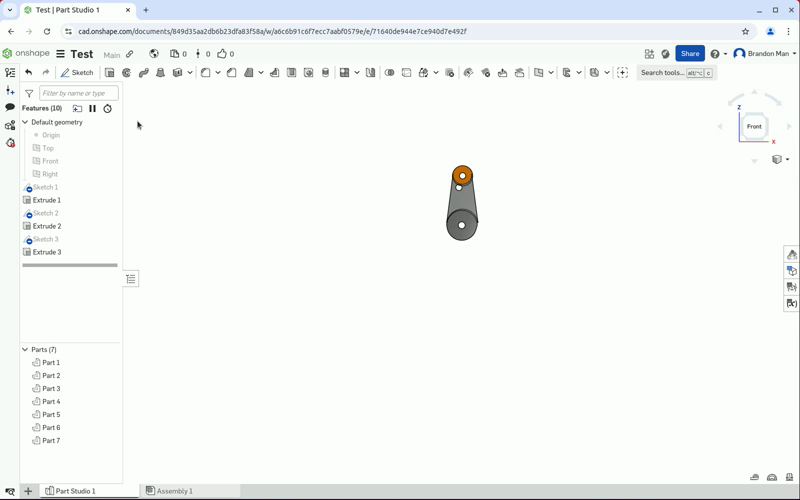
key(shift+h)
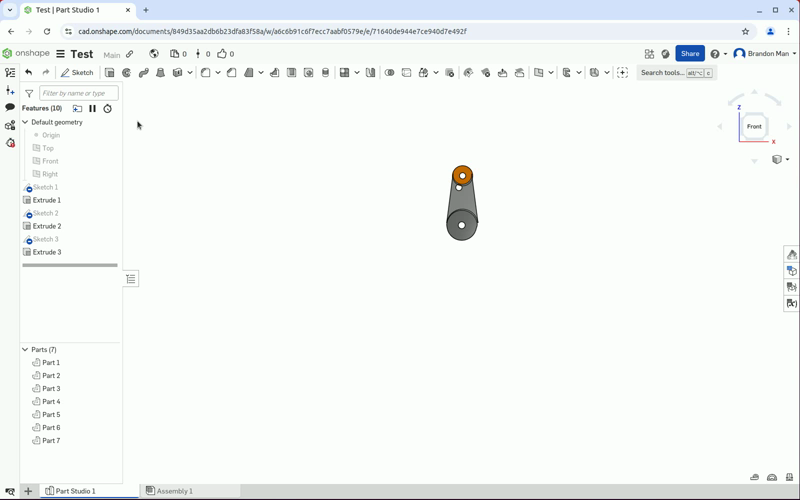
key(shift+h)
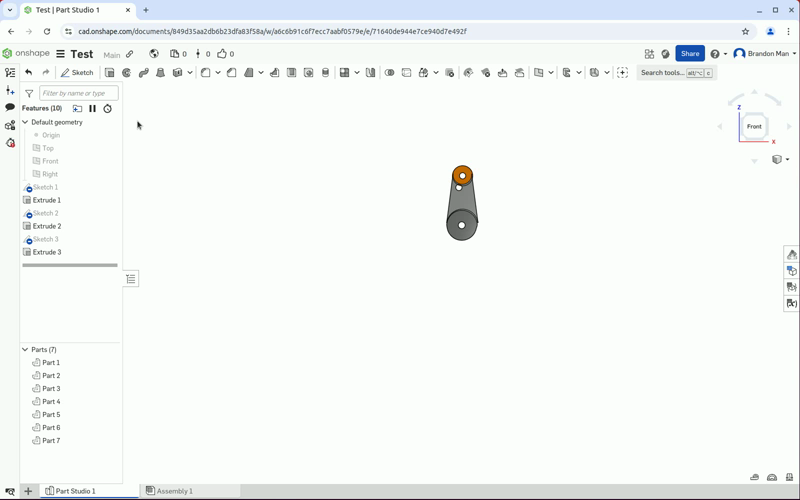
mouse_move(73, 189)
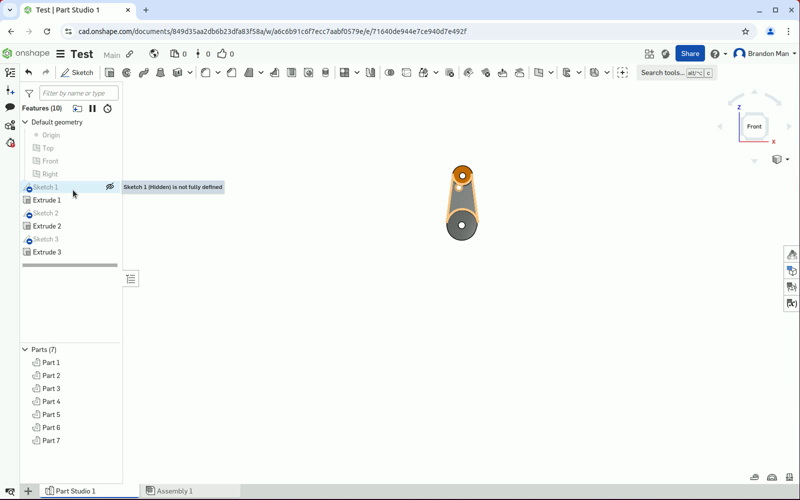
click(73, 189)
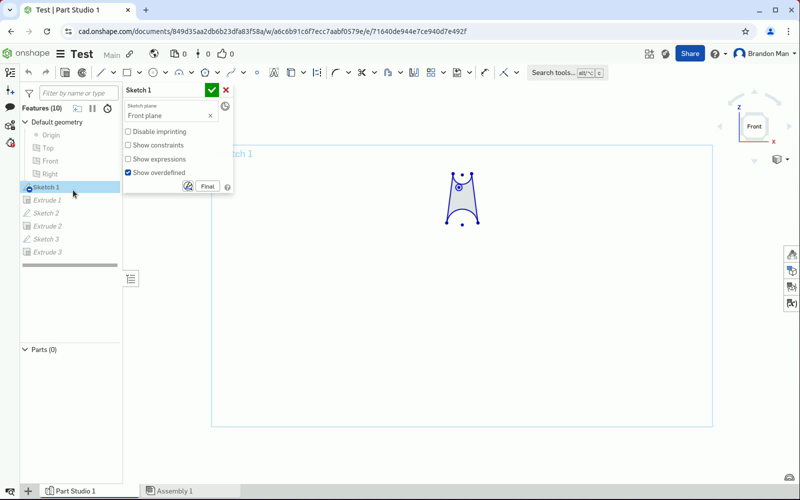
mouse_move(229, 92)
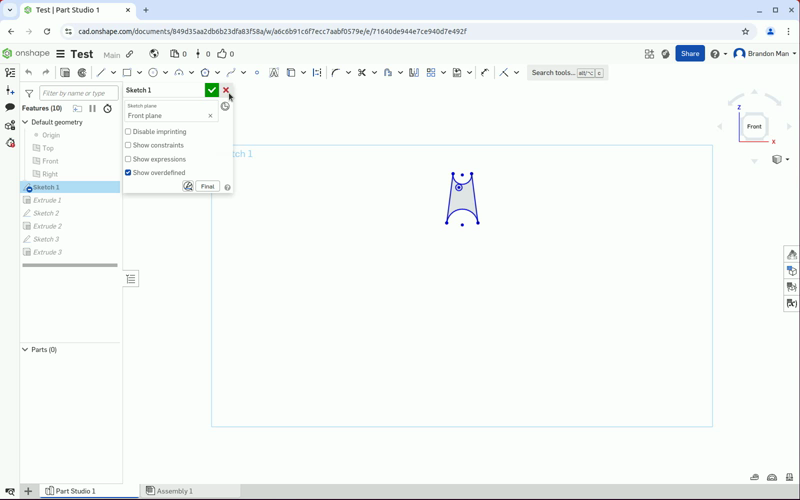
click(229, 92)
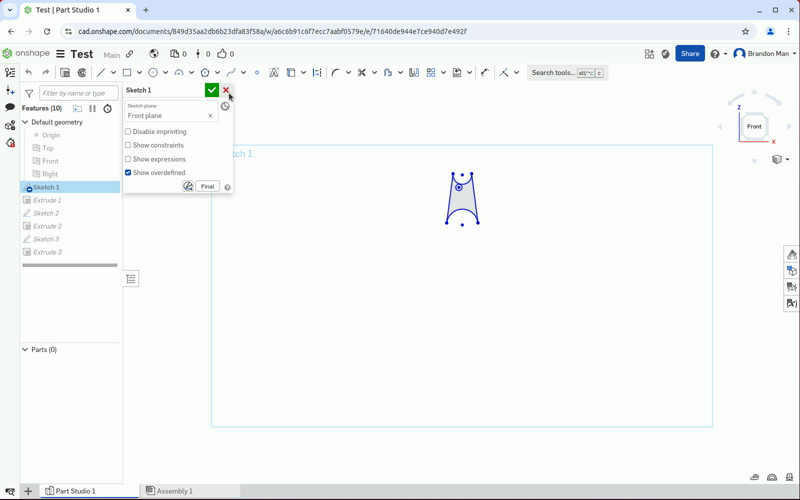
key(shift+s)
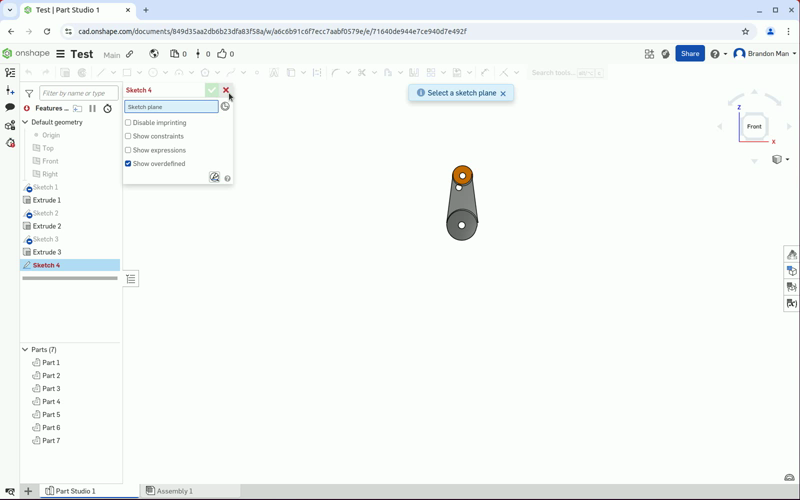
mouse_move(73, 163)
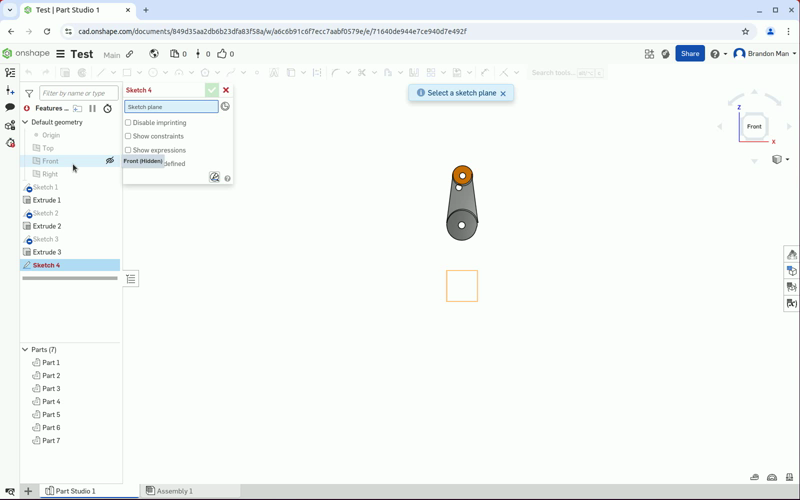
click(73, 163)
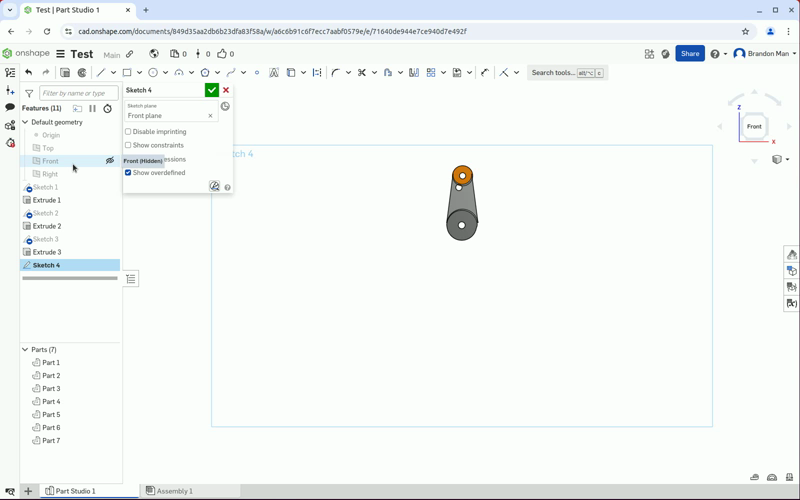
mouse_move(73, 352)
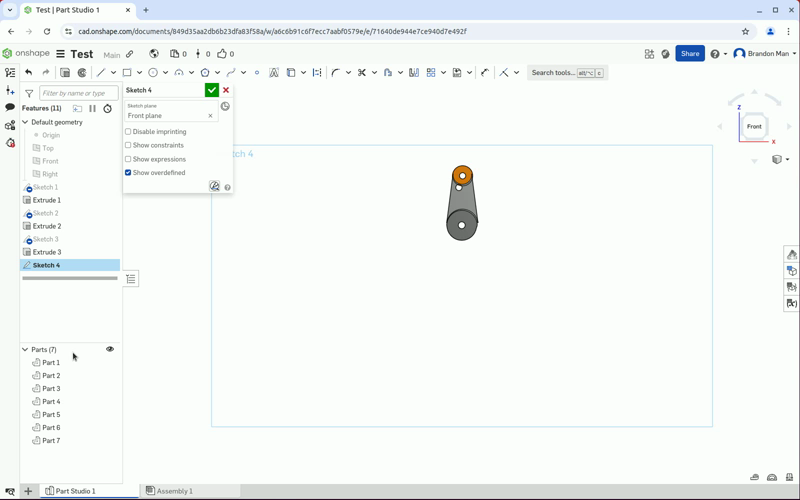
key(y)
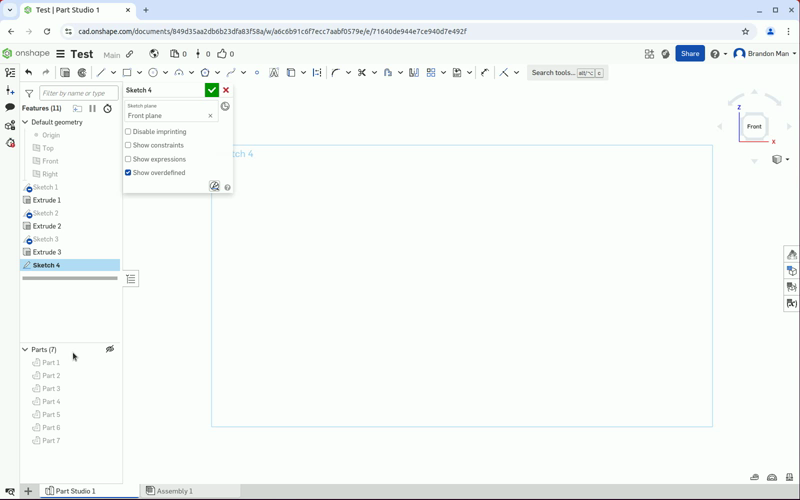
key(l)
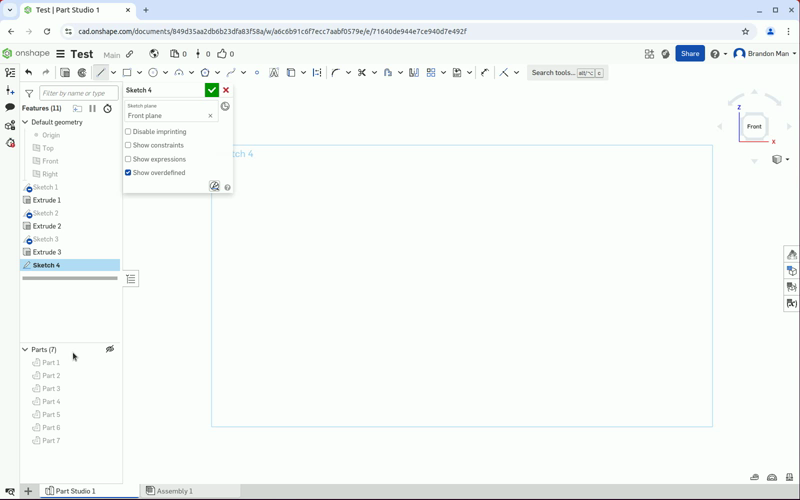
key_down(shift)
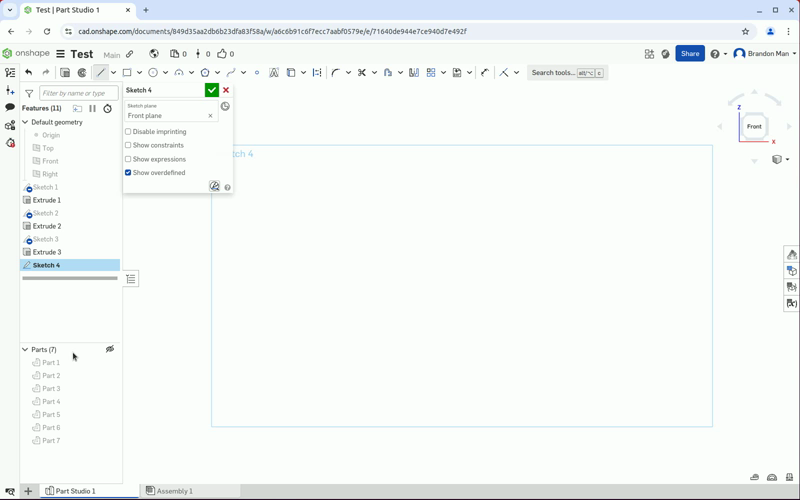
mouse_move(446, 227)
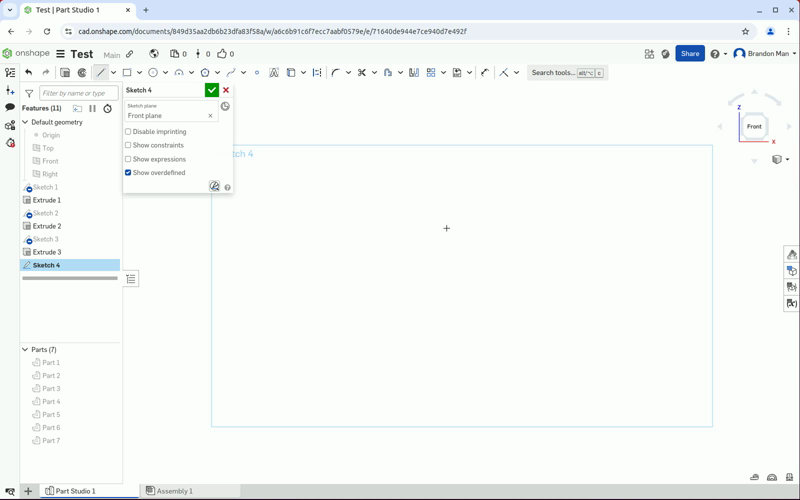
click(446, 227)
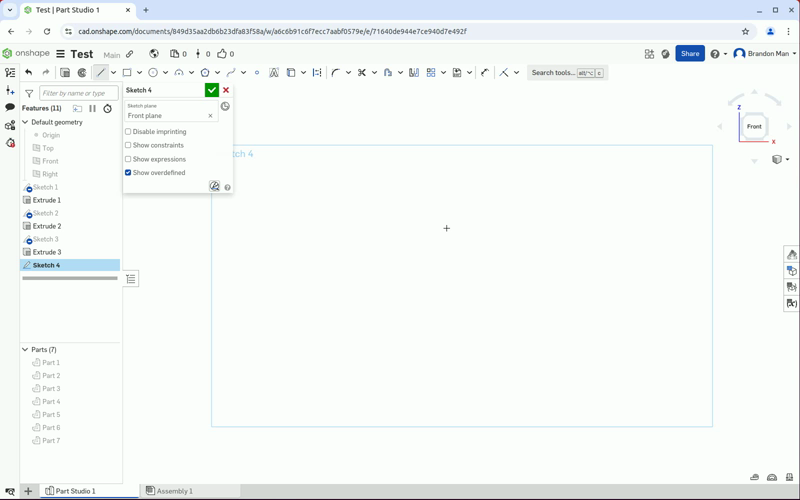
key_up(shift)
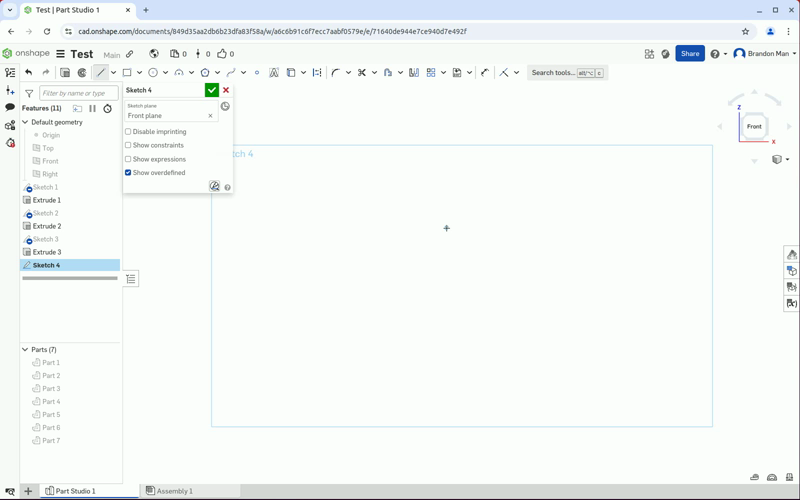
key_down(shift)
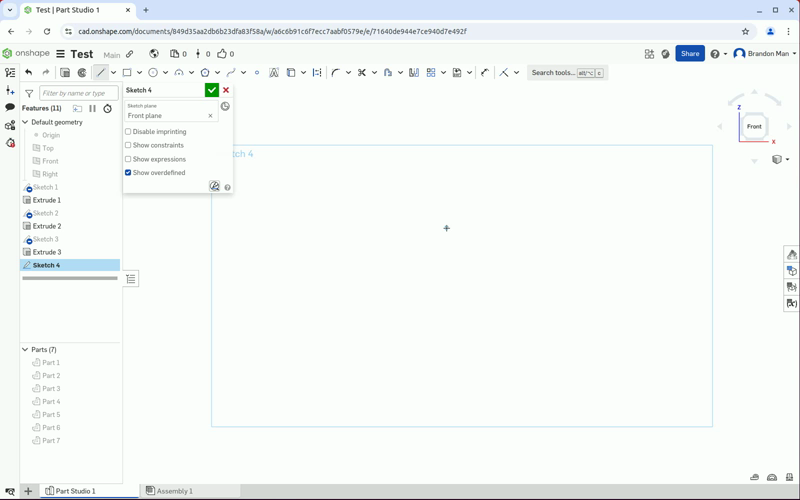
mouse_move(476, 227)
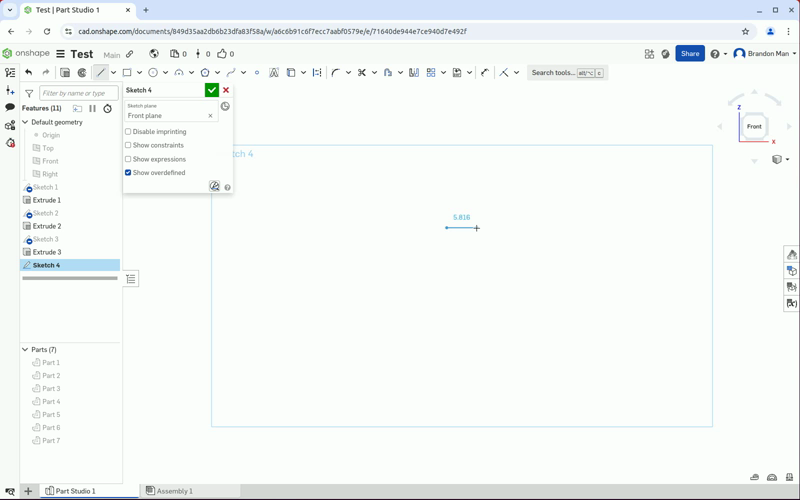
mouse_move(452, 282)
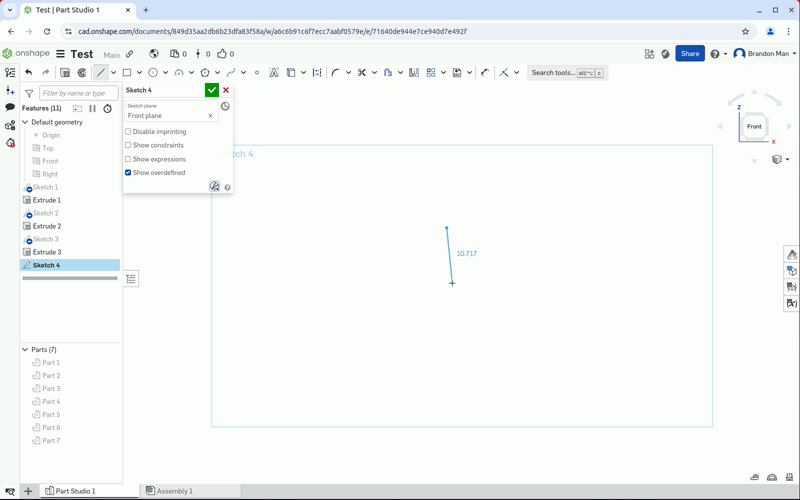
click(452, 282)
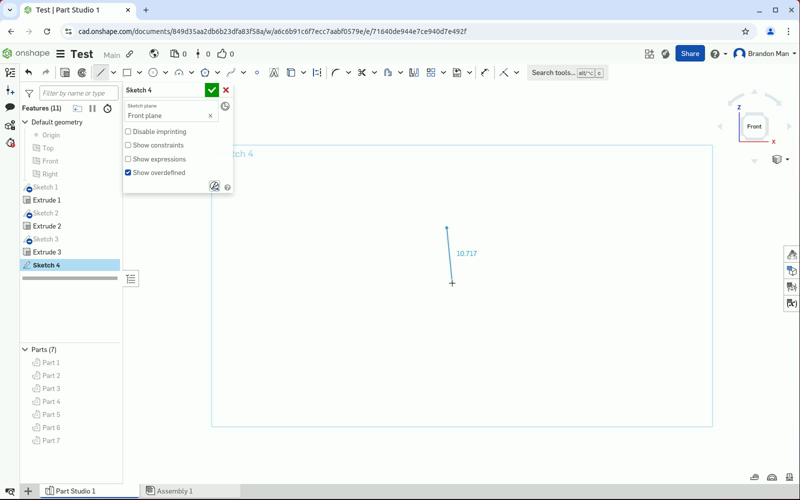
key_up(shift)
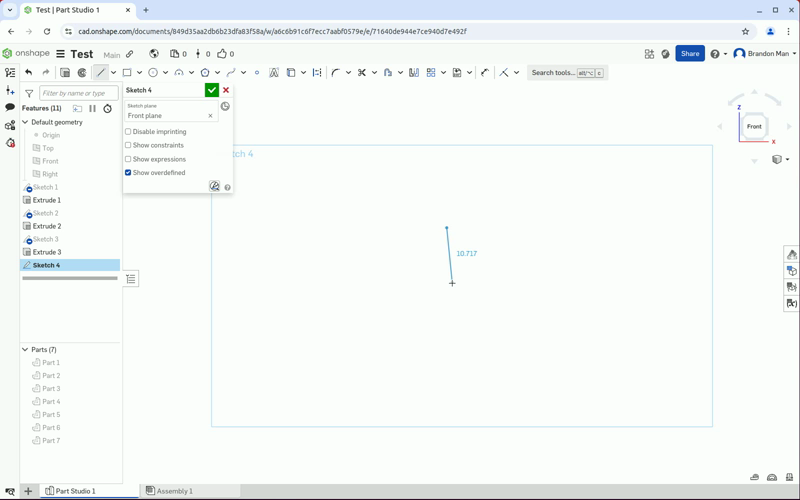
key(esc)
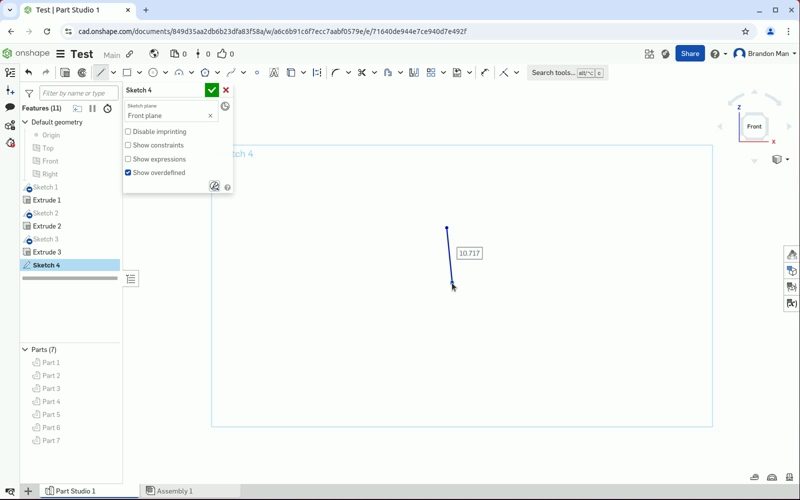
key(a)
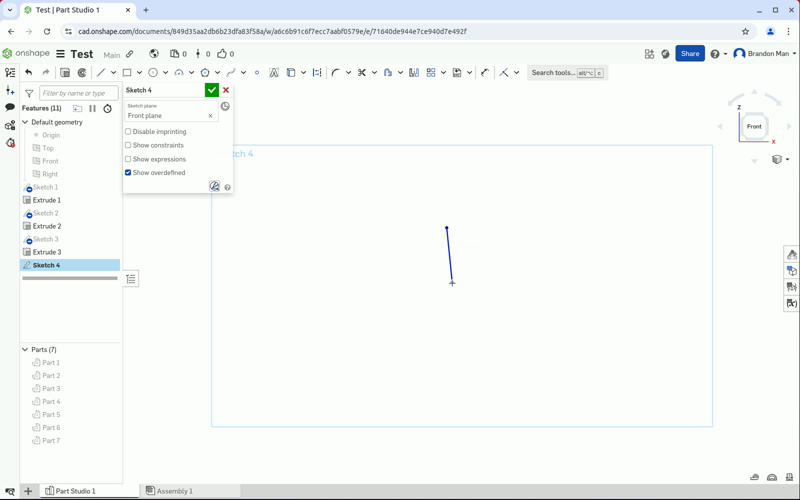
mouse_move(452, 282)
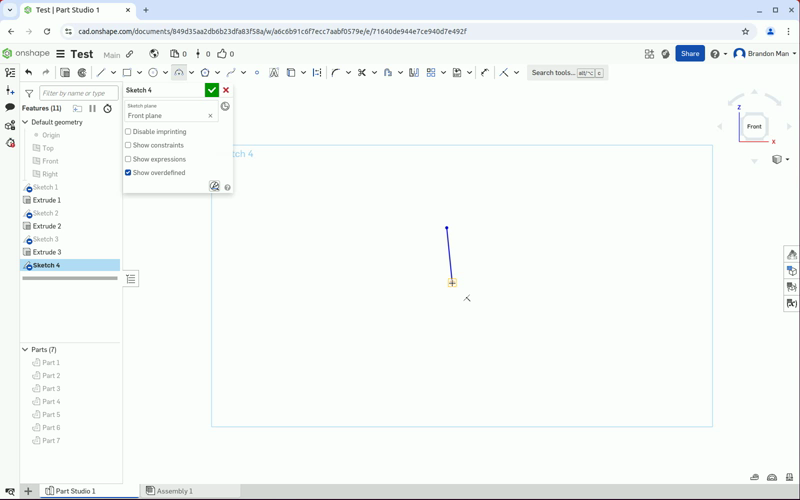
click(452, 282)
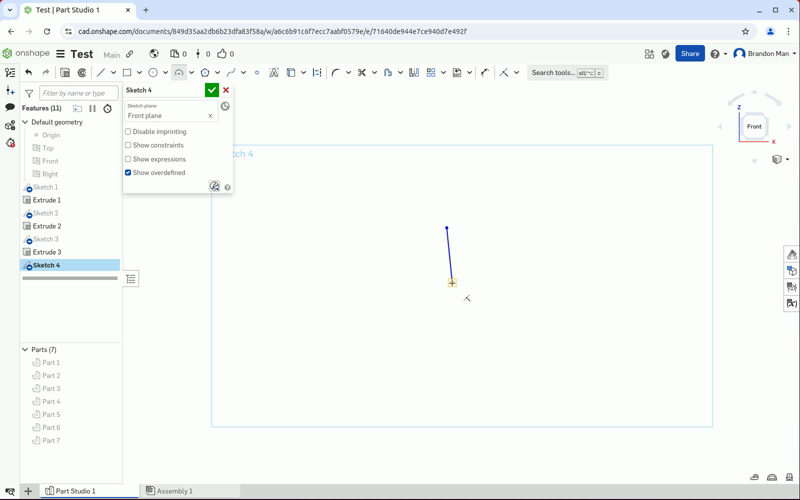
key_down(shift)
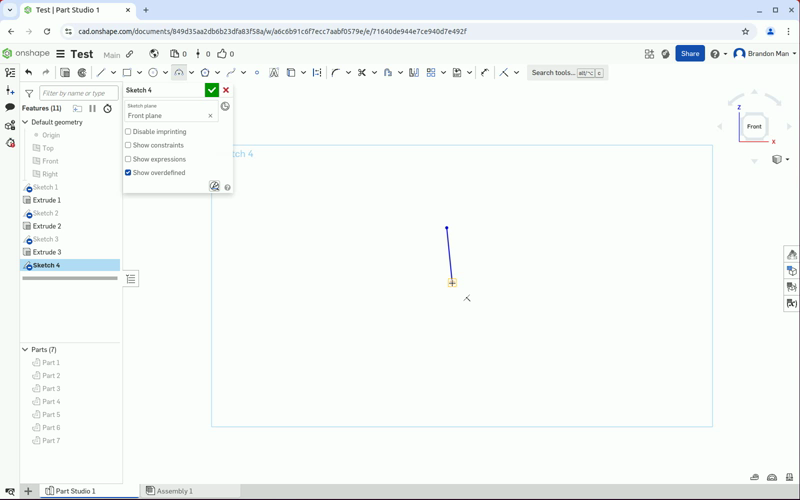
mouse_move(461, 291)
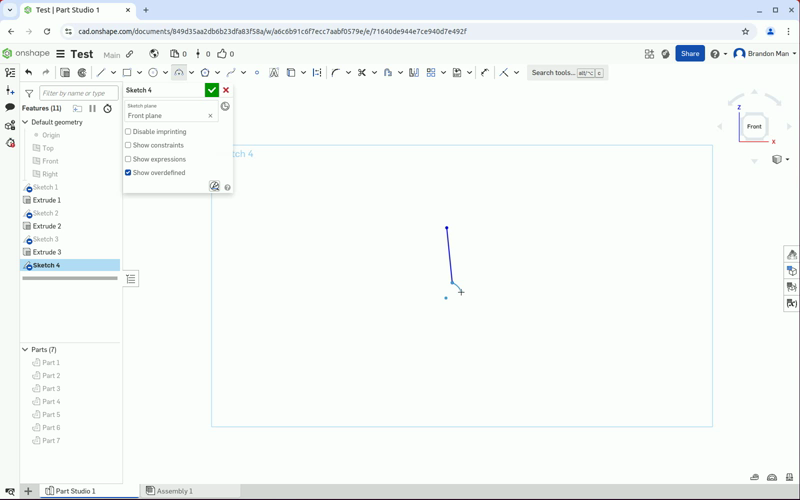
click(461, 291)
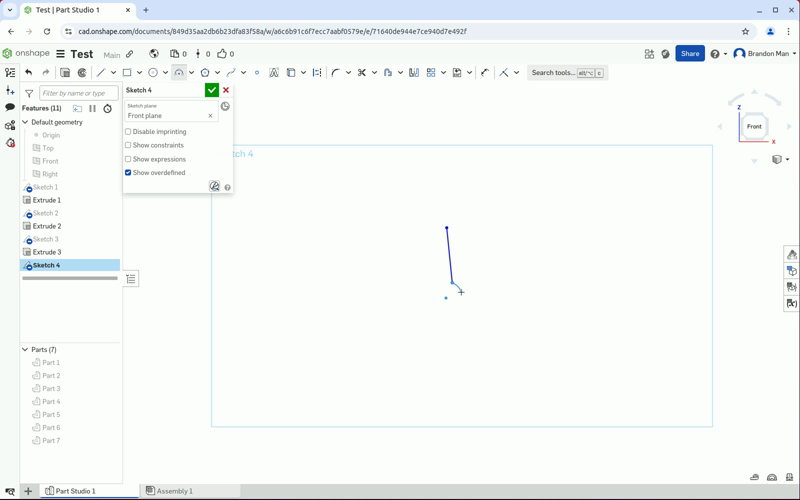
mouse_move(466, 276)
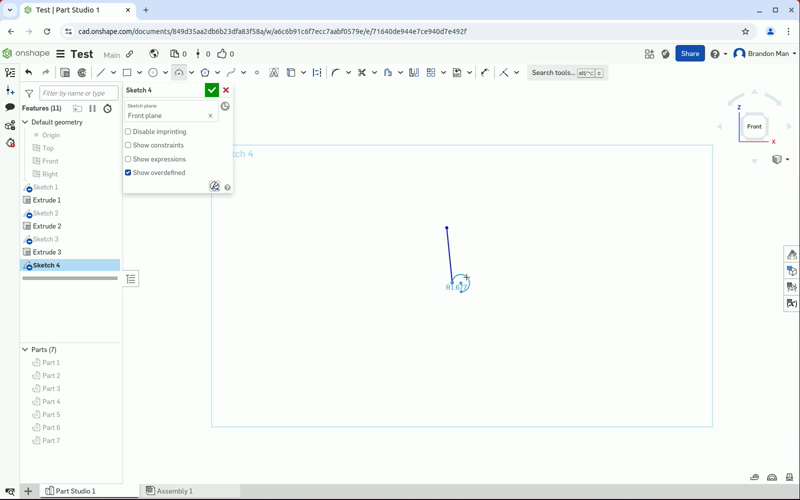
click(466, 276)
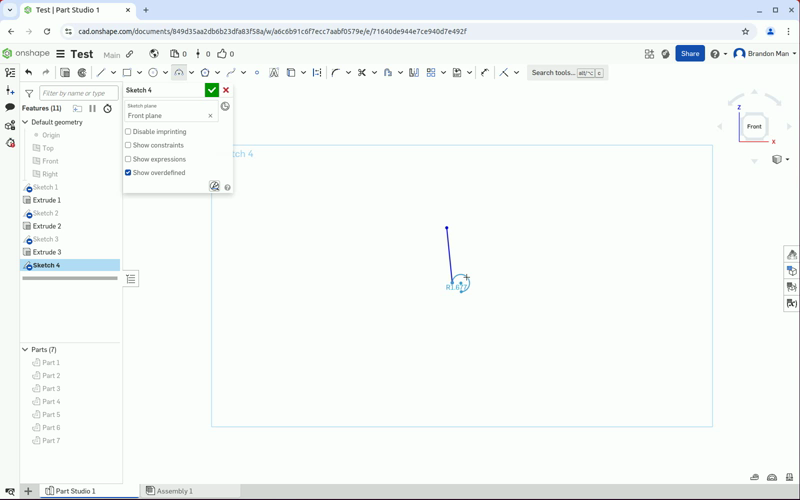
key_up(shift)
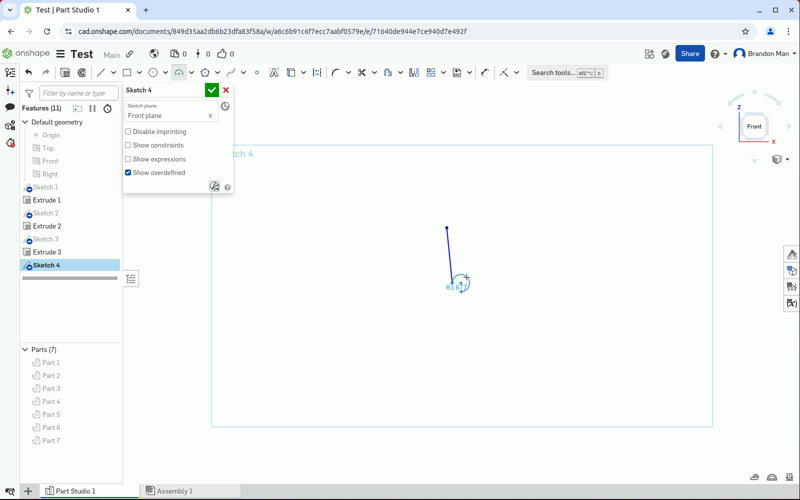
key(esc)
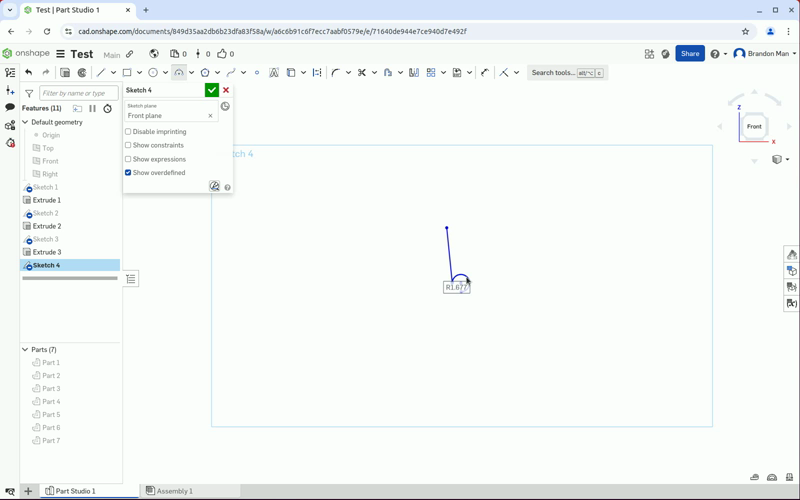
key(l)
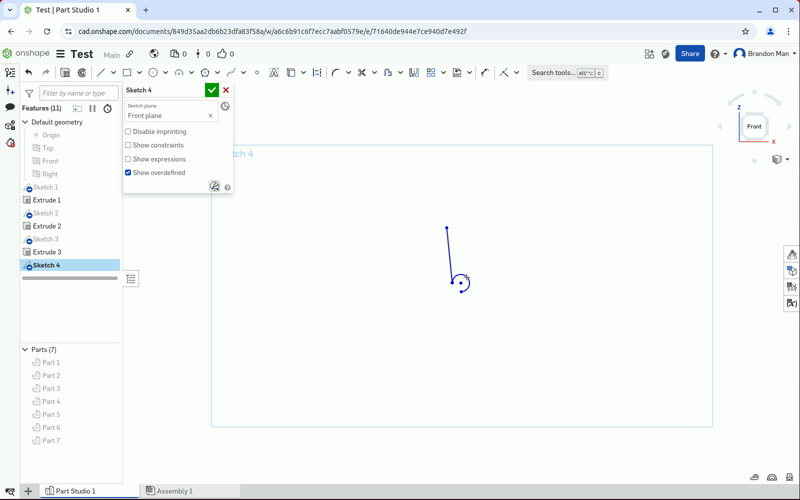
mouse_move(461, 291)
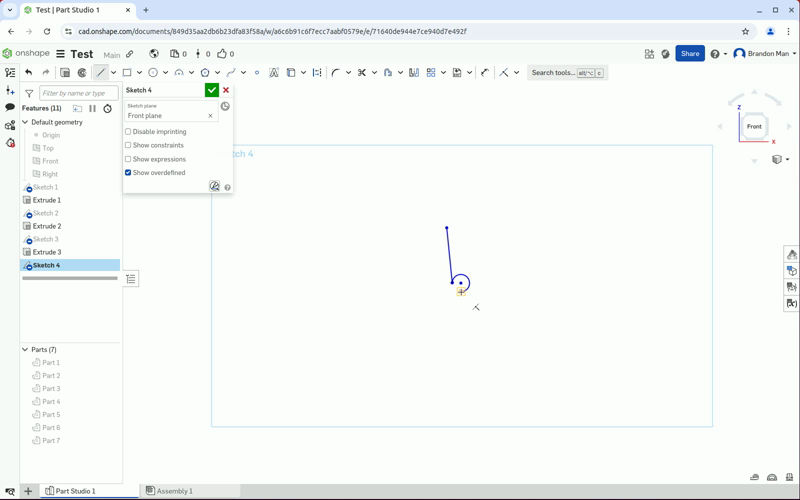
click(461, 291)
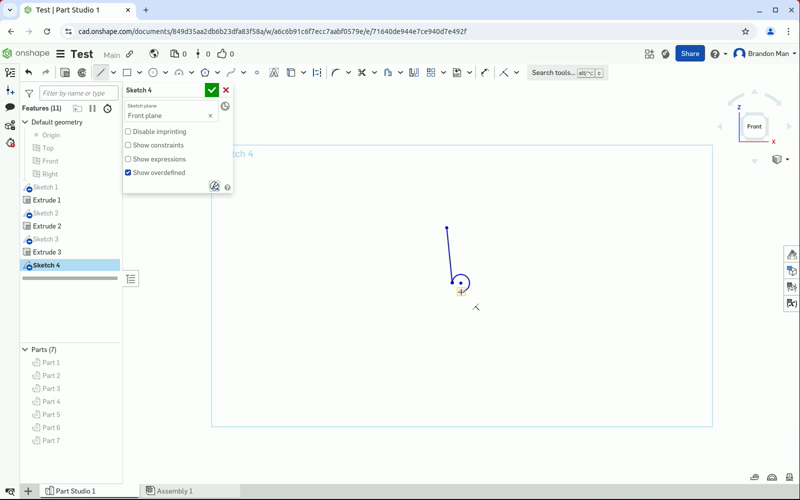
key_down(shift)
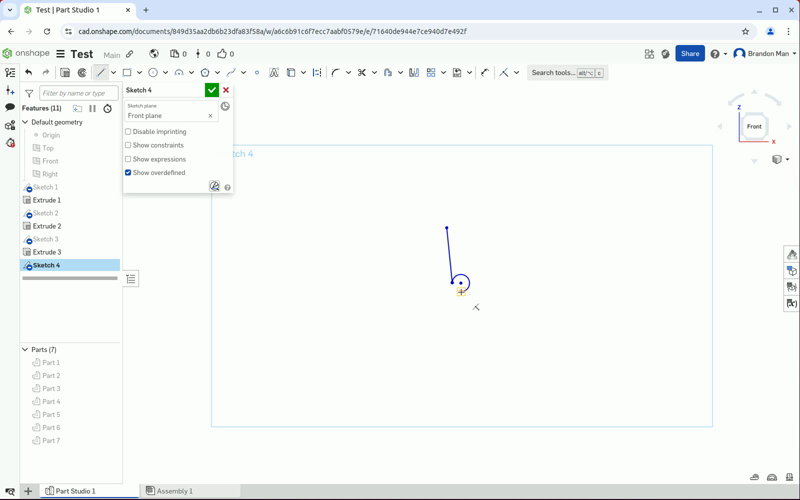
mouse_move(491, 291)
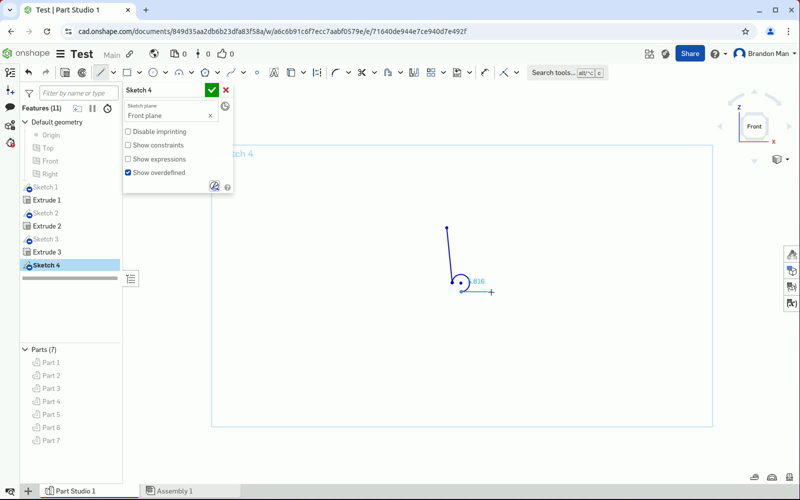
mouse_move(501, 290)
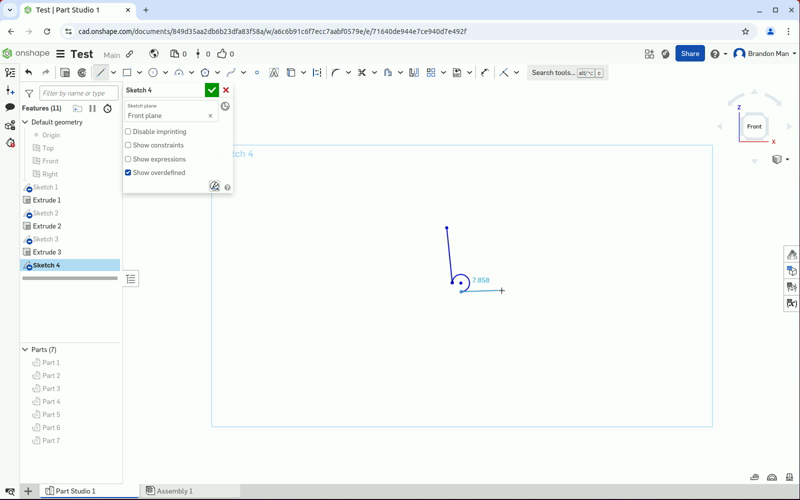
click(501, 290)
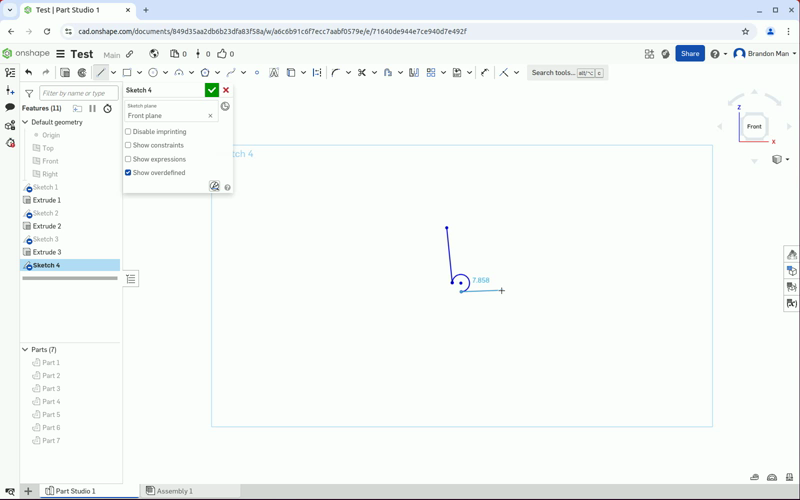
key_up(shift)
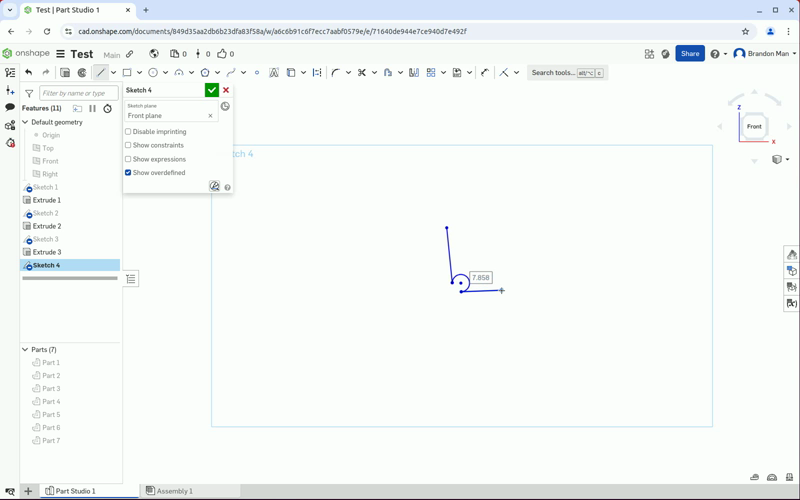
key(esc)
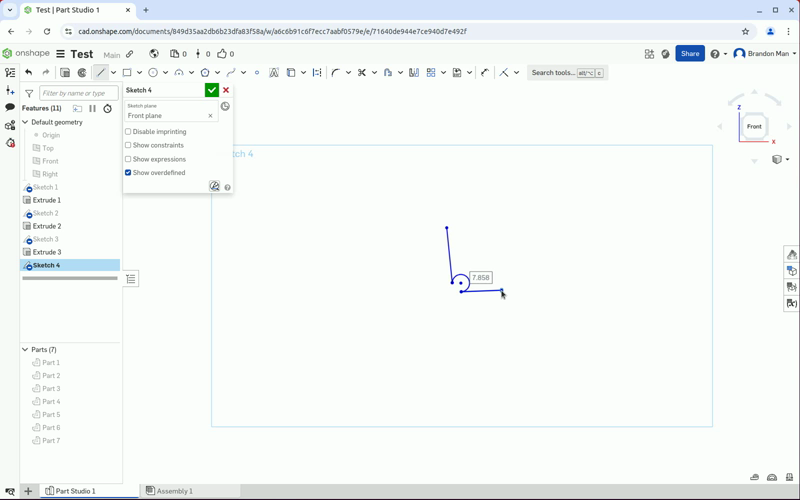
key(a)
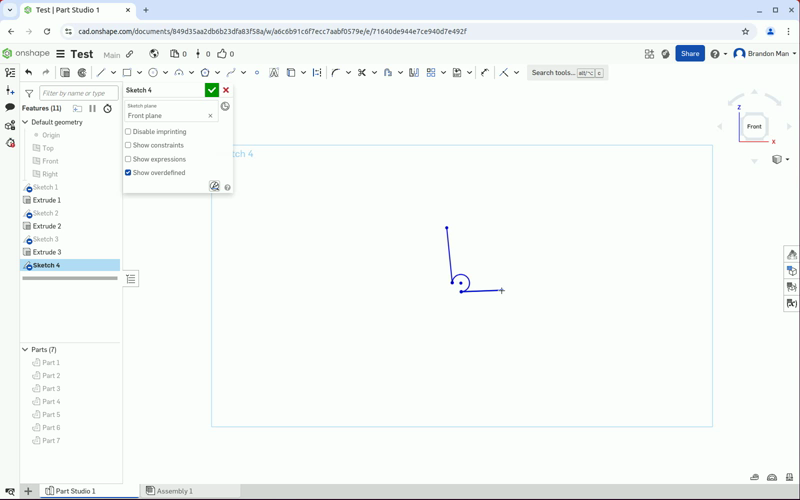
mouse_move(501, 290)
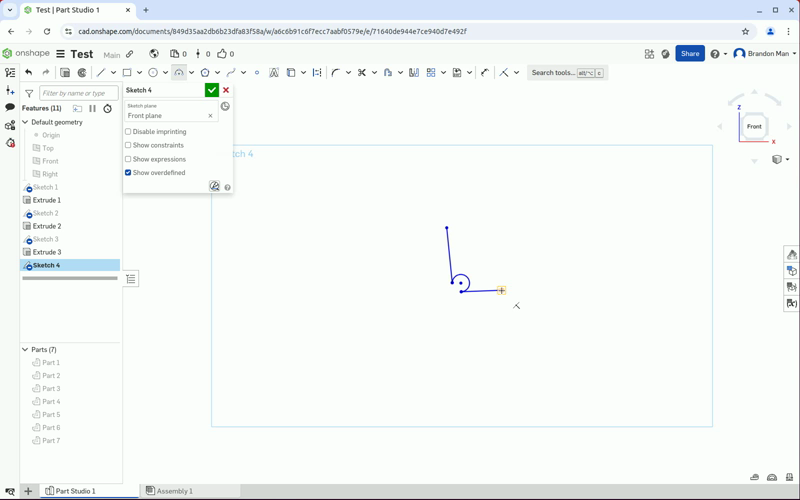
click(501, 290)
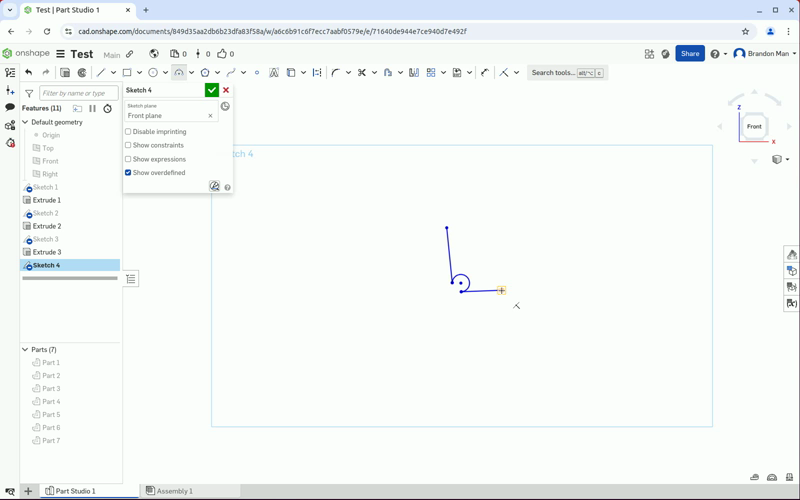
key_down(shift)
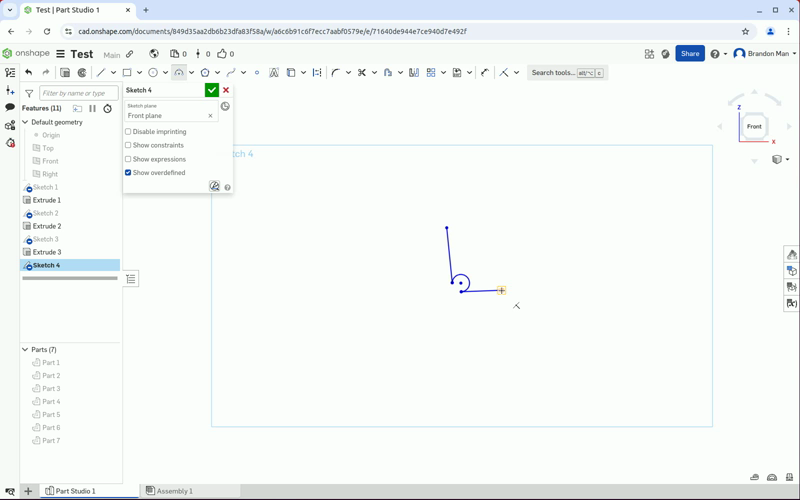
mouse_move(501, 275)
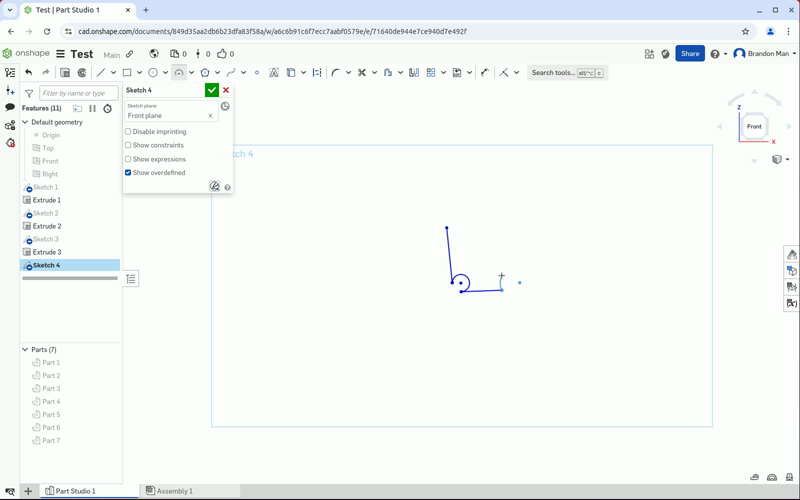
click(501, 275)
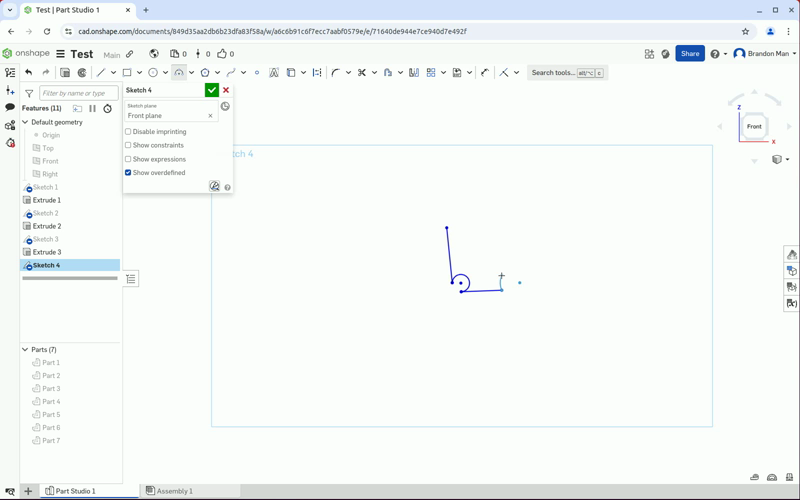
mouse_move(494, 282)
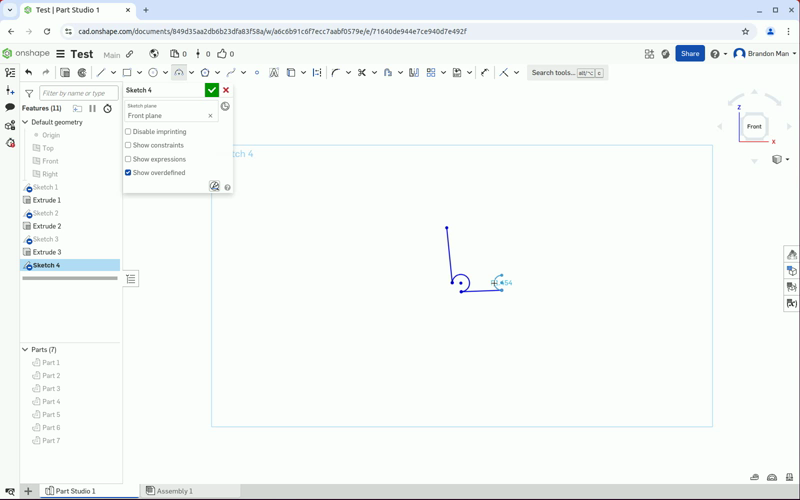
click(494, 282)
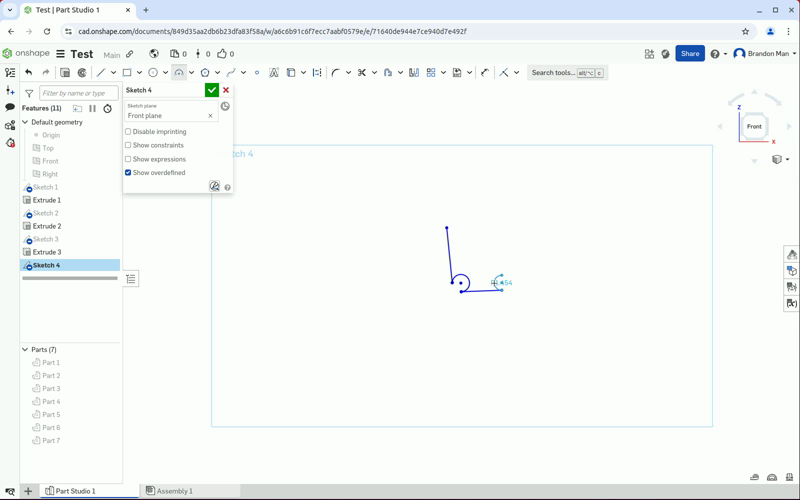
key_up(shift)
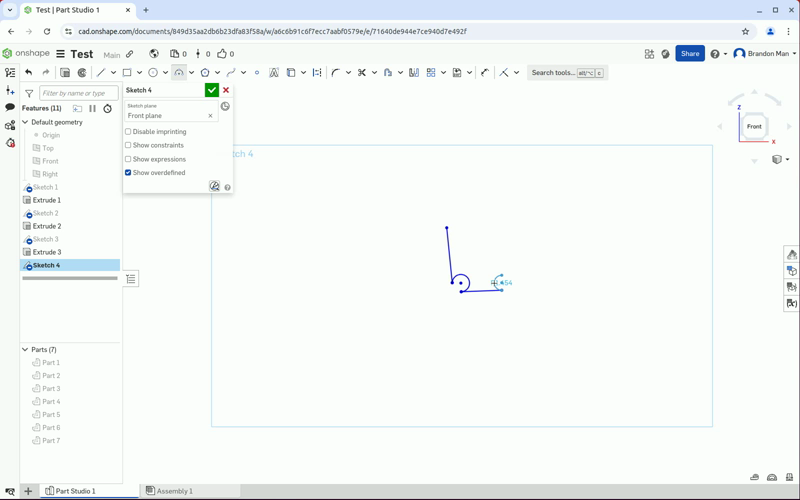
key(esc)
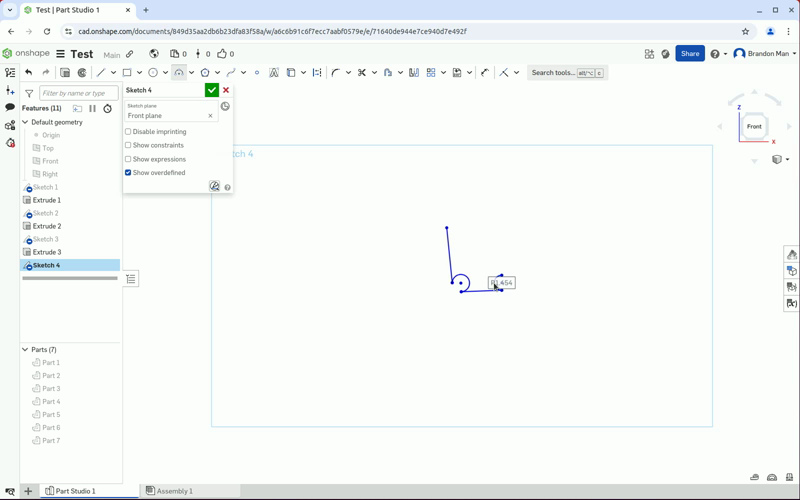
key(l)
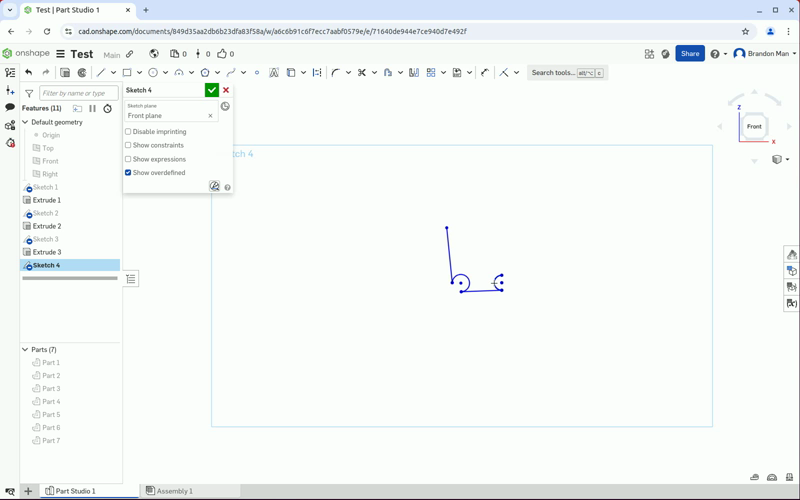
mouse_move(501, 275)
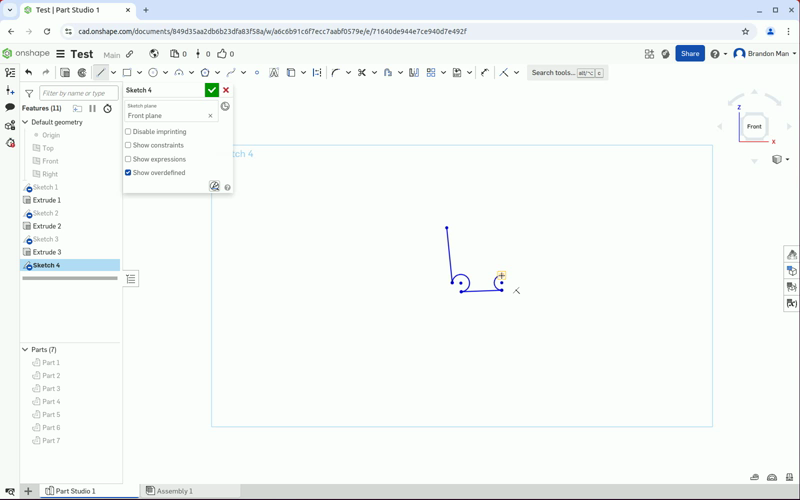
click(501, 275)
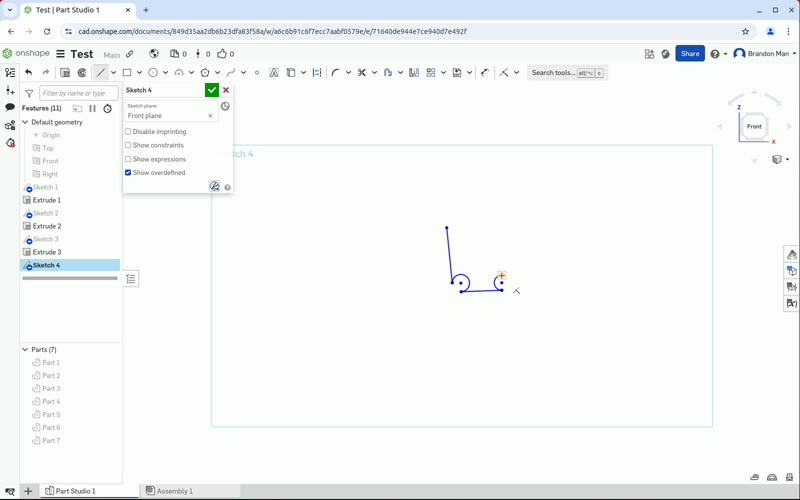
key_down(shift)
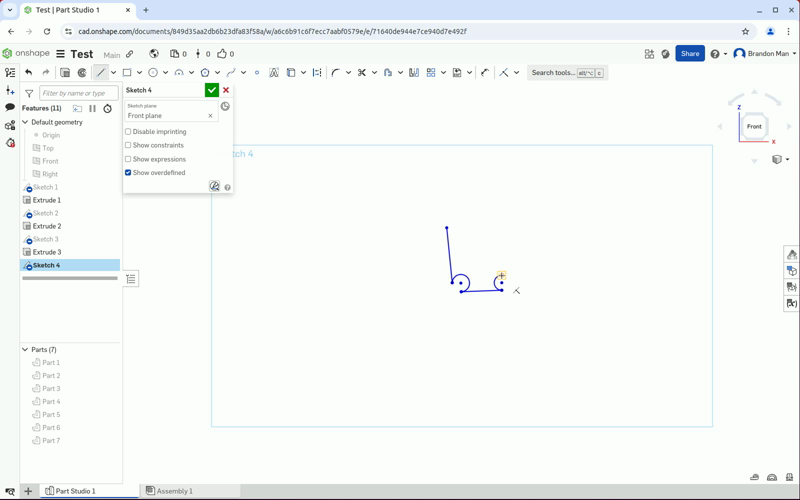
mouse_move(531, 275)
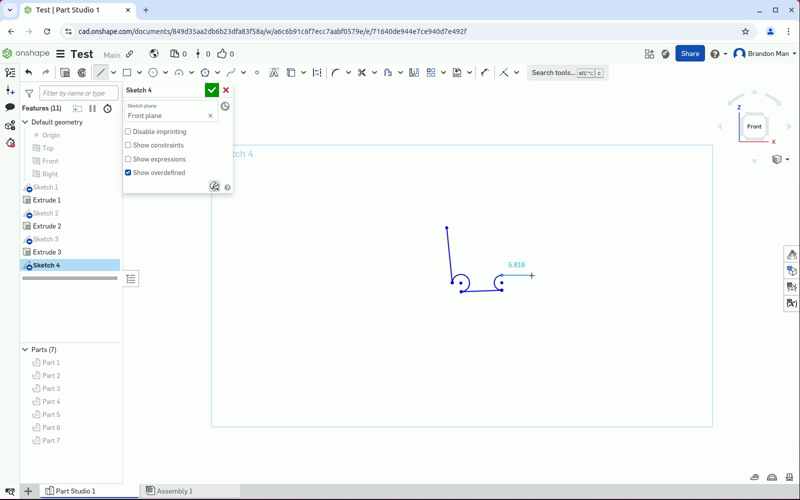
mouse_move(478, 274)
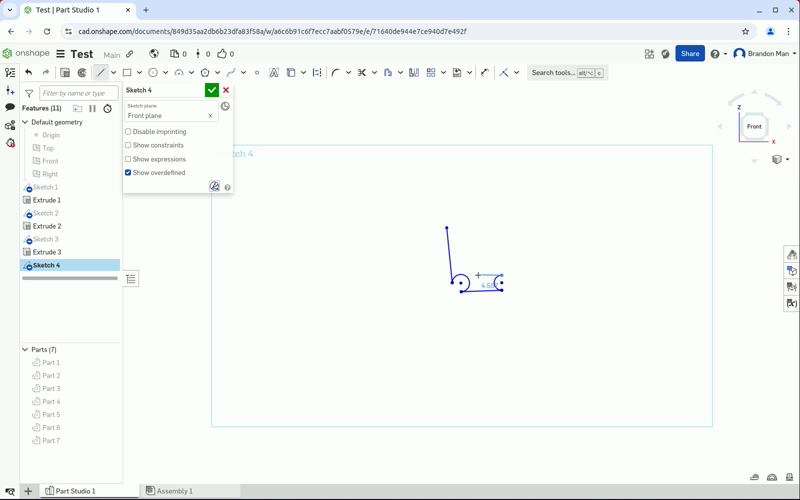
click(478, 274)
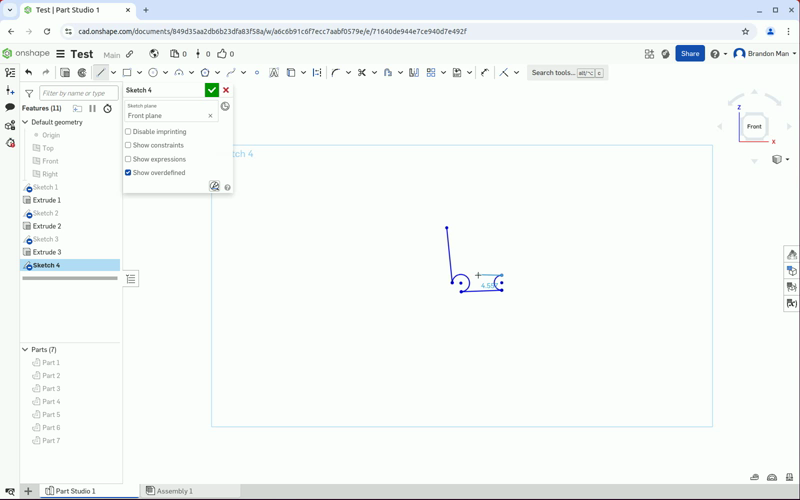
key_up(shift)
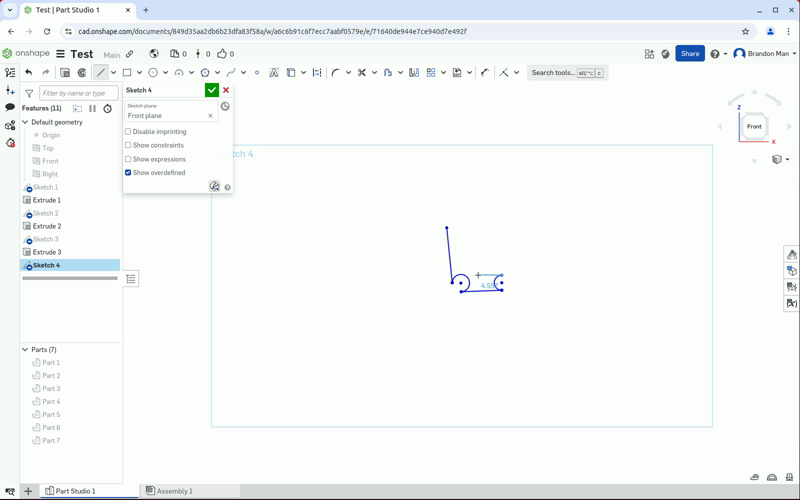
key(esc)
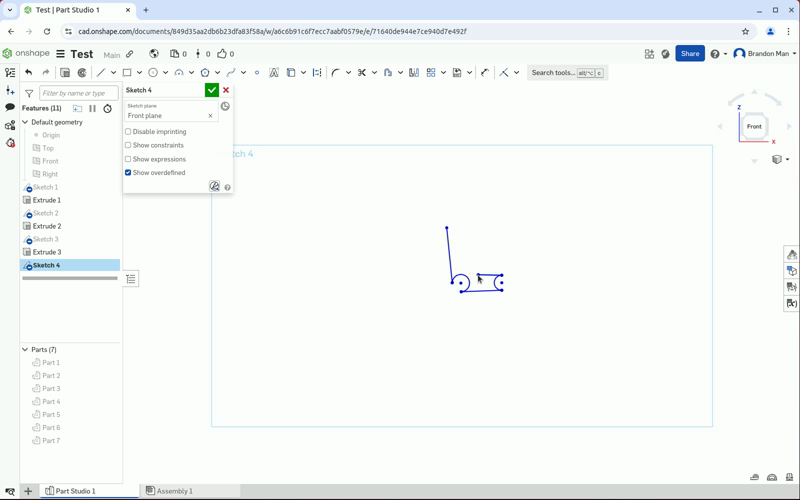
key(a)
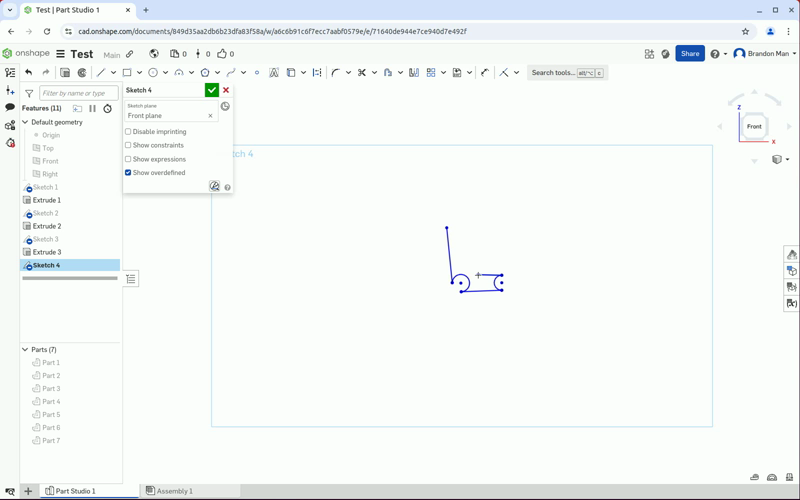
mouse_move(478, 274)
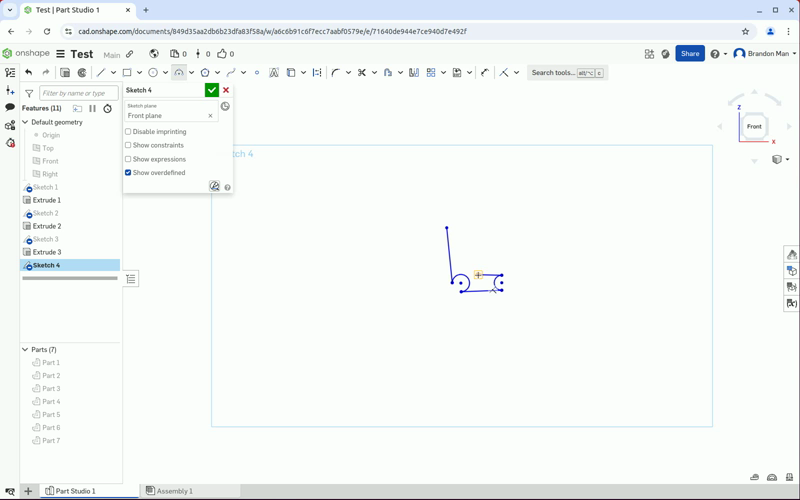
click(478, 274)
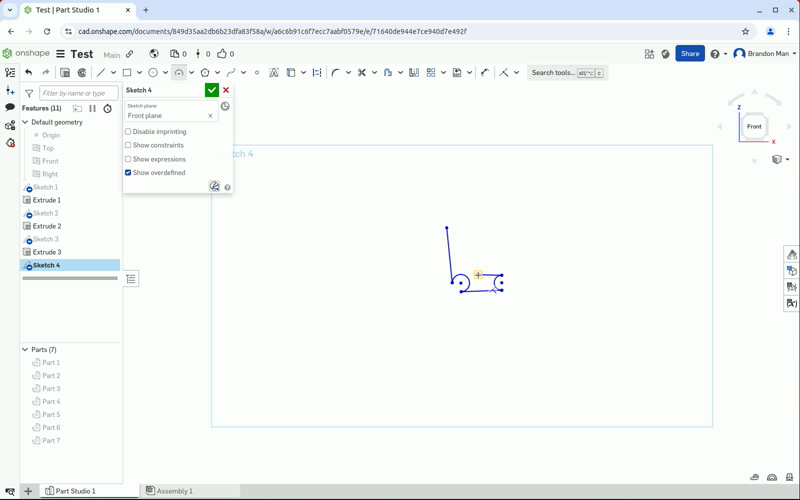
key_down(shift)
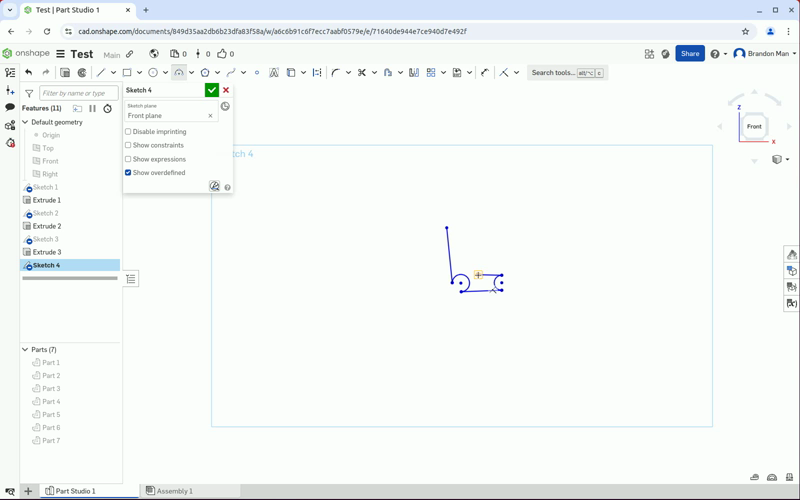
mouse_move(471, 266)
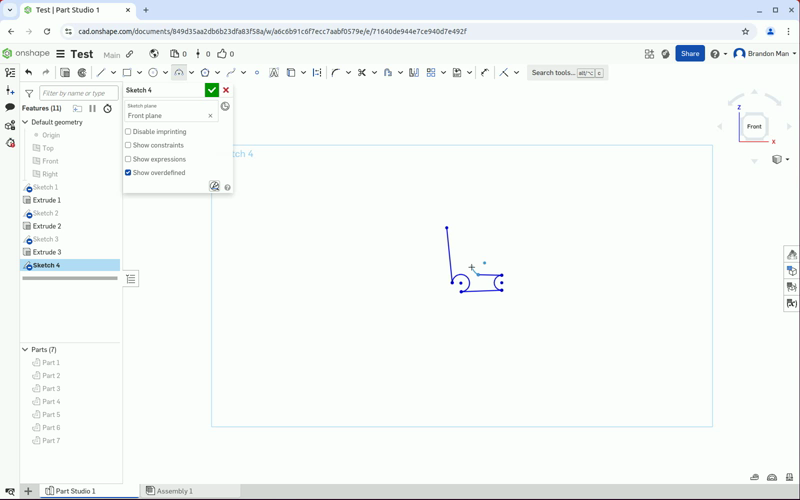
click(471, 266)
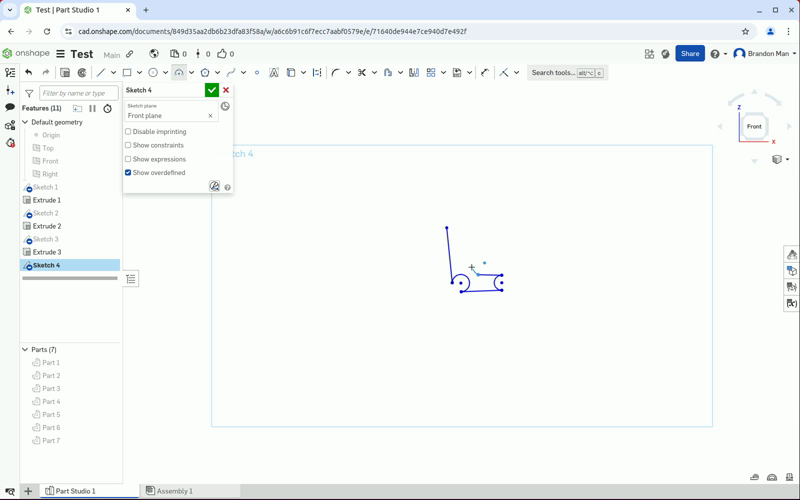
mouse_move(473, 272)
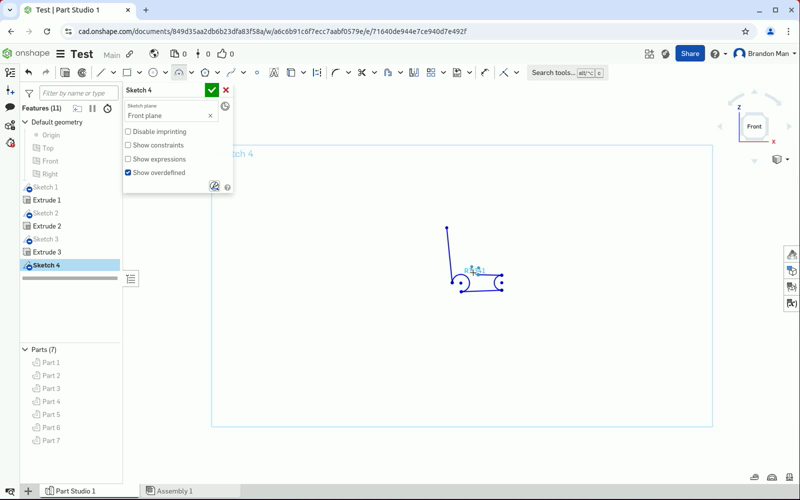
click(473, 272)
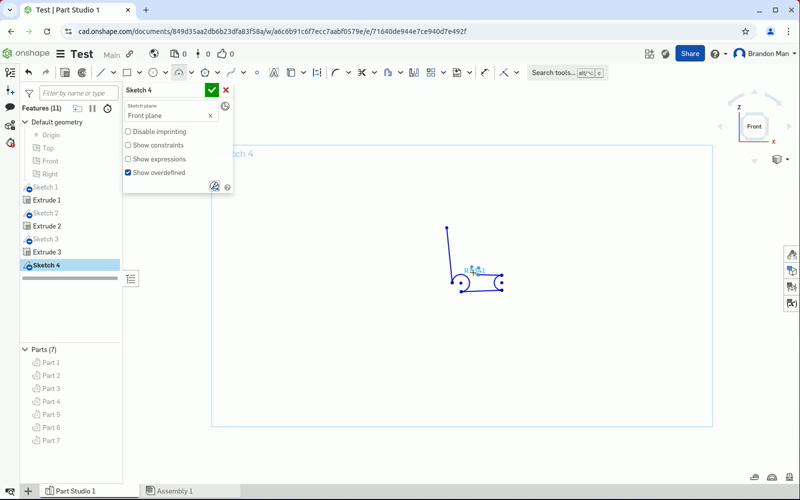
key_up(shift)
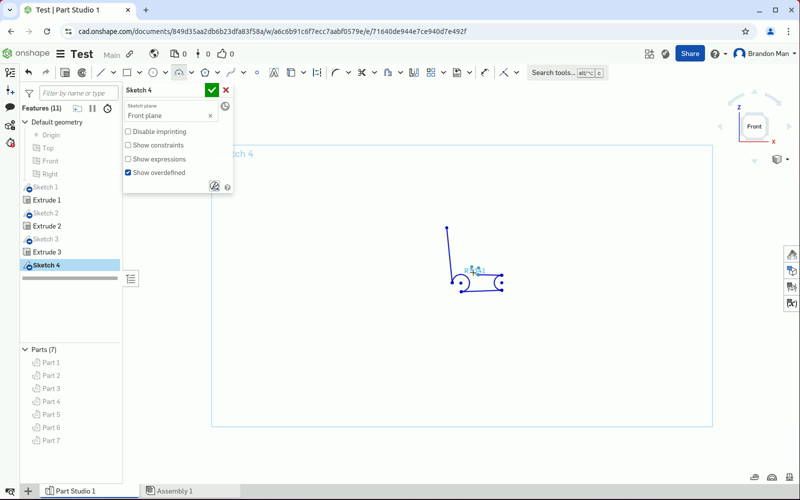
key(esc)
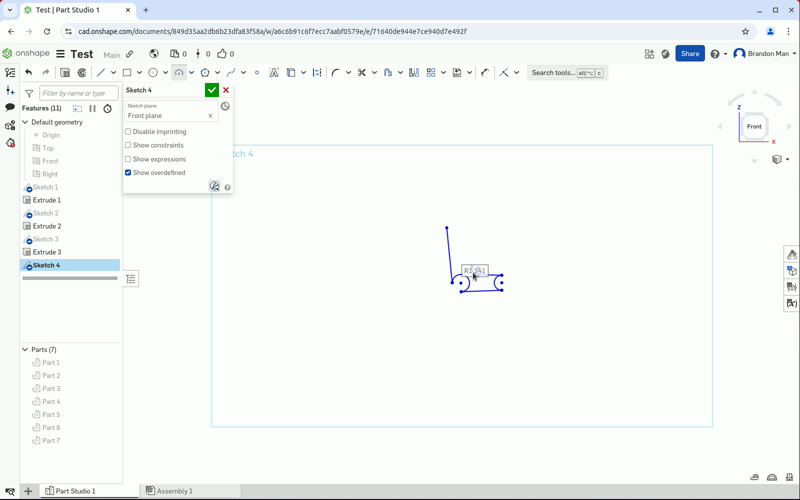
key(l)
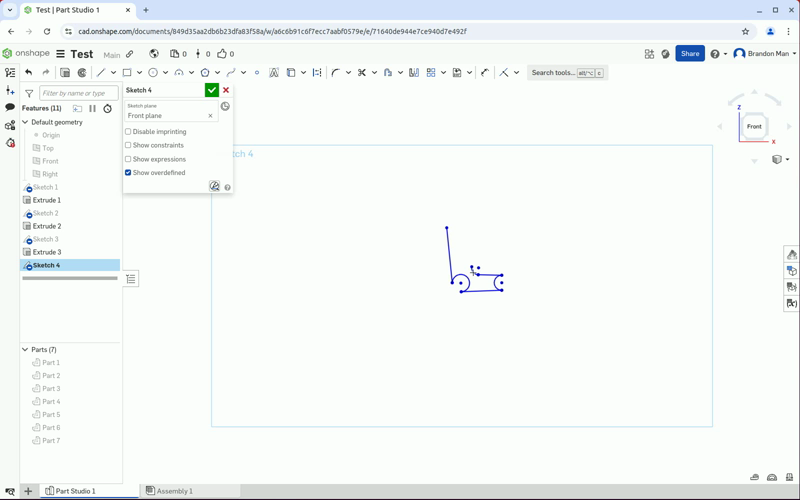
mouse_move(471, 266)
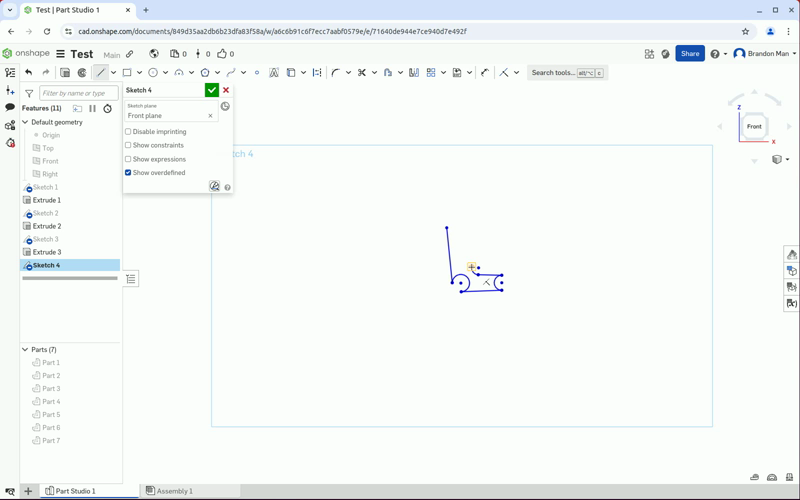
click(471, 266)
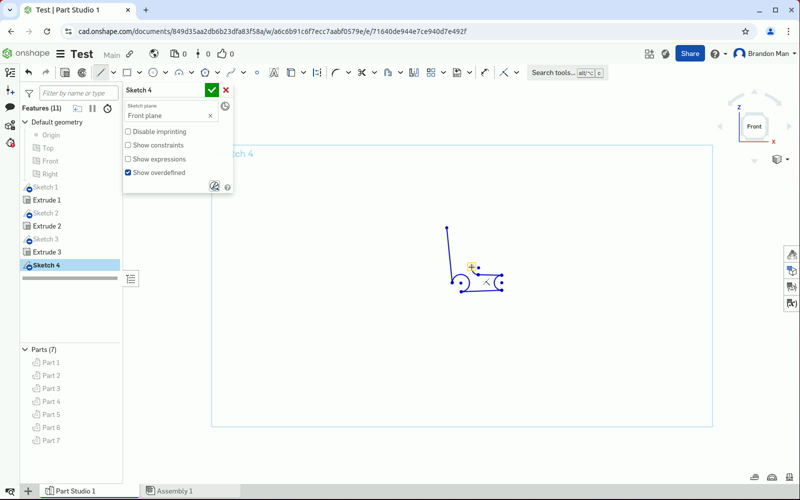
key_down(shift)
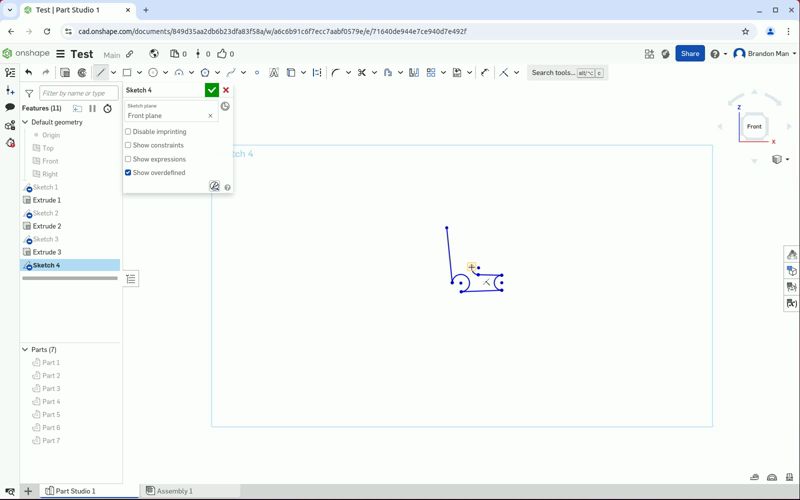
mouse_move(501, 266)
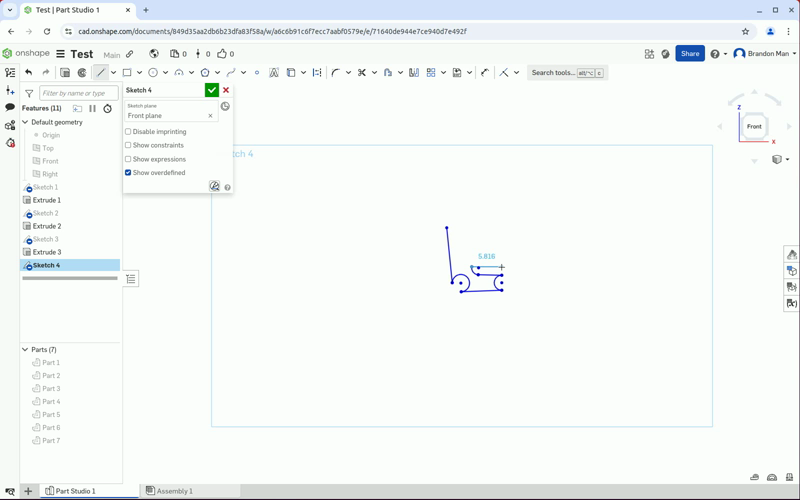
mouse_move(474, 227)
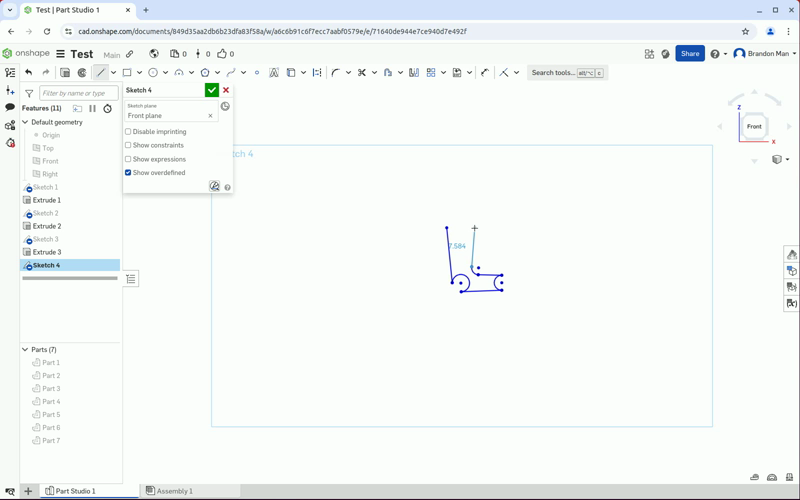
click(474, 227)
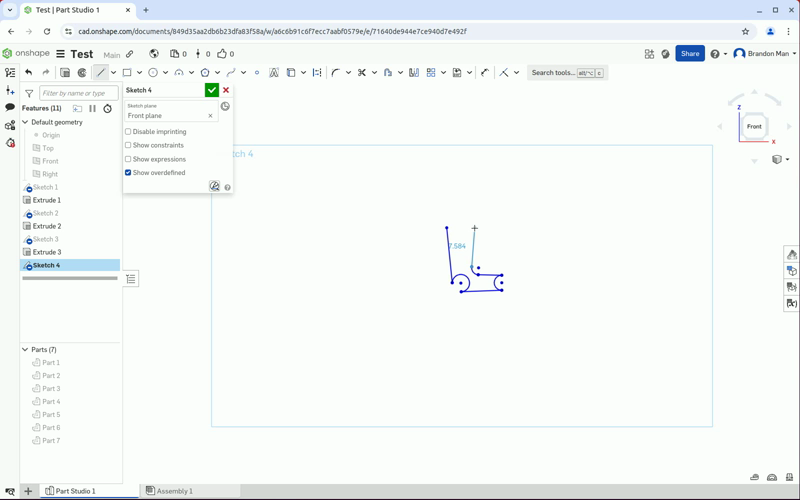
key_up(shift)
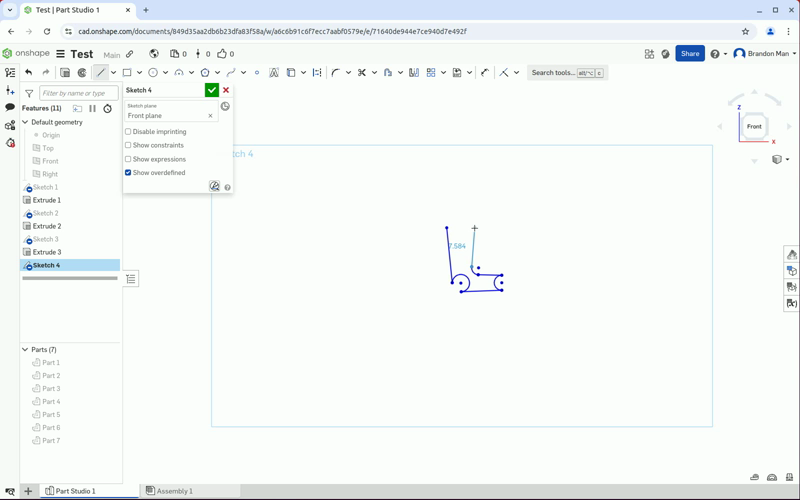
key(esc)
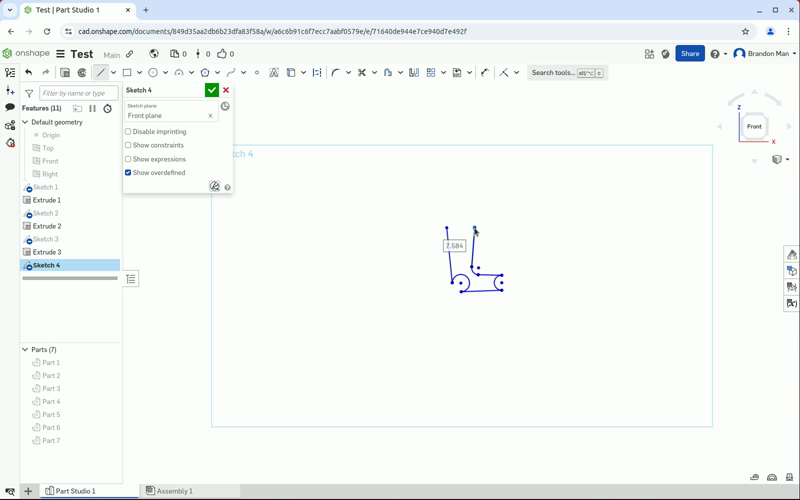
key(a)
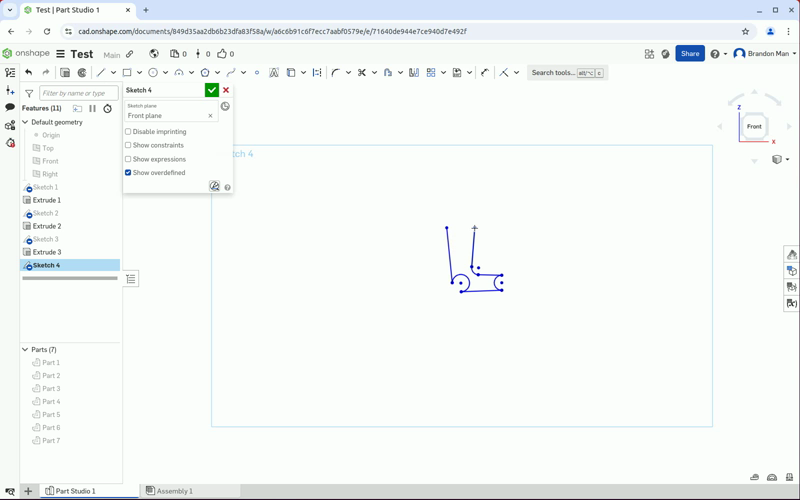
mouse_move(474, 227)
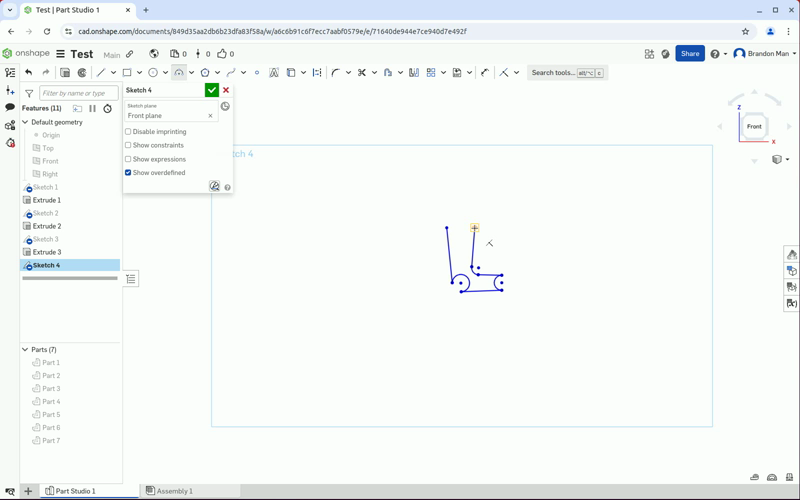
click(474, 227)
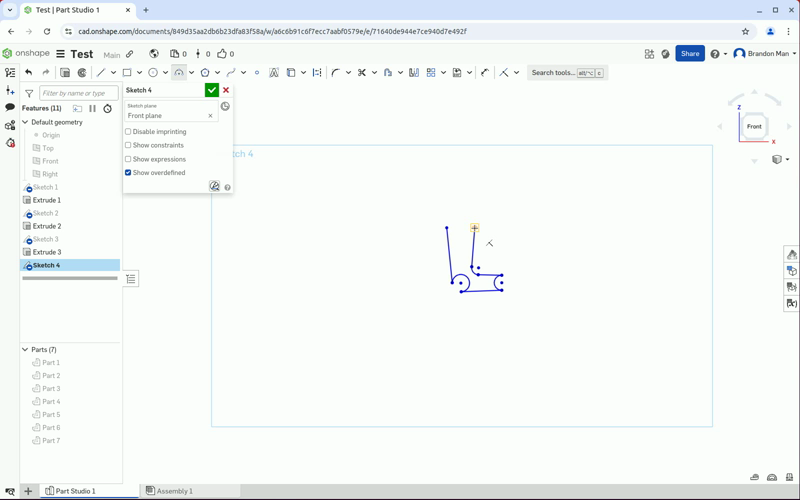
mouse_move(446, 227)
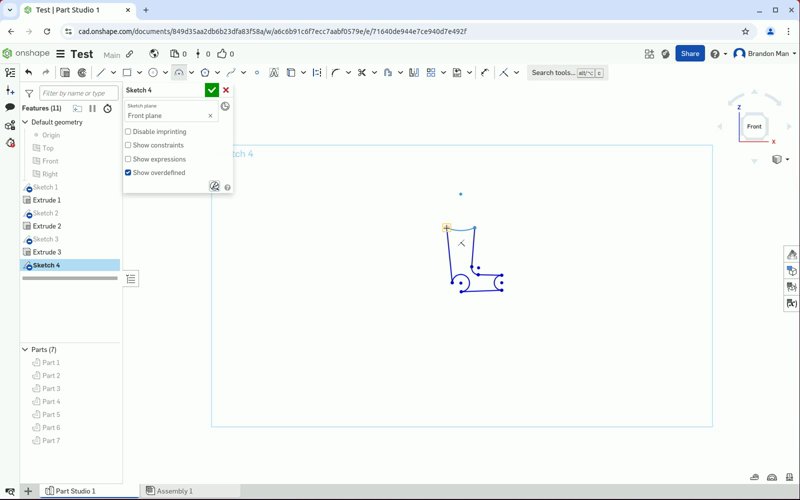
click(446, 227)
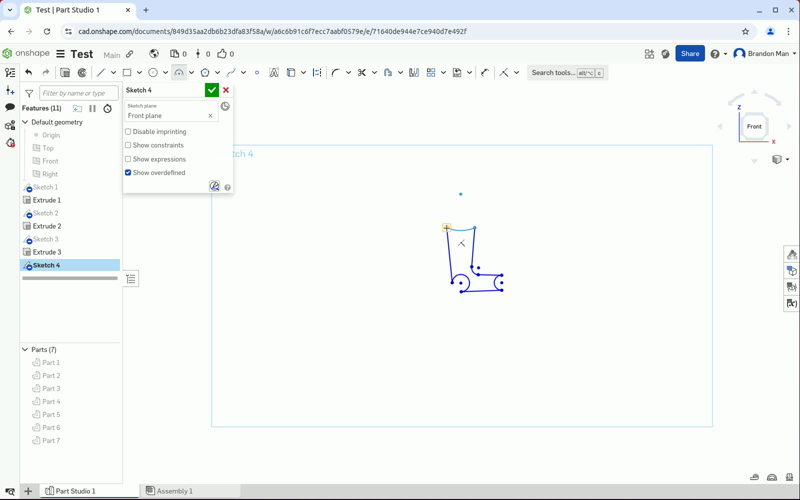
key_down(shift)
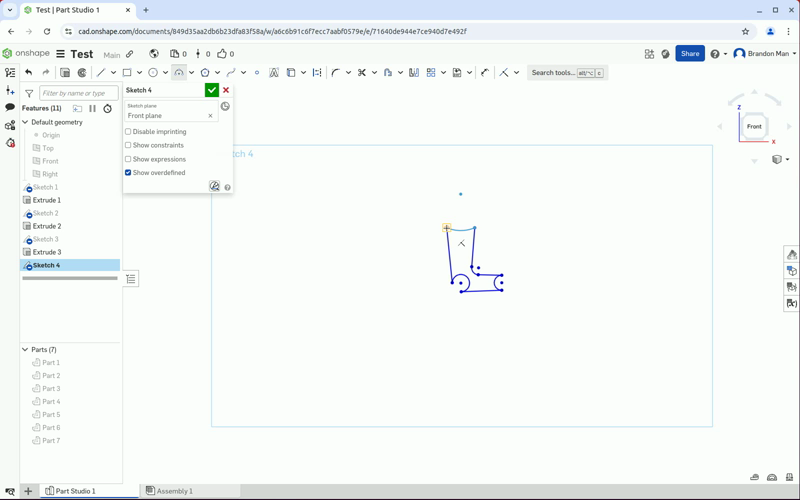
mouse_move(460, 239)
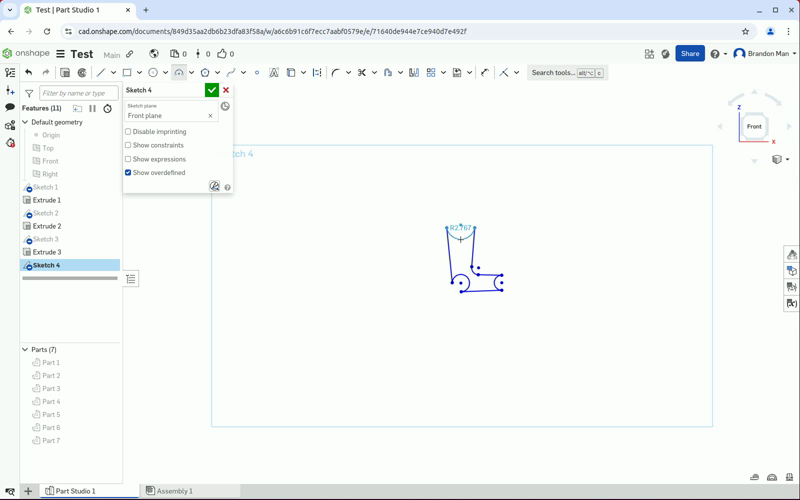
click(460, 239)
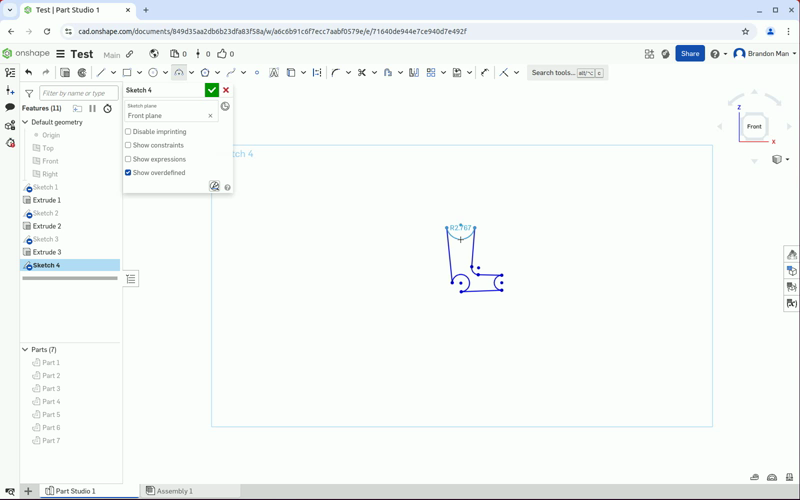
key_up(shift)
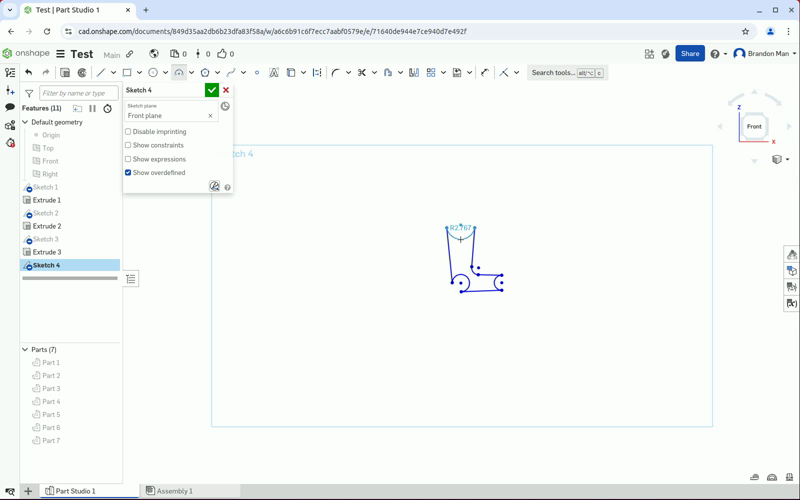
key(esc)
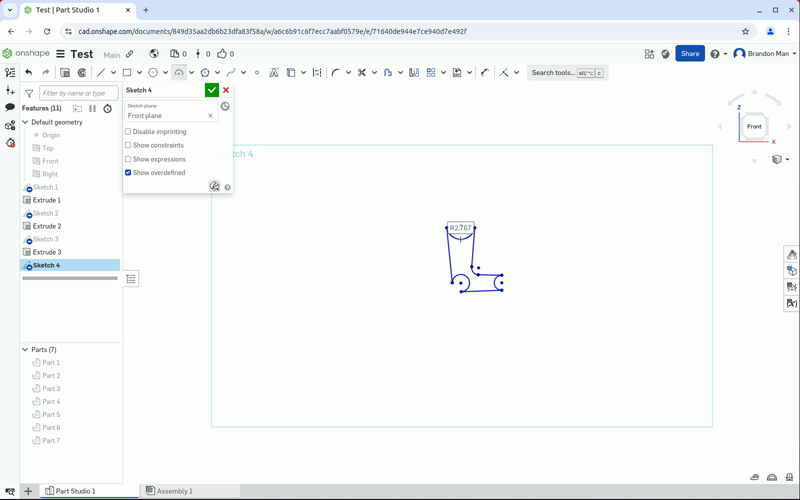
mouse_move(470, 242)
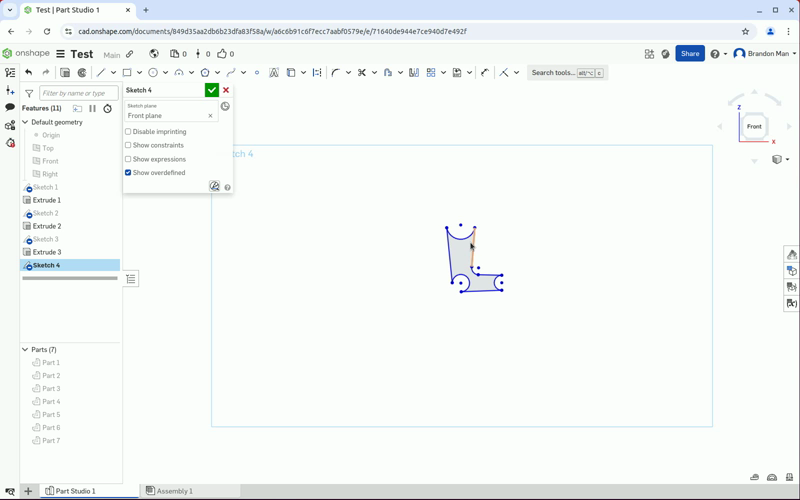
scroll(6)
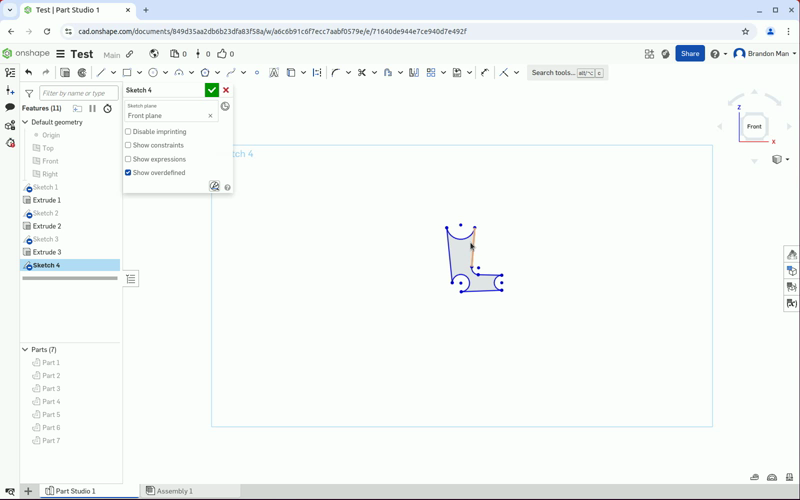
scroll(6)
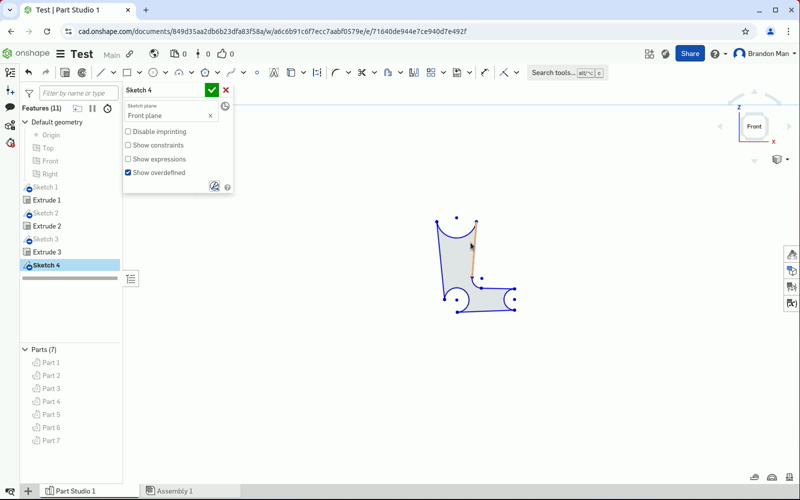
scroll(6)
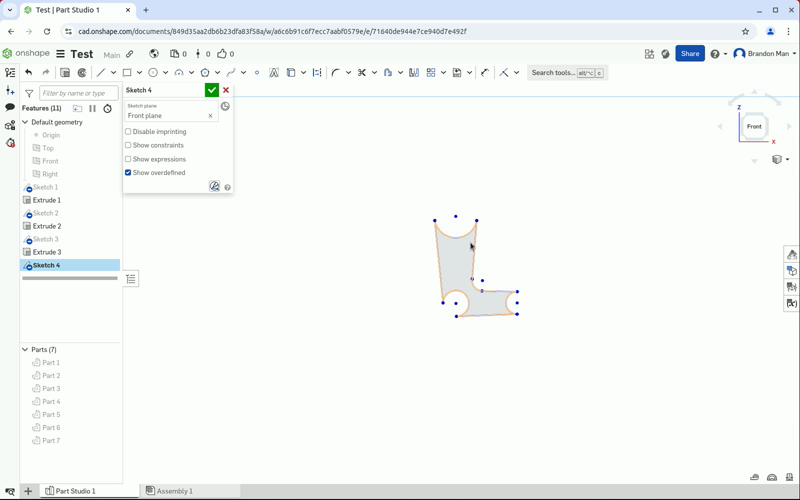
scroll(6)
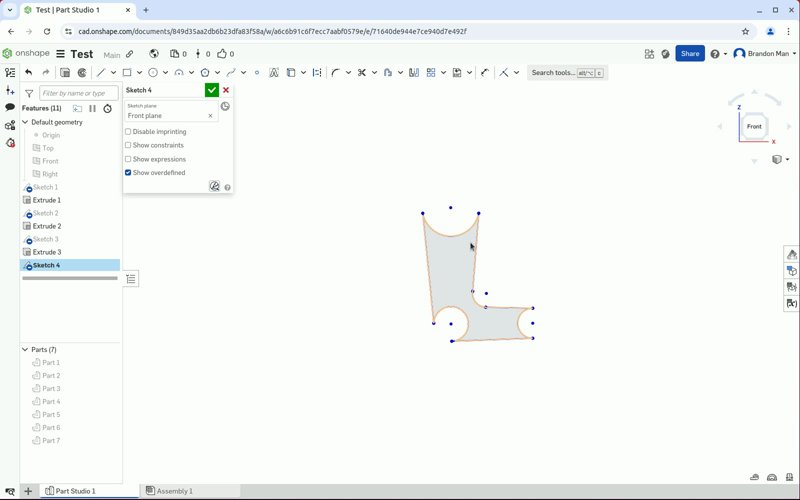
scroll(6)
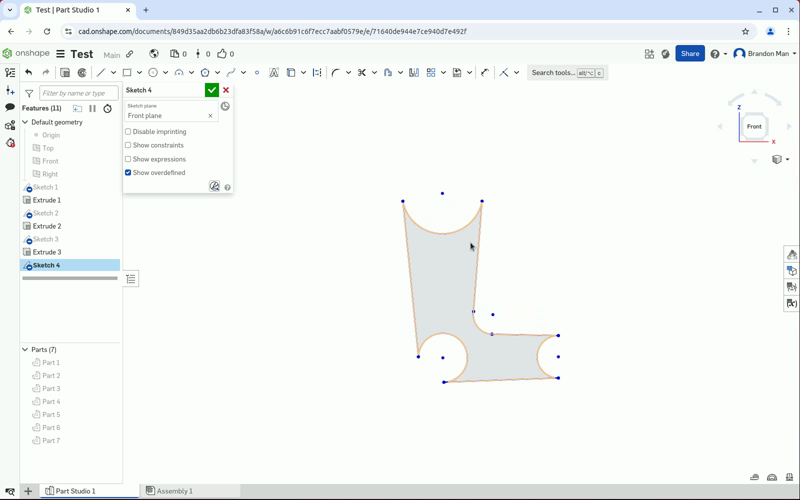
scroll(6)
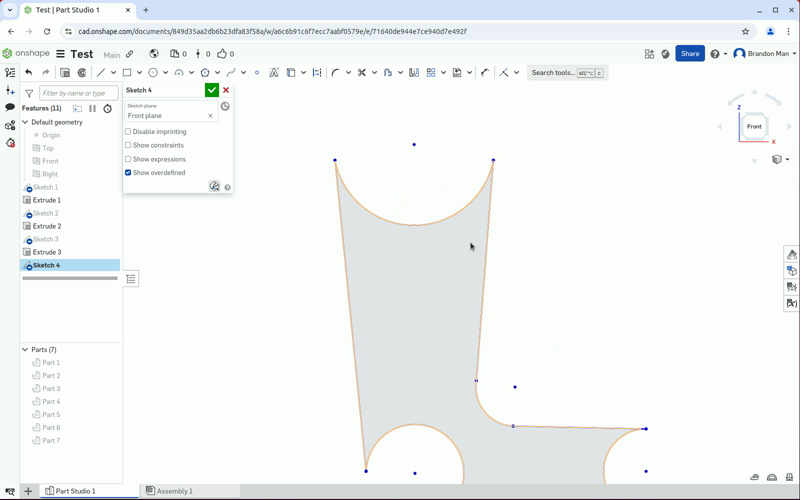
scroll(6)
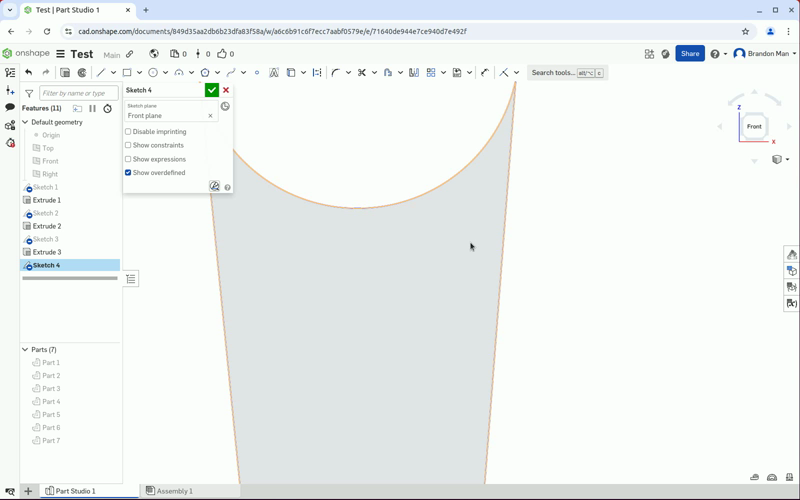
click(470, 242)
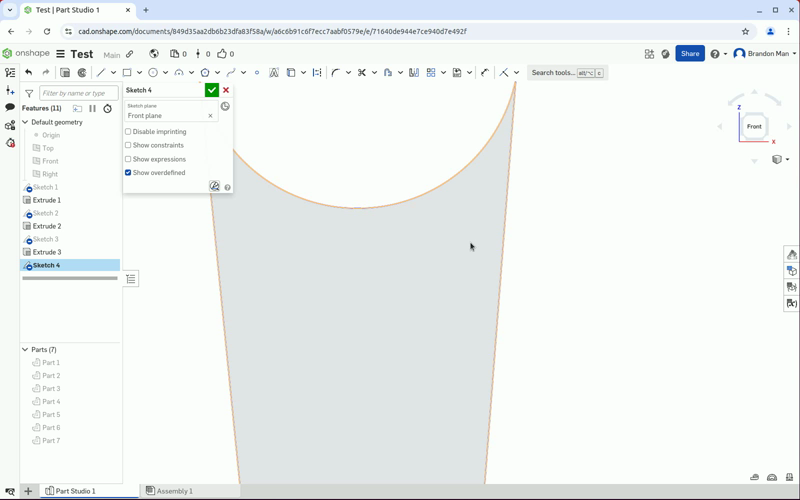
scroll(-6)
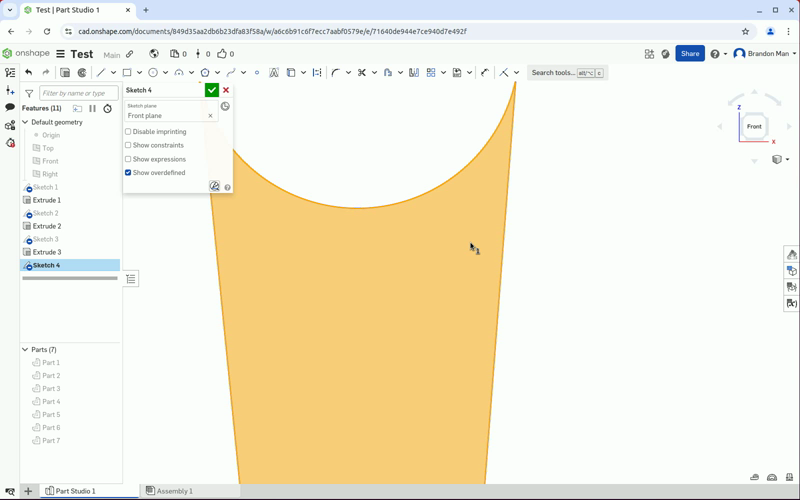
scroll(-6)
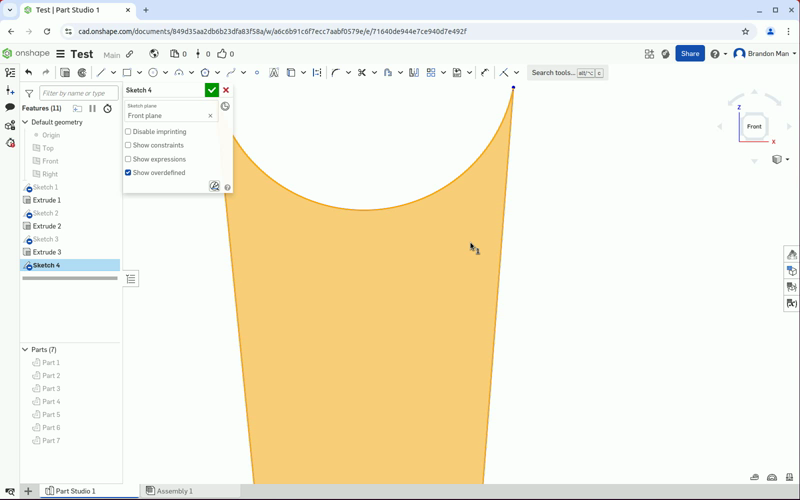
scroll(-6)
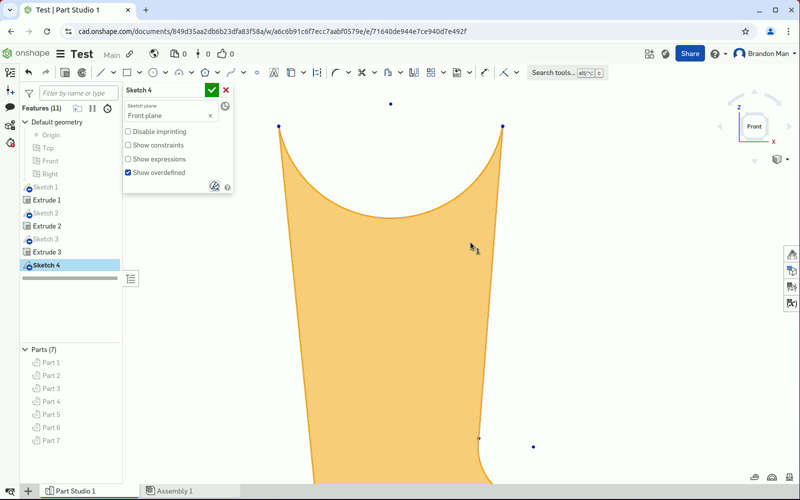
scroll(-6)
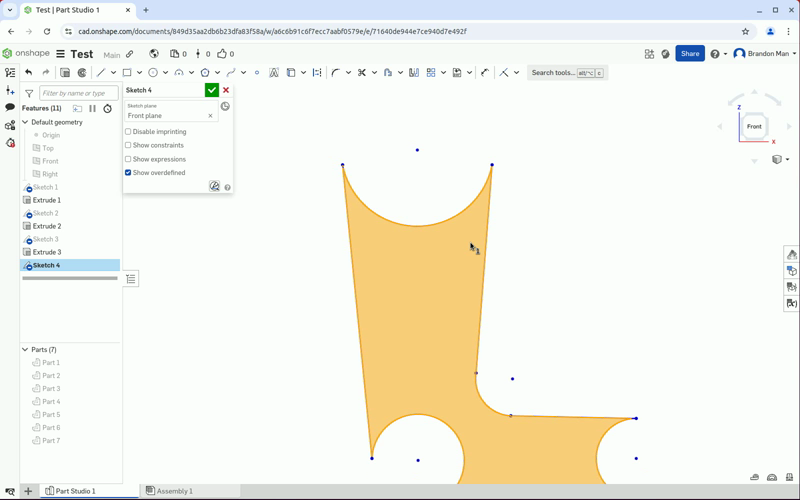
scroll(-6)
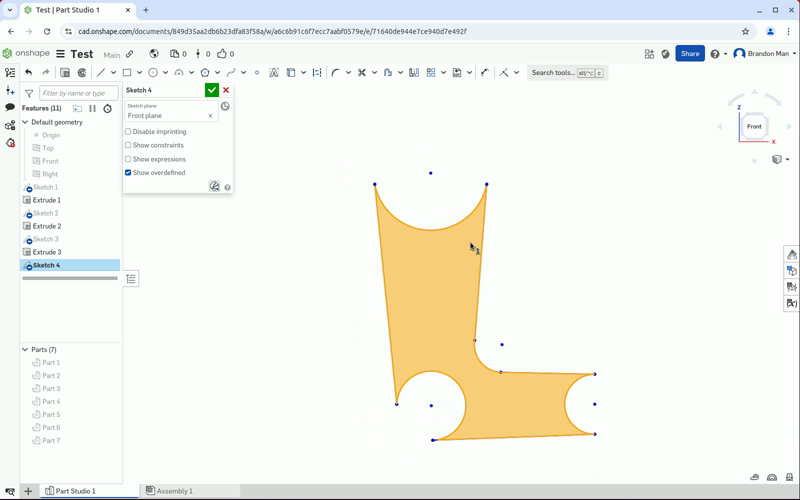
scroll(-6)
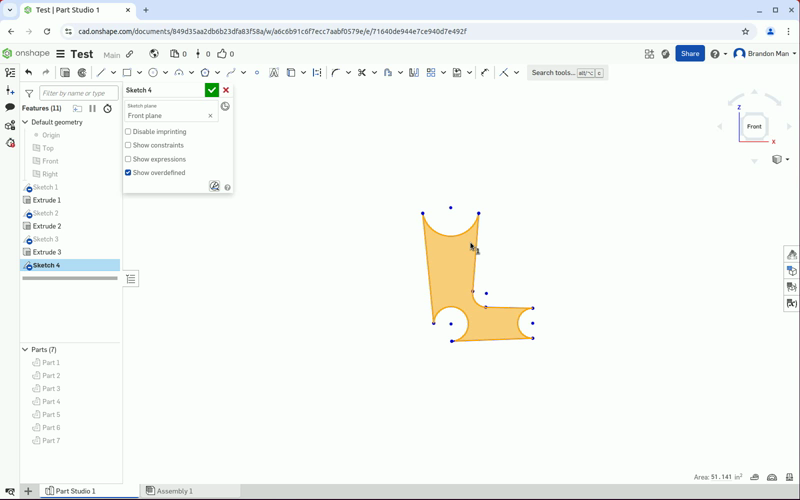
scroll(-6)
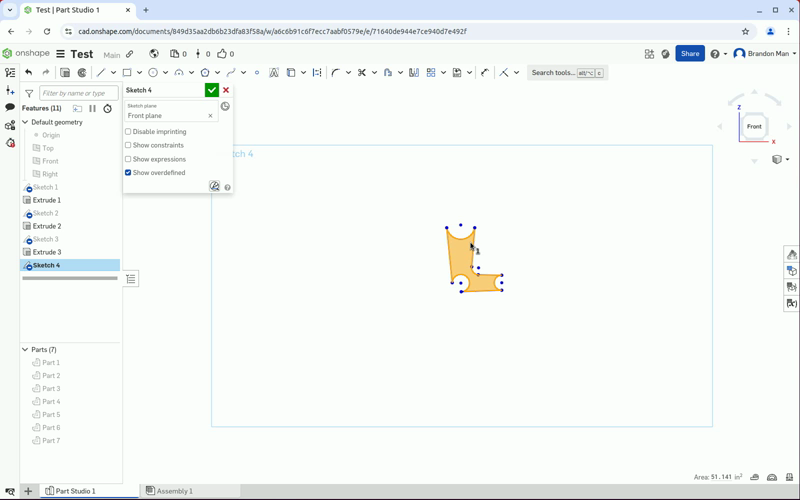
mouse_move(73, 352)
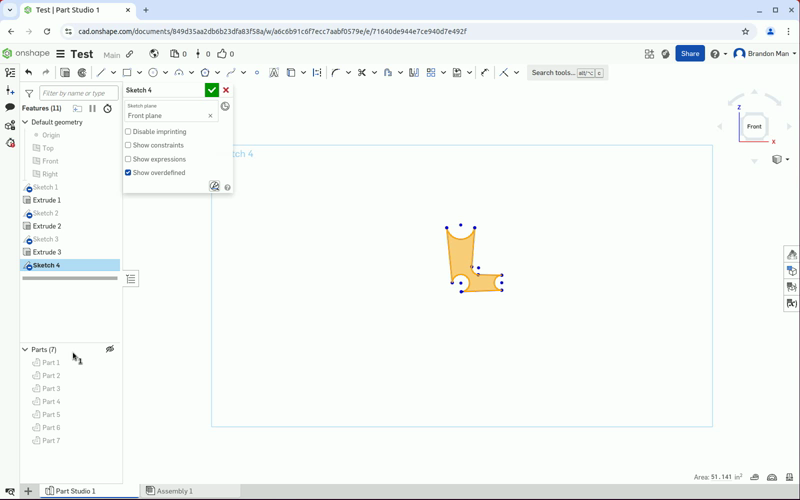
key(shift+y)
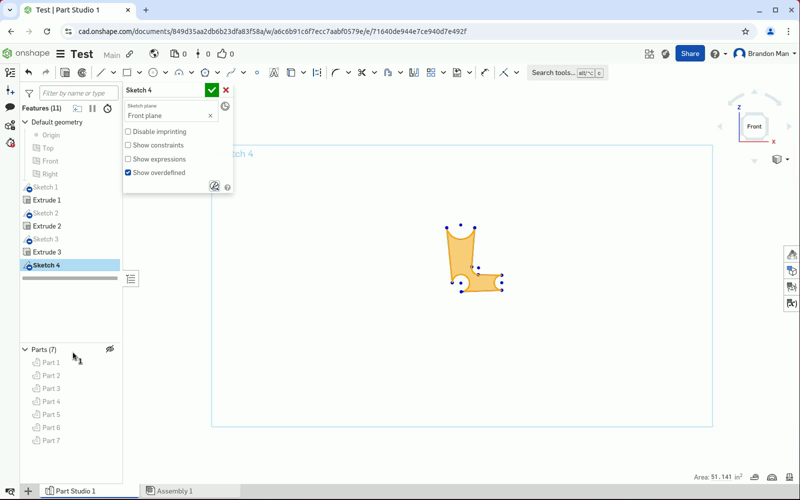
key(shift+e)
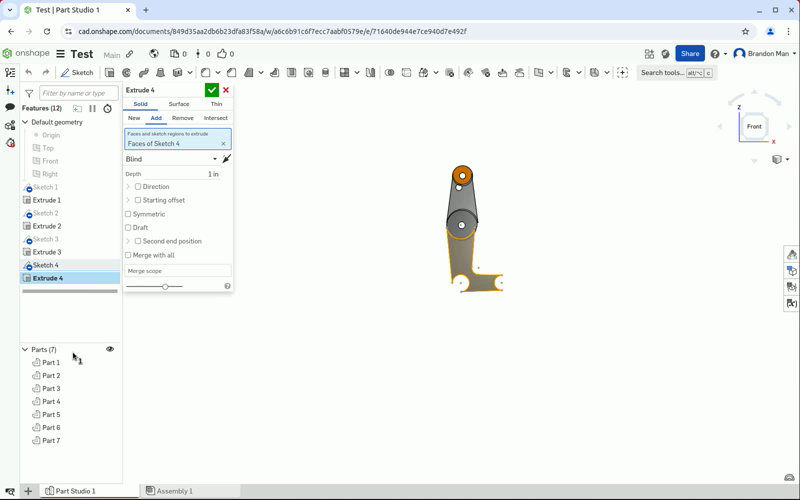
mouse_move(143, 106)
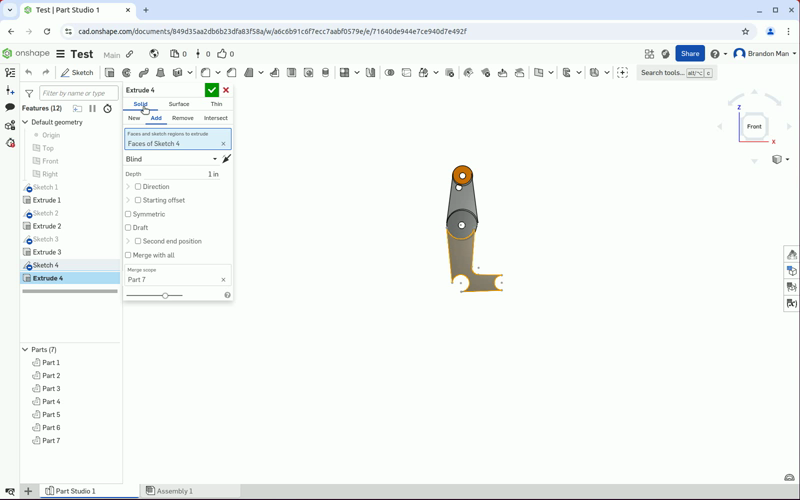
click(143, 106)
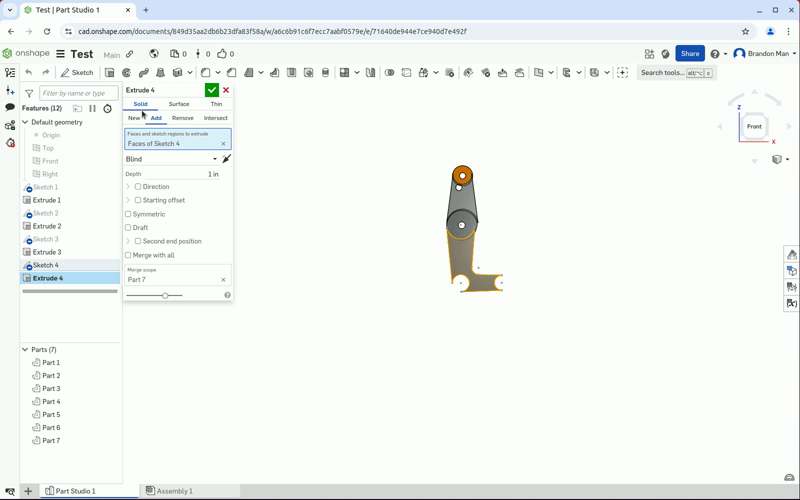
mouse_move(137, 120)
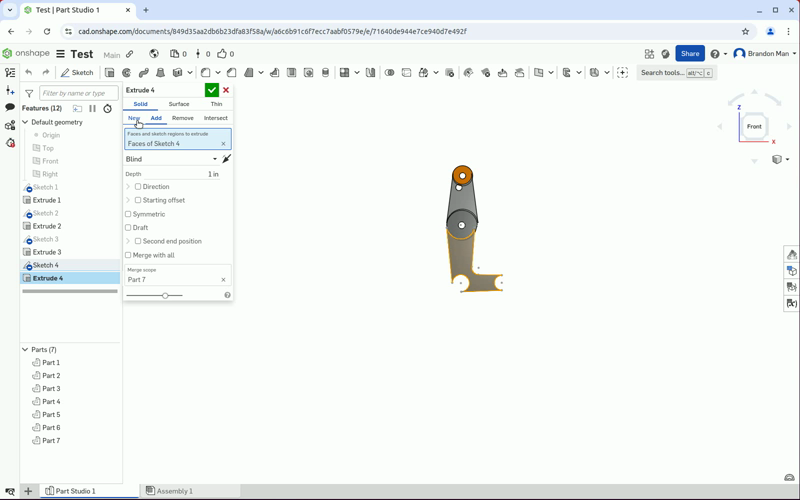
click(137, 120)
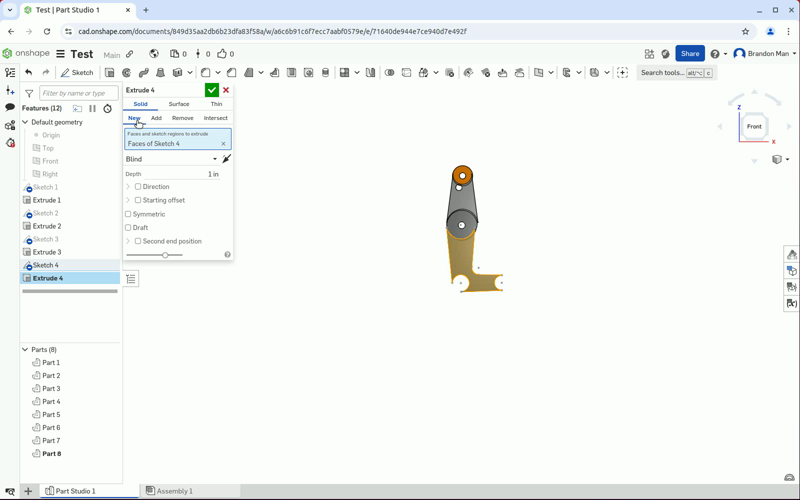
key(tab, 4)
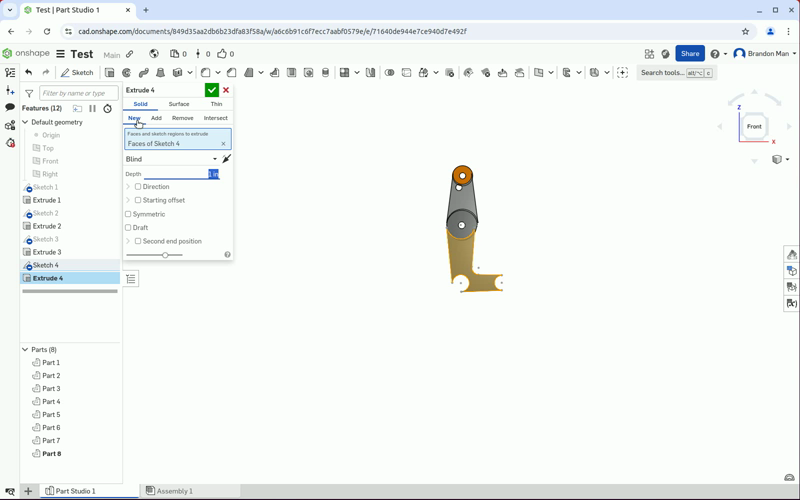
text(0.481)
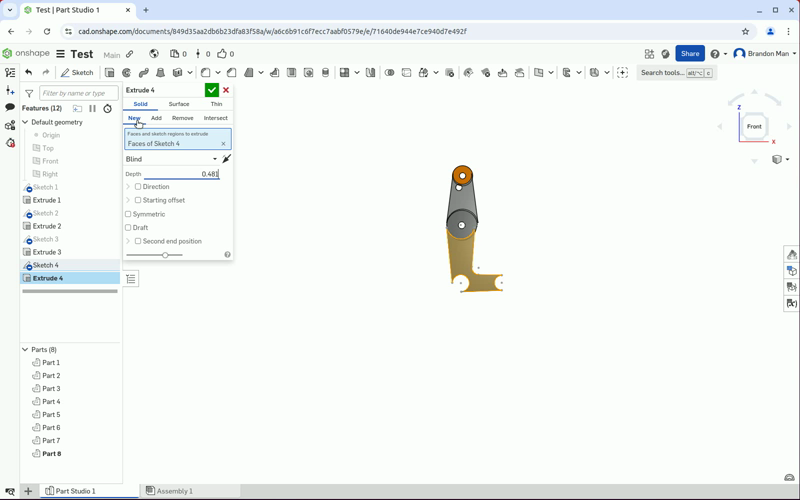
key(enter)
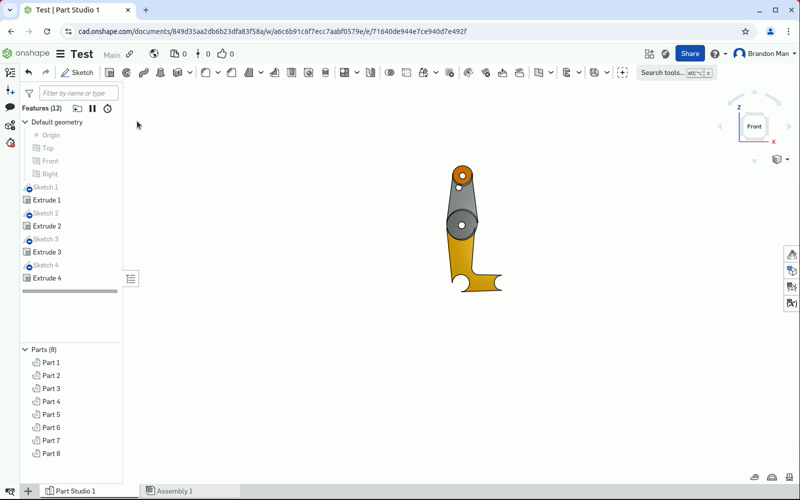
key(shift+h)
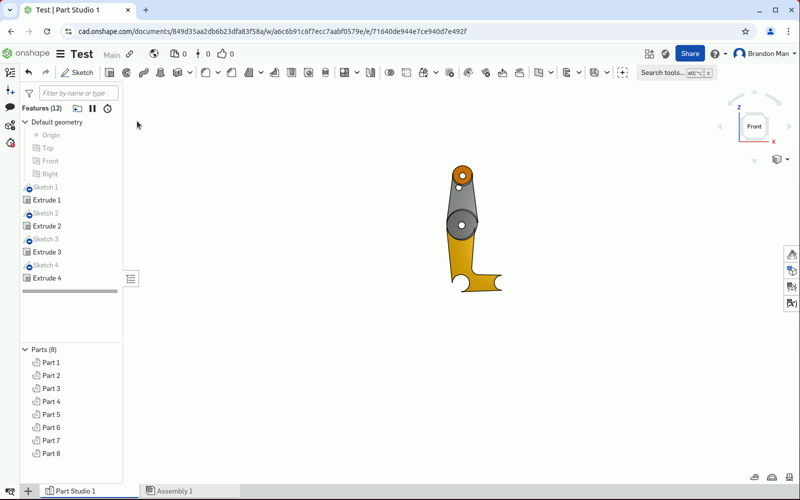
key(shift+h)
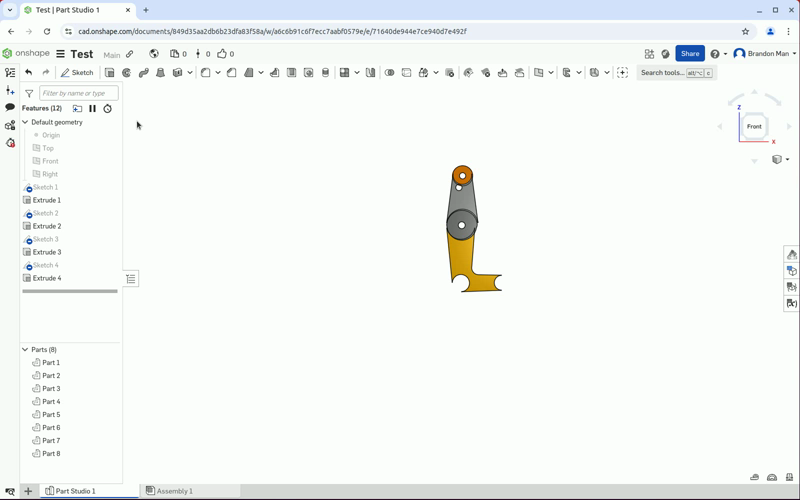
mouse_move(73, 189)
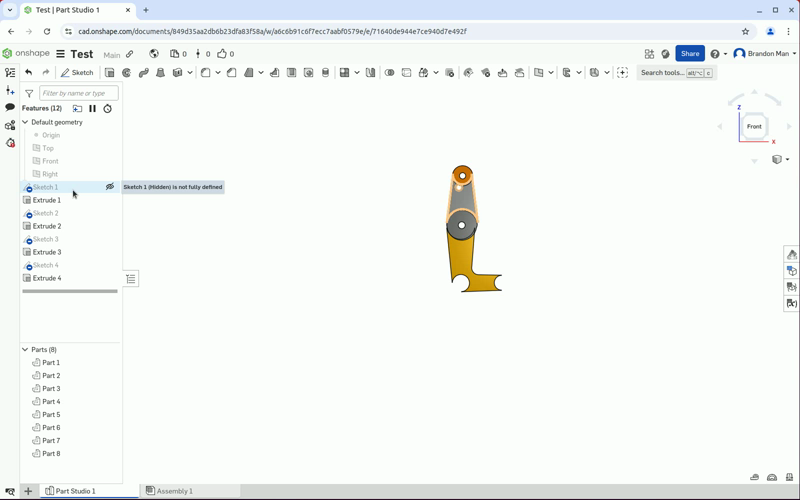
click(73, 189)
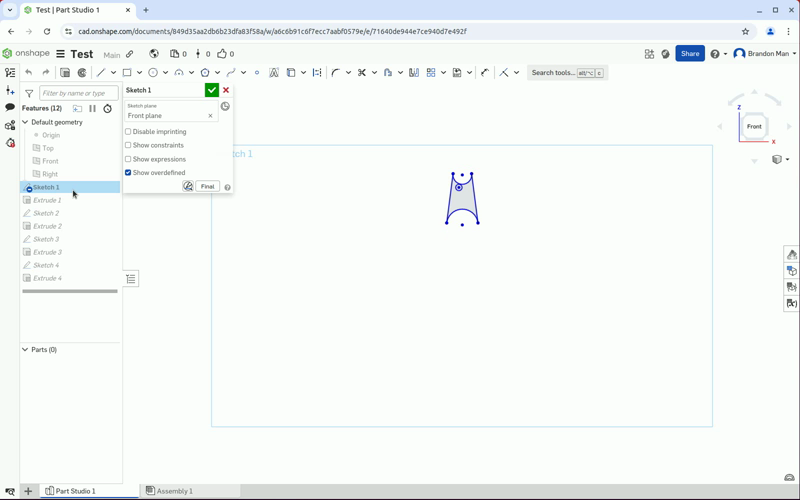
mouse_move(229, 92)
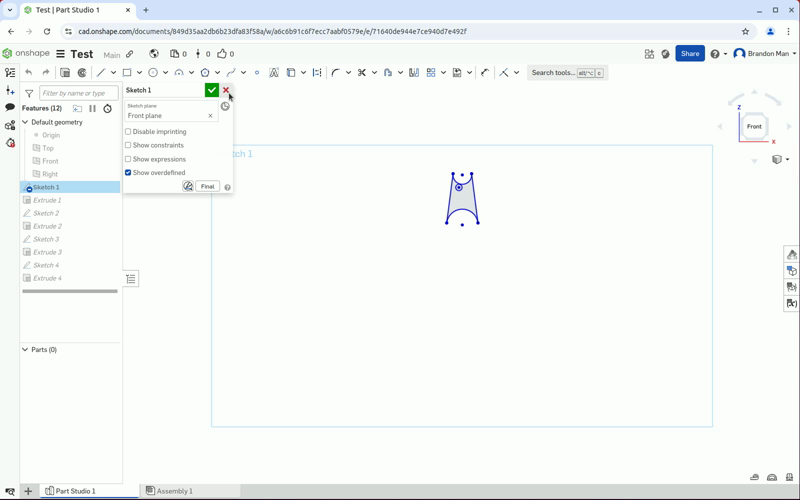
click(229, 92)
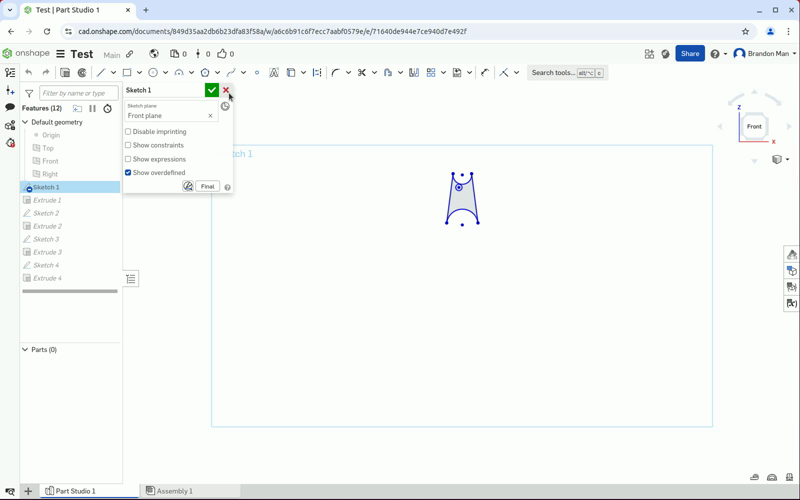
key(shift+s)
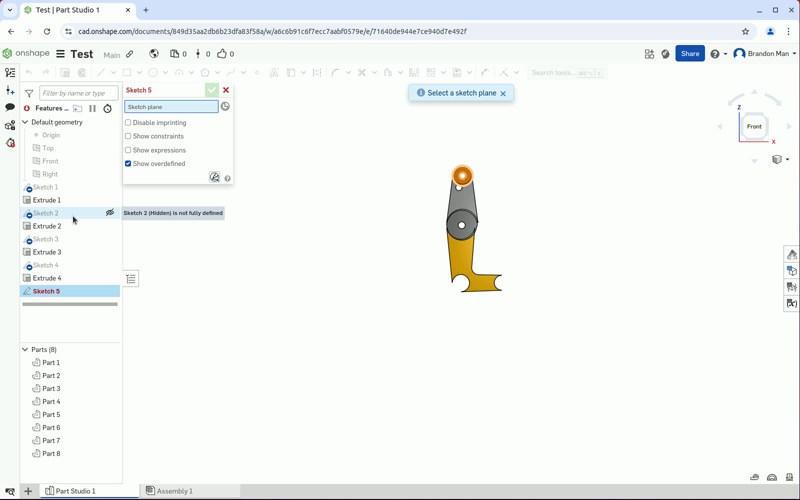
scroll(3)
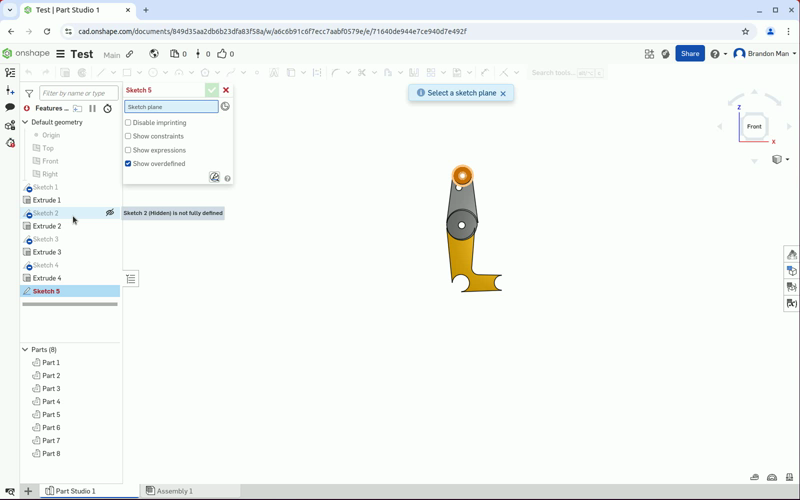
mouse_move(73, 163)
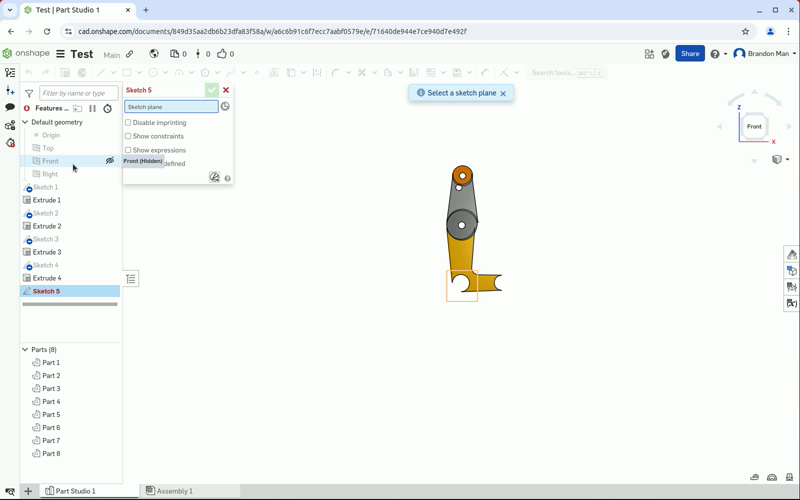
click(73, 163)
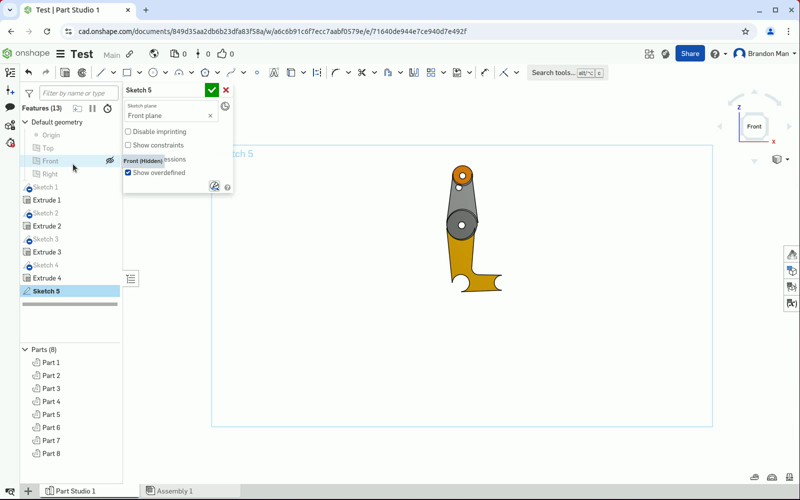
mouse_move(73, 352)
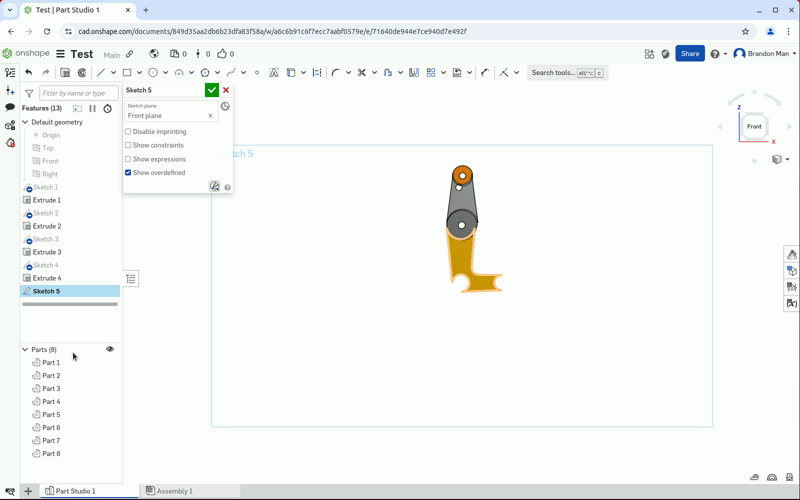
key(y)
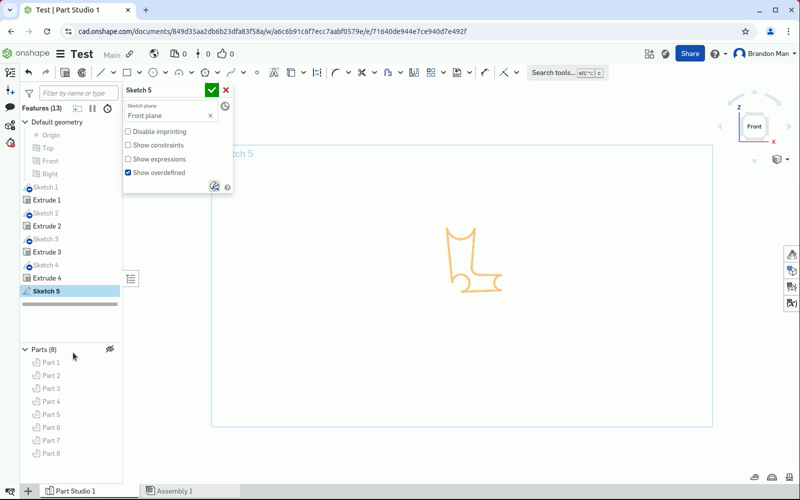
key(l)
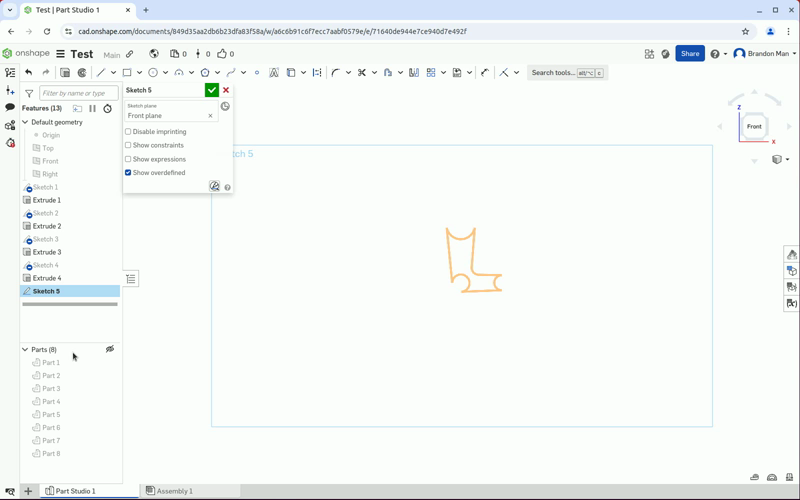
key_down(shift)
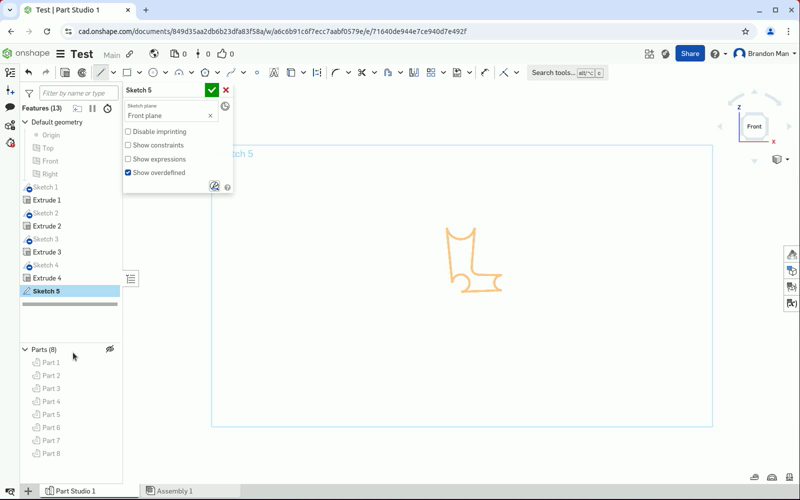
mouse_move(460, 291)
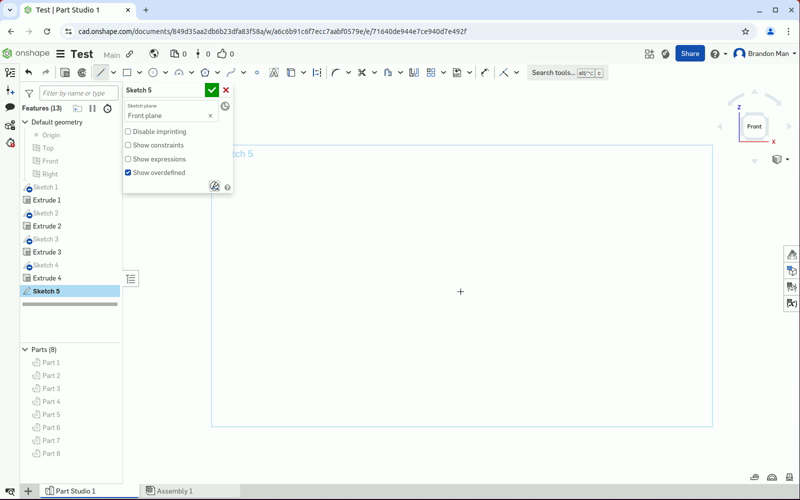
click(460, 291)
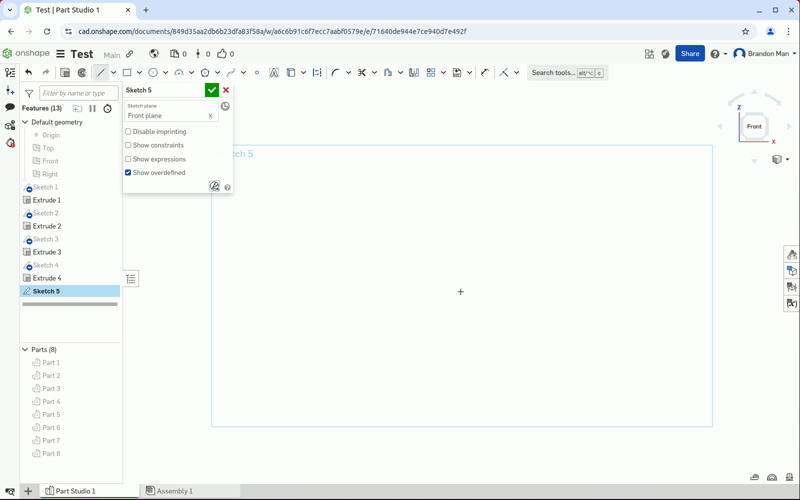
key_up(shift)
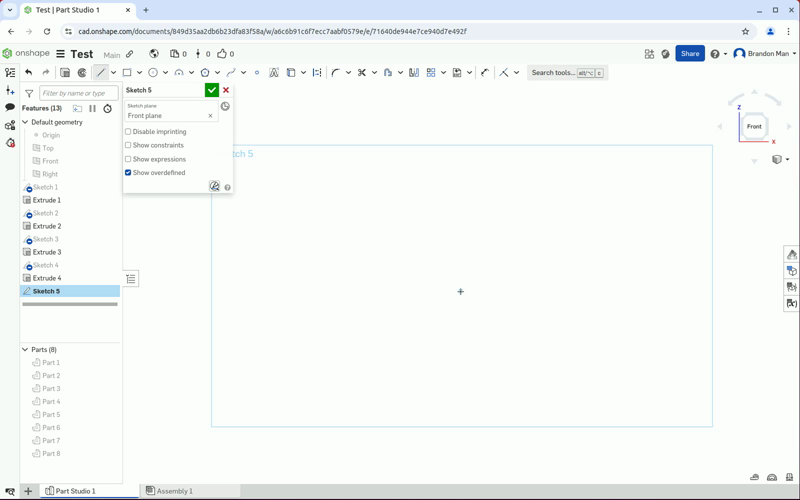
key_down(shift)
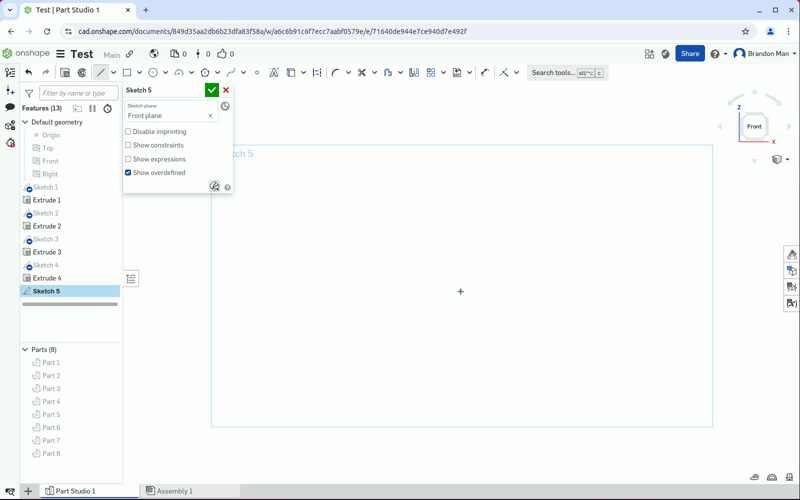
mouse_move(490, 291)
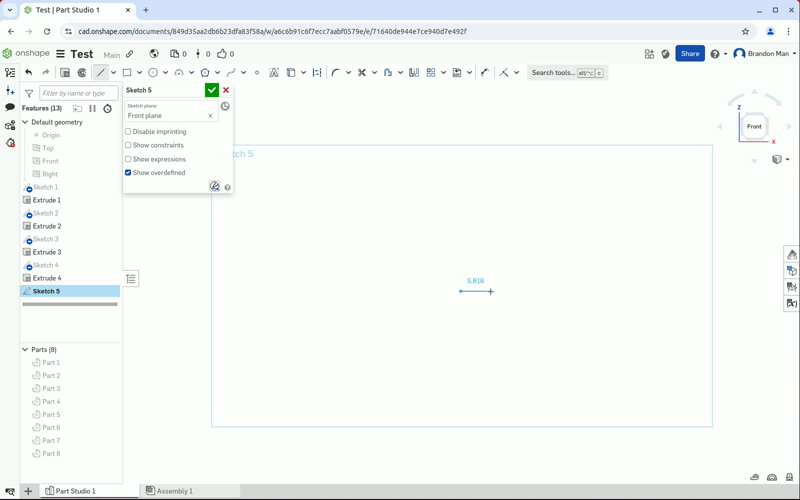
mouse_move(461, 291)
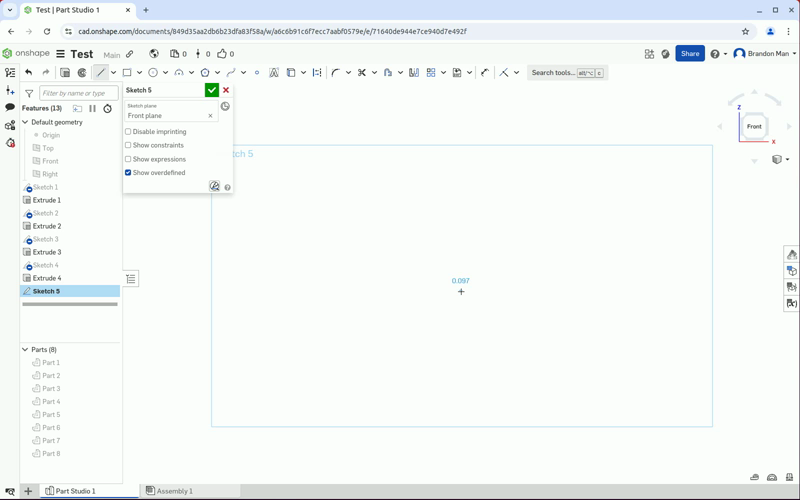
scroll(6)
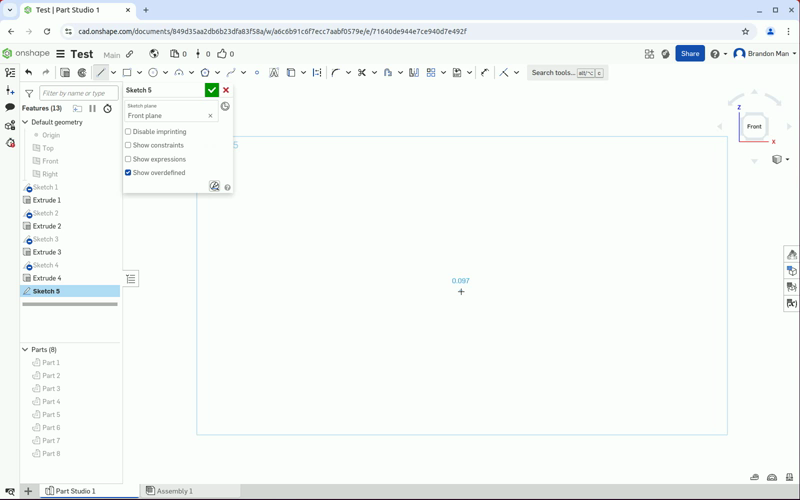
scroll(6)
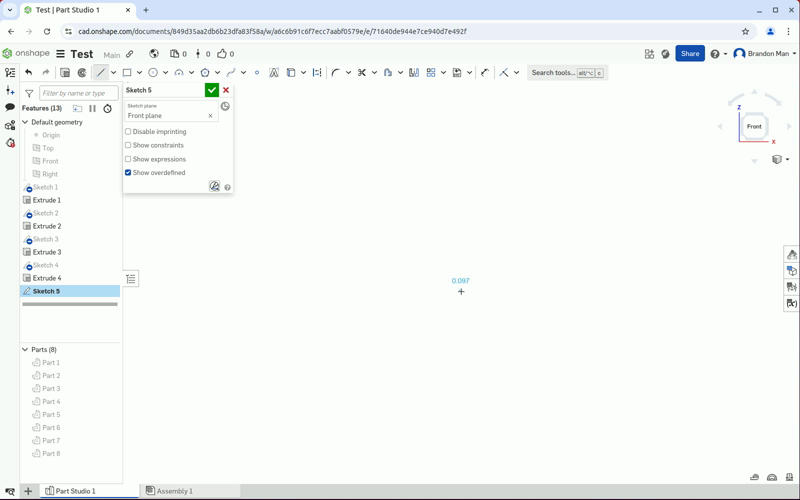
scroll(6)
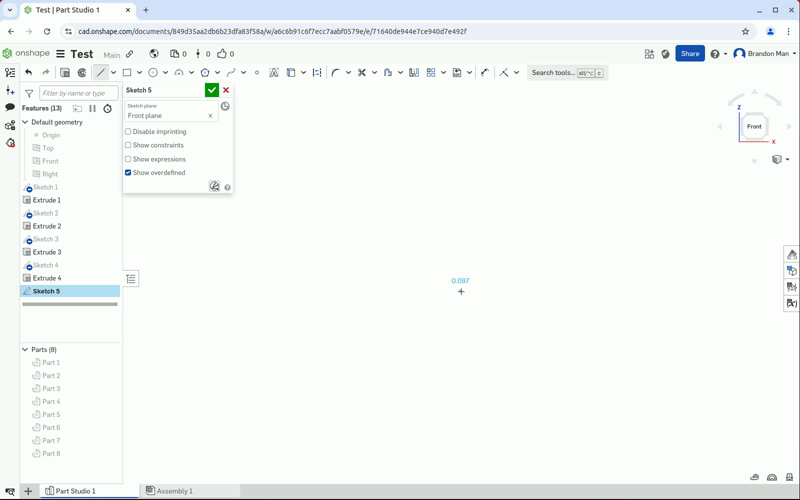
scroll(6)
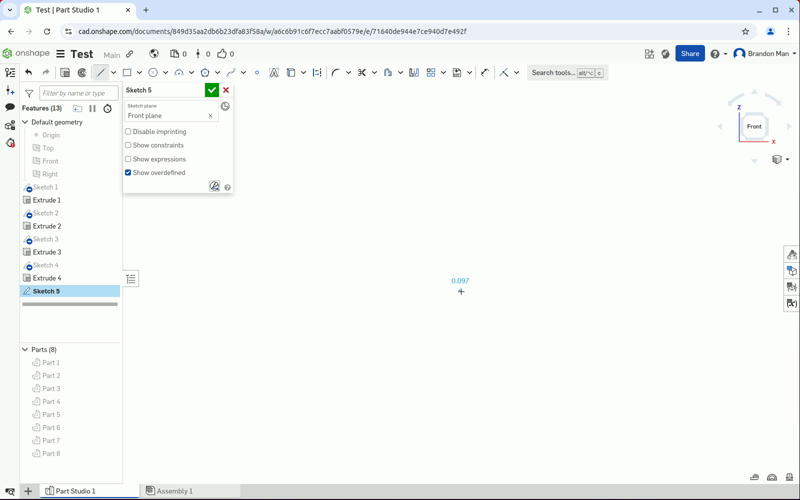
scroll(6)
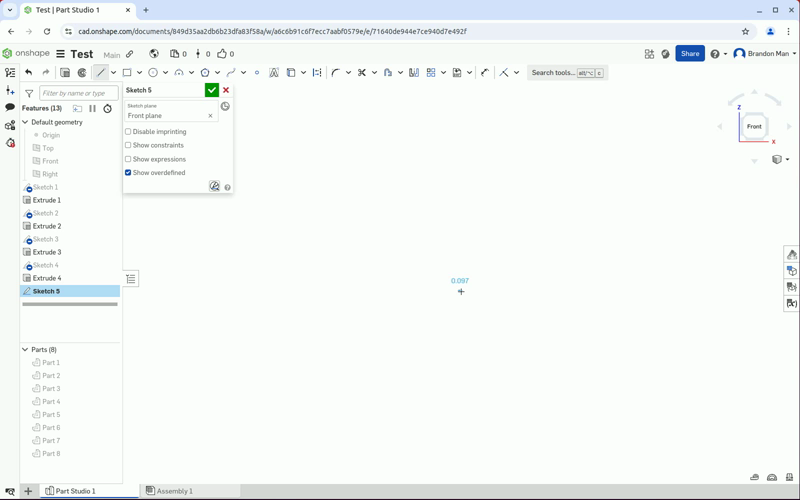
scroll(6)
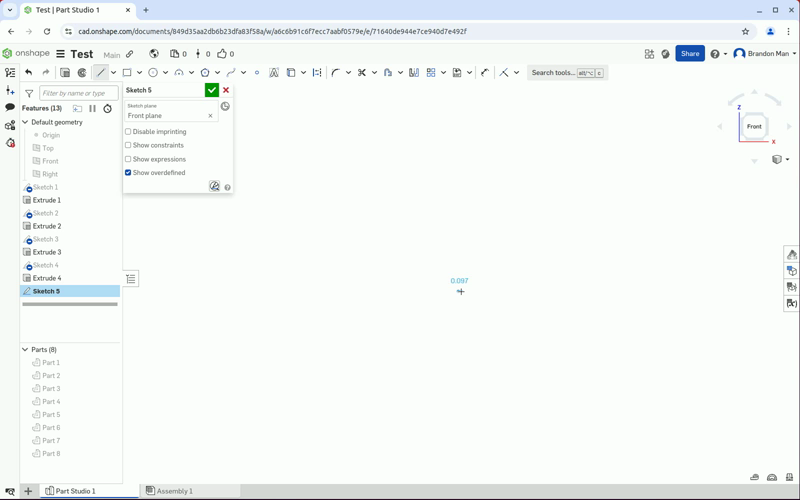
scroll(6)
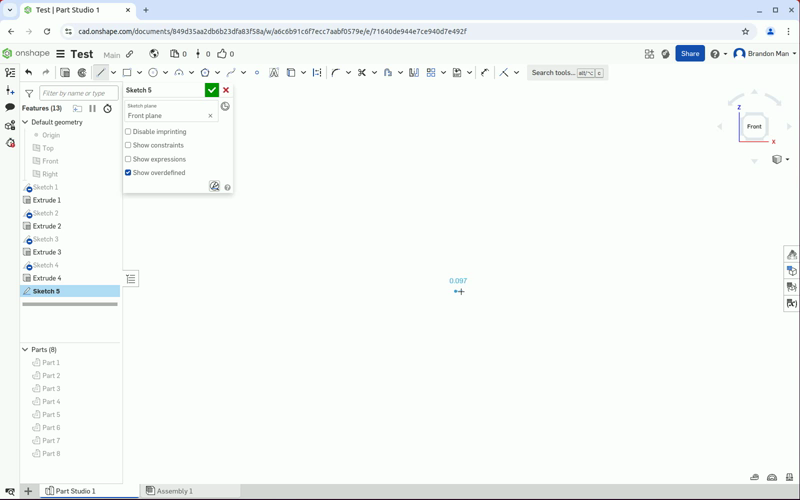
click(461, 291)
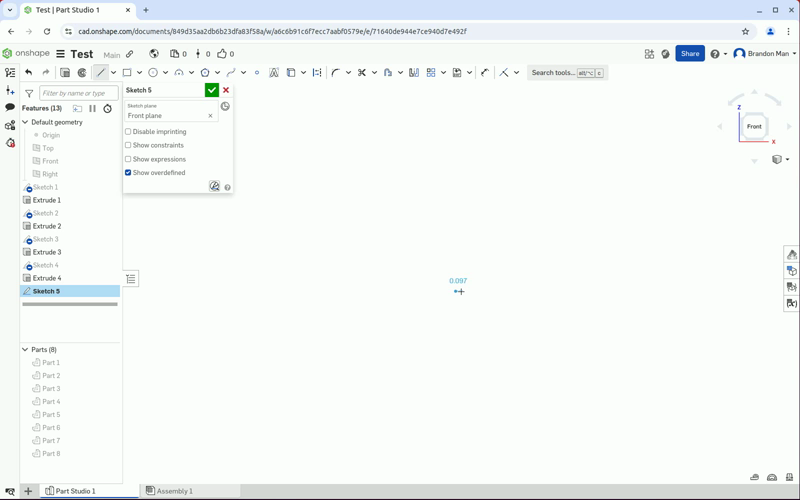
scroll(-6)
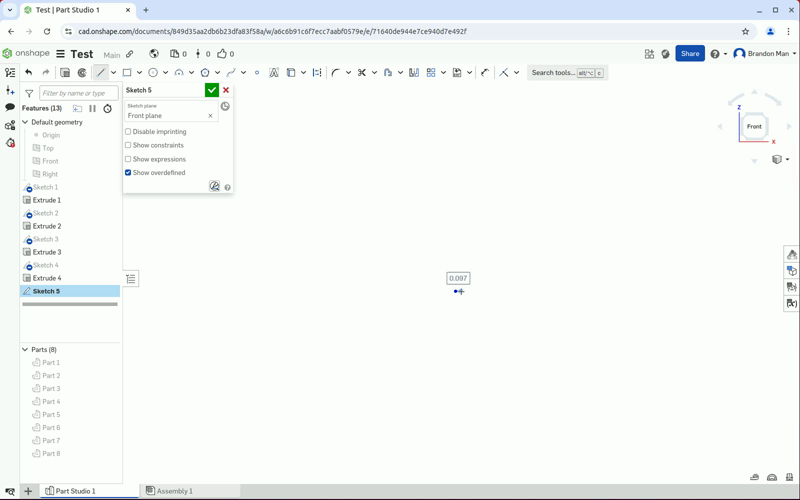
scroll(-6)
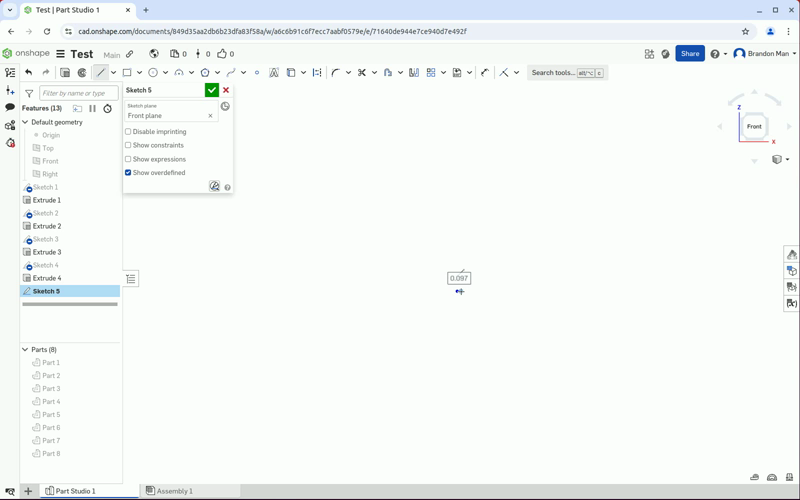
scroll(-6)
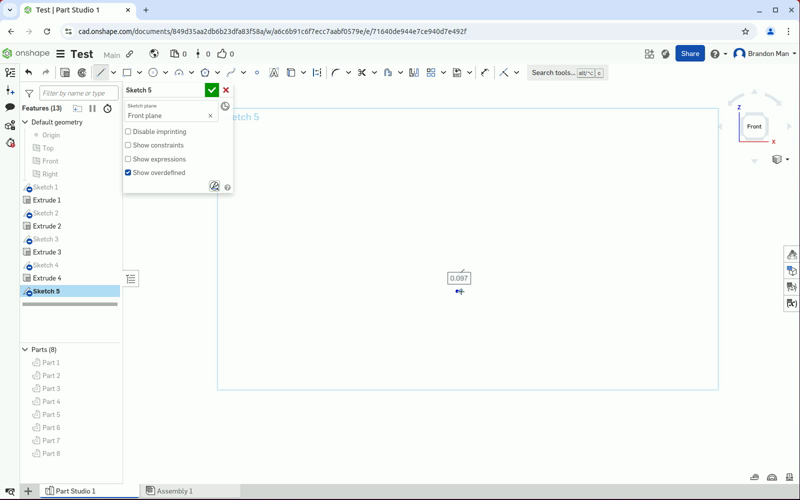
scroll(-6)
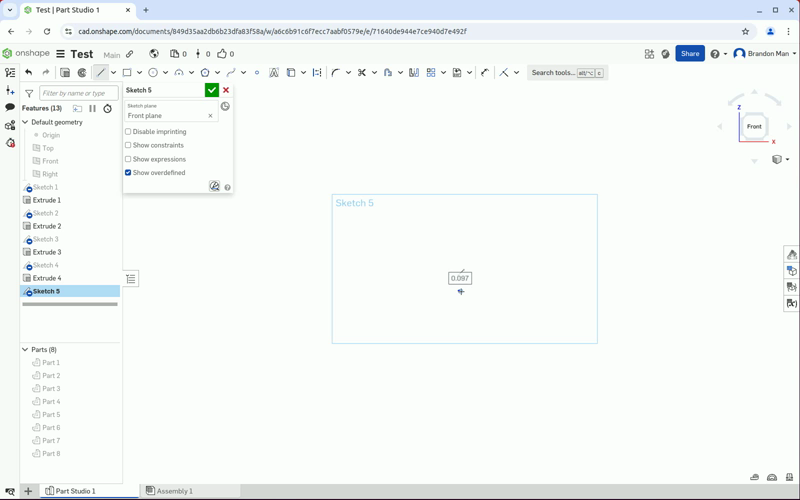
scroll(-6)
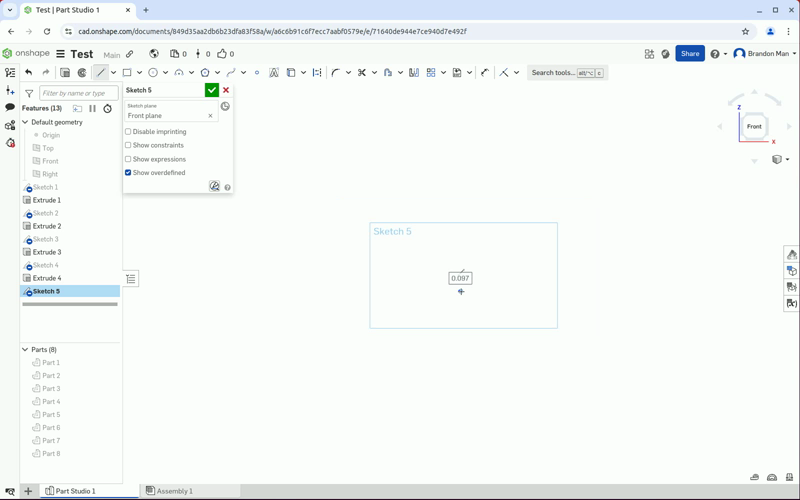
scroll(-6)
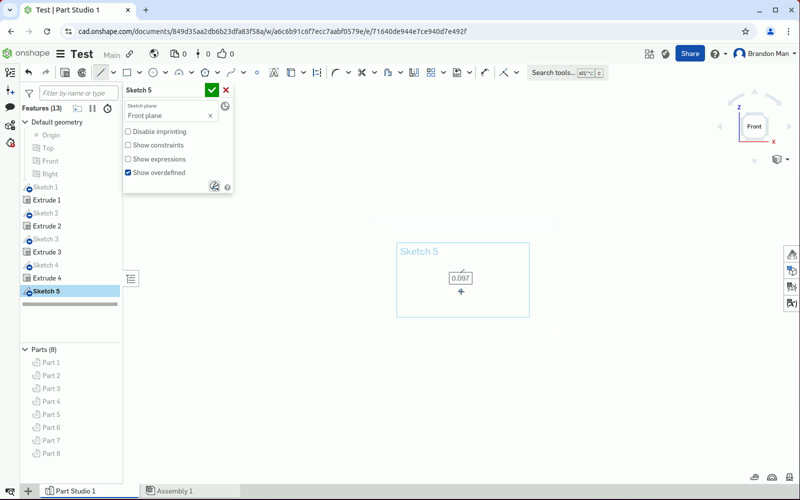
scroll(-6)
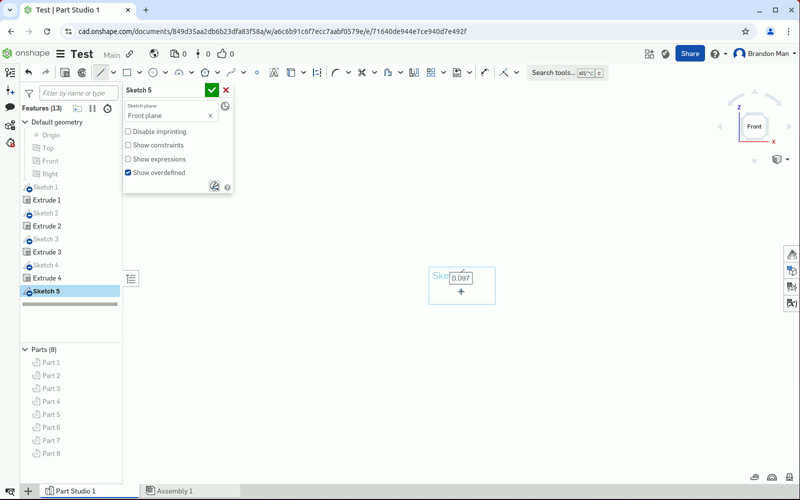
key_up(shift)
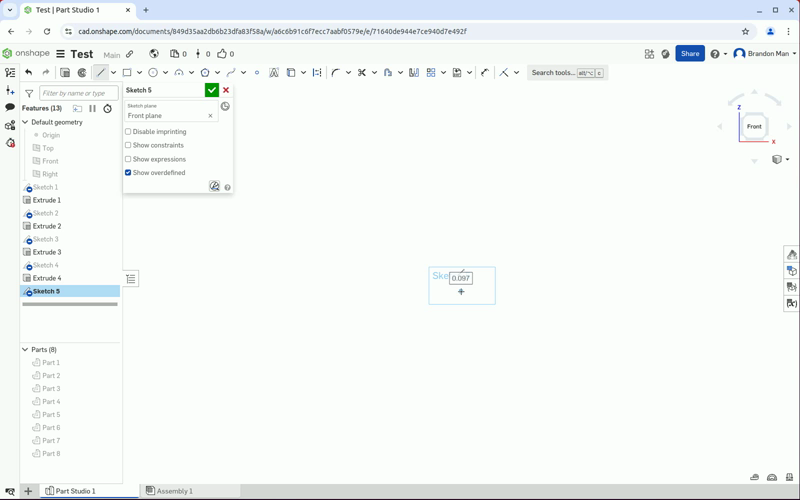
key(esc)
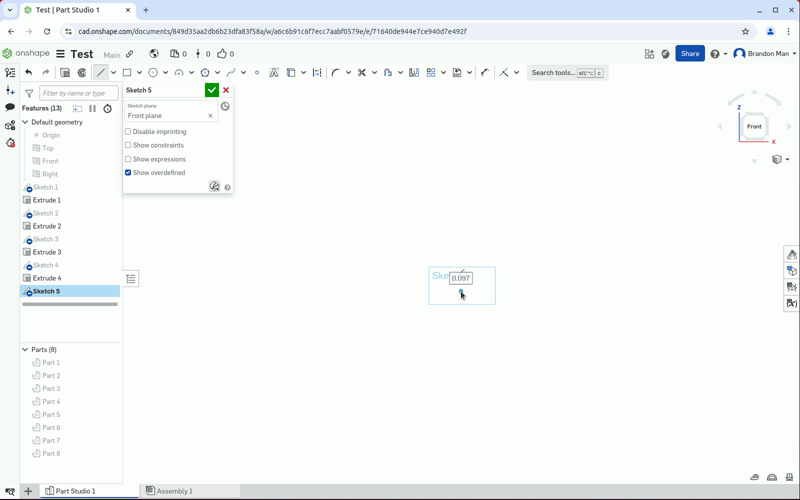
key(a)
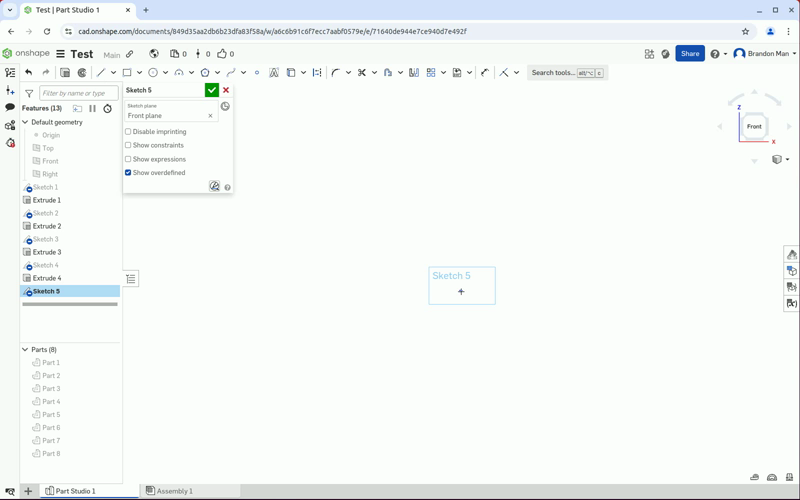
mouse_move(461, 291)
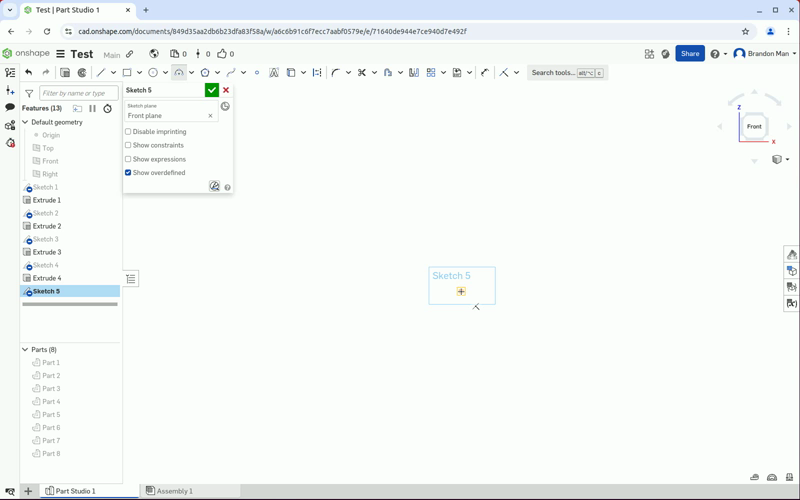
scroll(6)
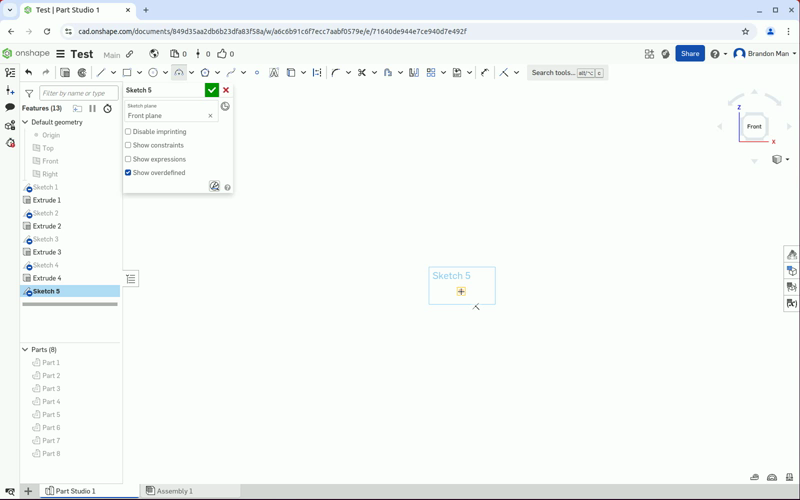
scroll(6)
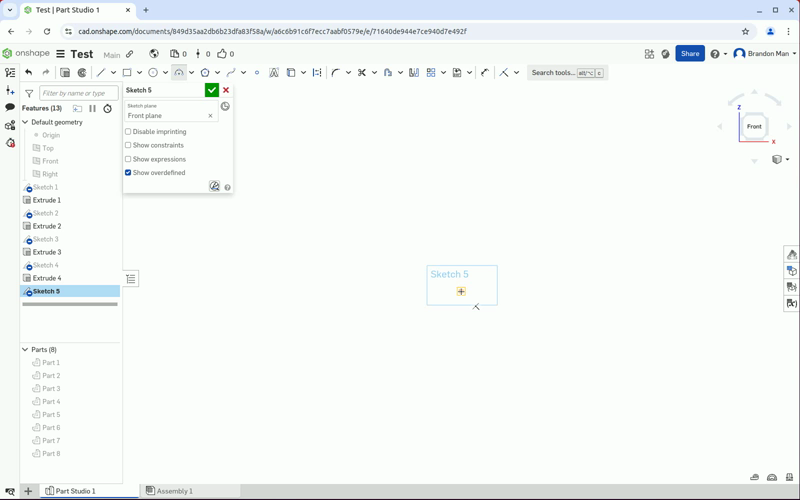
scroll(6)
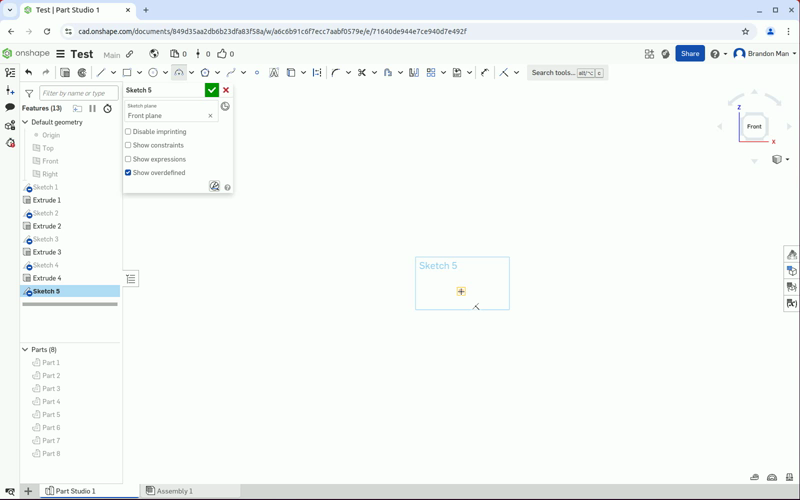
scroll(6)
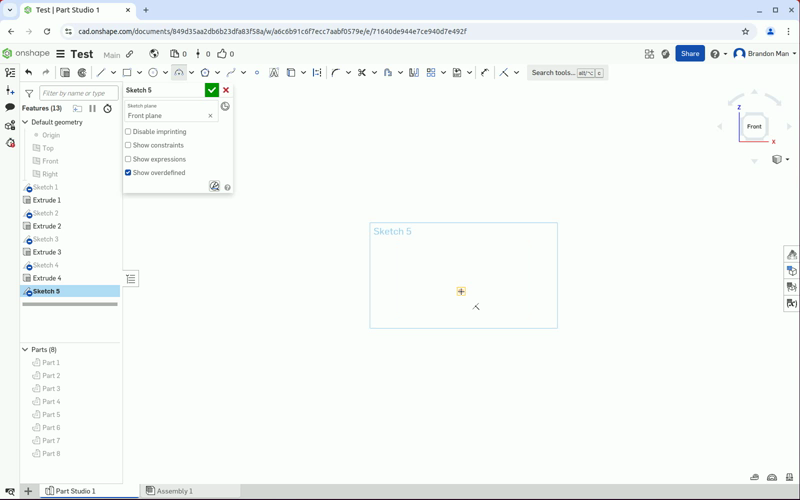
scroll(6)
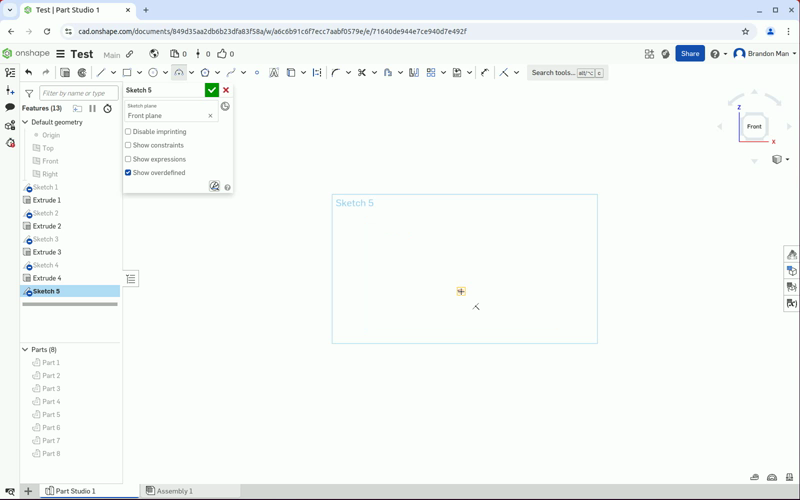
scroll(6)
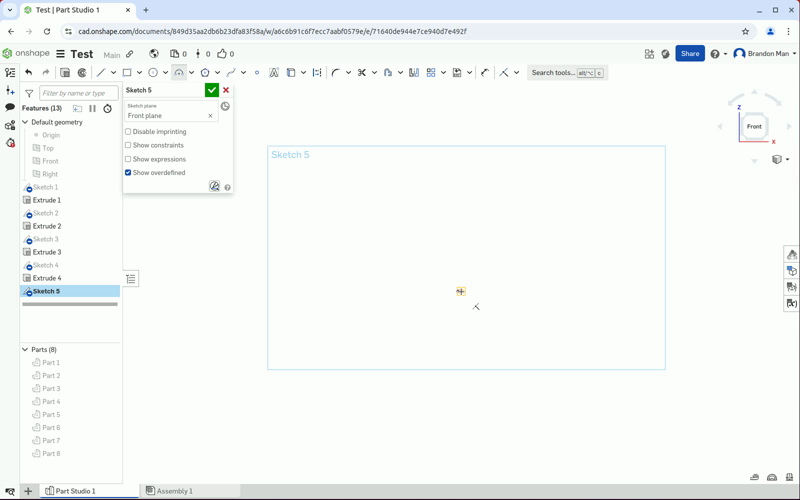
scroll(6)
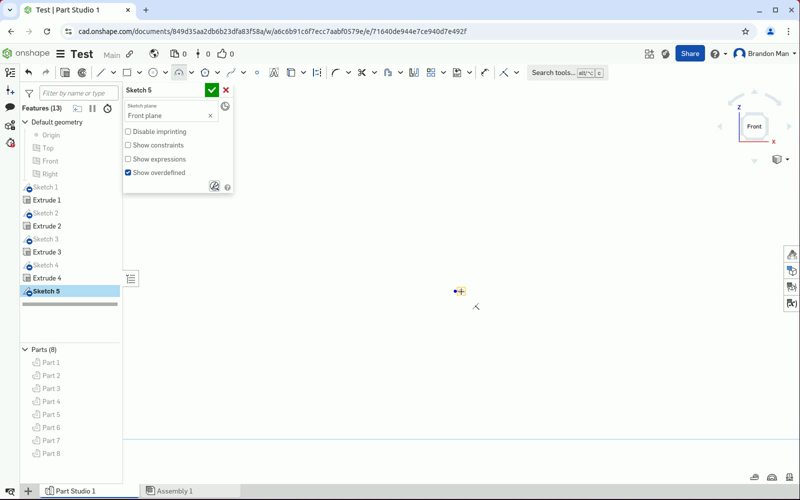
click(461, 291)
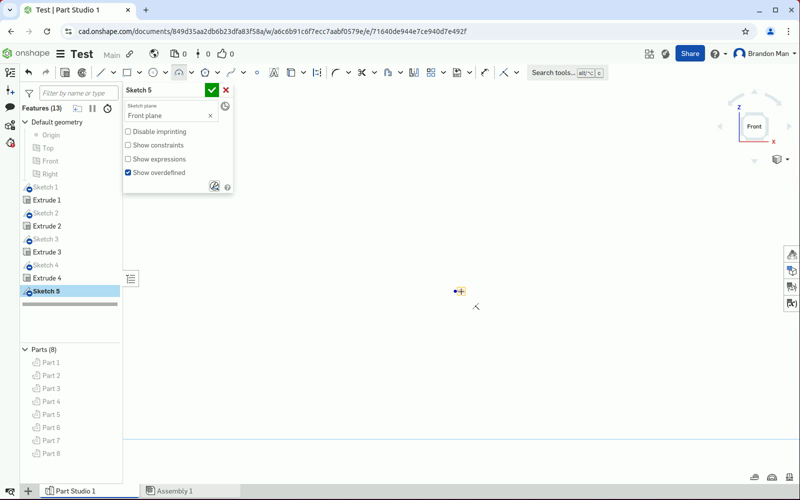
scroll(-6)
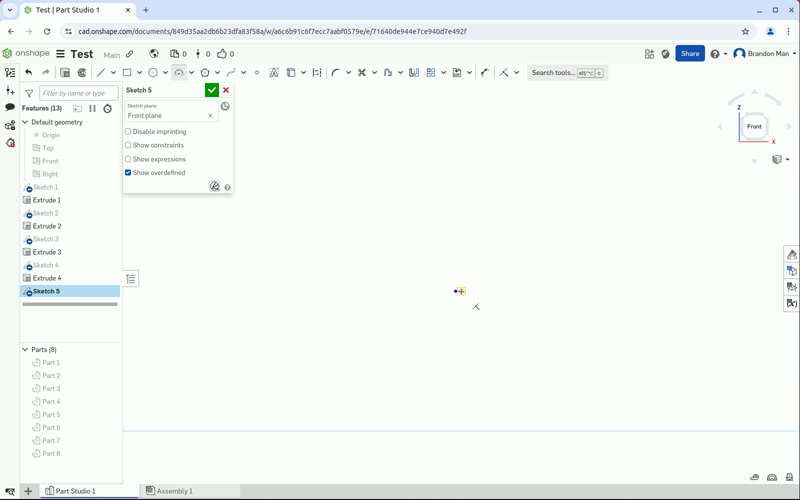
scroll(-6)
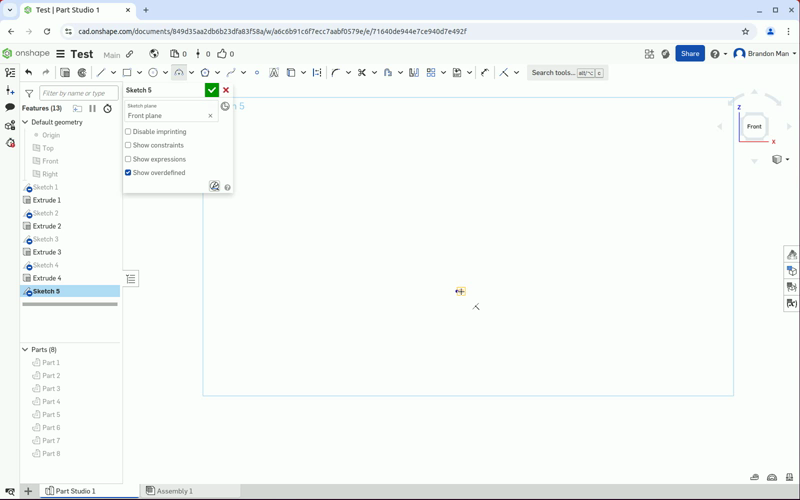
scroll(-6)
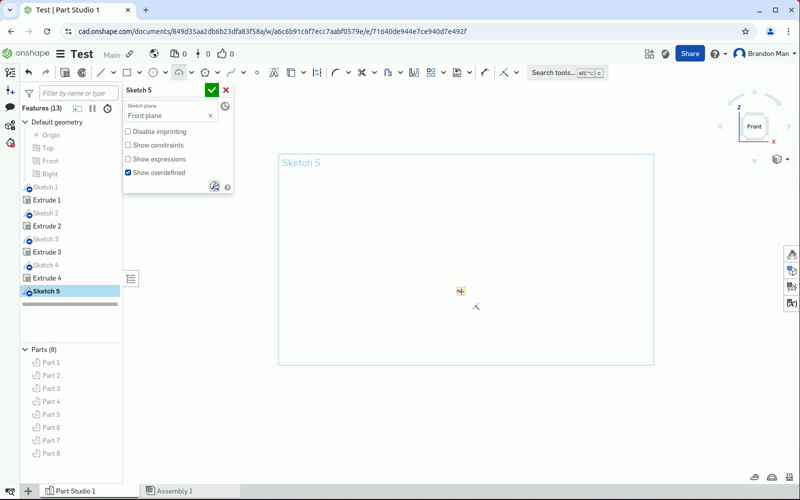
scroll(-6)
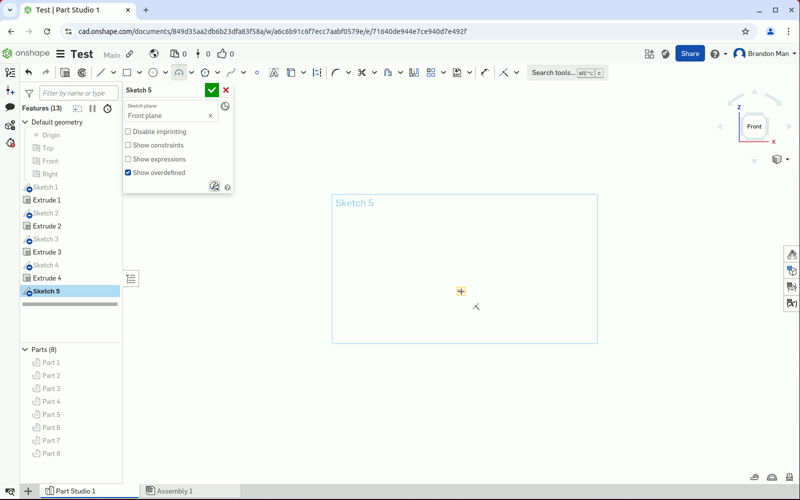
scroll(-6)
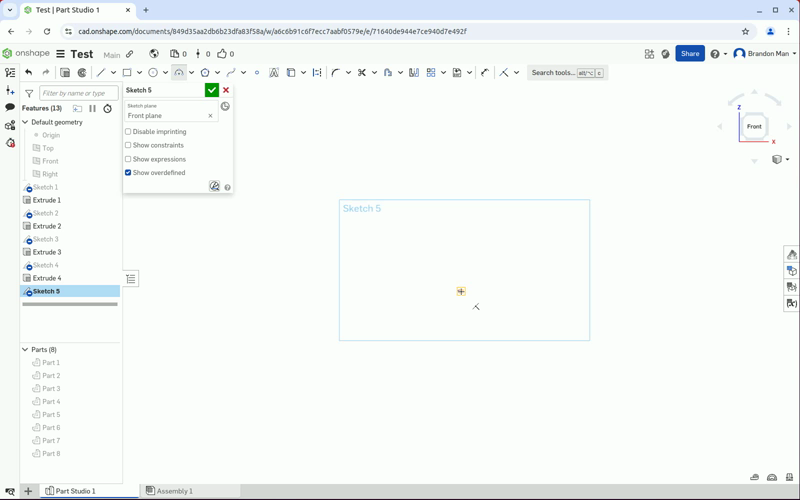
scroll(-6)
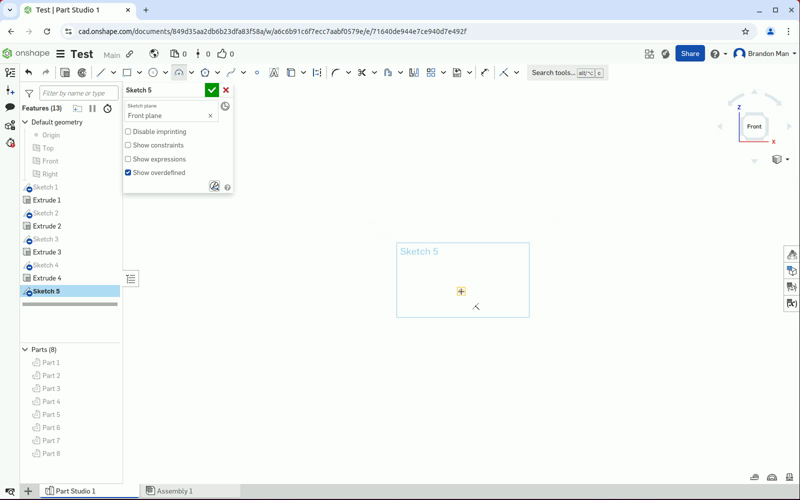
scroll(-6)
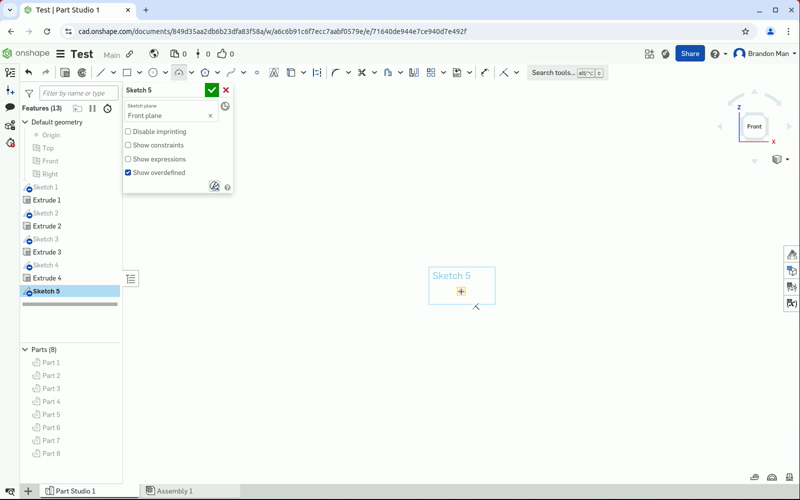
mouse_move(460, 291)
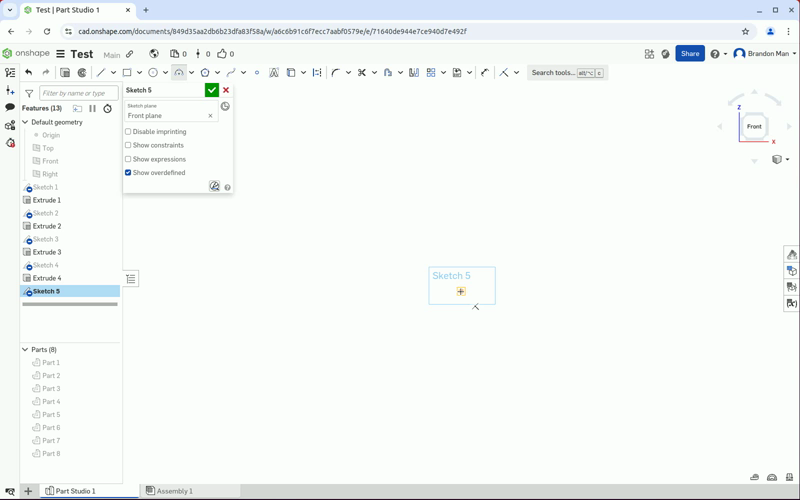
scroll(6)
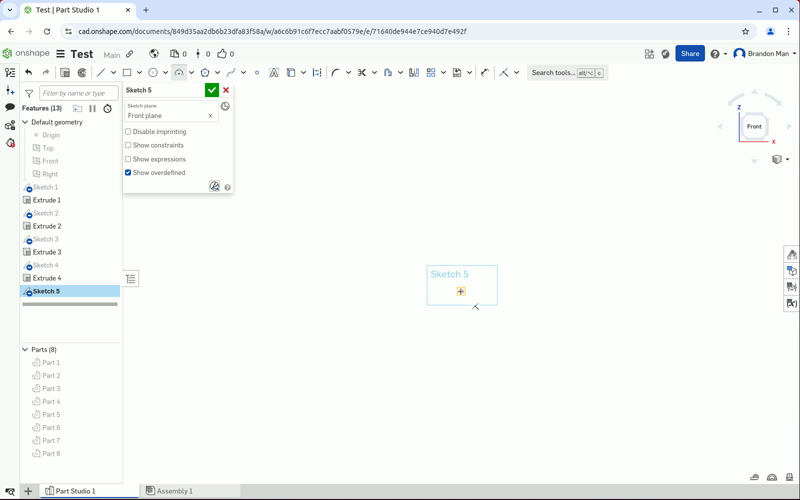
scroll(6)
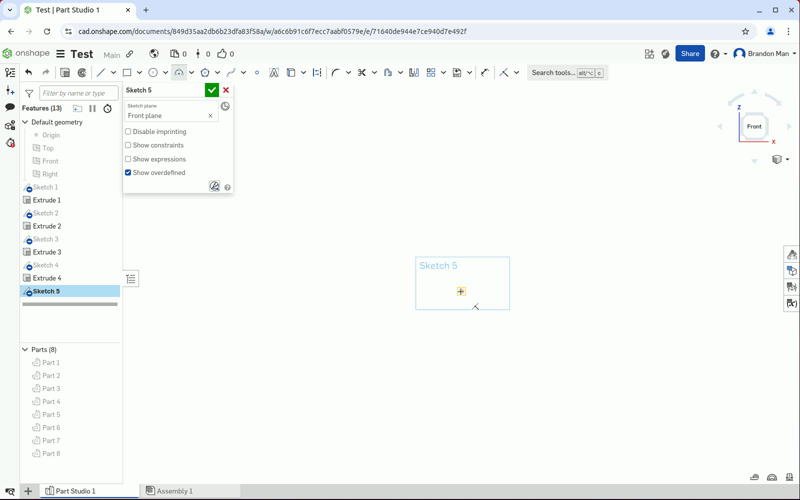
scroll(6)
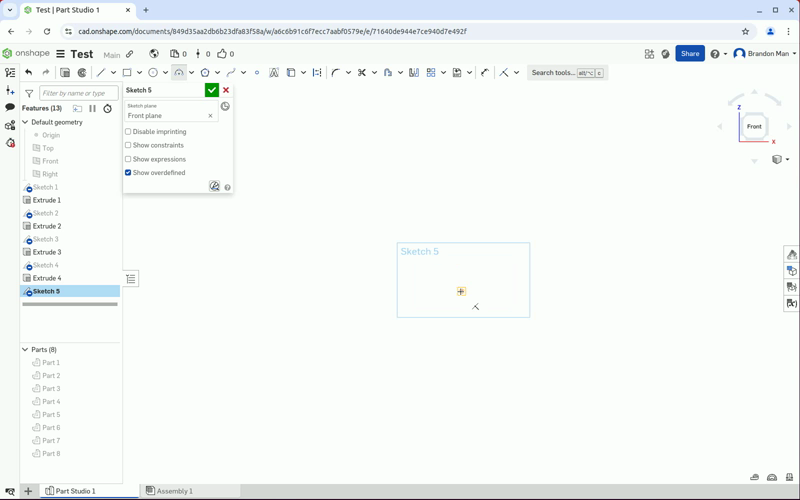
scroll(6)
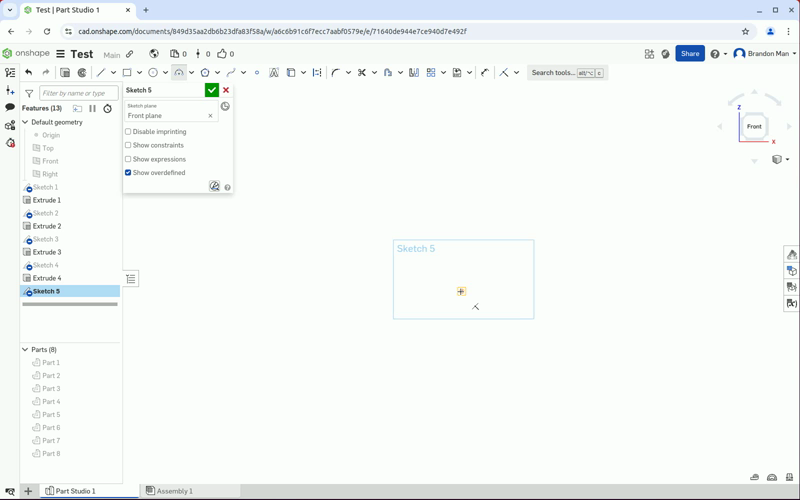
scroll(6)
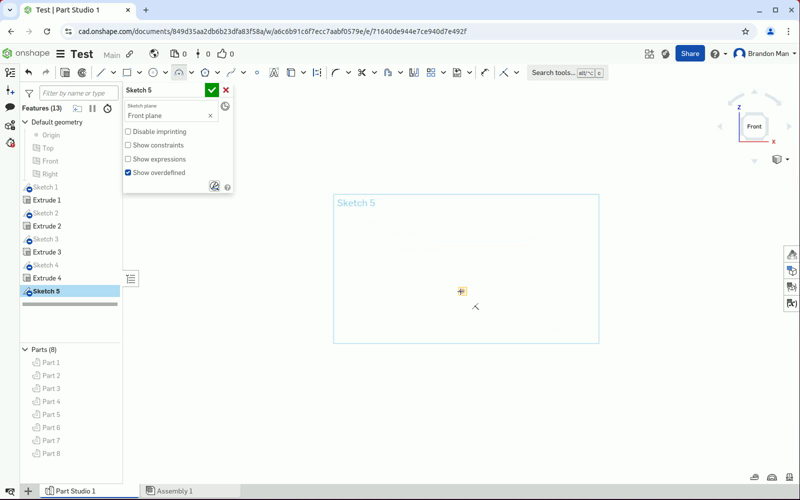
scroll(6)
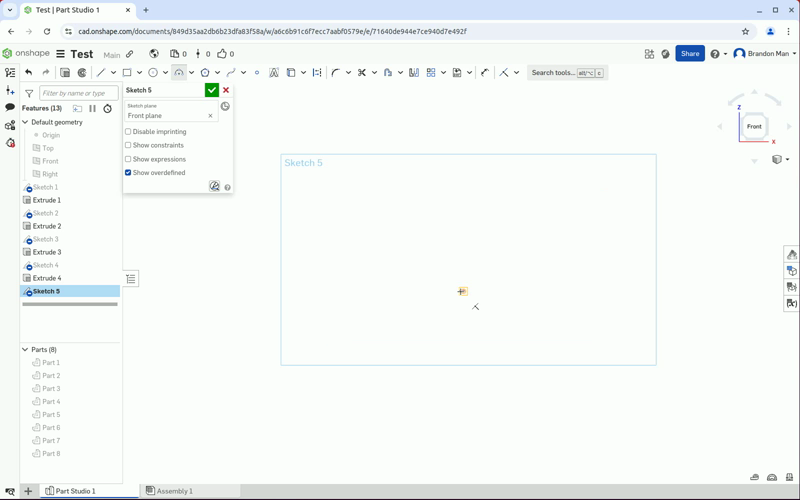
scroll(6)
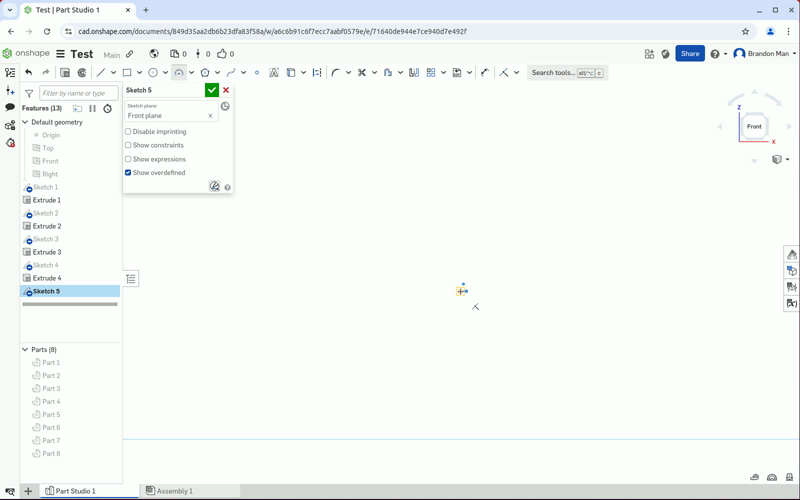
click(460, 291)
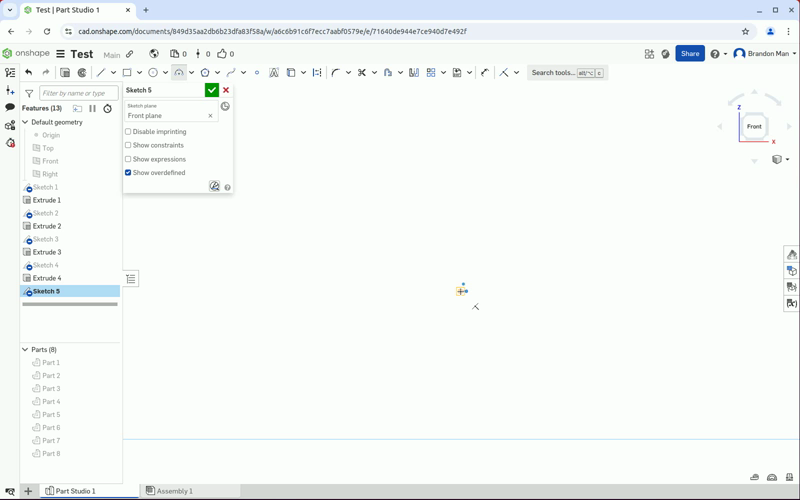
scroll(-6)
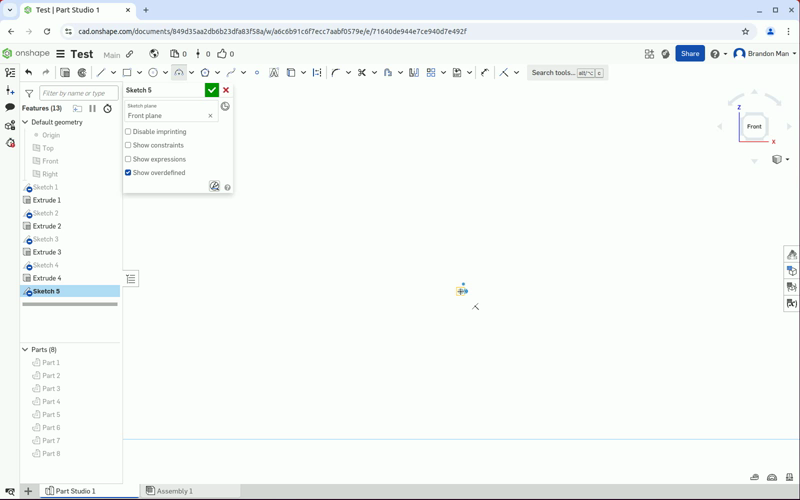
scroll(-6)
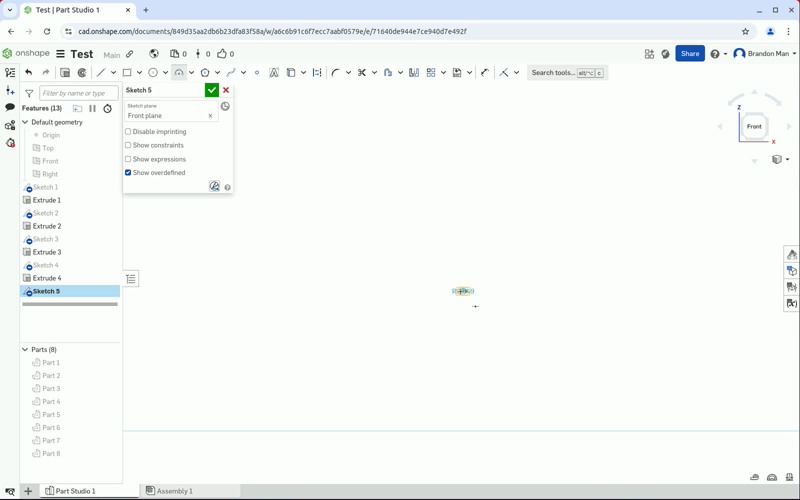
scroll(-6)
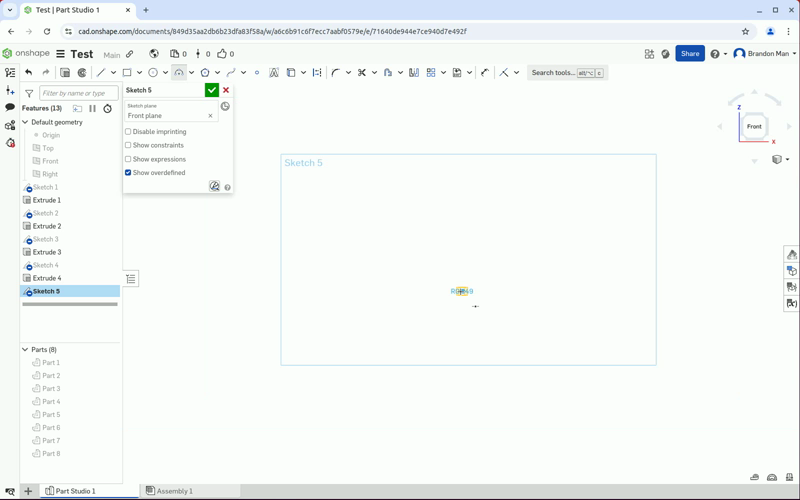
scroll(-6)
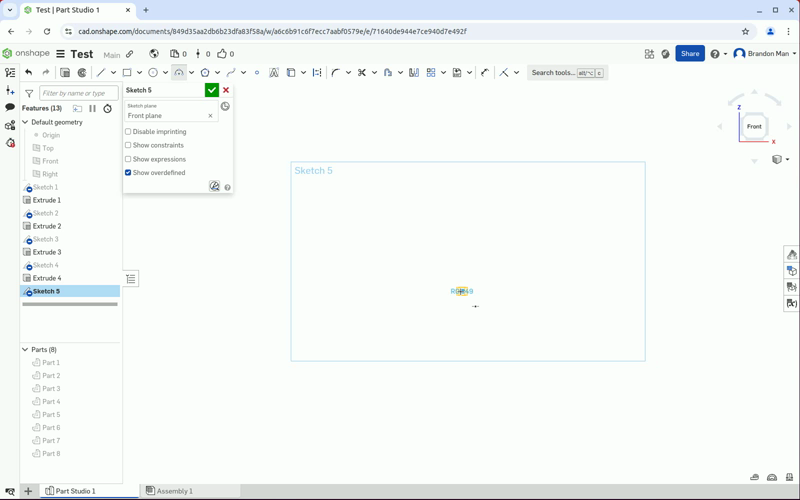
scroll(-6)
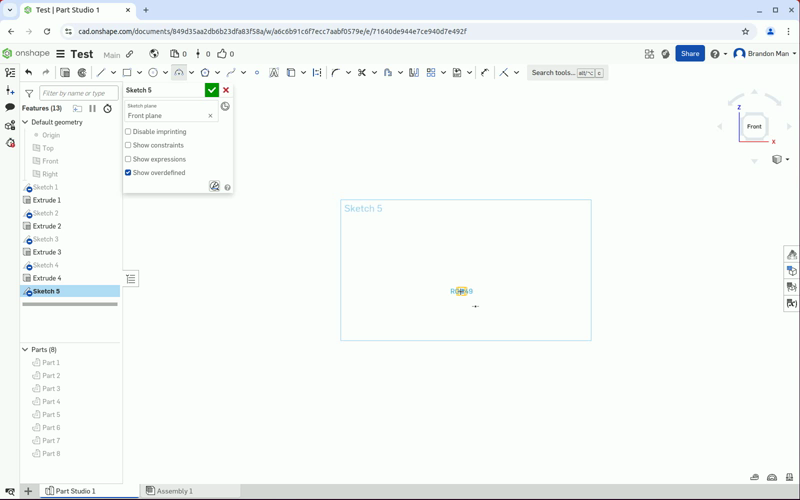
scroll(-6)
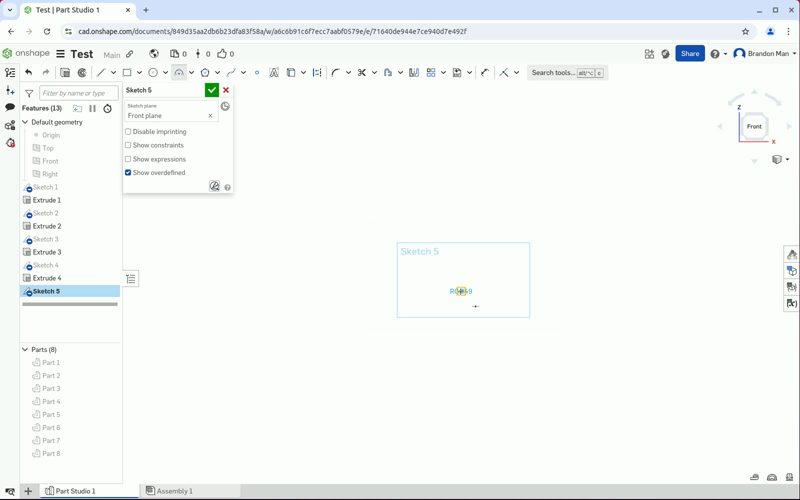
scroll(-6)
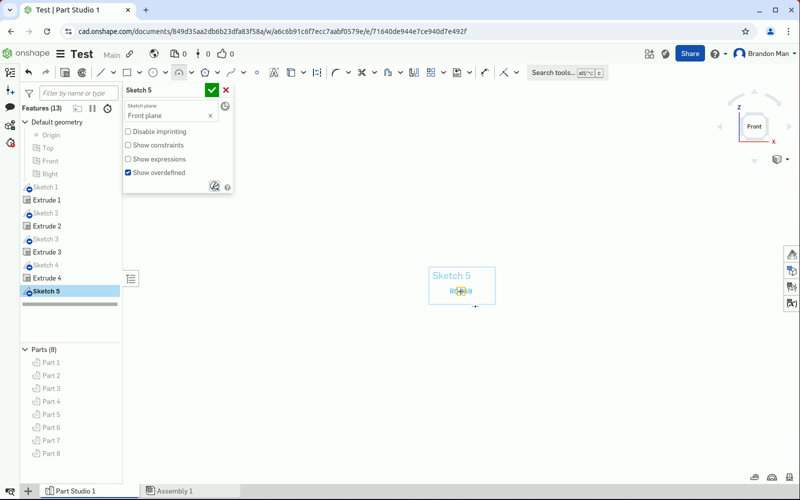
key_down(shift)
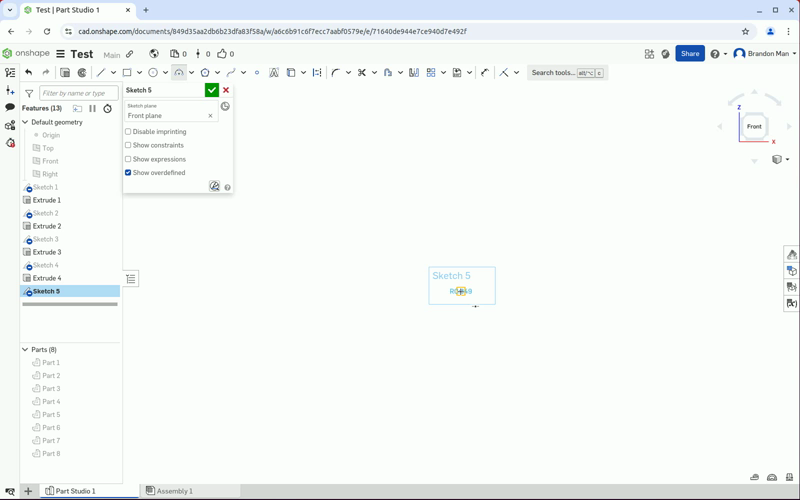
mouse_move(461, 275)
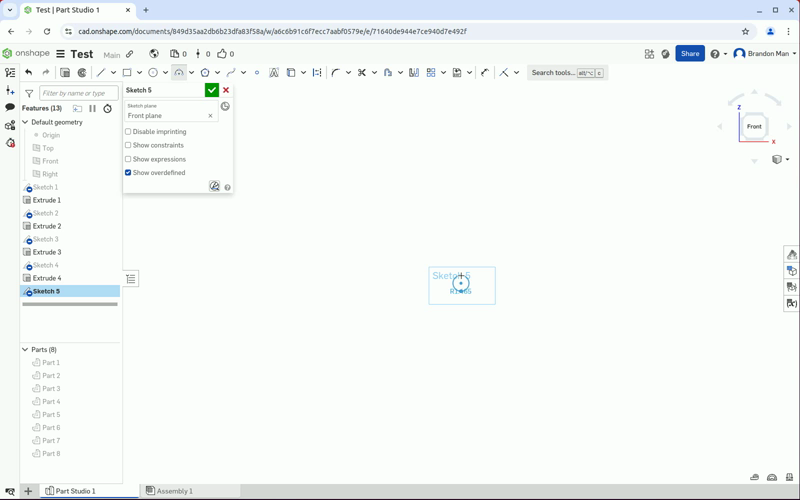
scroll(6)
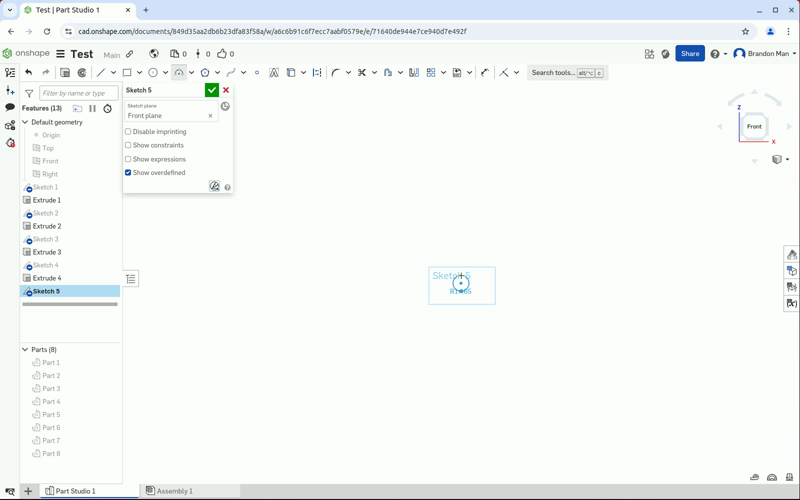
scroll(6)
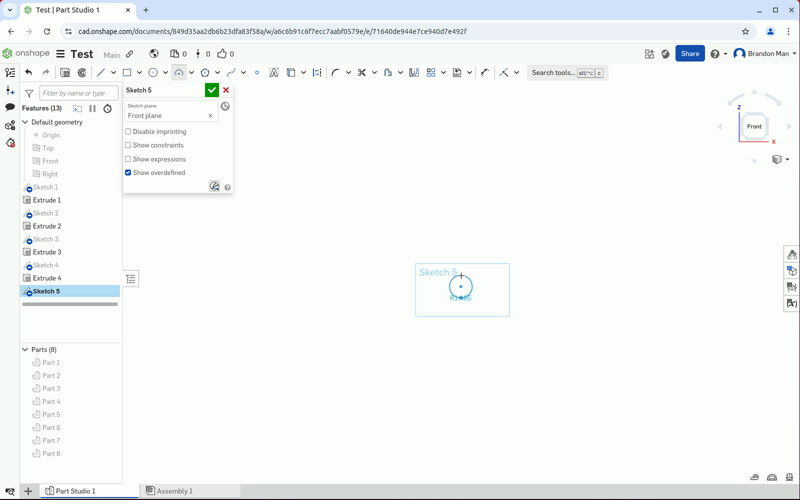
scroll(6)
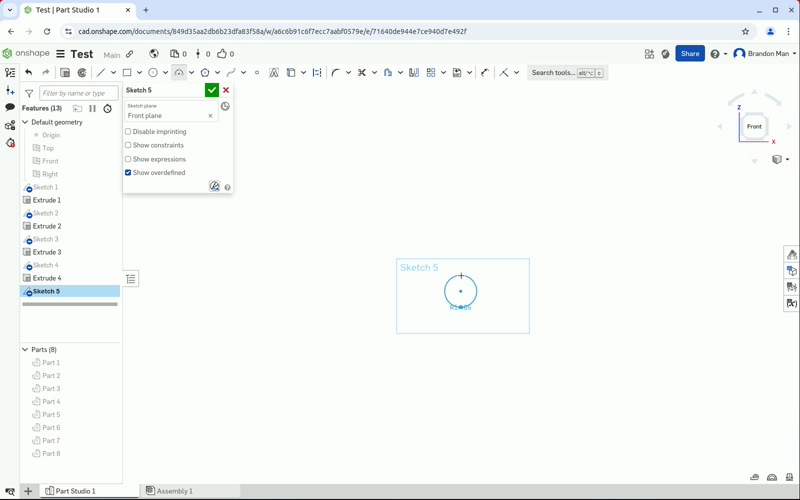
scroll(6)
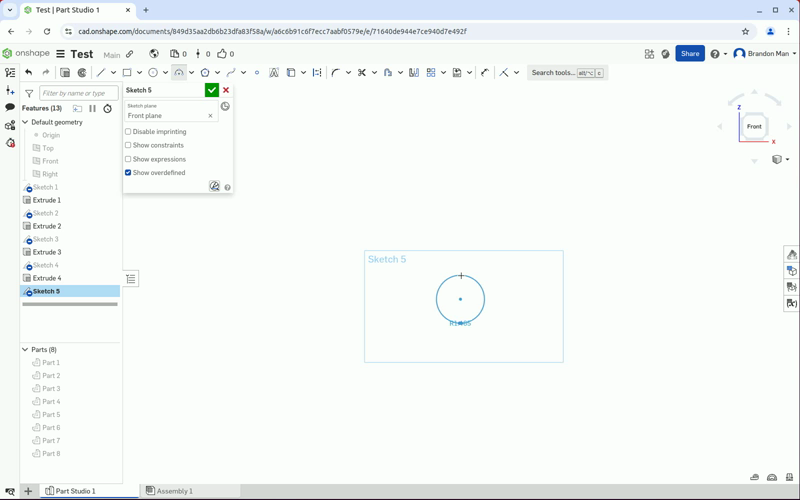
scroll(6)
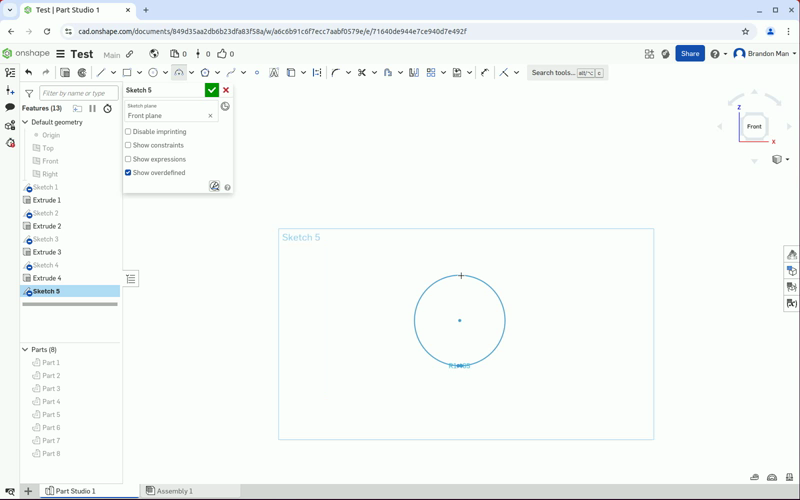
scroll(6)
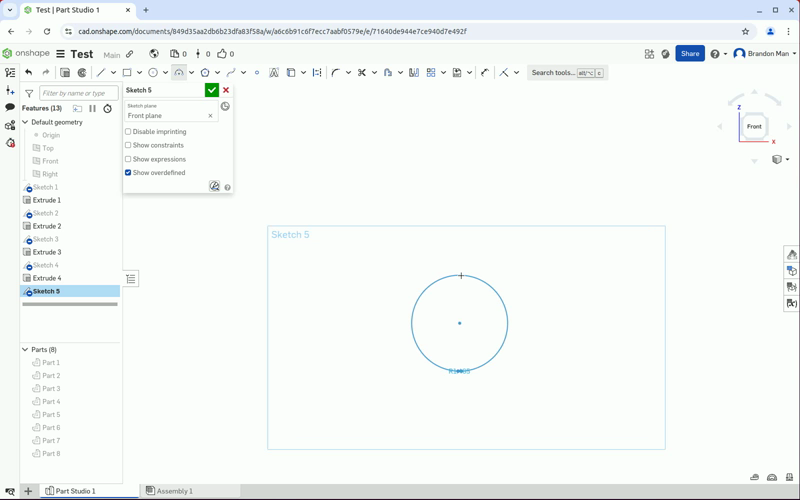
scroll(6)
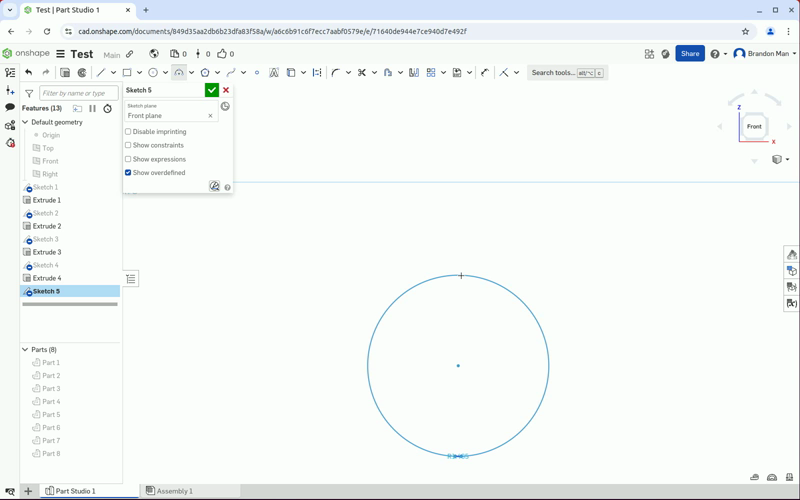
click(461, 275)
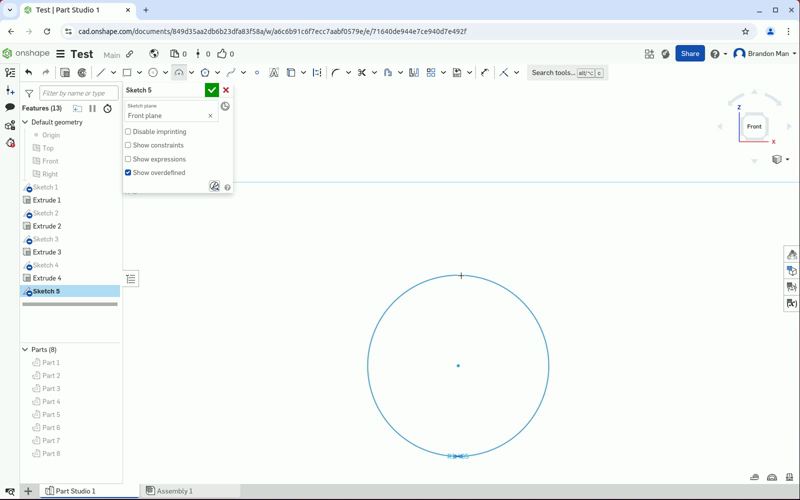
scroll(-6)
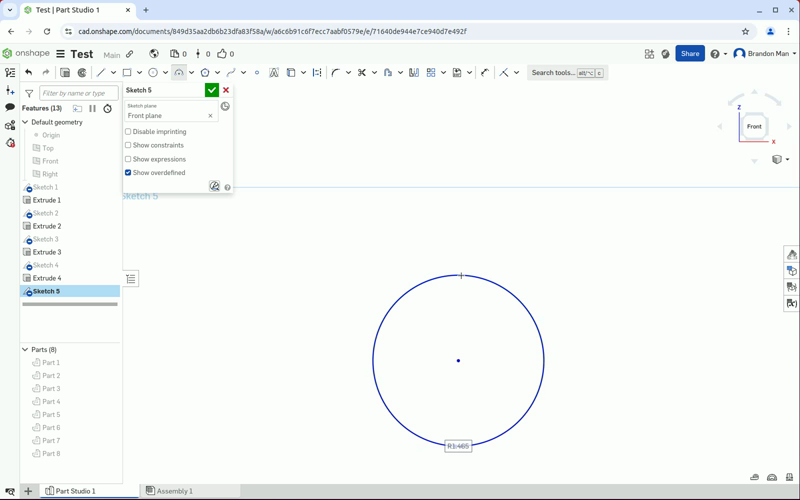
scroll(-6)
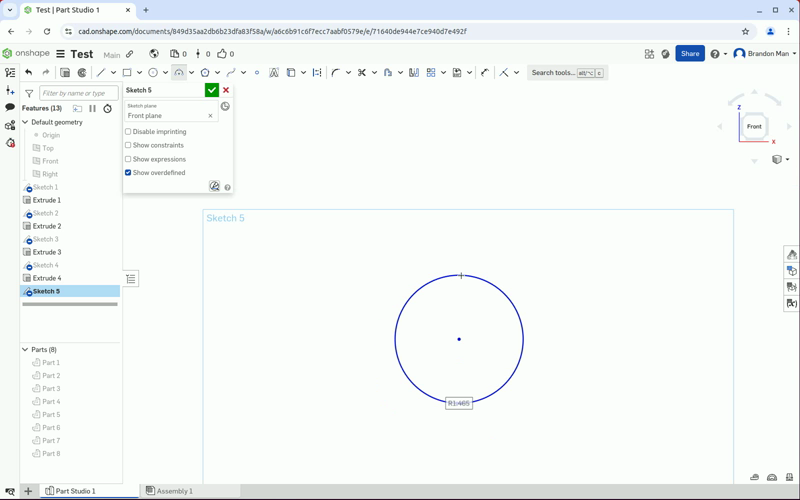
scroll(-6)
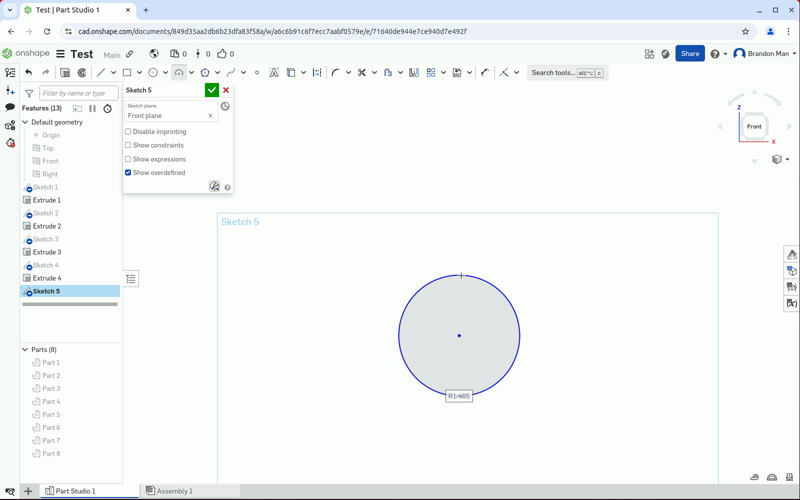
scroll(-6)
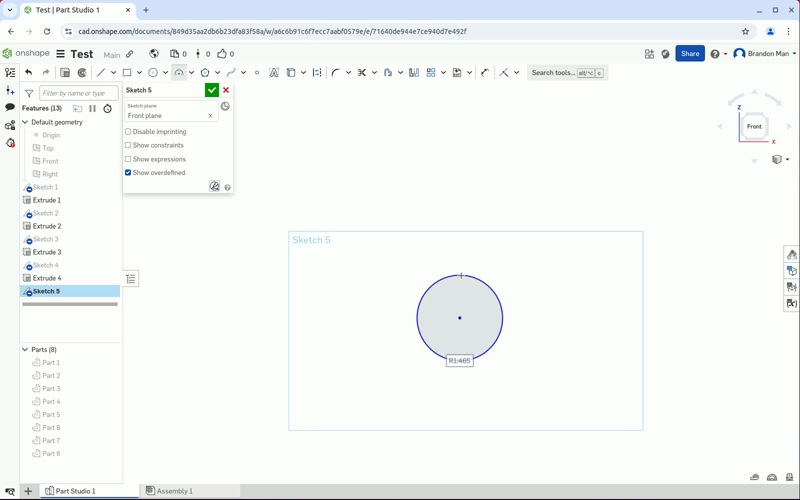
scroll(-6)
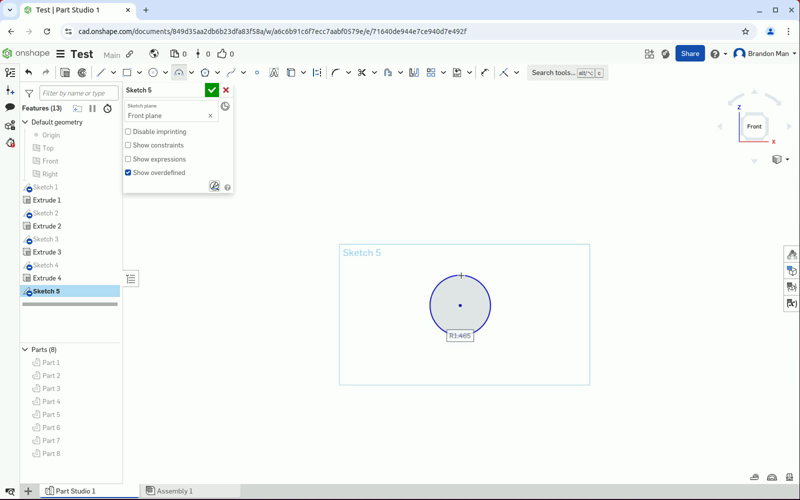
scroll(-6)
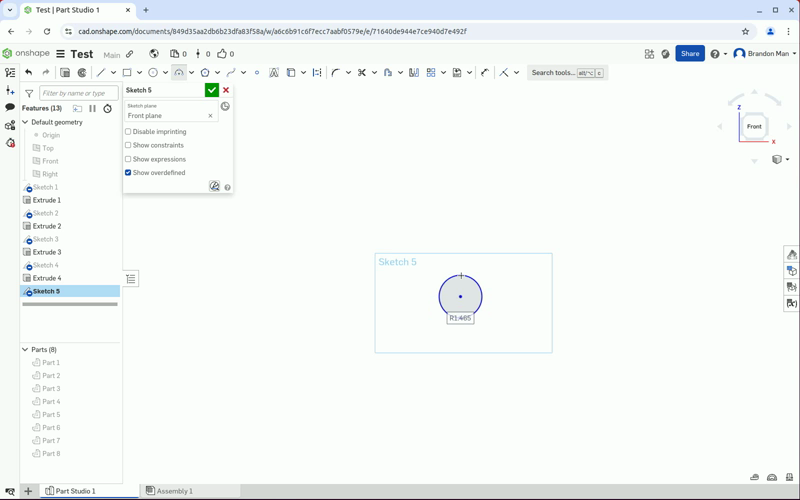
scroll(-6)
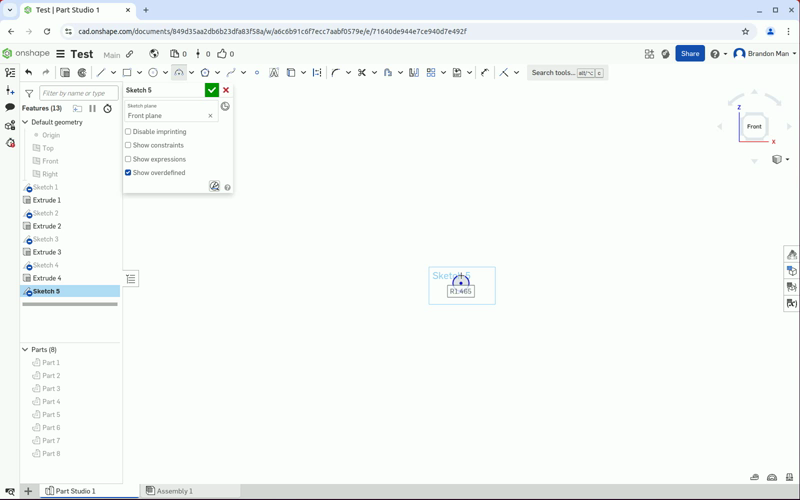
key_up(shift)
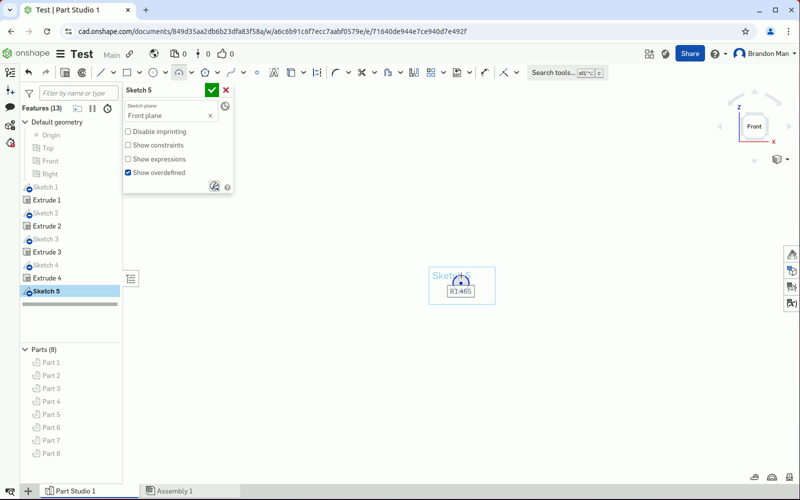
key(esc)
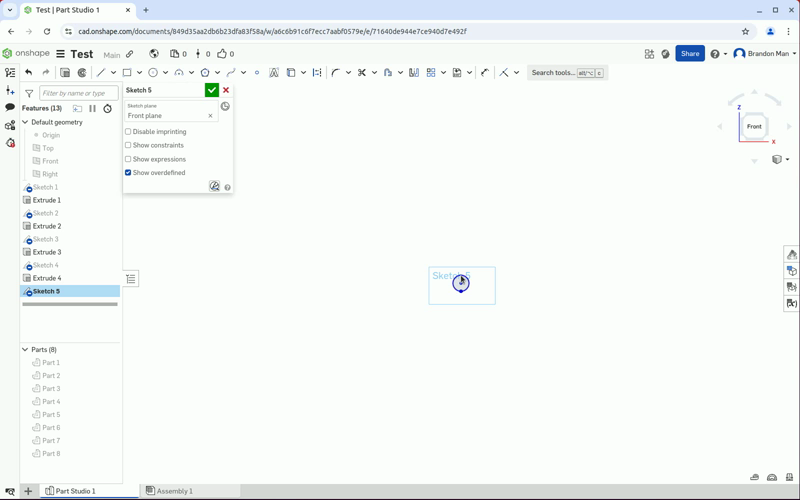
key(c)
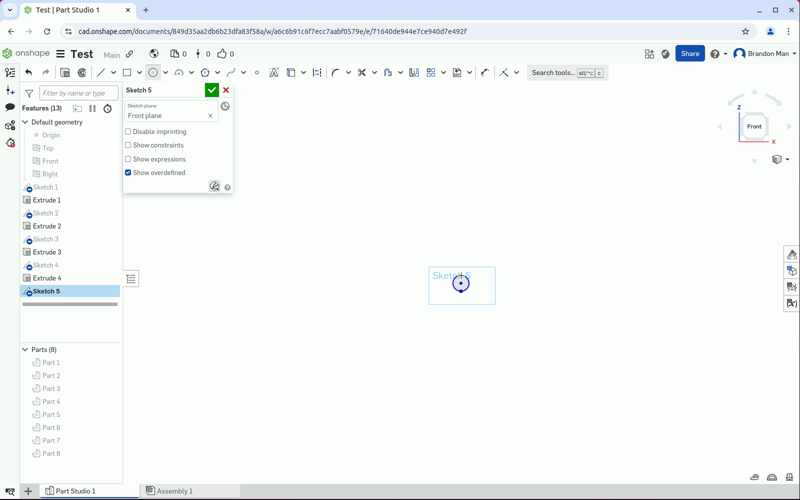
key_down(shift)
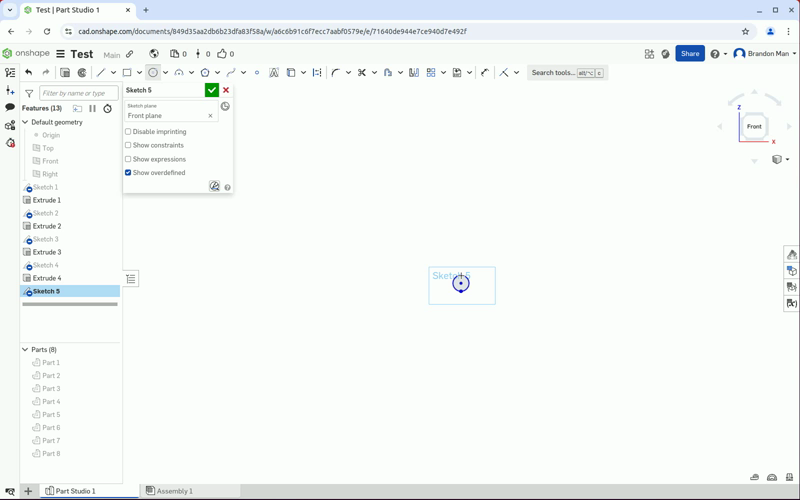
mouse_move(460, 281)
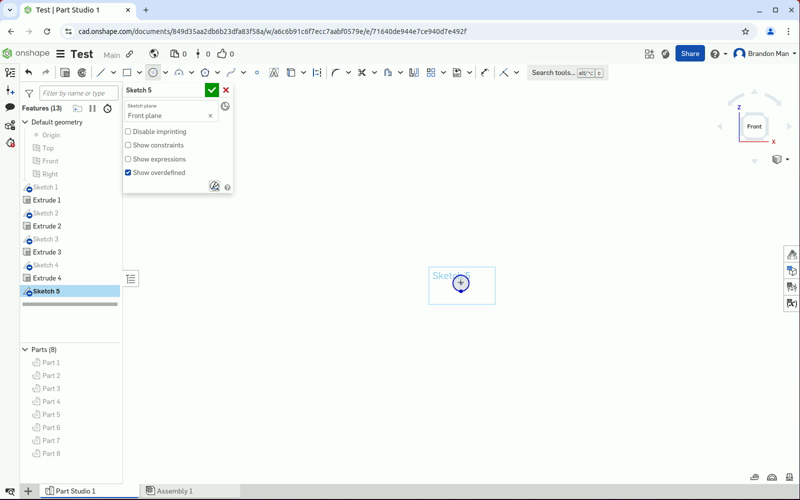
scroll(6)
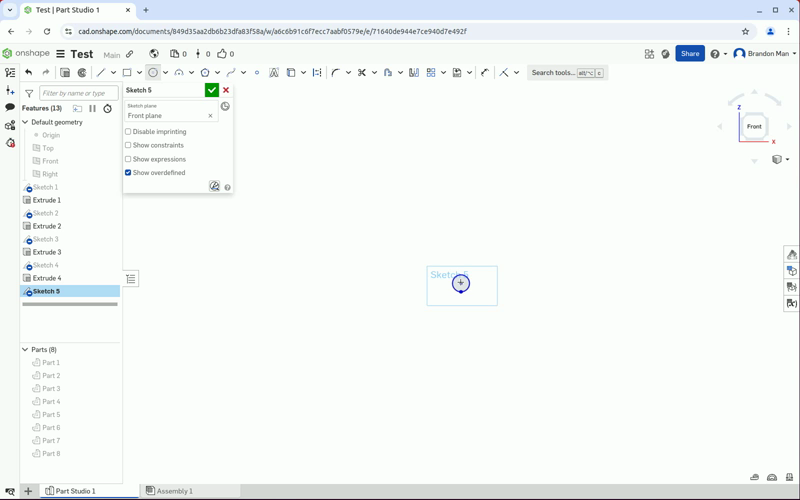
scroll(6)
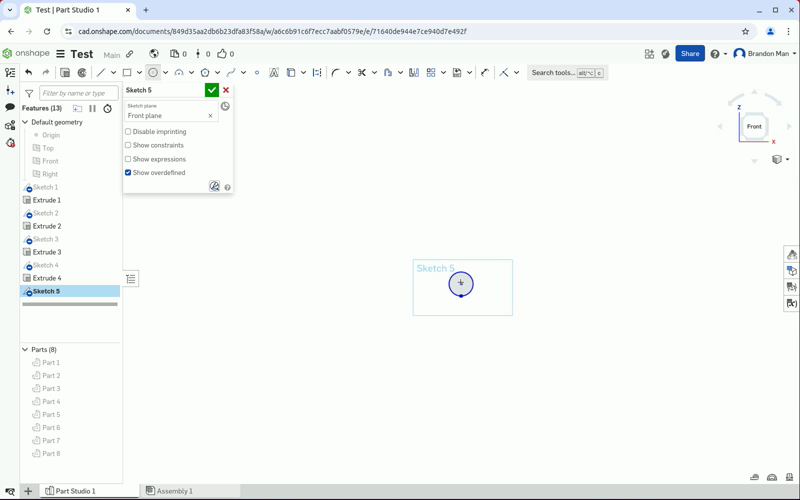
scroll(6)
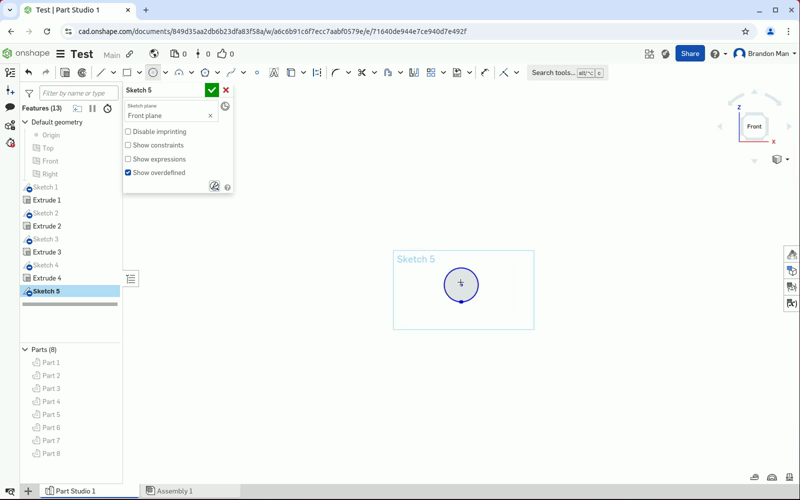
scroll(6)
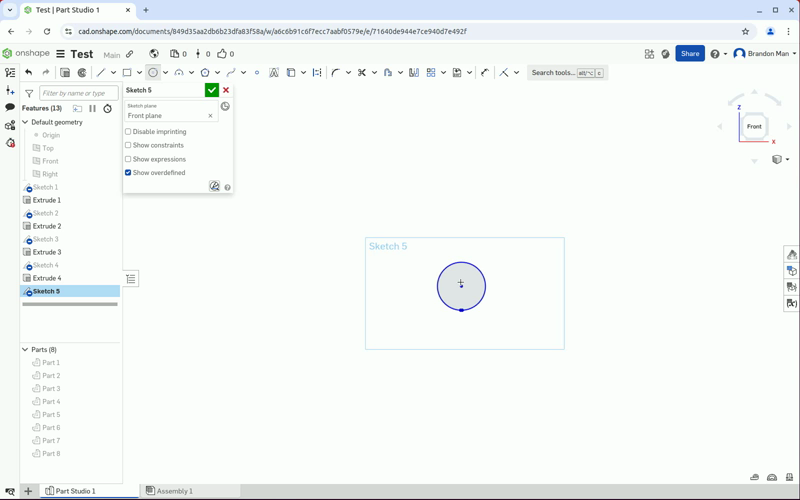
scroll(6)
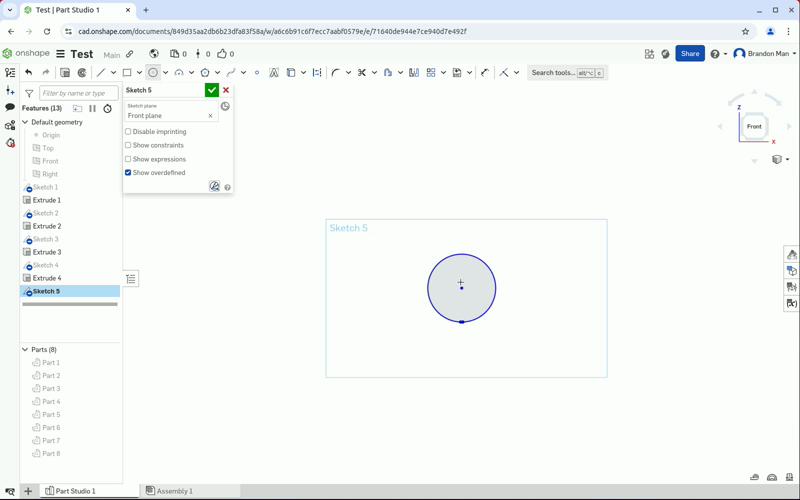
scroll(6)
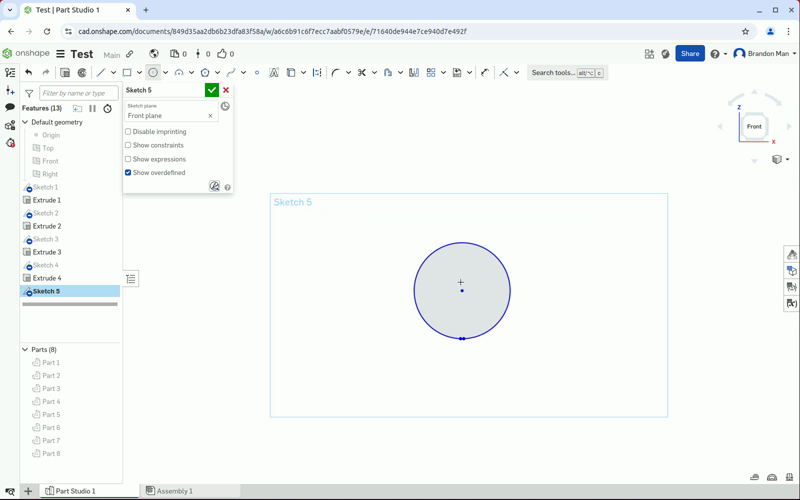
scroll(6)
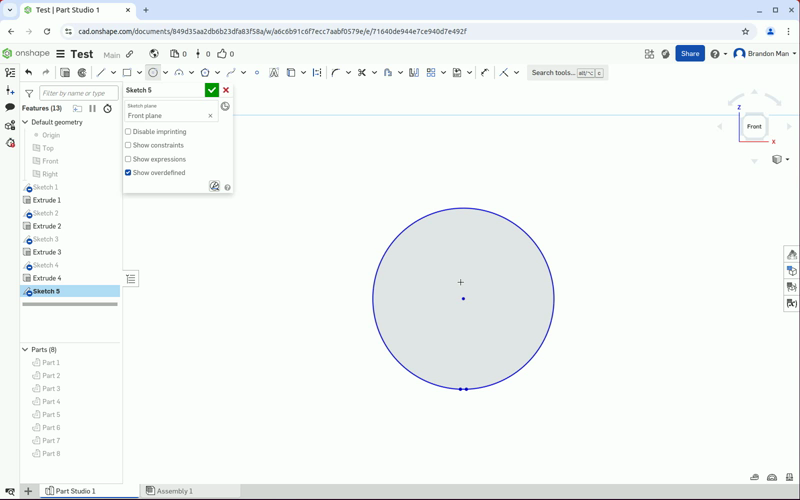
click(460, 281)
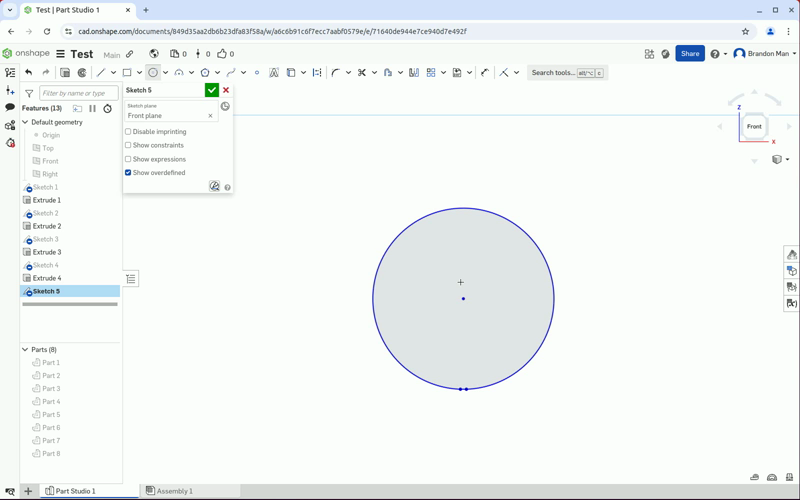
scroll(-6)
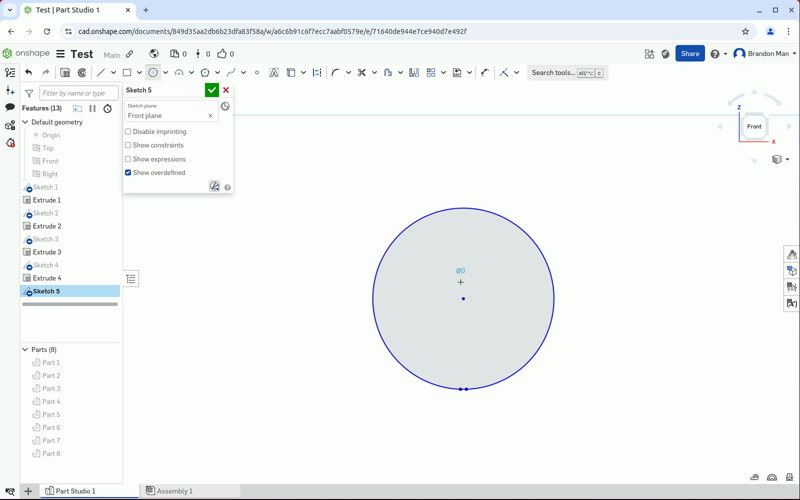
scroll(-6)
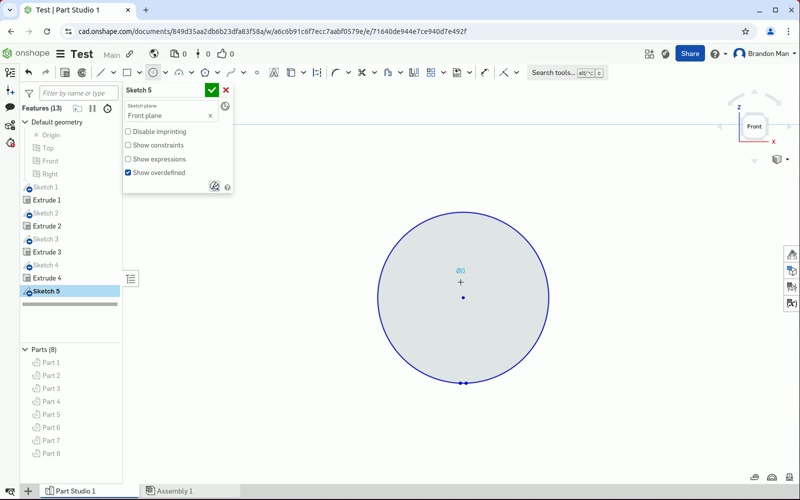
scroll(-6)
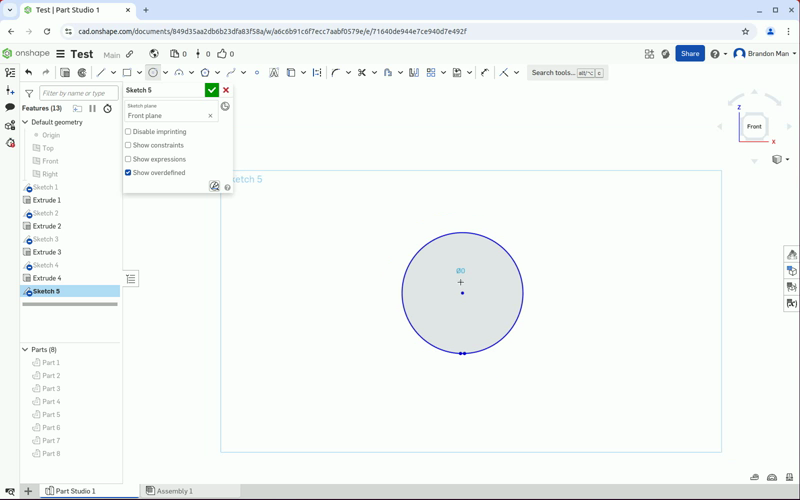
scroll(-6)
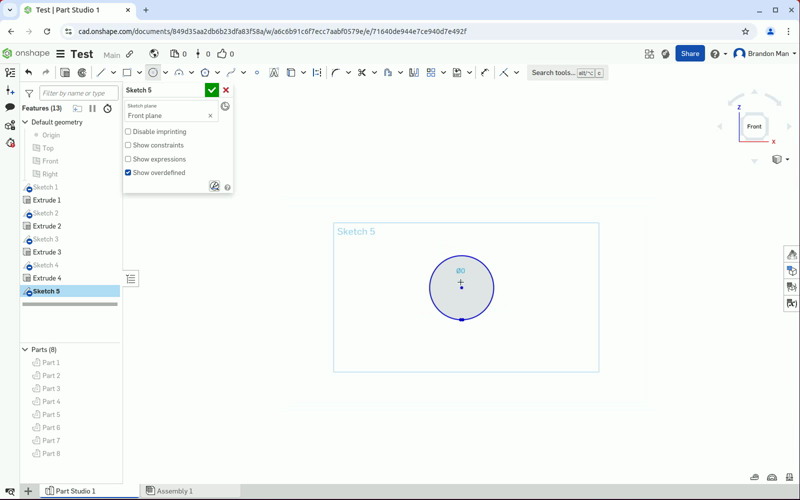
scroll(-6)
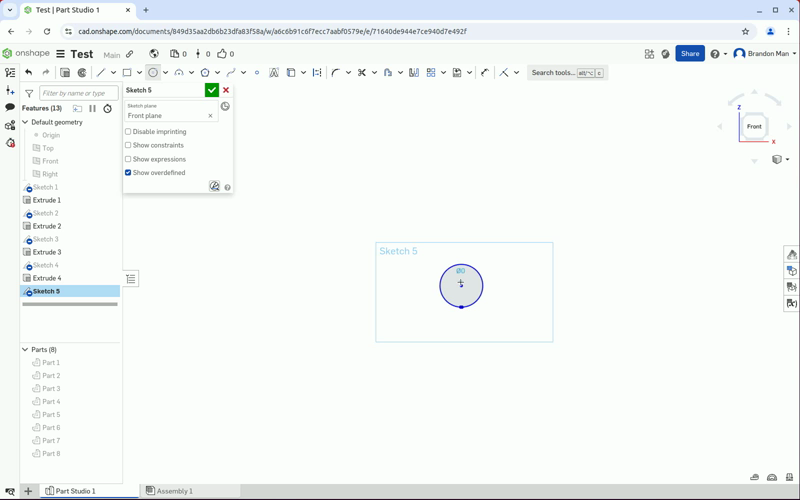
scroll(-6)
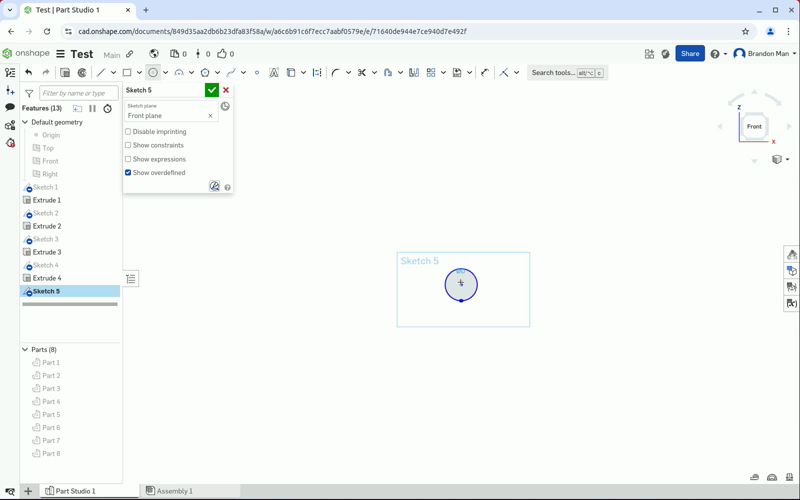
scroll(-6)
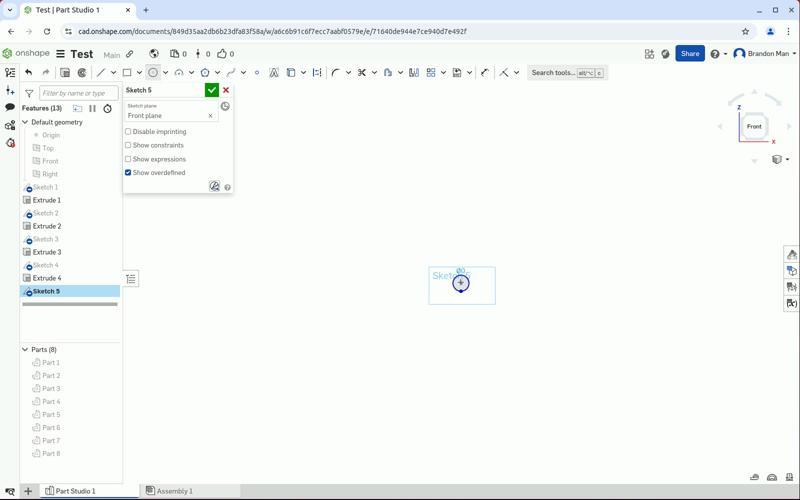
key_up(shift)
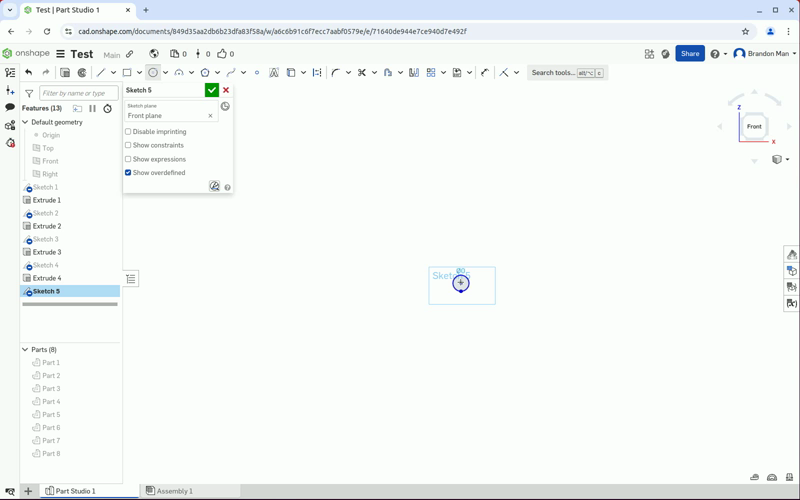
mouse_move(463, 281)
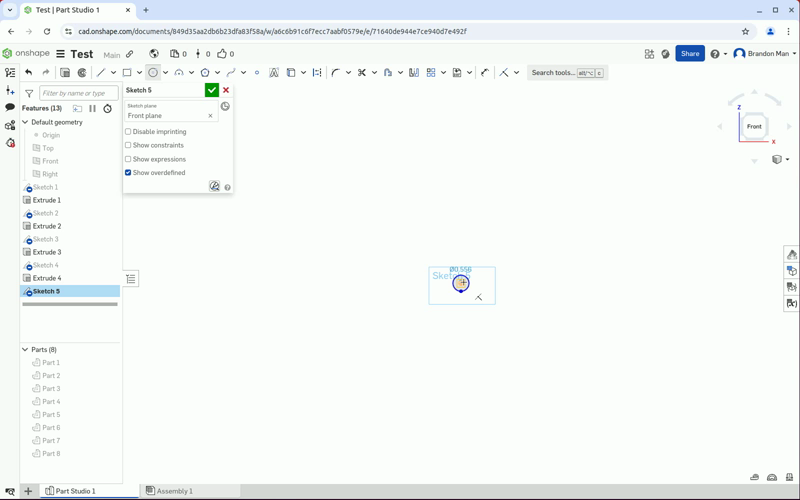
scroll(6)
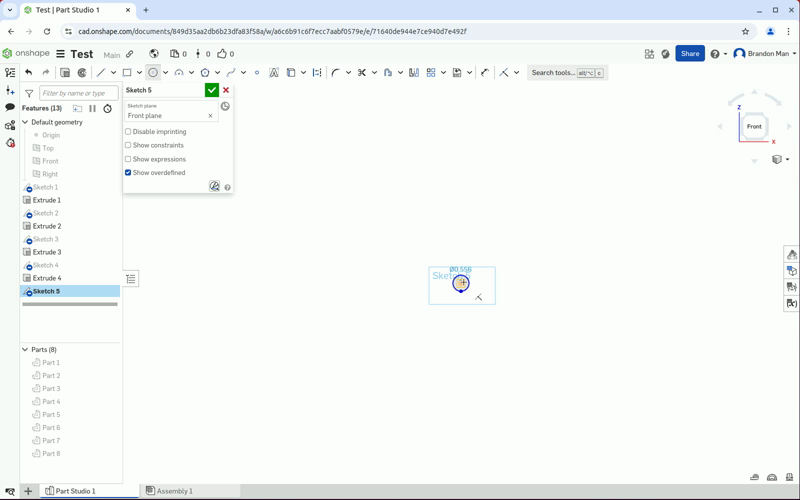
scroll(6)
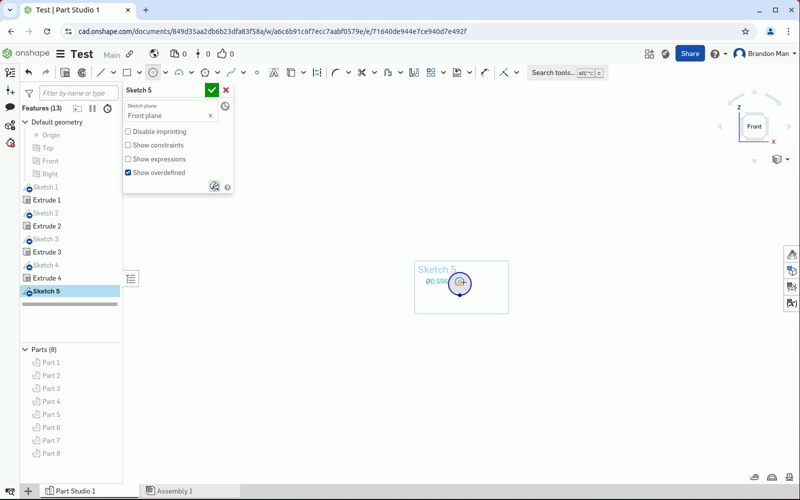
scroll(6)
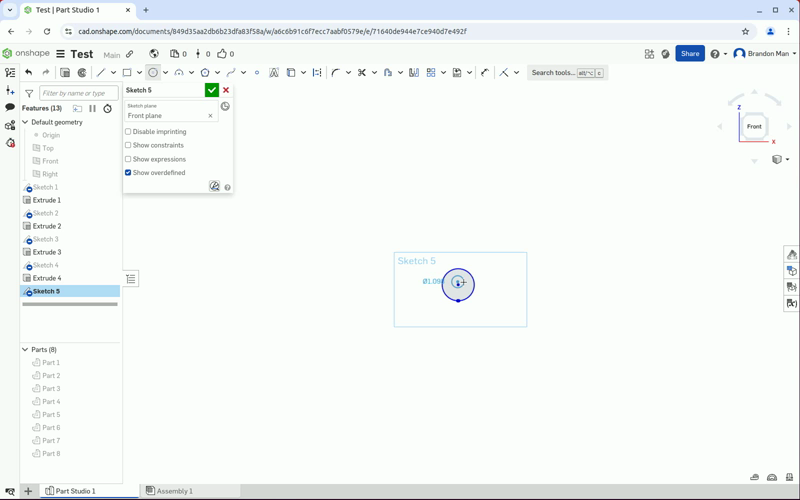
scroll(6)
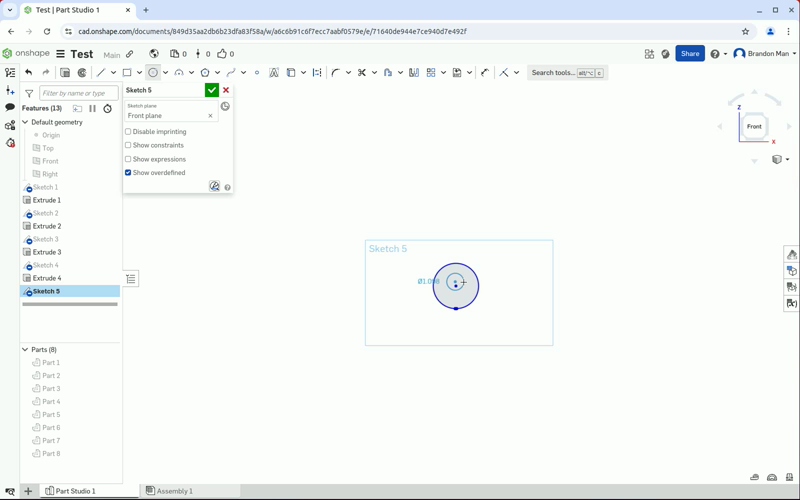
scroll(6)
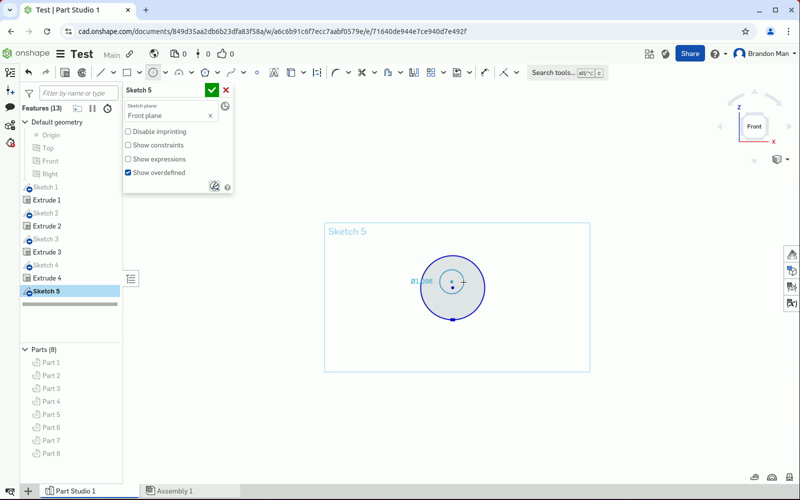
scroll(6)
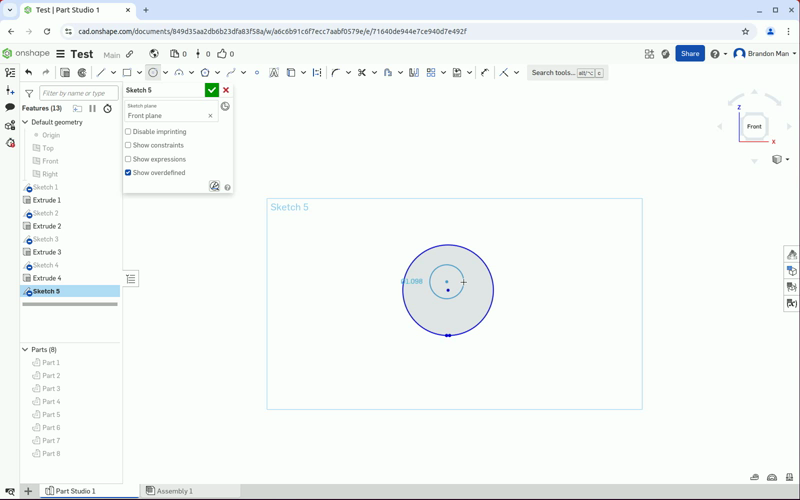
scroll(6)
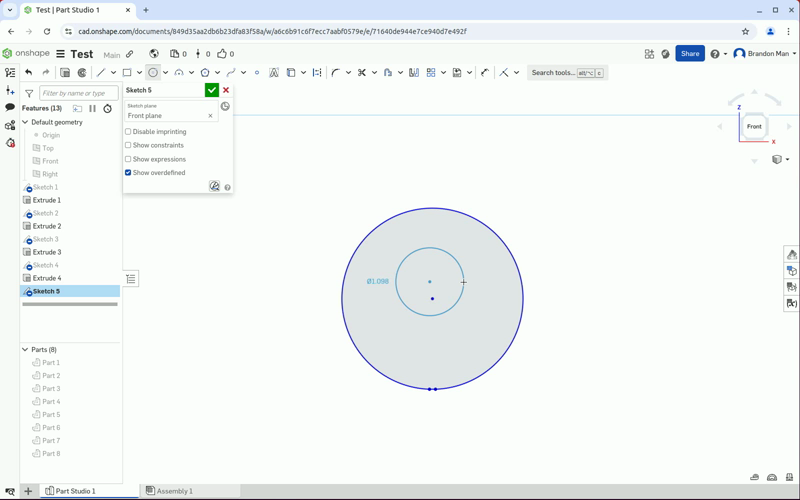
click(463, 281)
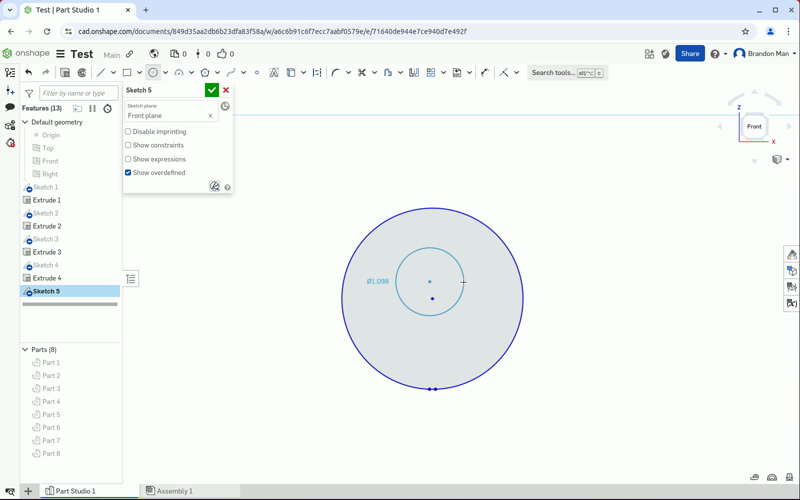
scroll(-6)
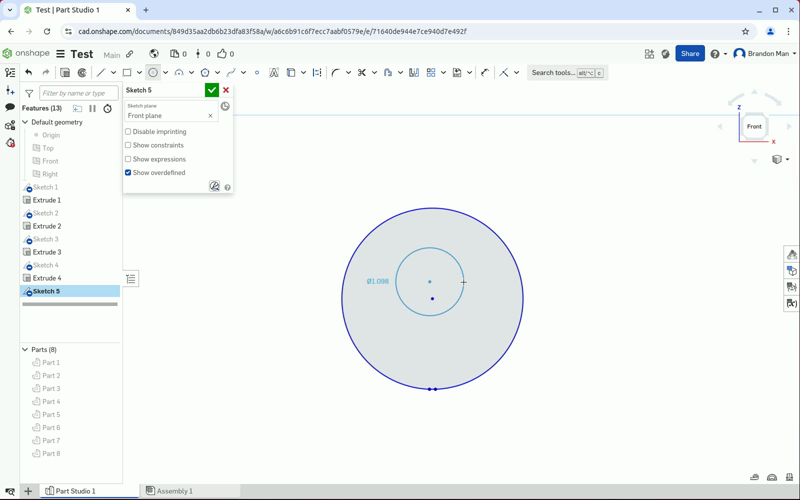
scroll(-6)
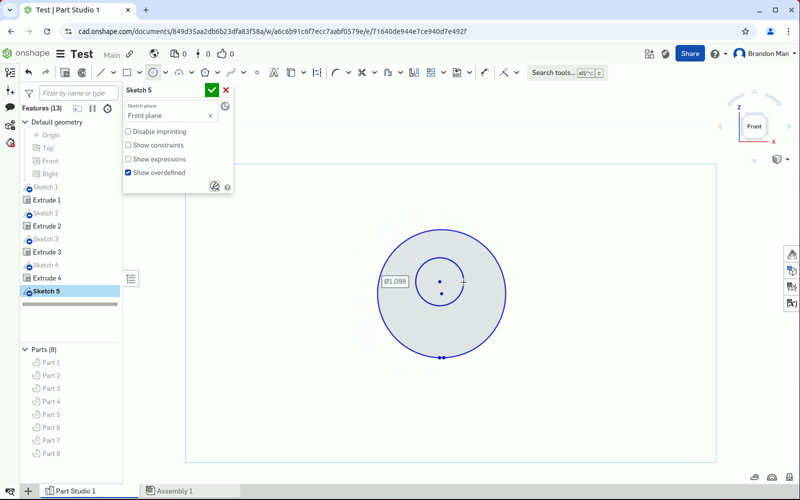
scroll(-6)
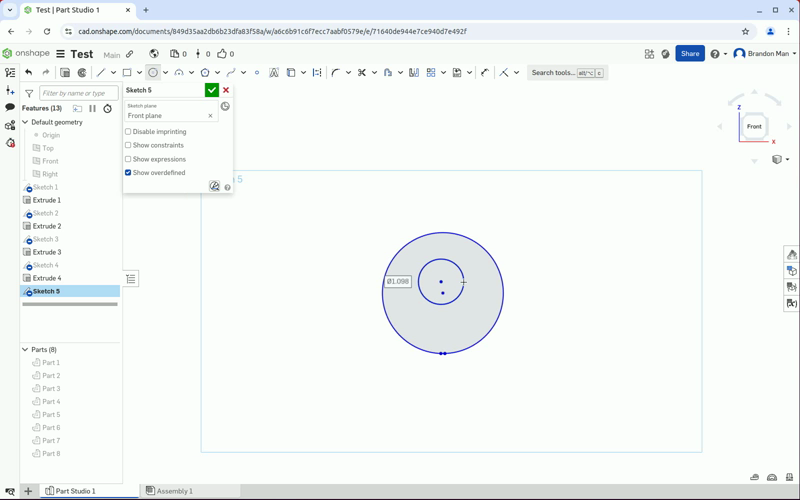
scroll(-6)
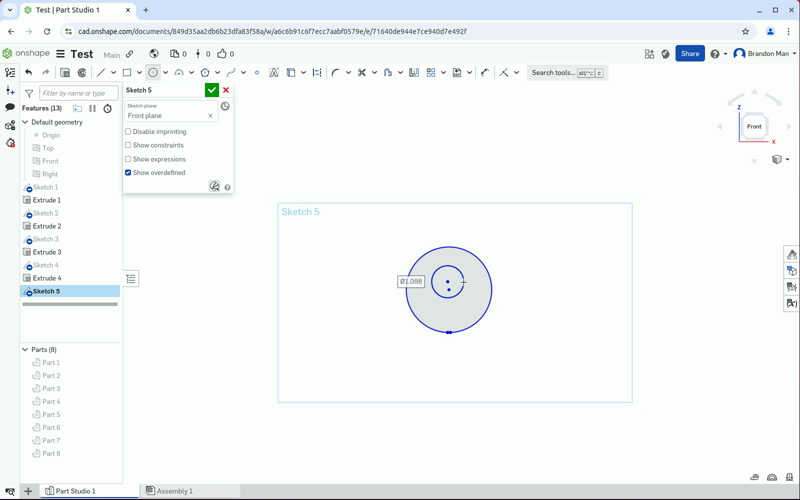
scroll(-6)
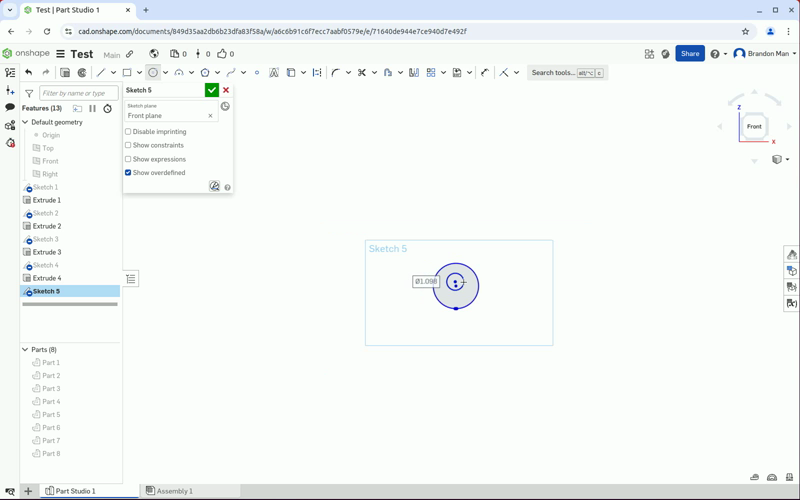
scroll(-6)
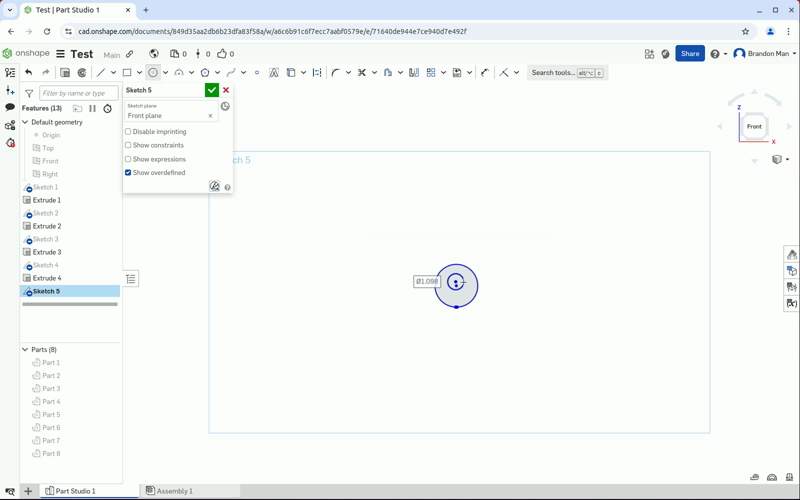
scroll(-6)
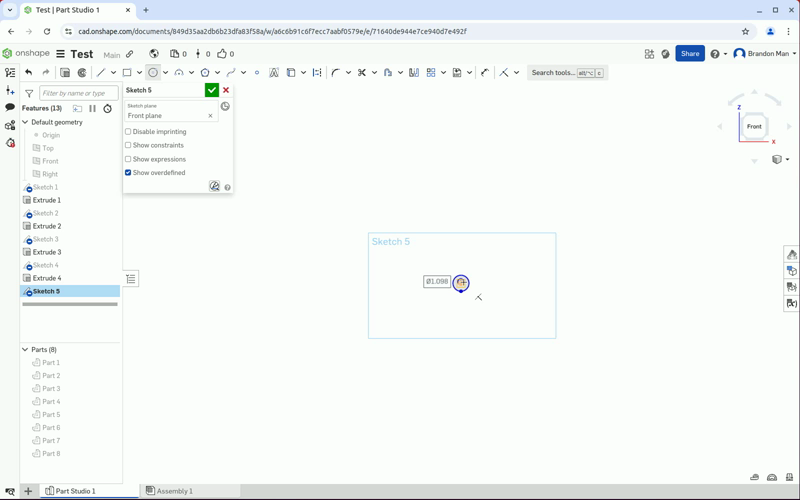
key(esc)
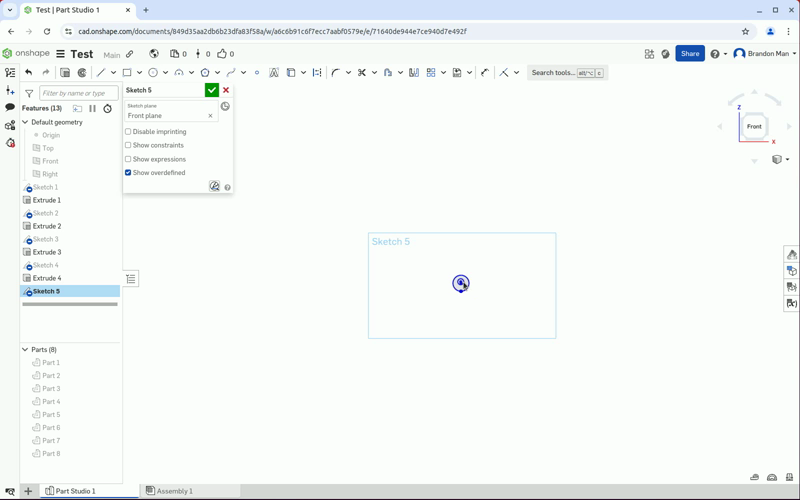
mouse_move(457, 286)
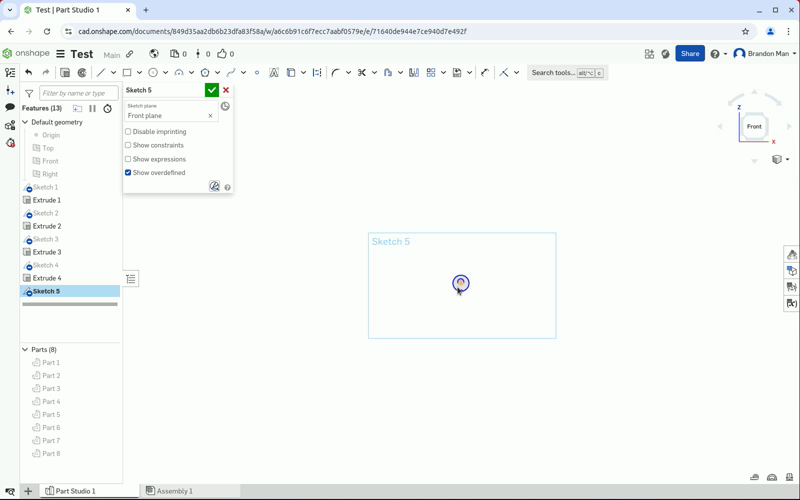
scroll(6)
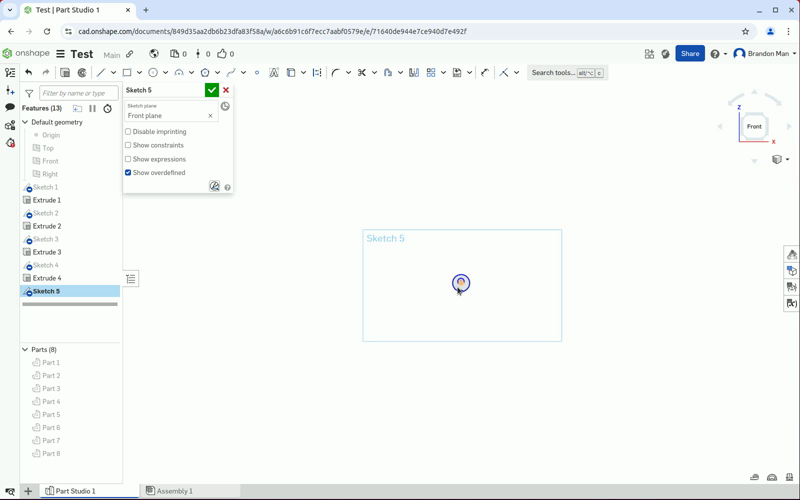
scroll(6)
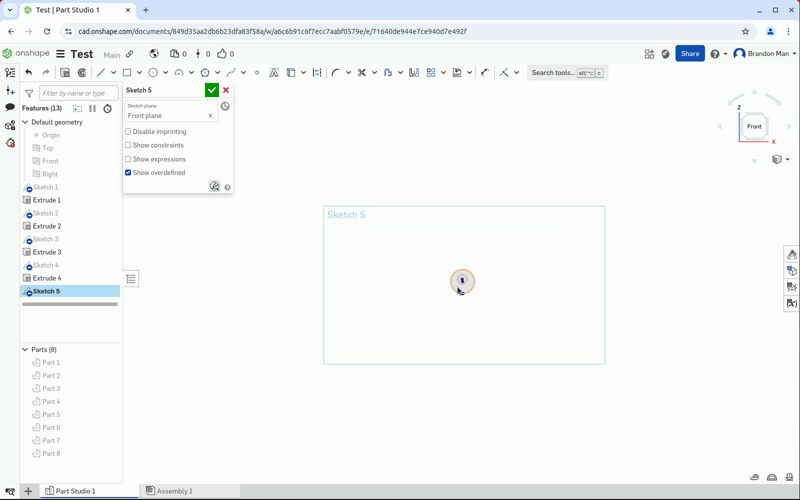
scroll(6)
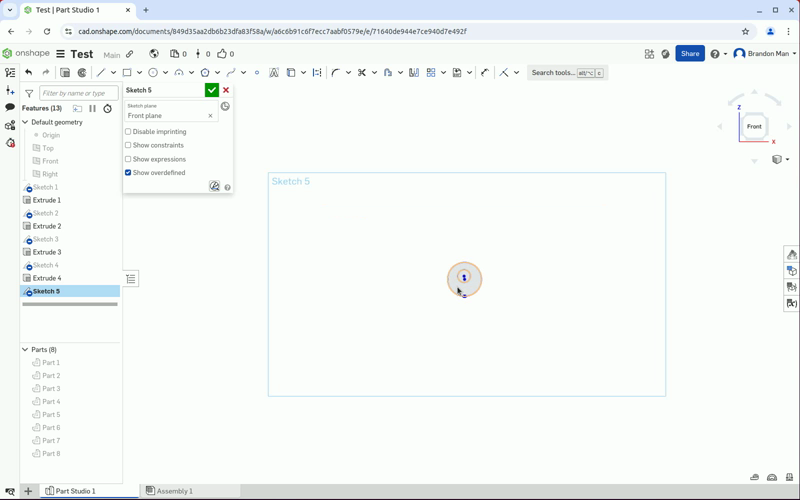
scroll(6)
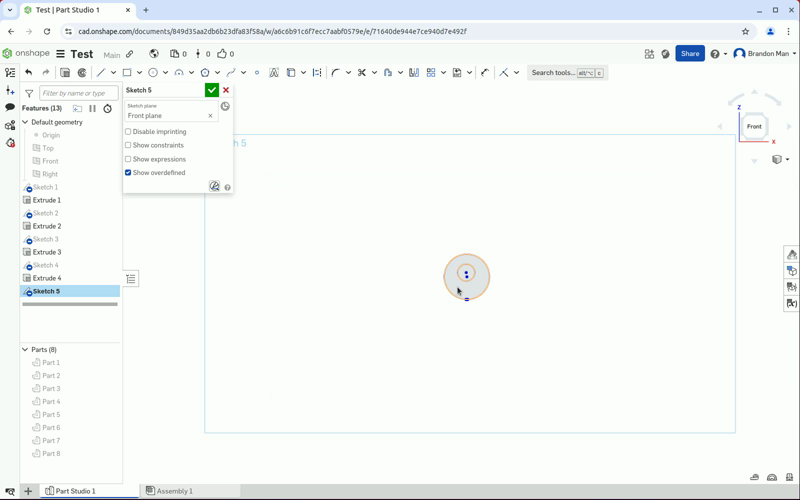
scroll(6)
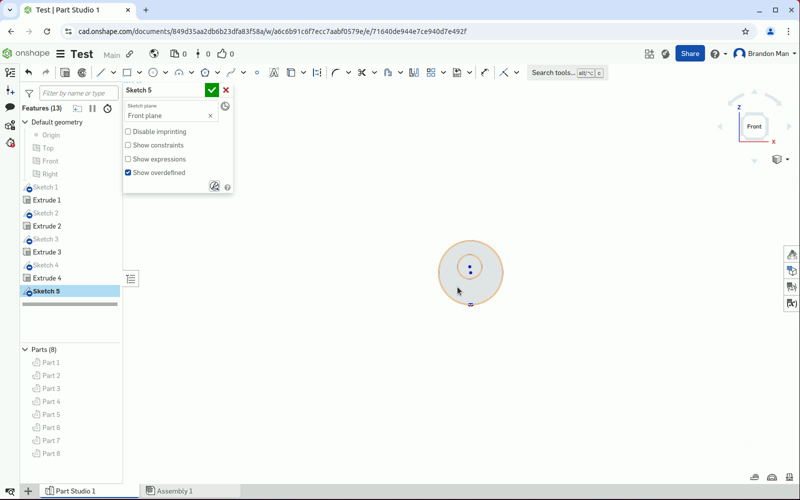
scroll(6)
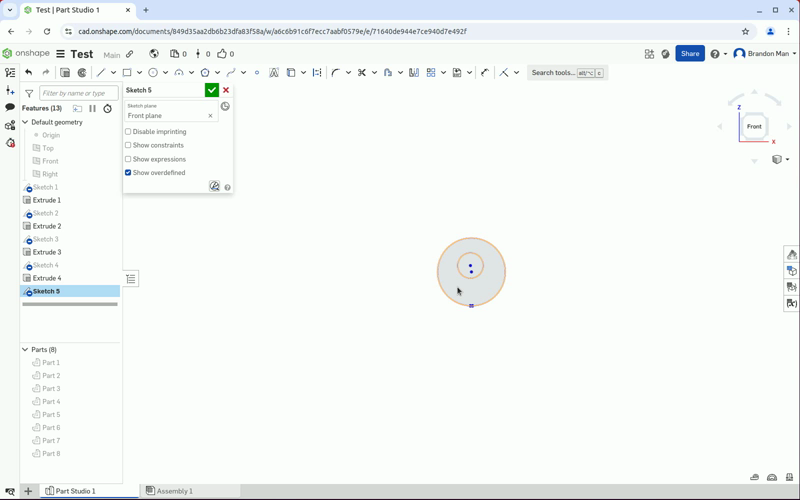
scroll(6)
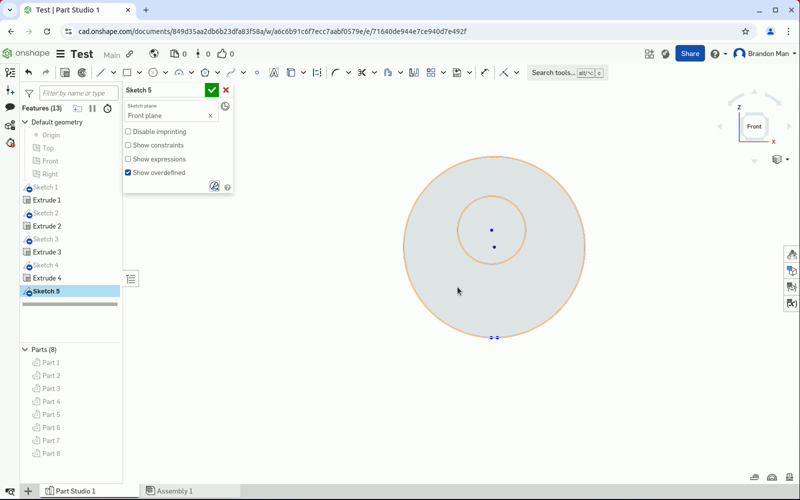
click(457, 286)
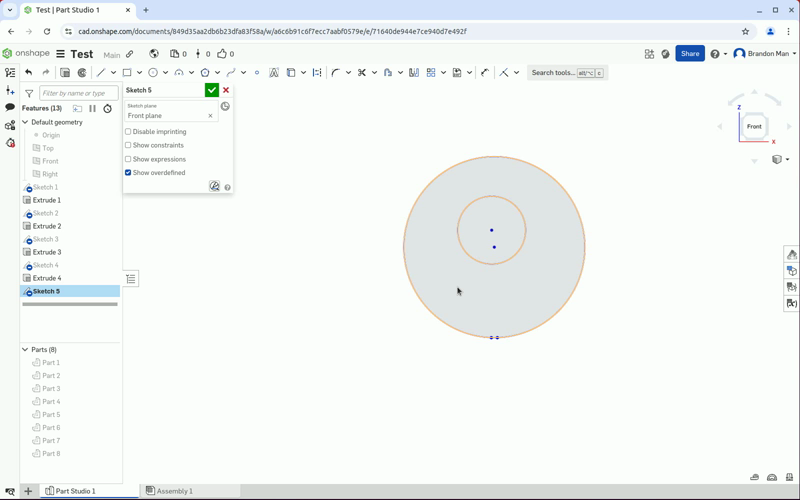
scroll(-6)
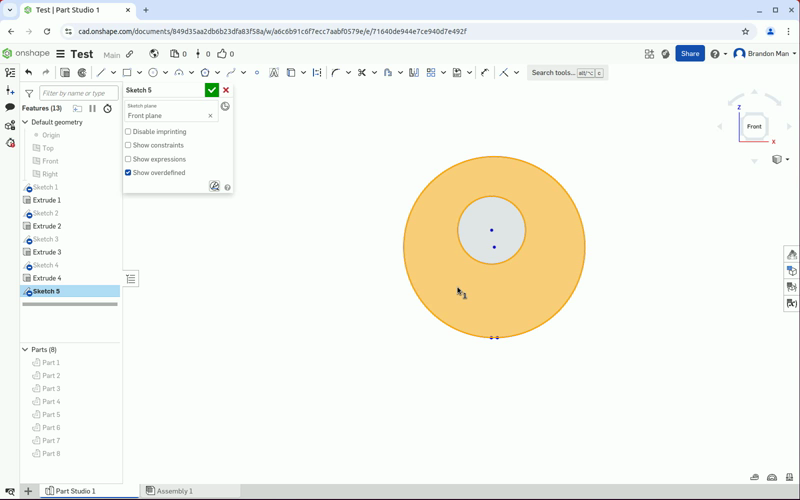
scroll(-6)
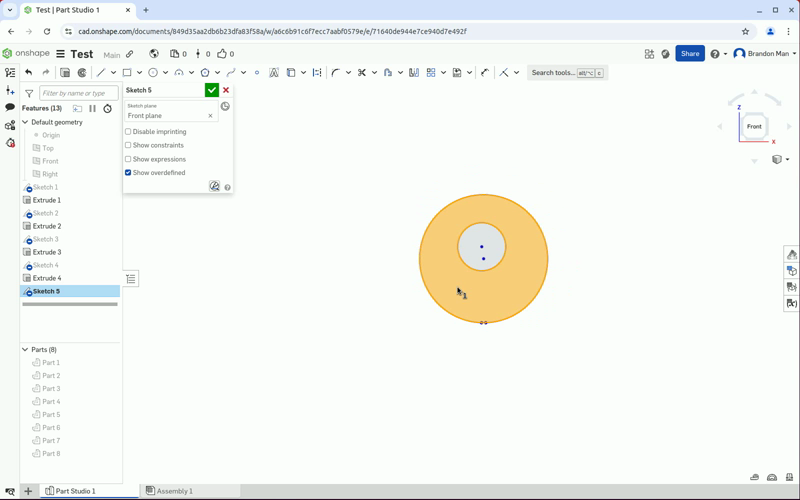
scroll(-6)
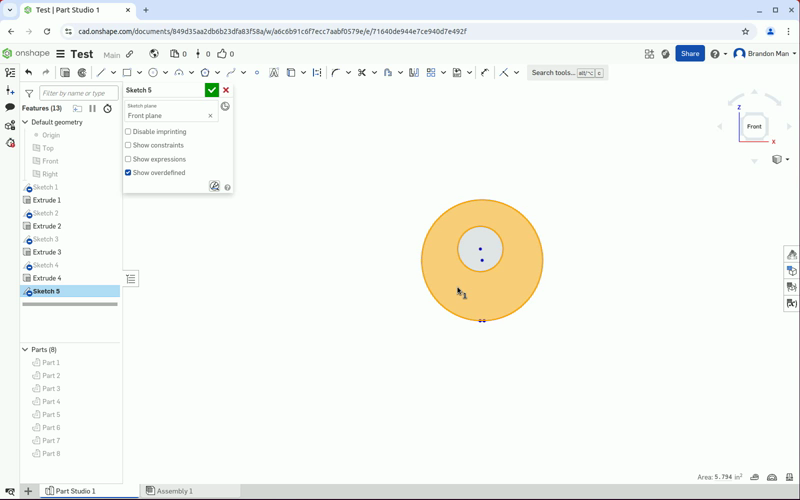
scroll(-6)
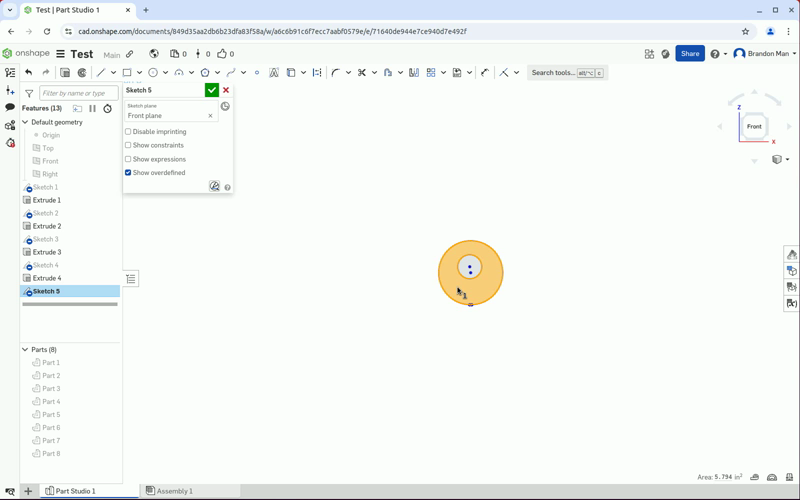
scroll(-6)
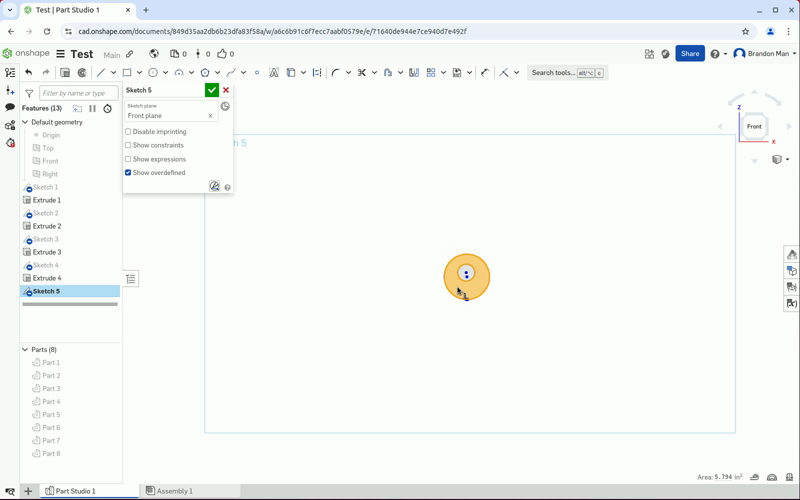
scroll(-6)
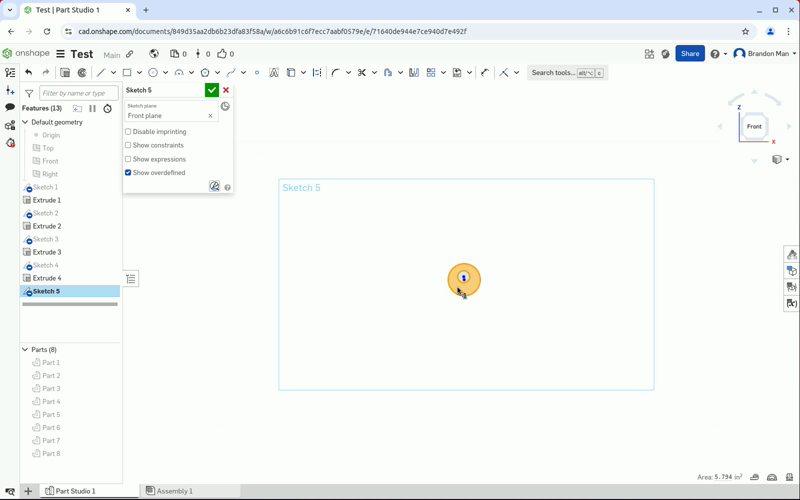
scroll(-6)
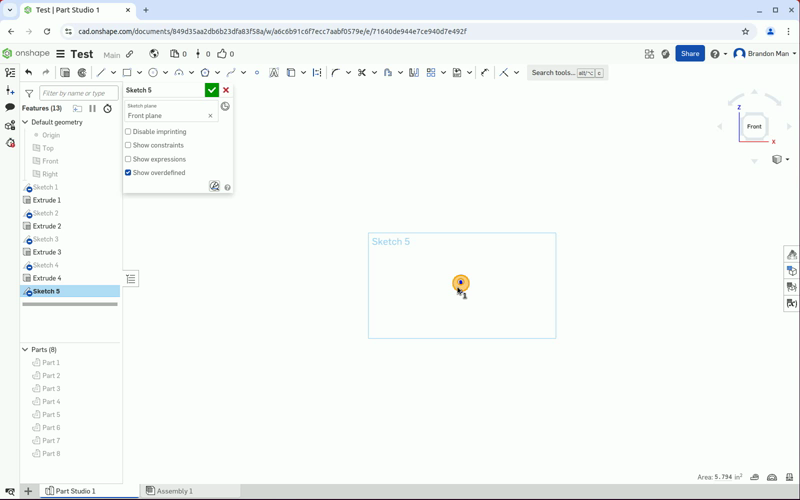
mouse_move(73, 352)
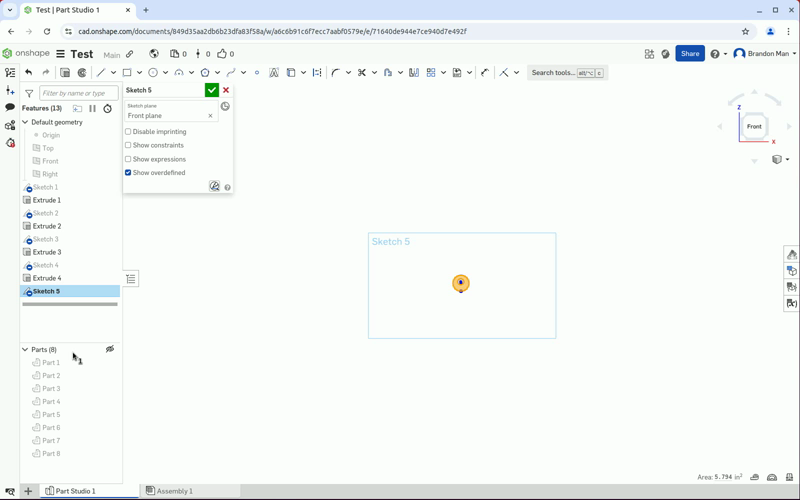
key(shift+y)
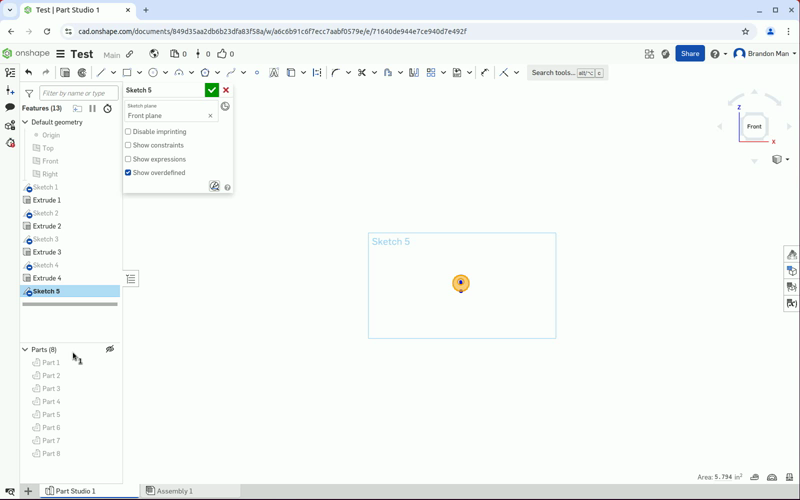
key(shift+e)
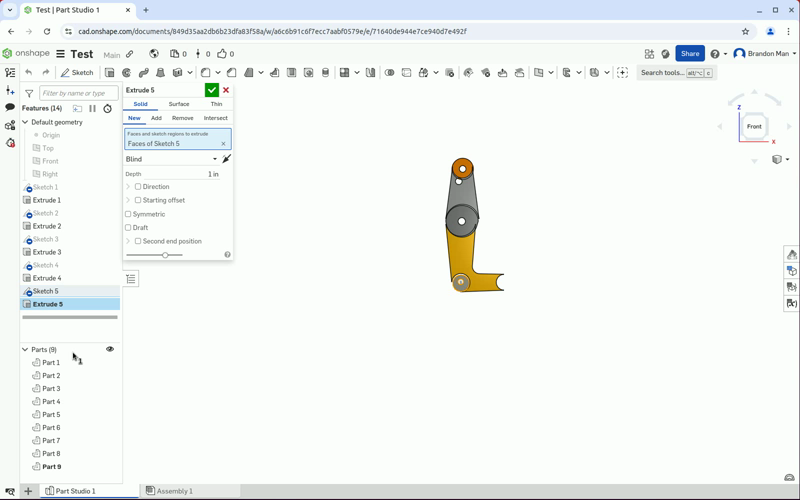
mouse_move(143, 106)
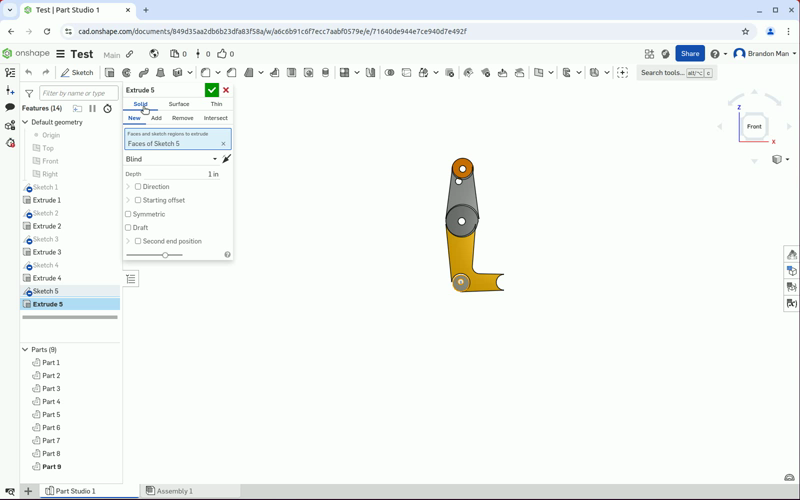
click(143, 106)
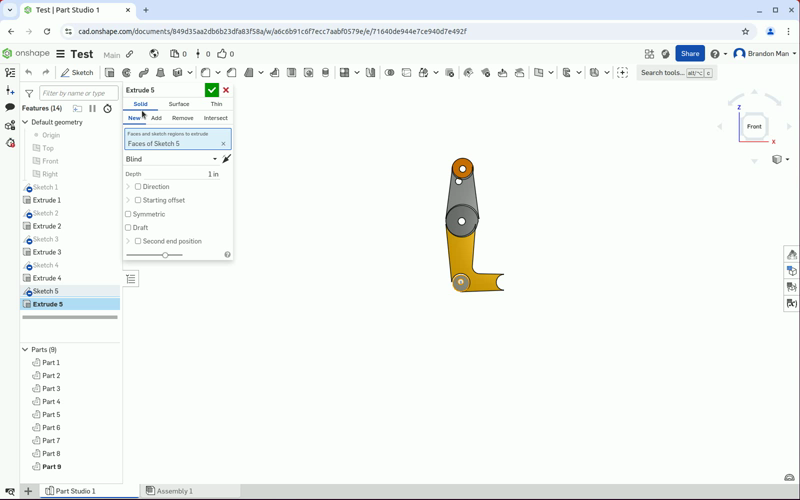
mouse_move(137, 120)
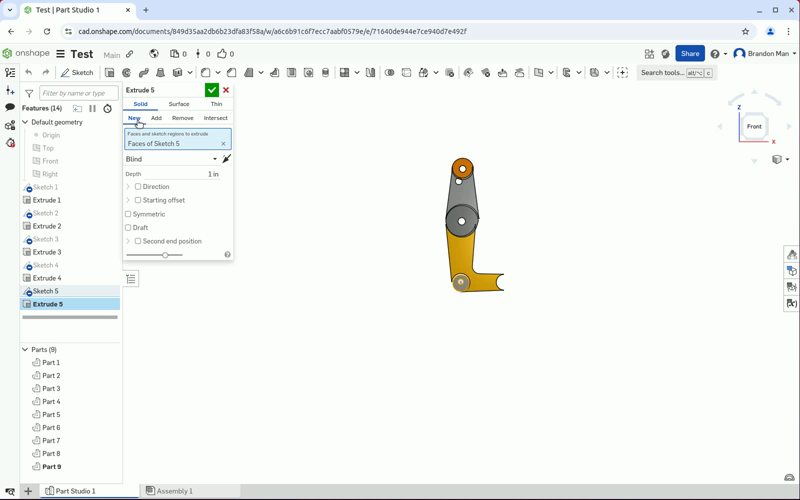
click(137, 120)
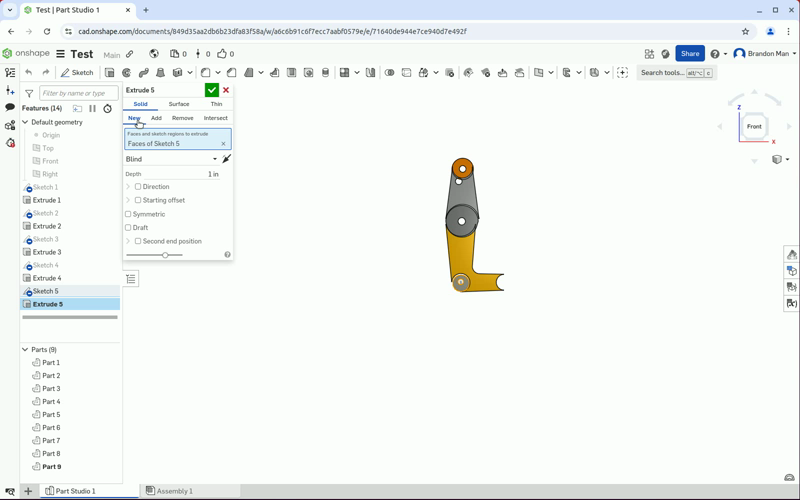
key(tab, 4)
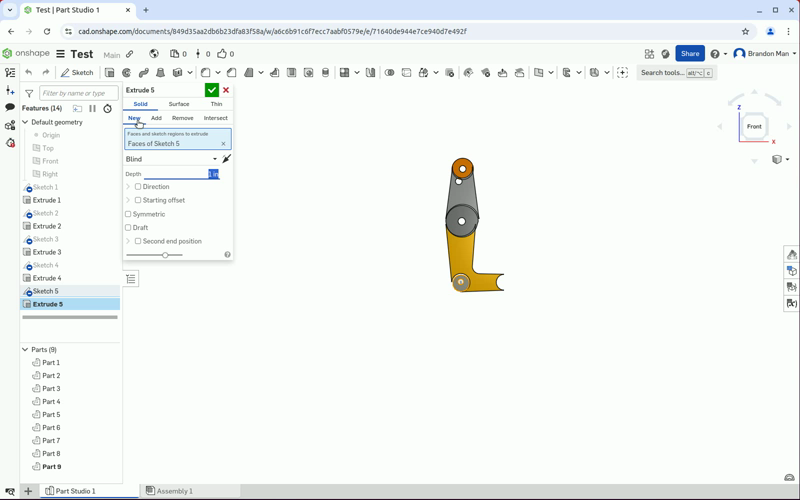
text(0.481)
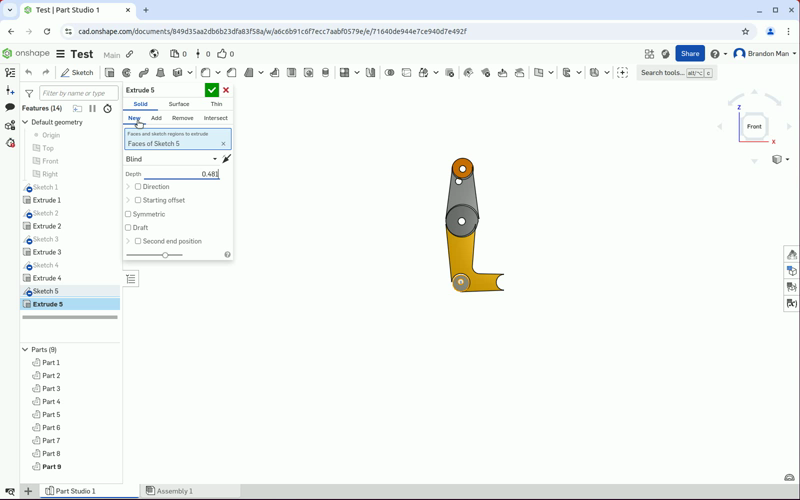
key(enter)
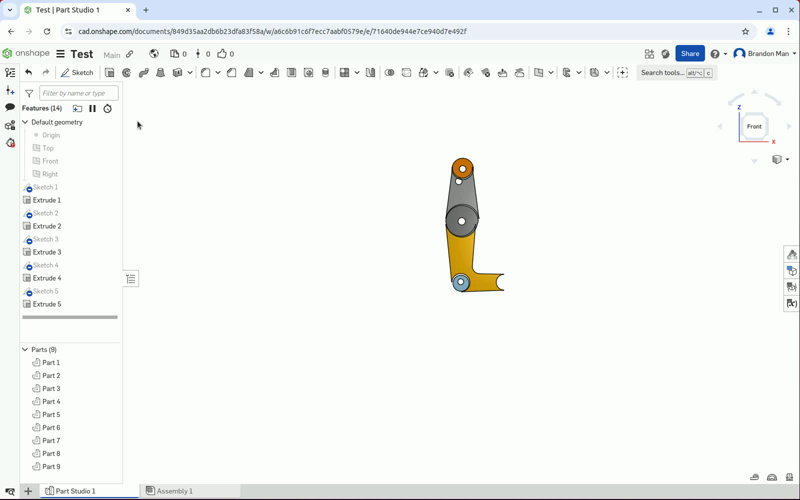
key(shift+h)
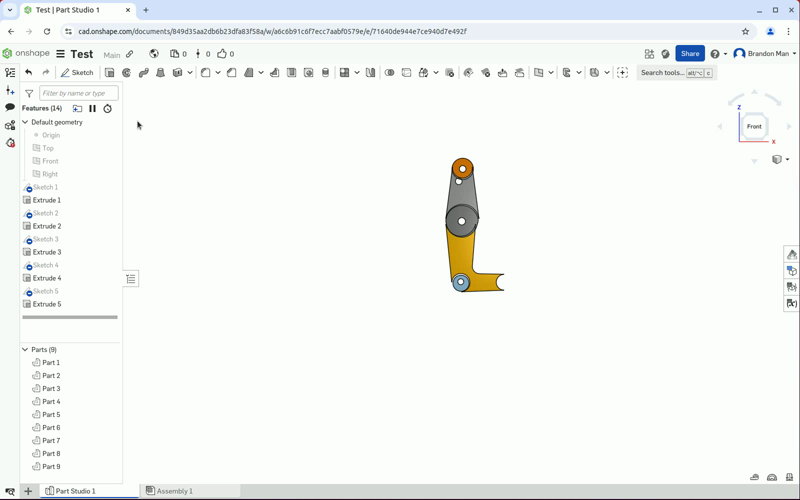
key(shift+h)
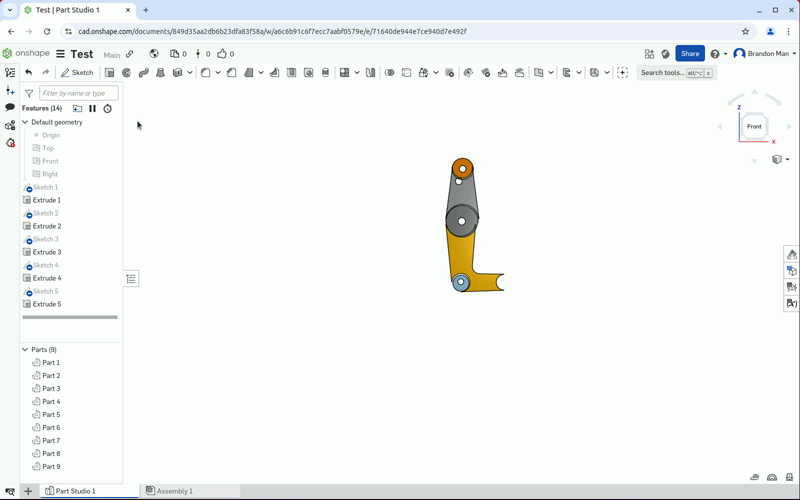
mouse_move(73, 189)
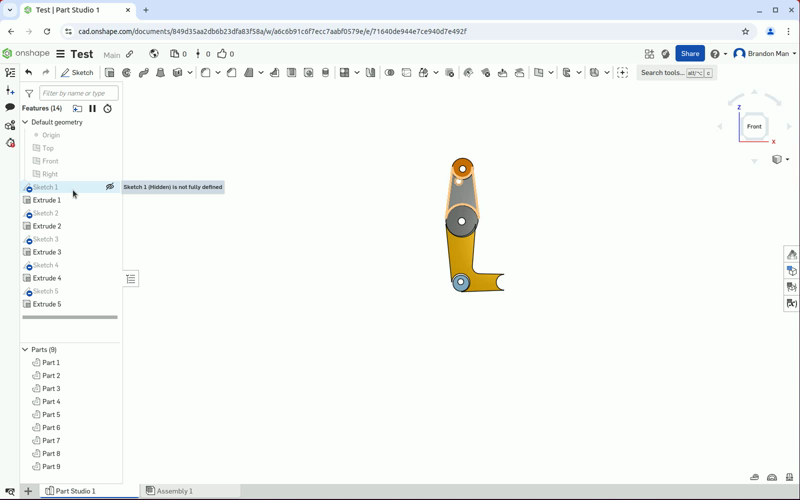
click(73, 189)
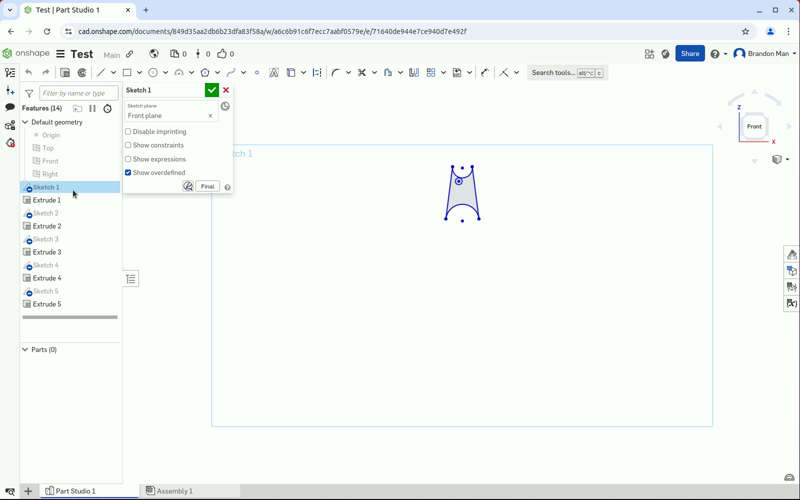
mouse_move(229, 92)
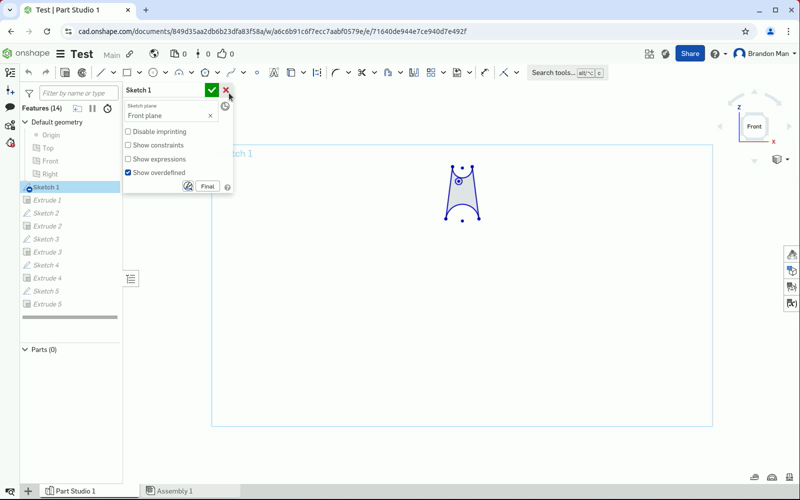
click(229, 92)
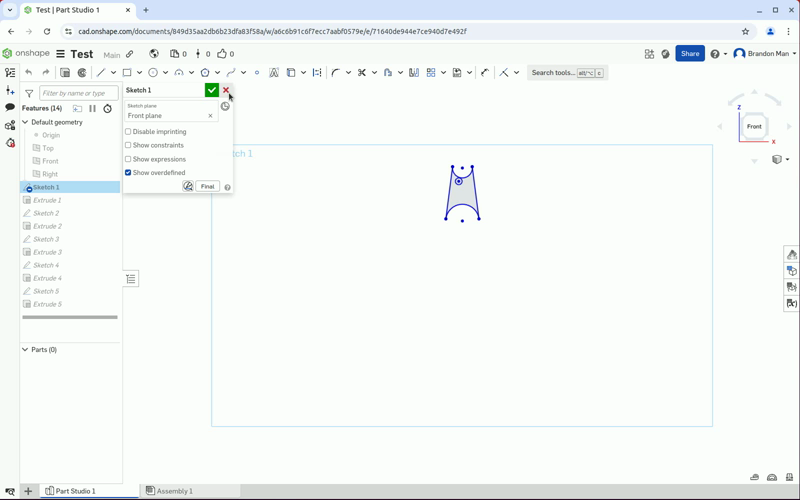
key(shift+s)
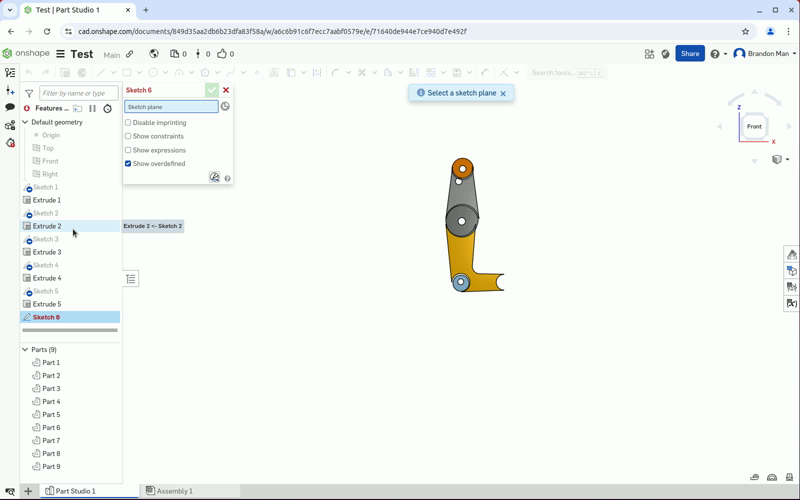
scroll(3)
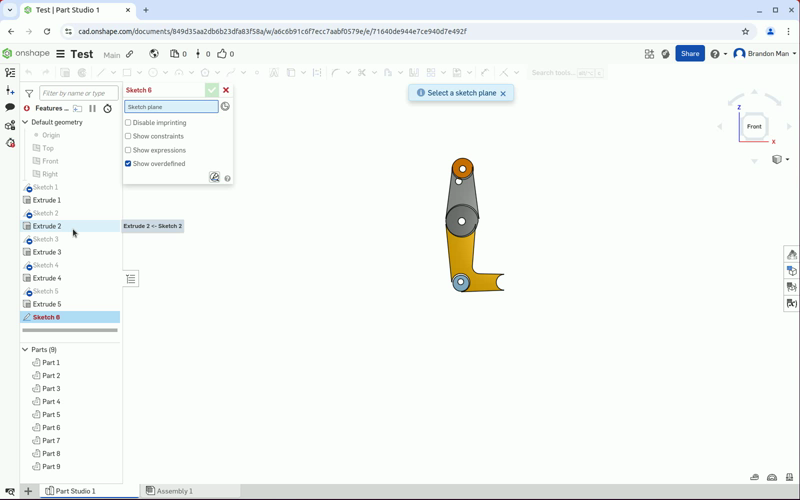
mouse_move(73, 163)
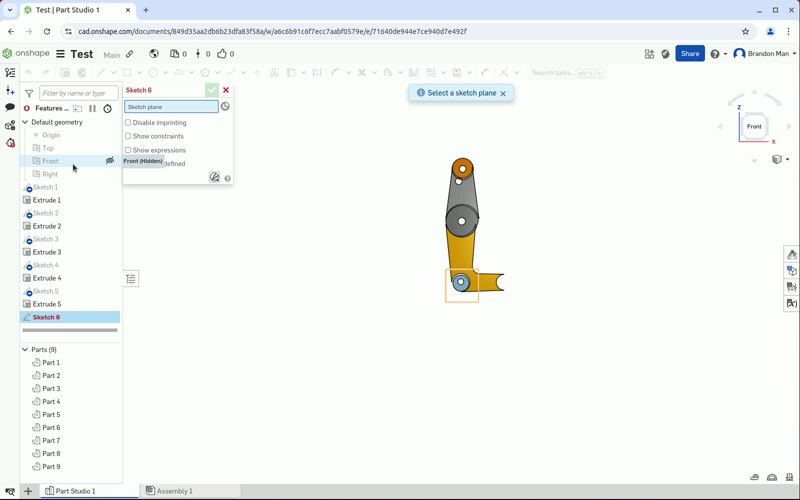
click(73, 163)
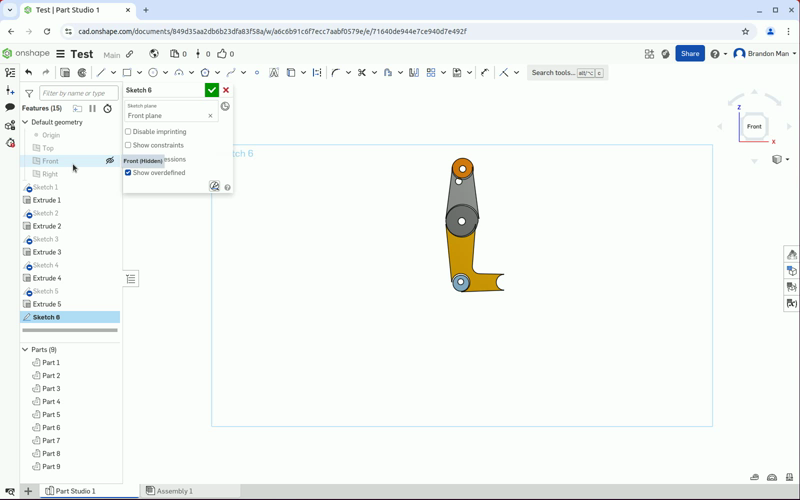
mouse_move(73, 352)
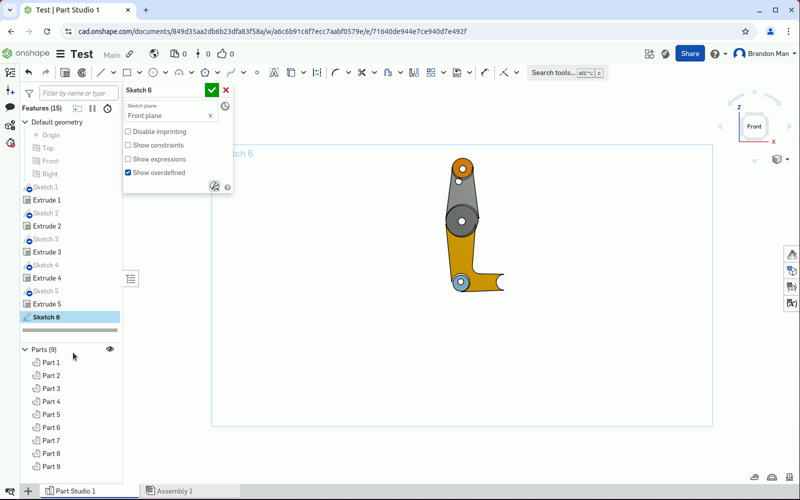
key(y)
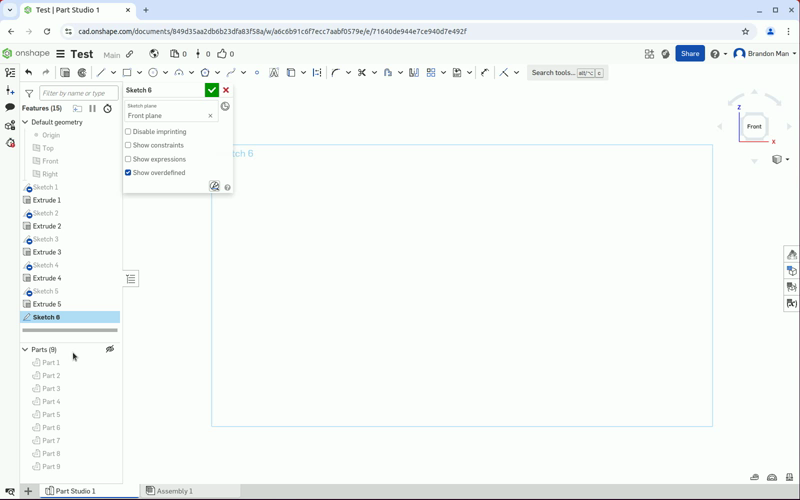
key(c)
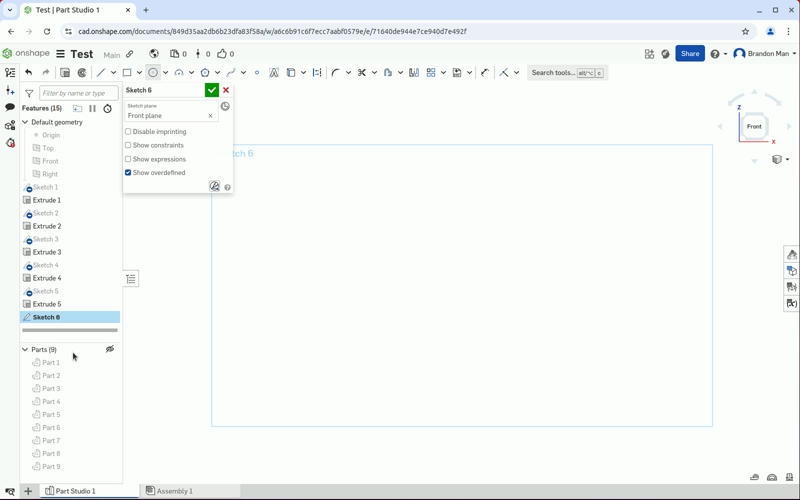
key_down(shift)
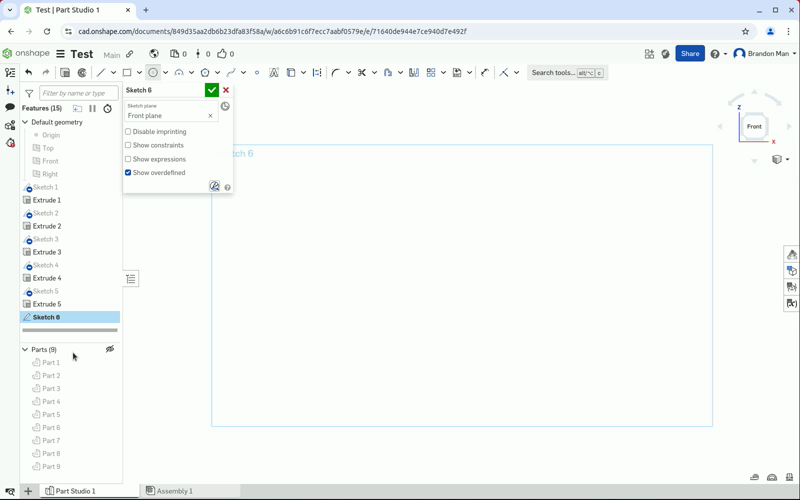
mouse_move(501, 282)
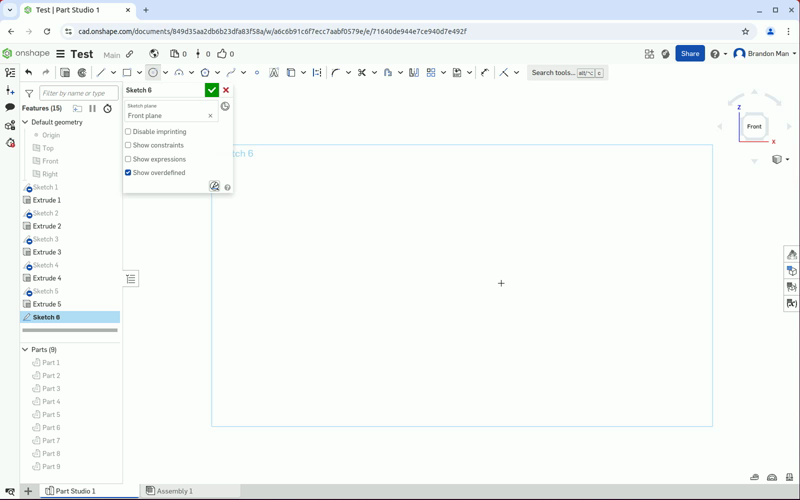
click(501, 282)
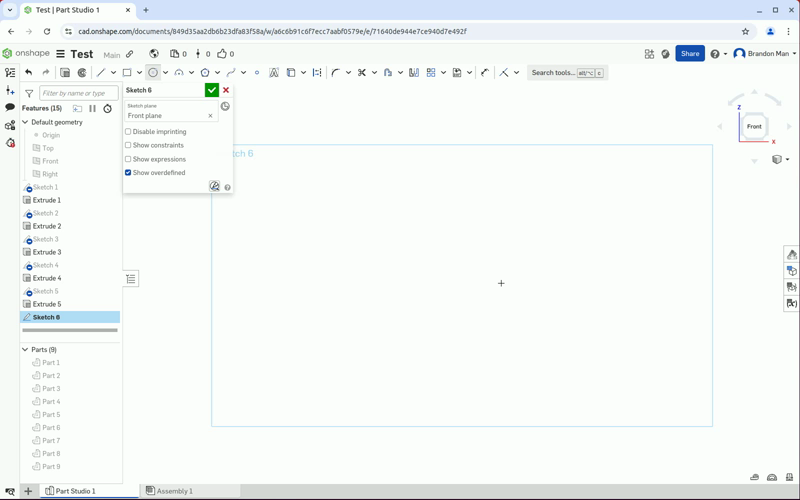
key_up(shift)
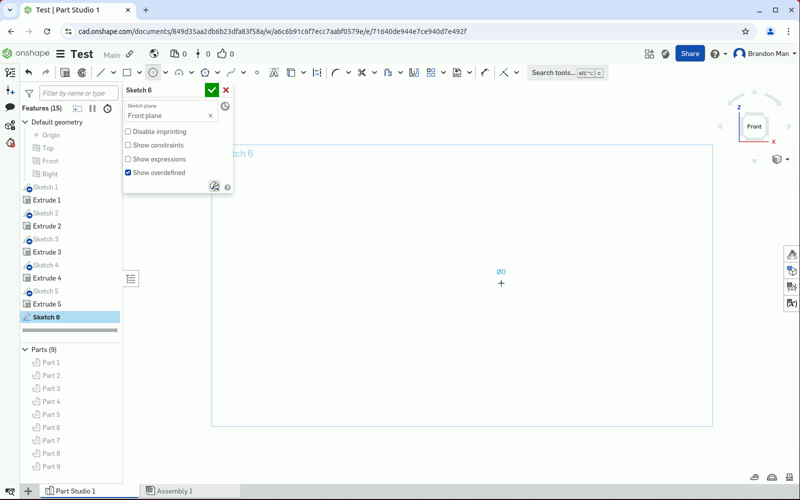
mouse_move(508, 282)
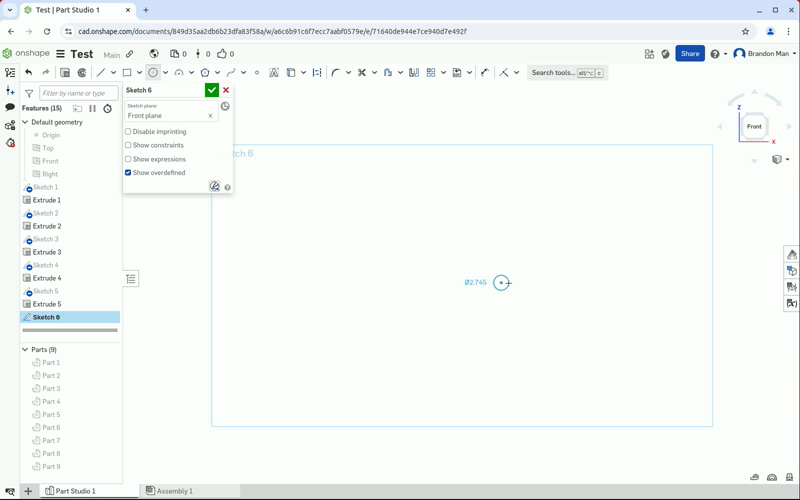
click(508, 282)
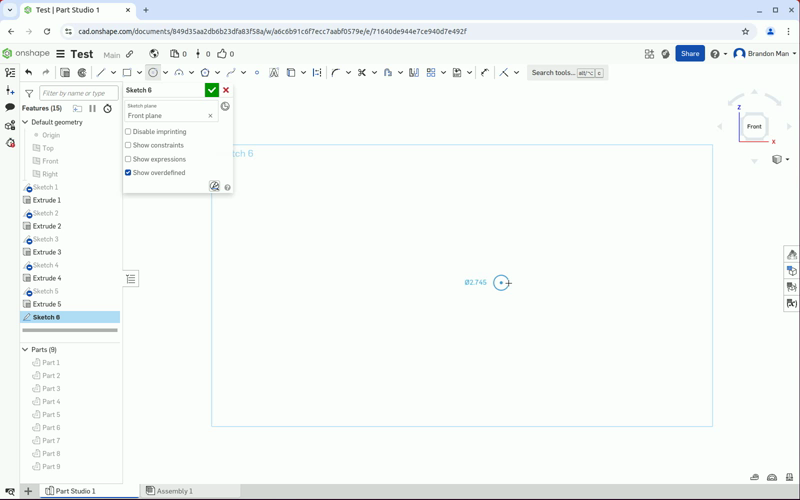
key(esc)
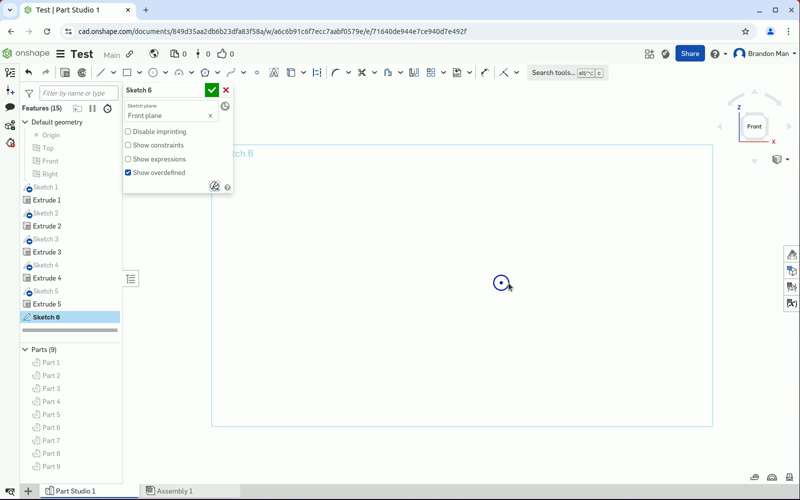
key(c)
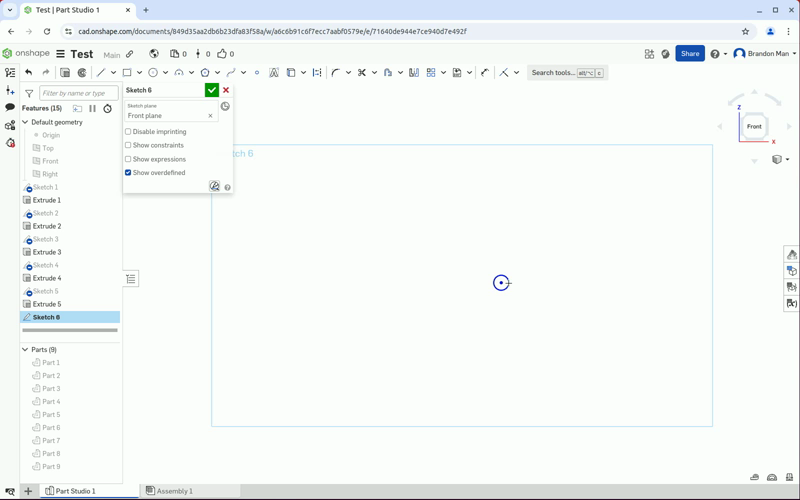
key_down(shift)
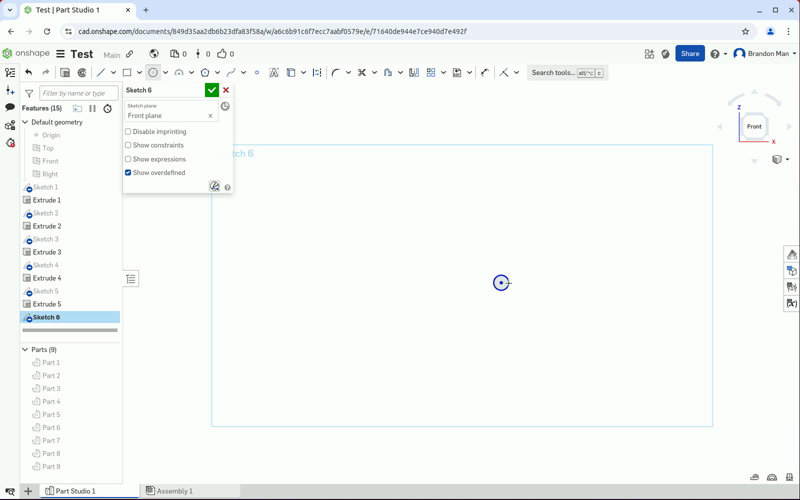
mouse_move(501, 282)
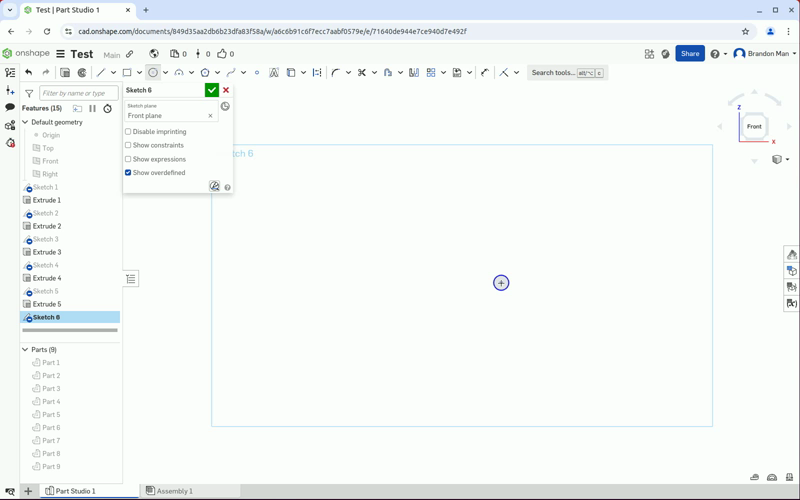
click(501, 282)
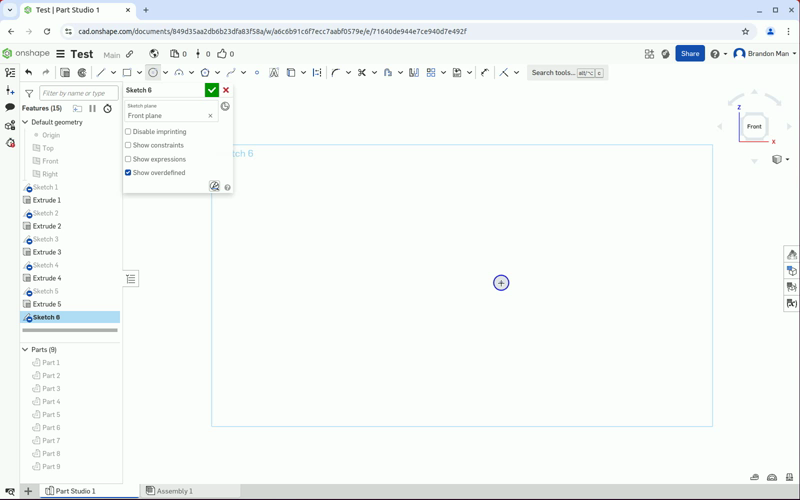
key_up(shift)
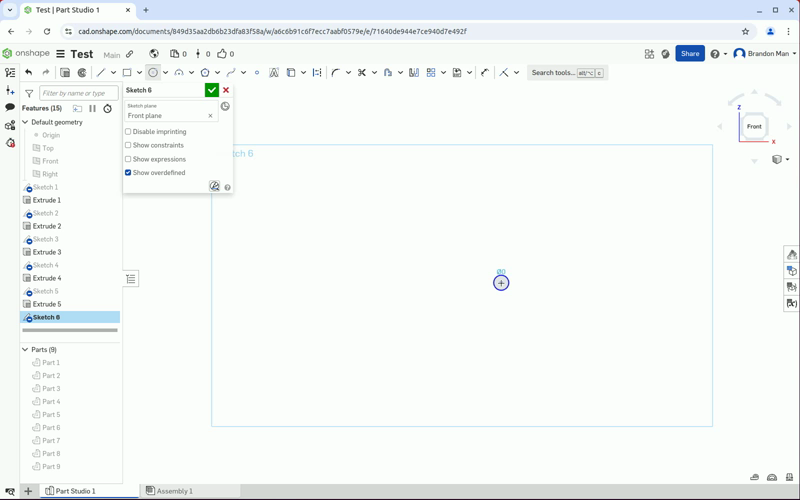
mouse_move(504, 282)
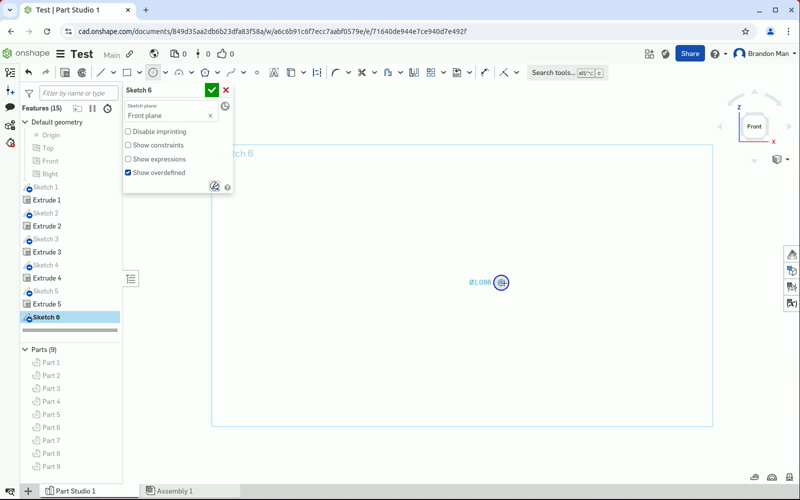
scroll(6)
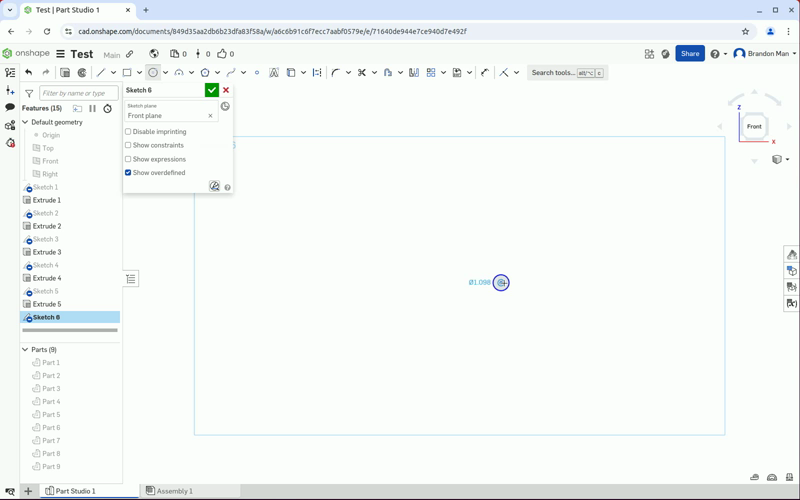
scroll(6)
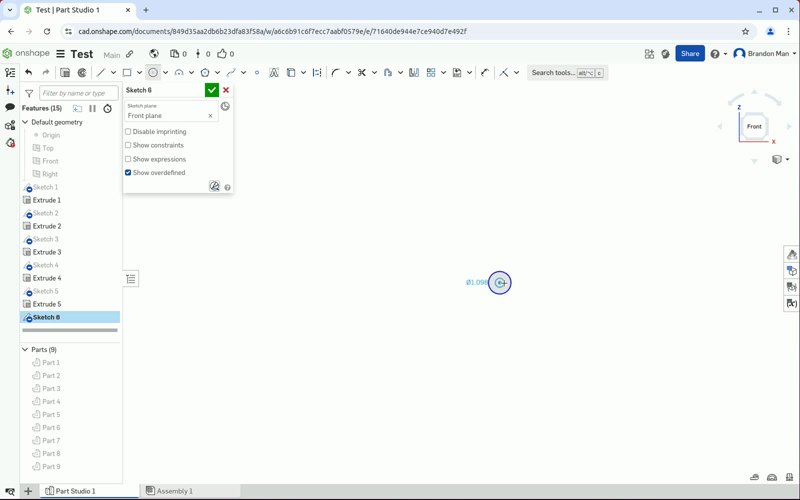
scroll(6)
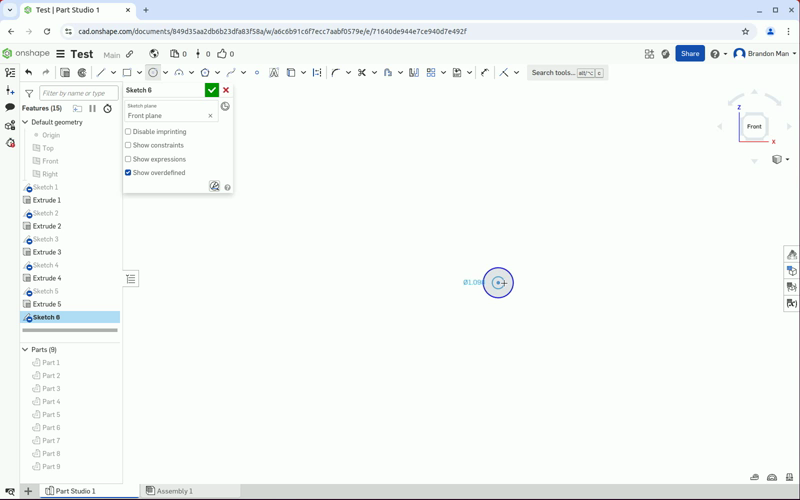
scroll(6)
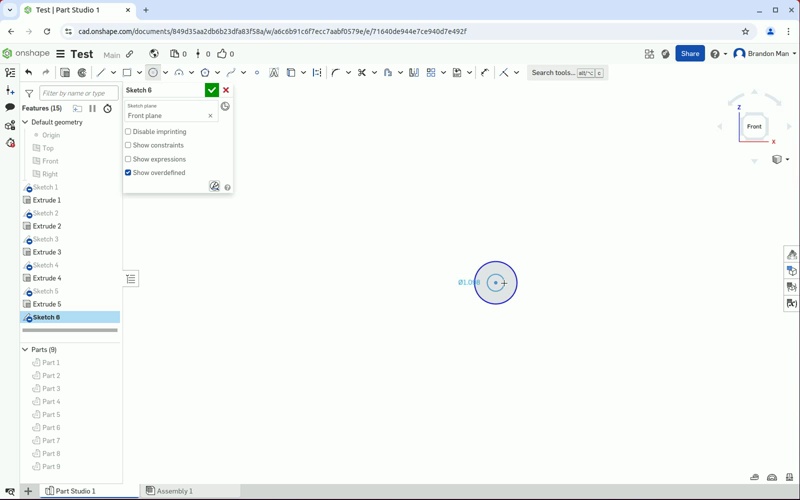
scroll(6)
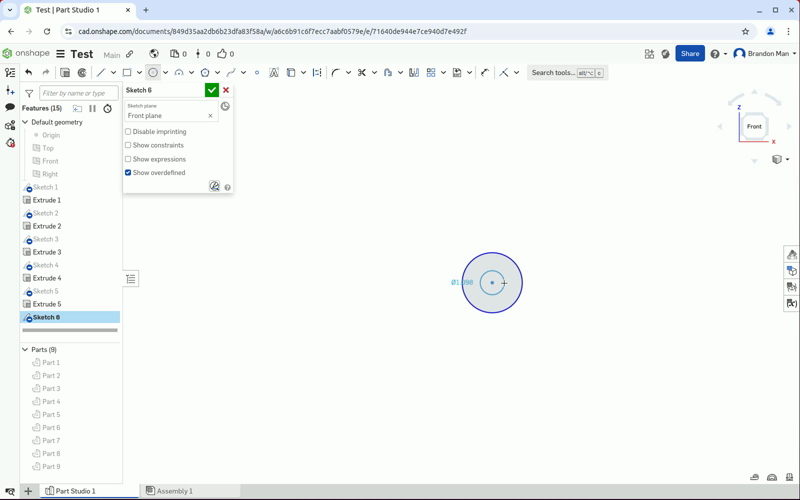
scroll(6)
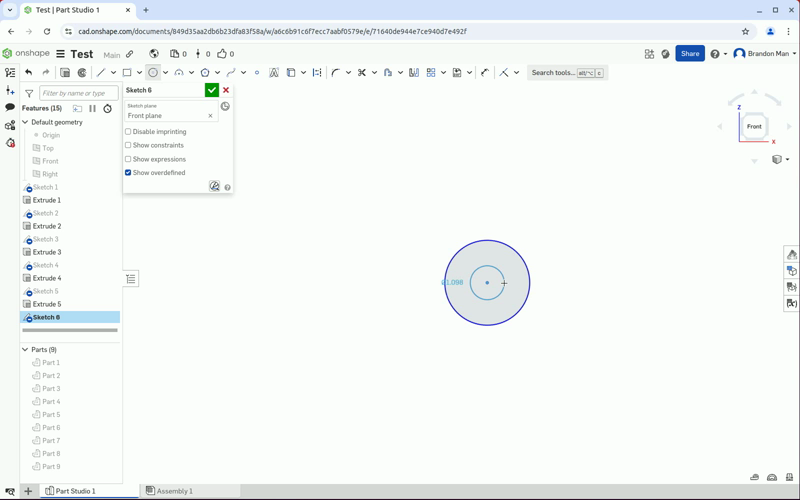
scroll(6)
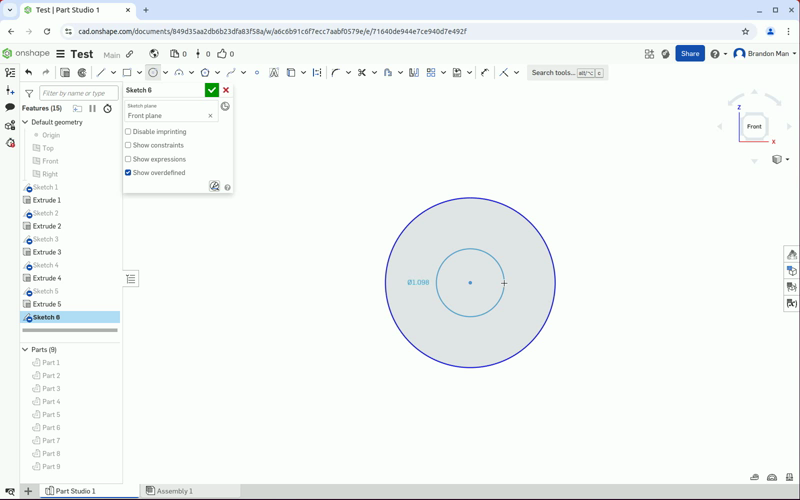
click(504, 282)
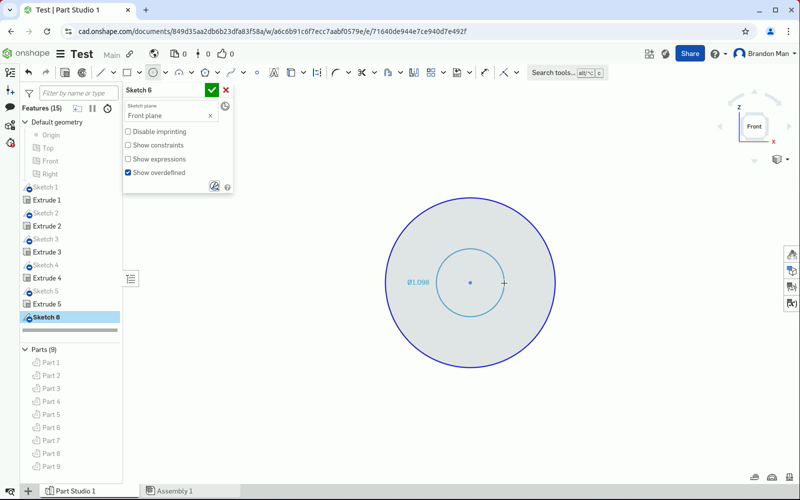
scroll(-6)
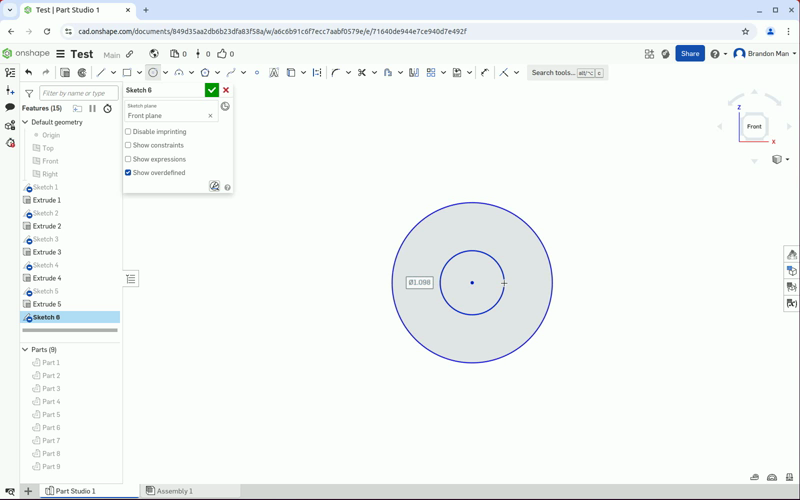
scroll(-6)
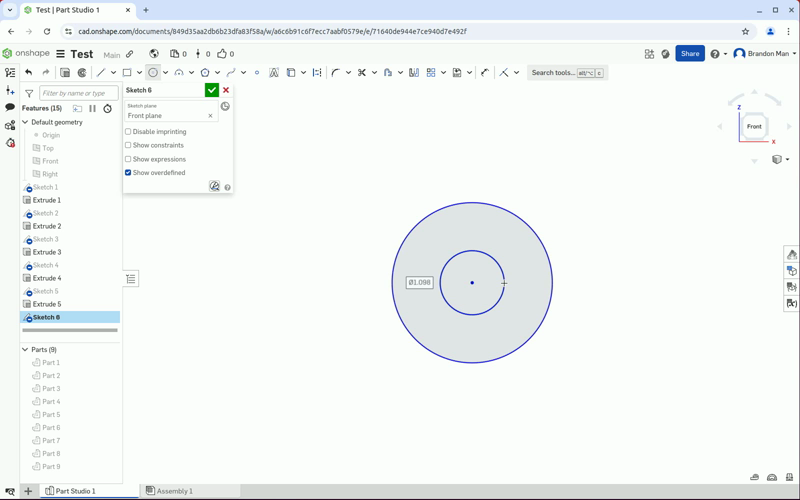
scroll(-6)
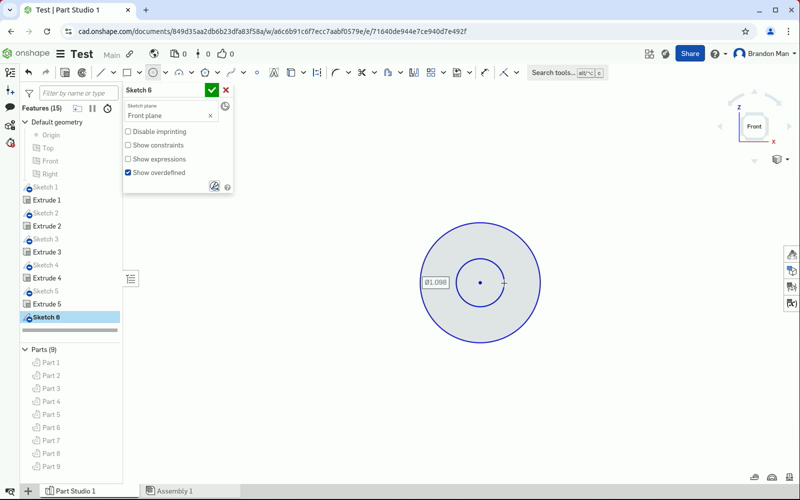
scroll(-6)
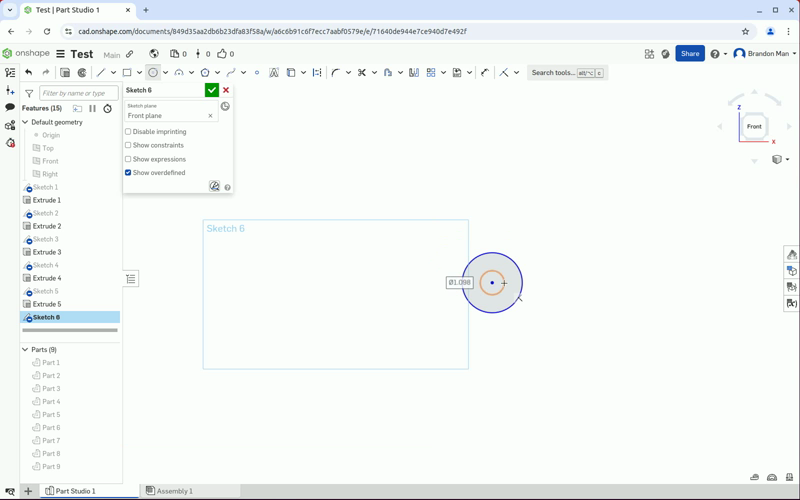
scroll(-6)
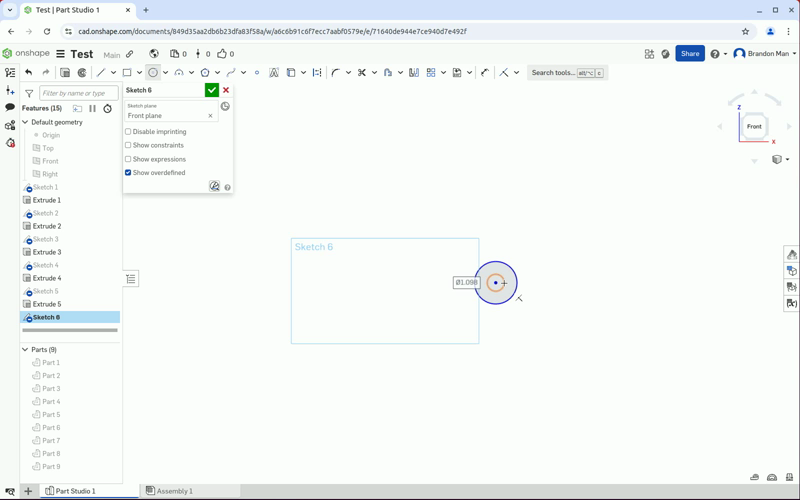
scroll(-6)
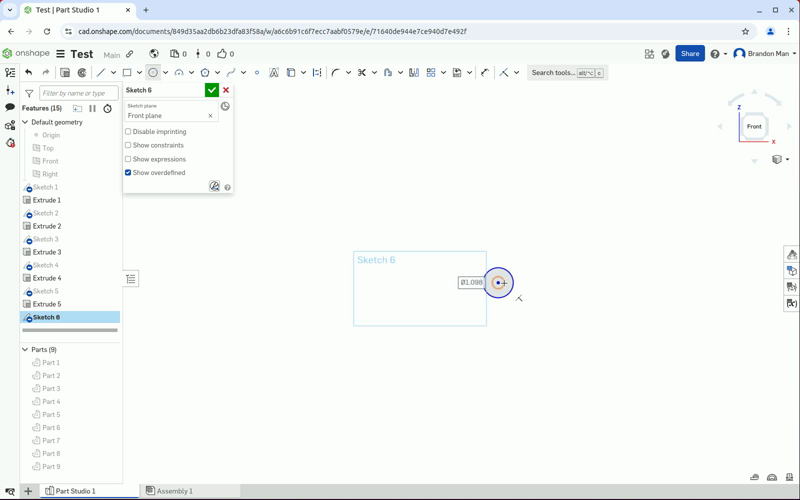
scroll(-6)
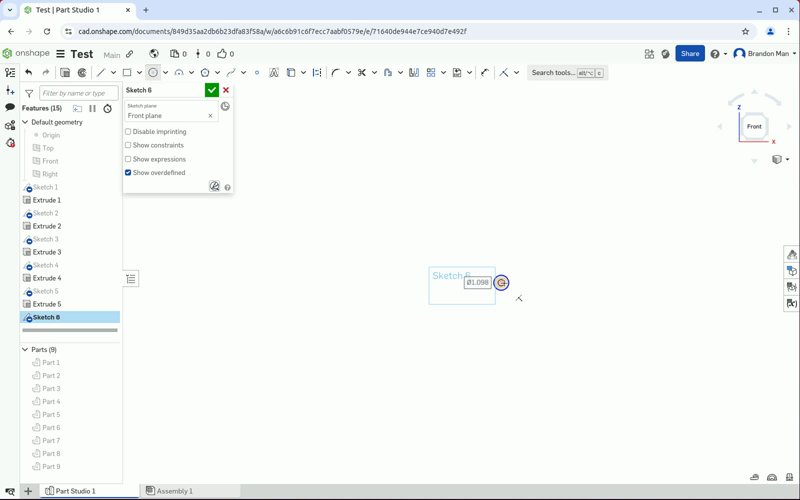
key(esc)
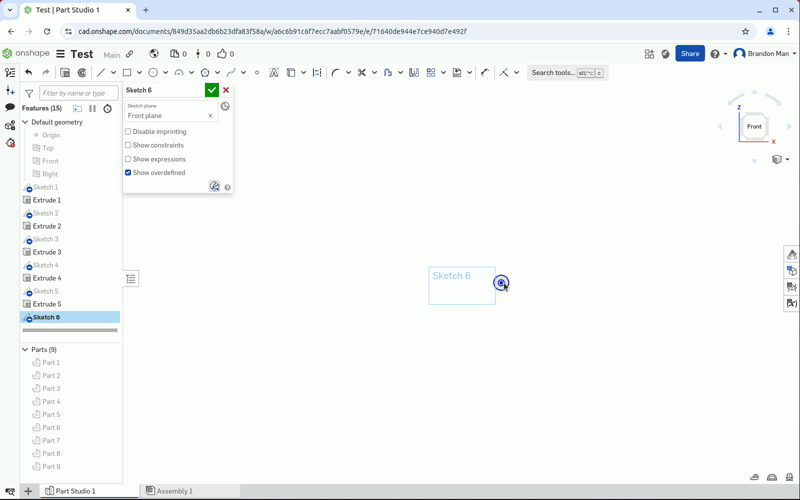
mouse_move(500, 276)
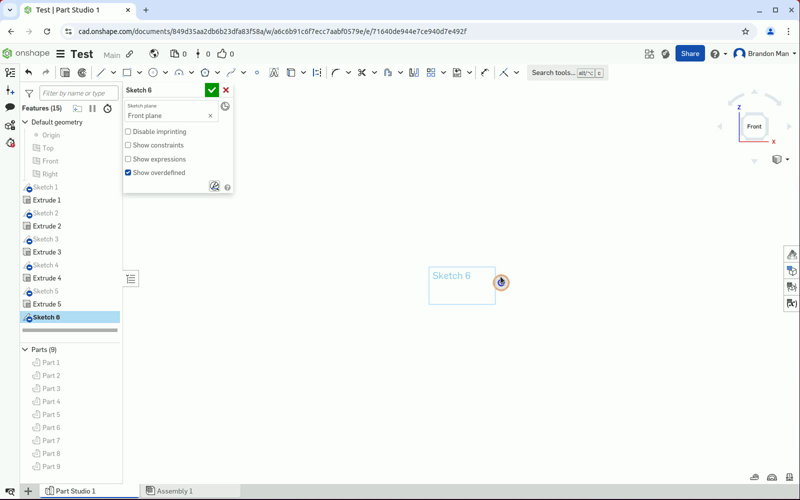
scroll(6)
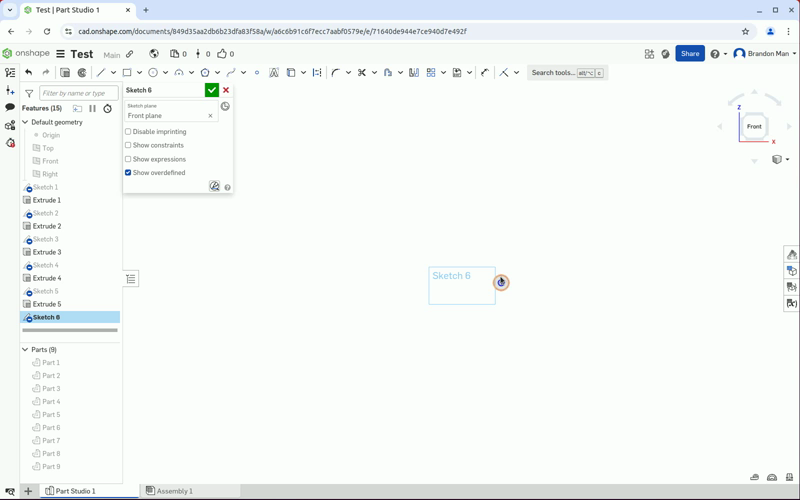
scroll(6)
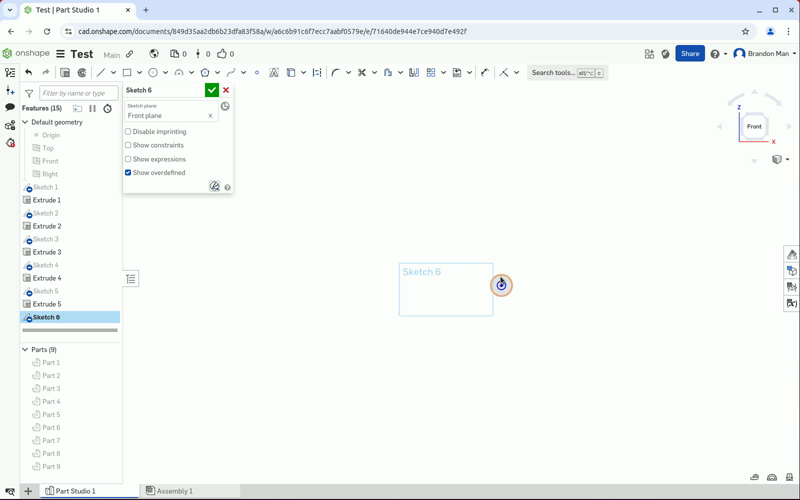
scroll(6)
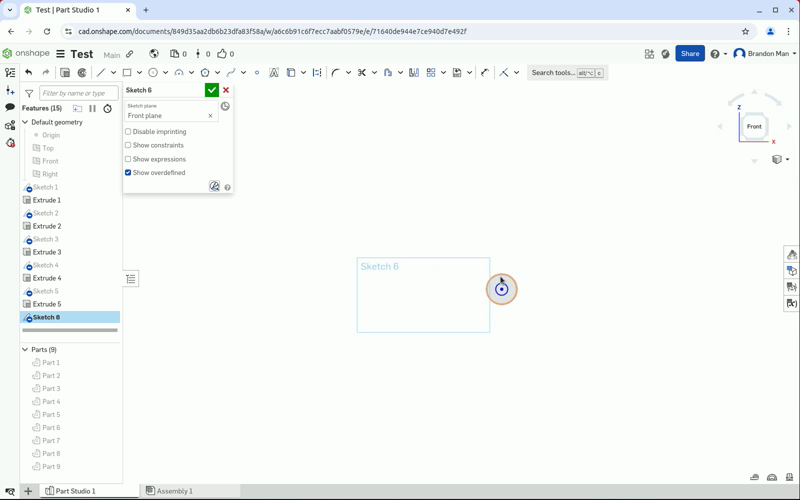
scroll(6)
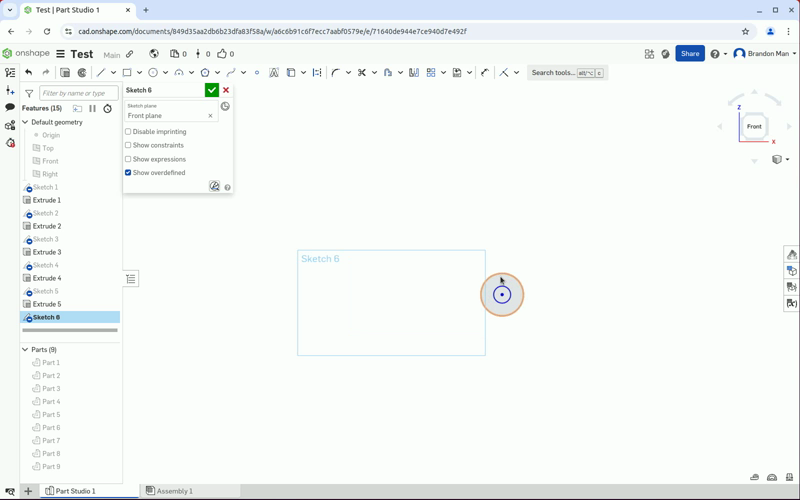
scroll(6)
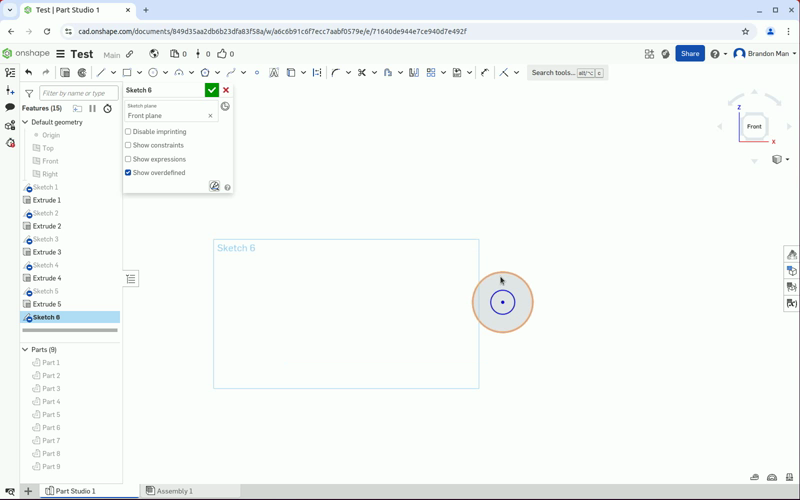
scroll(6)
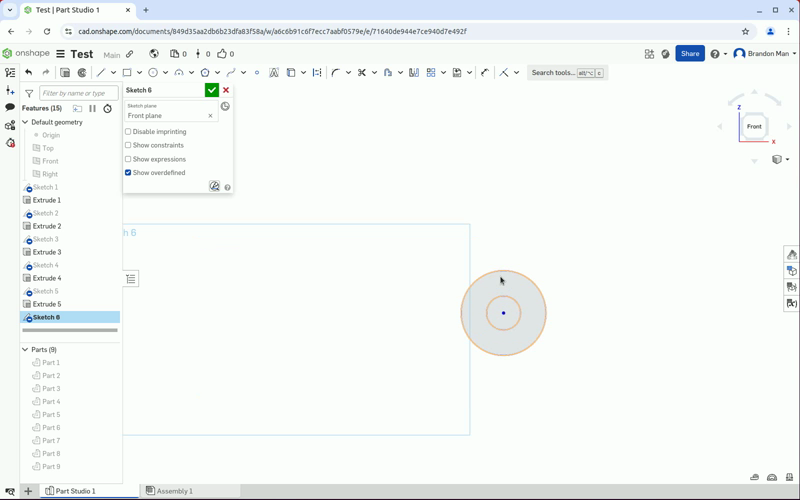
scroll(6)
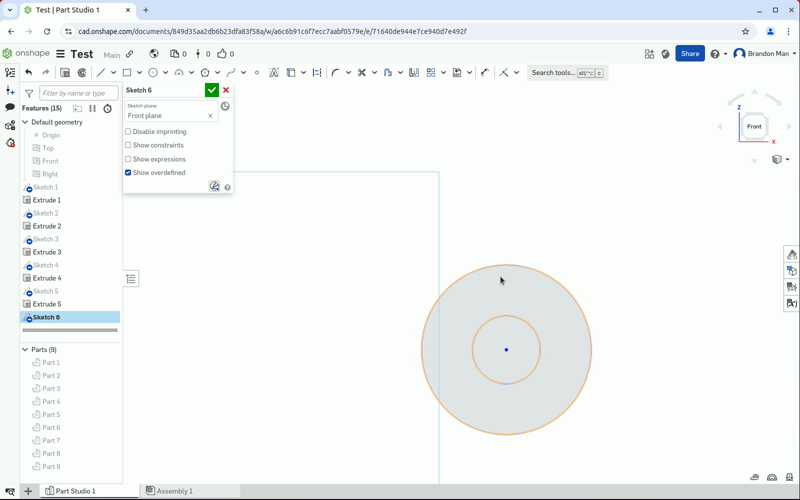
click(500, 276)
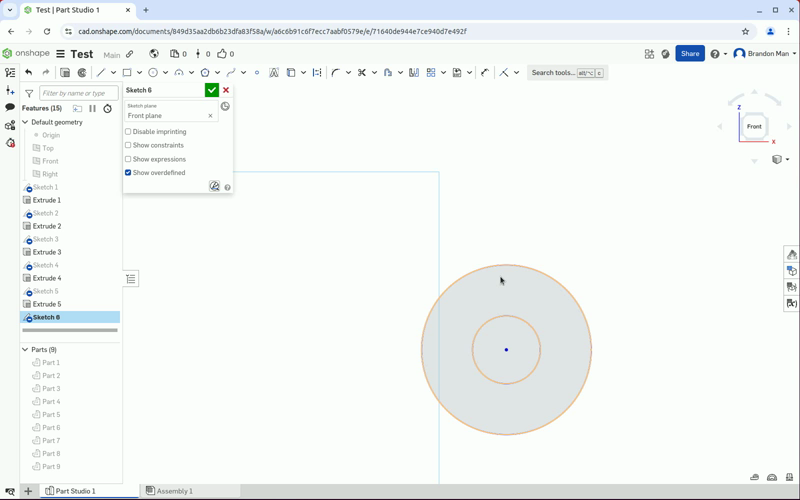
scroll(-6)
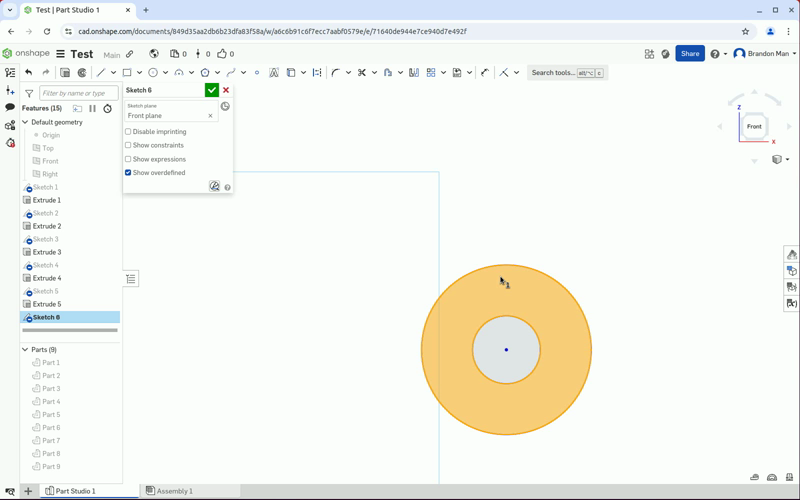
scroll(-6)
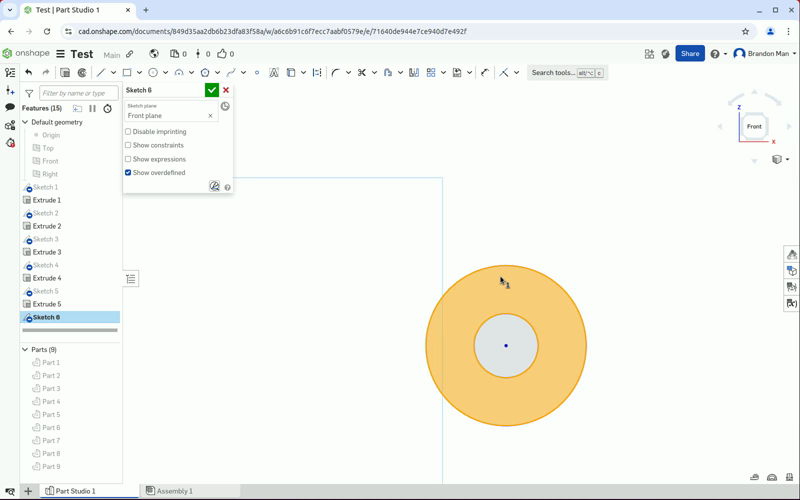
scroll(-6)
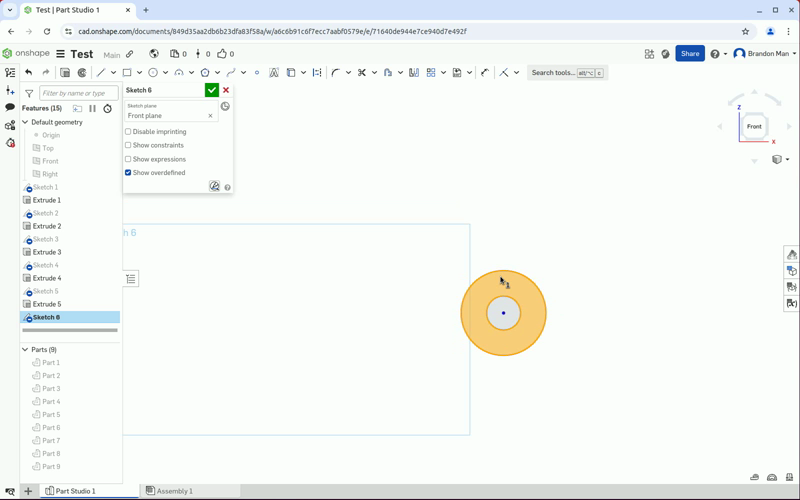
scroll(-6)
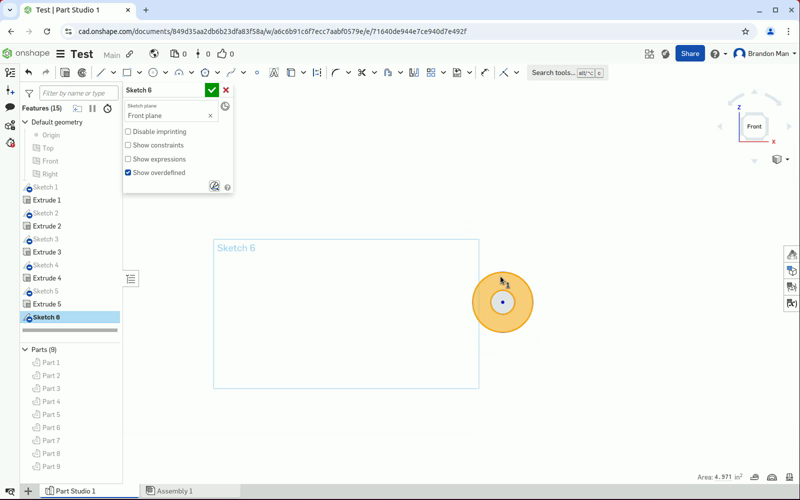
scroll(-6)
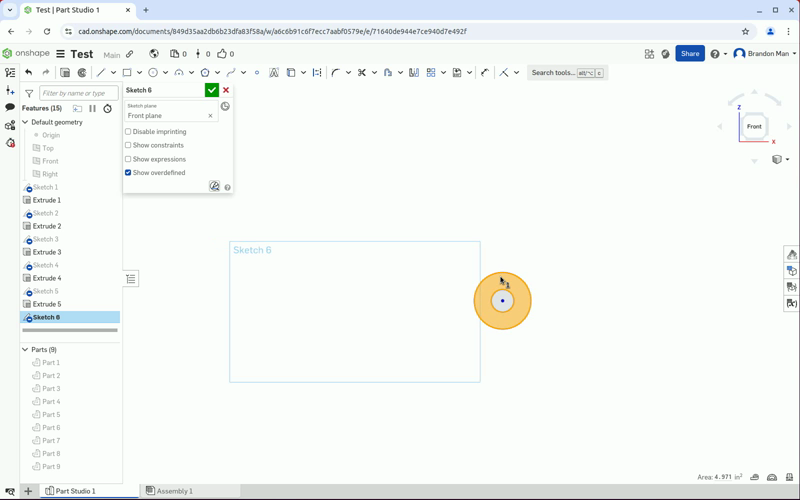
scroll(-6)
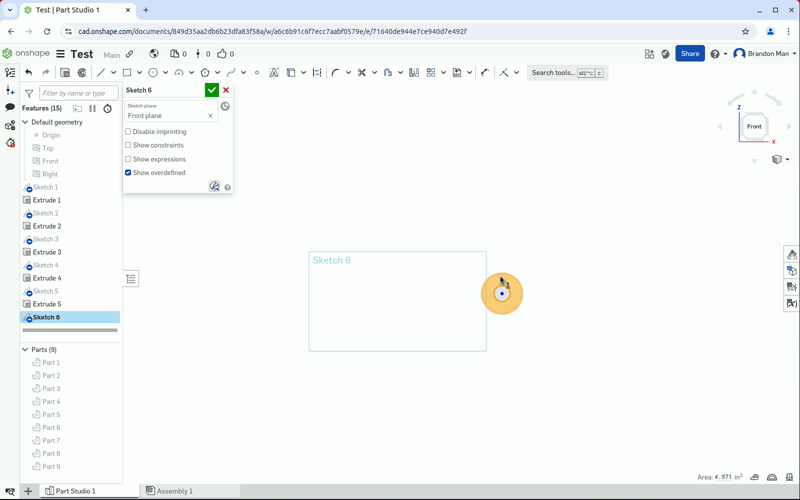
scroll(-6)
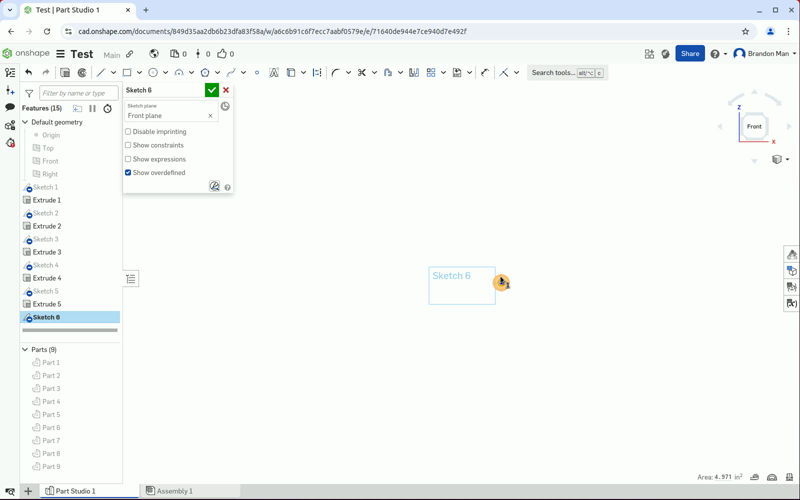
mouse_move(73, 352)
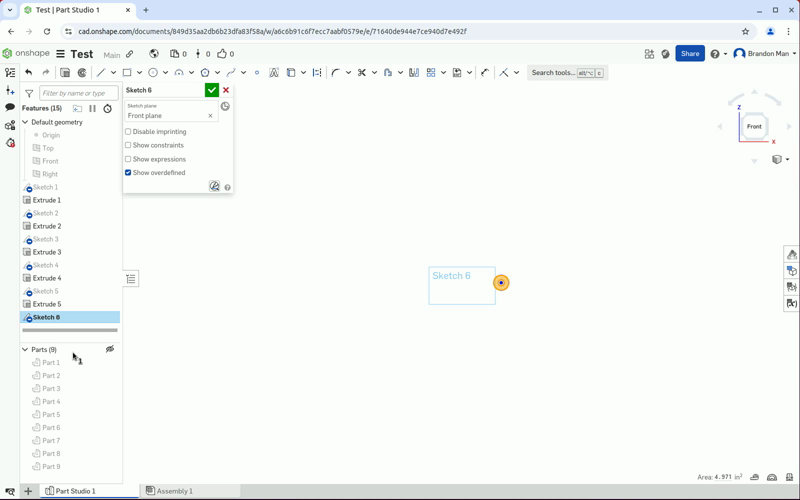
key(shift+y)
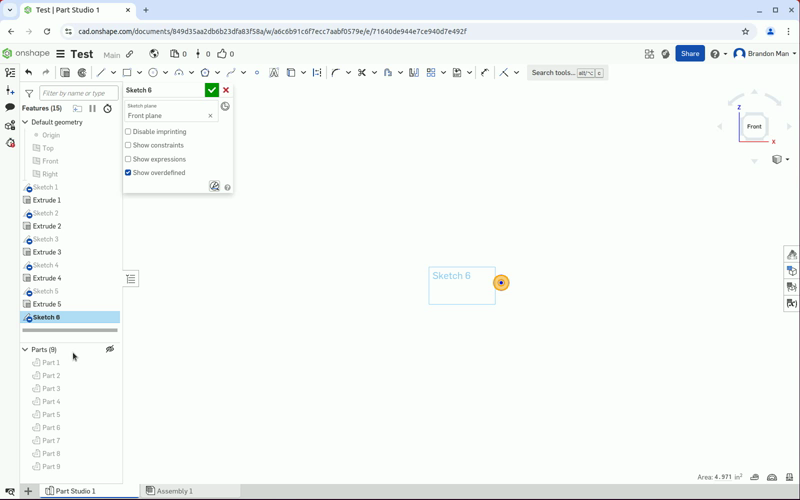
key(shift+e)
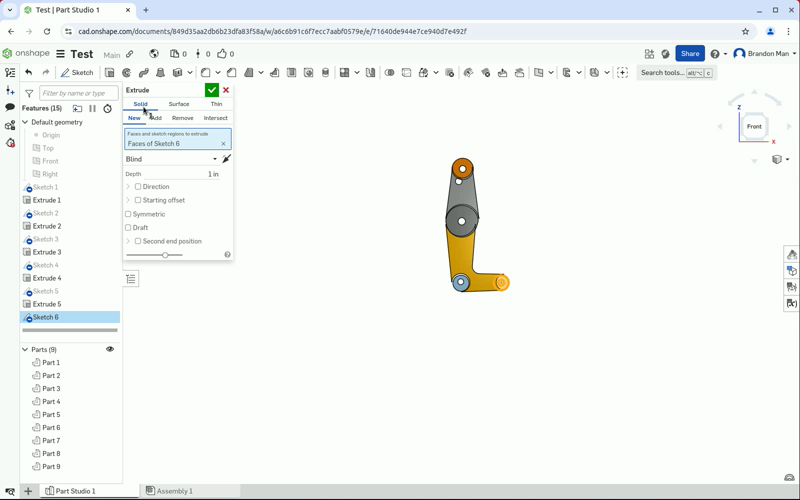
mouse_move(143, 106)
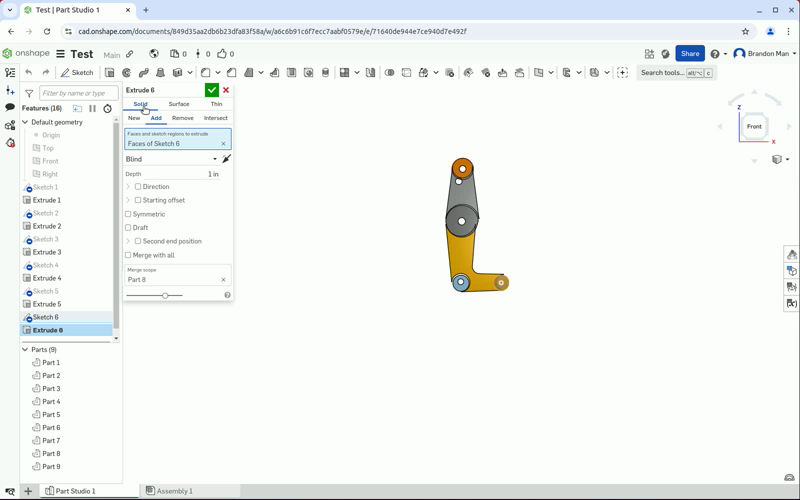
click(143, 106)
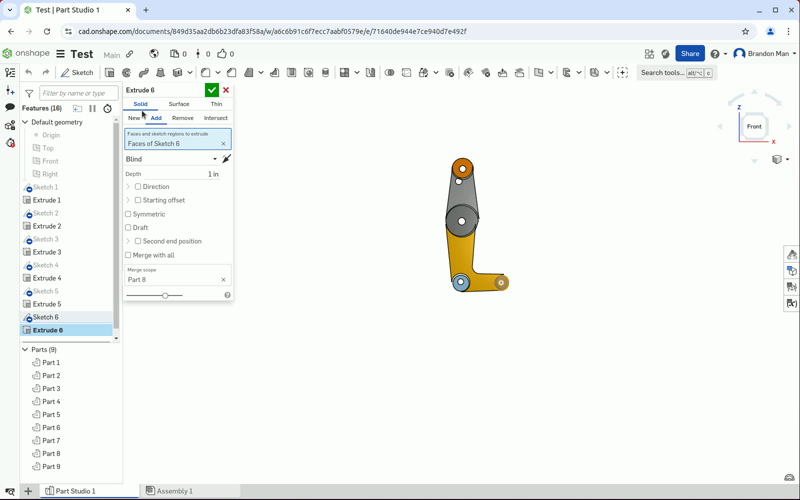
mouse_move(137, 120)
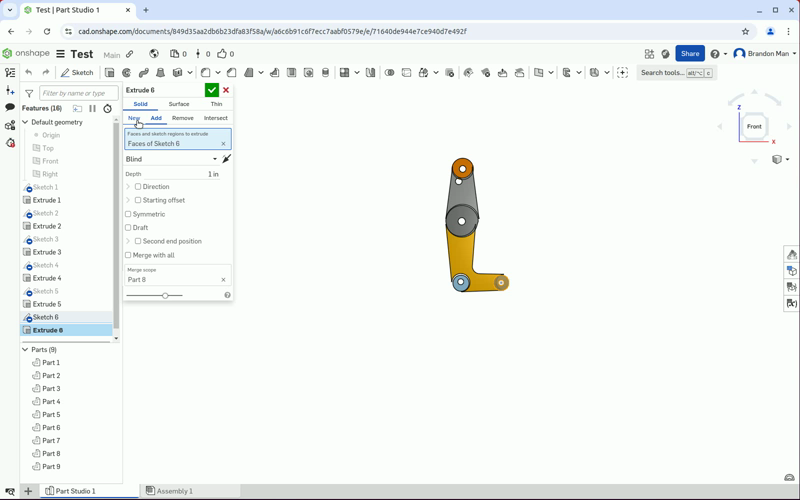
click(137, 120)
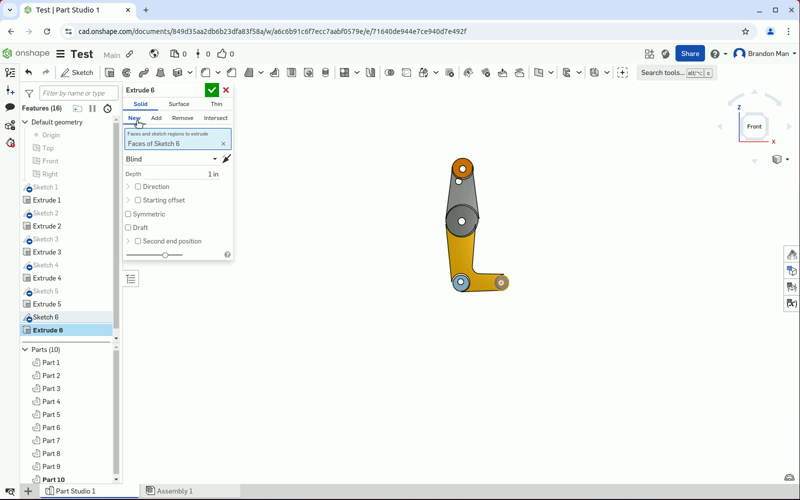
key(tab, 4)
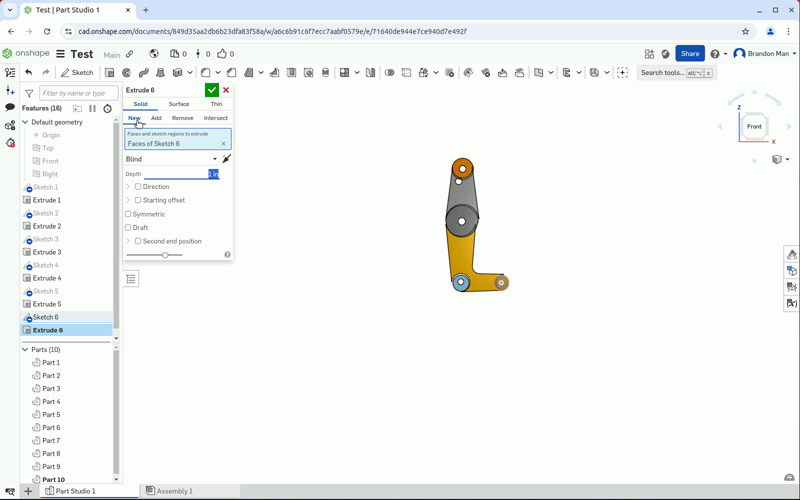
text(0.481)
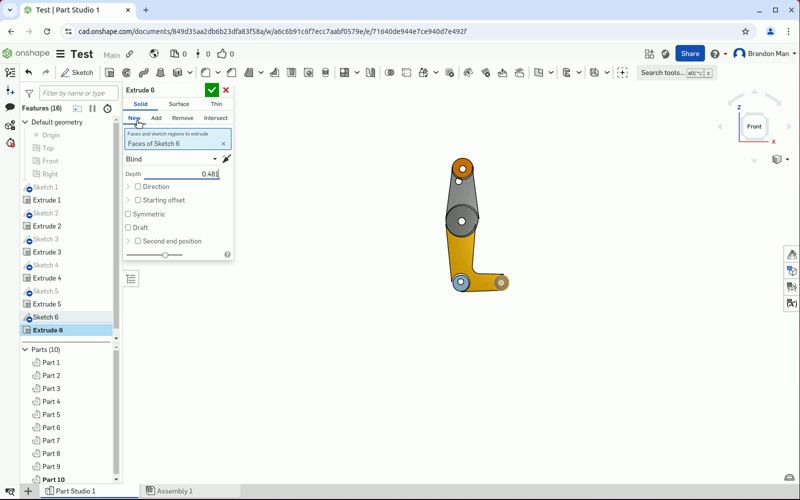
key(enter)
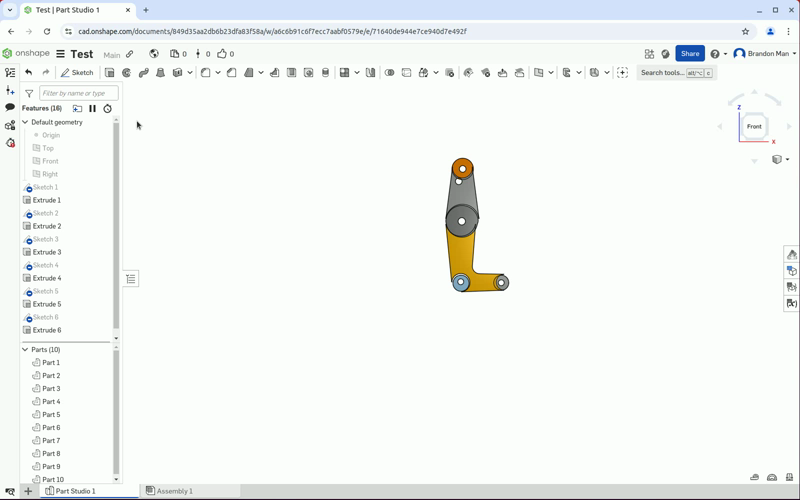
key(shift+h)
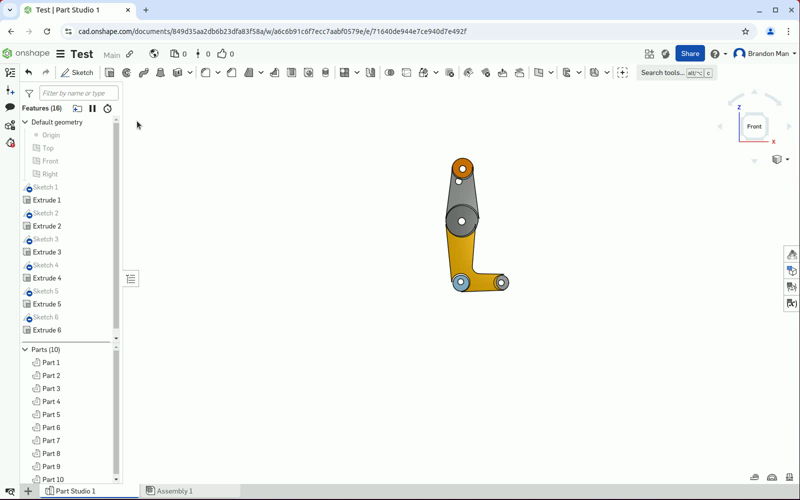
key(shift+h)
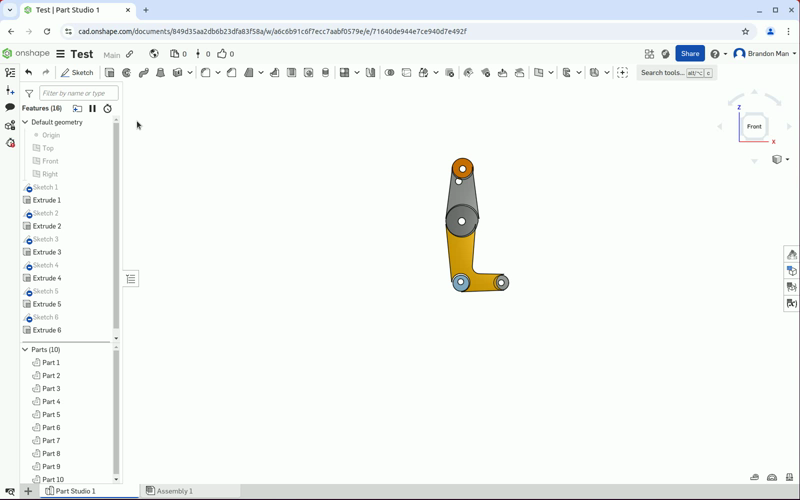
key(shift+7)
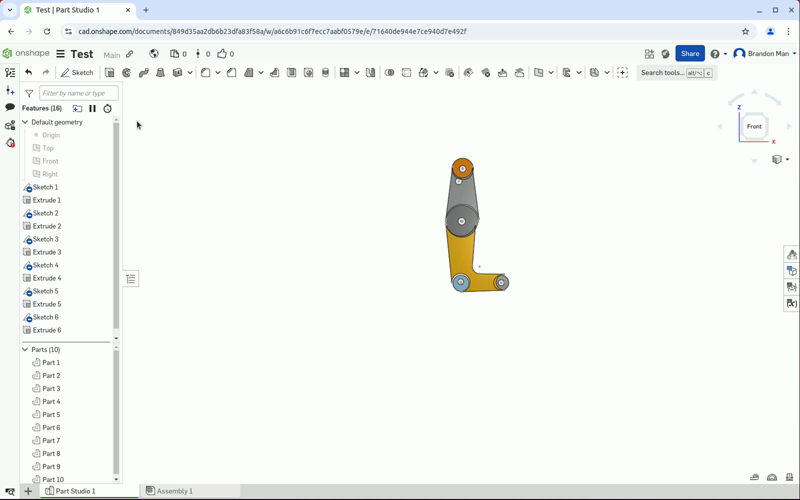
key(left, 2)
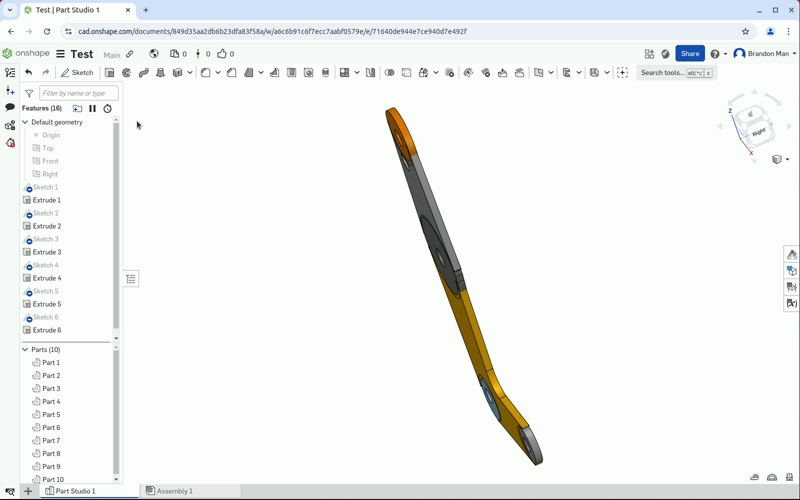
key(down, 2)
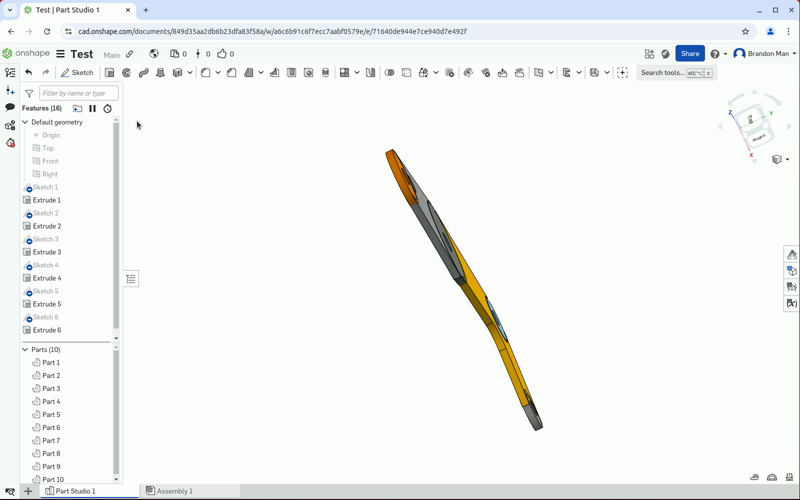
key(up, 2)
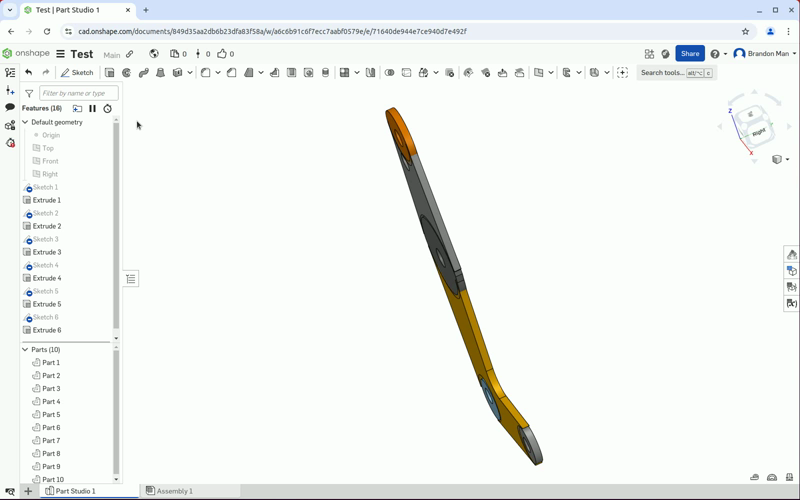
key(right, 2)
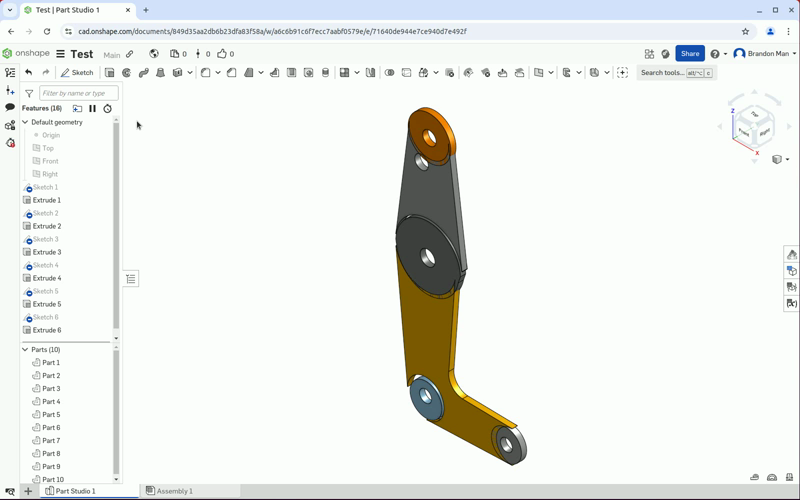
mouse_move(69, 189)
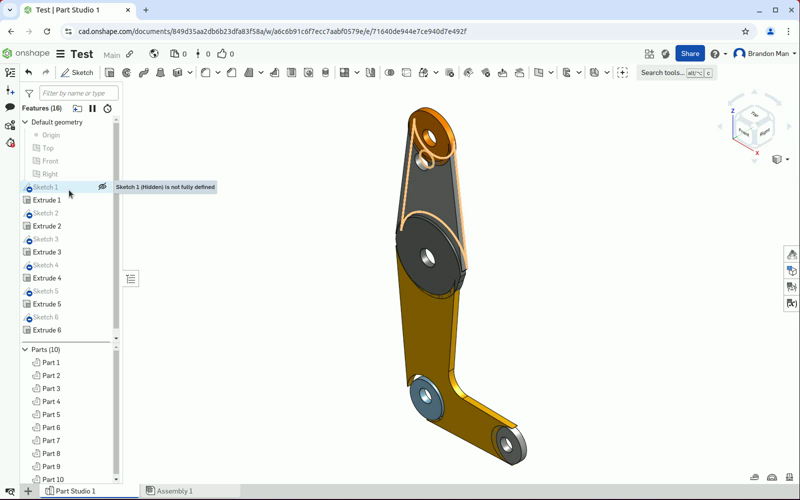
click(69, 189)